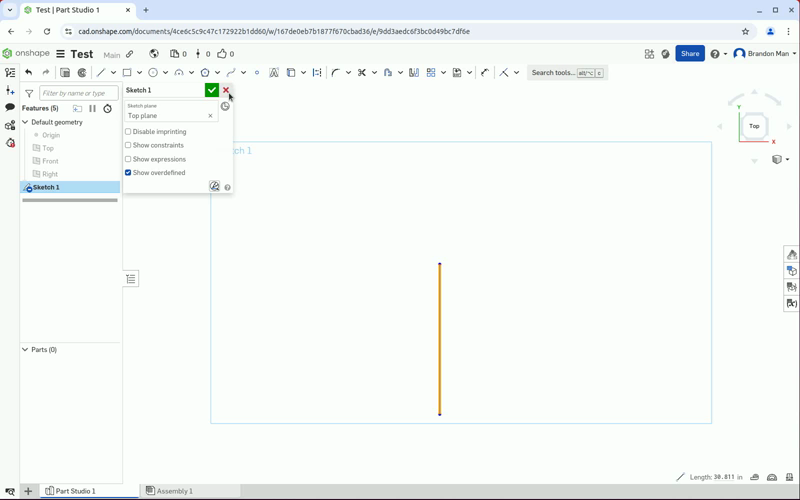
key(shift+h)
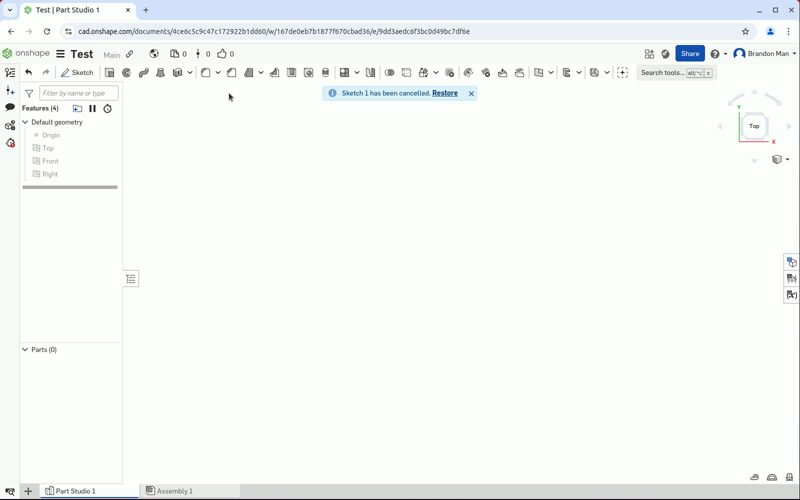
mouse_move(73, 352)
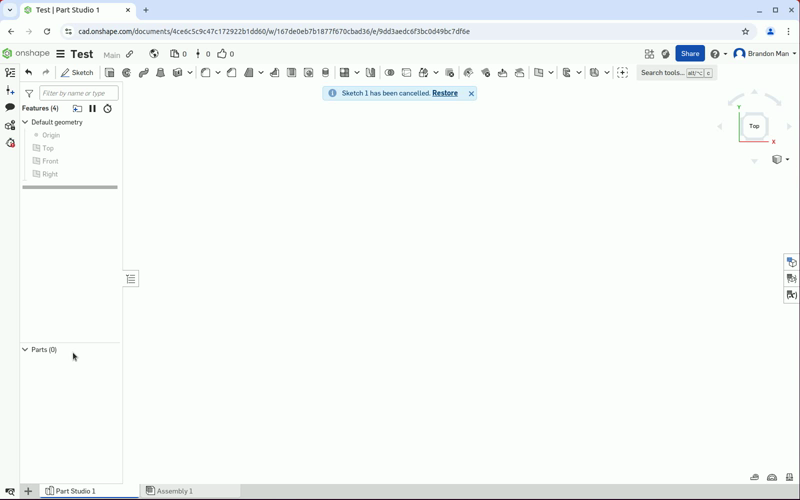
key(y)
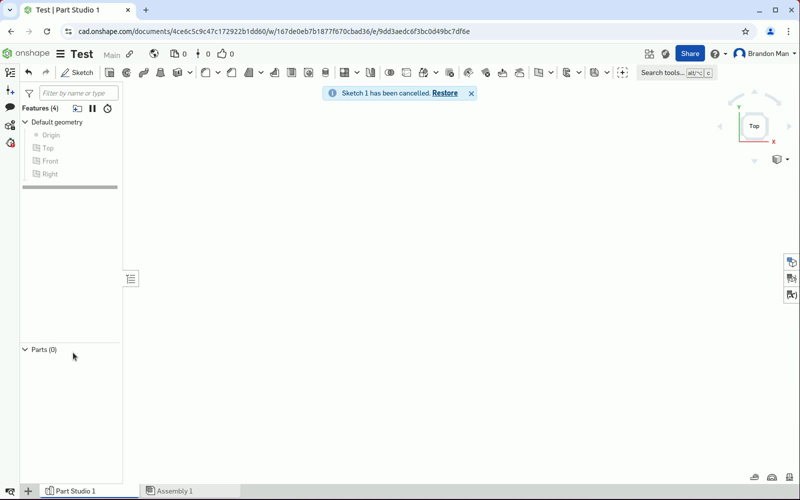
key(shift+p)
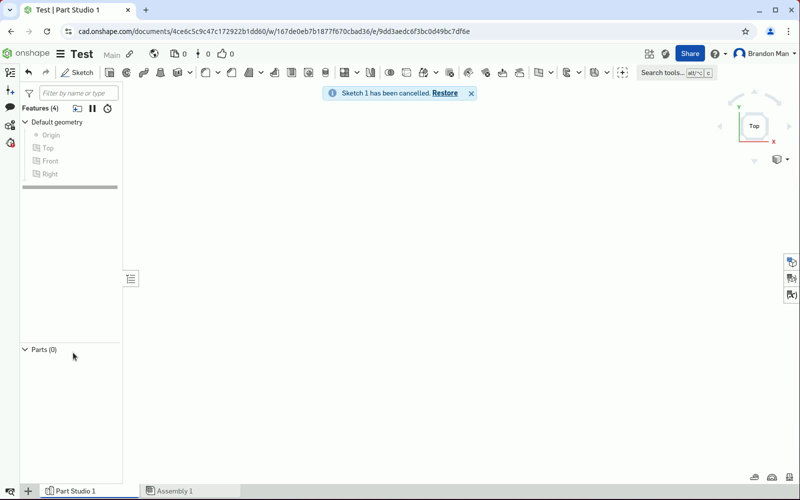
key(space)
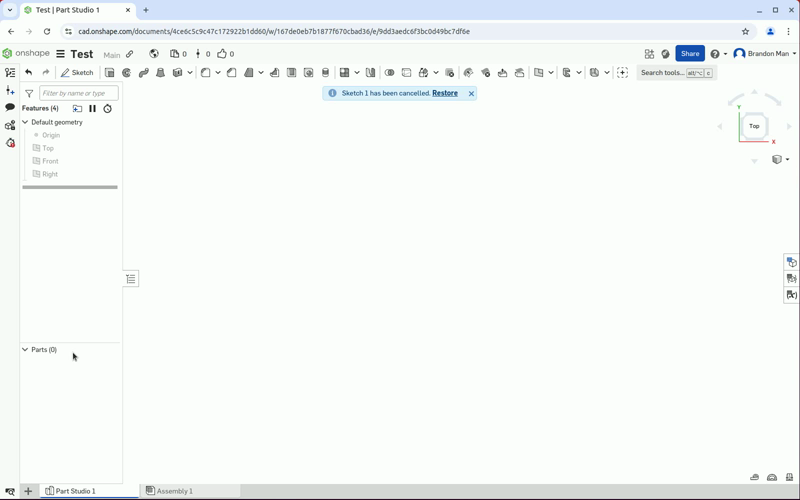
key_down(shift)
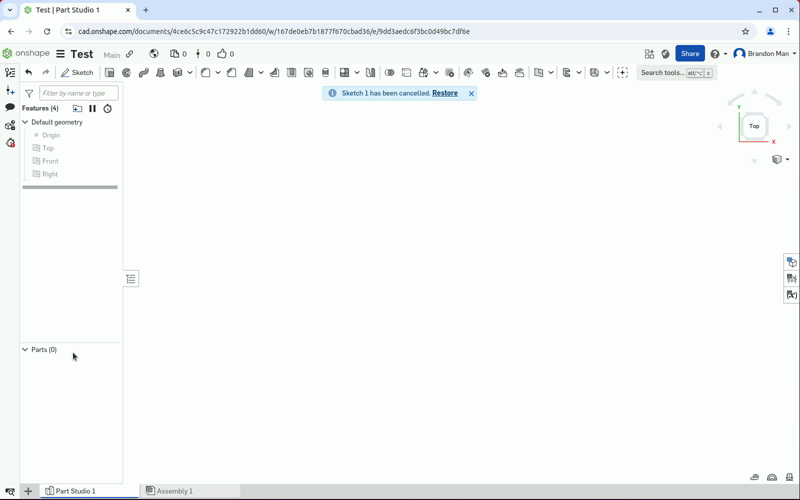
key(up)
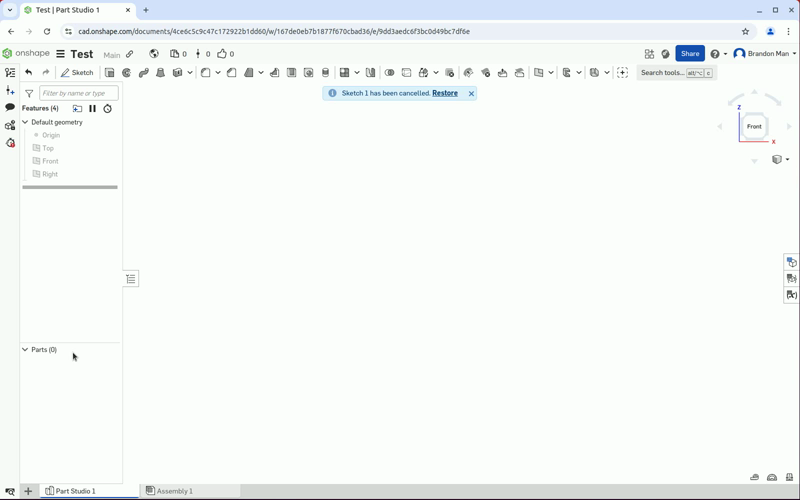
key_up(shift)
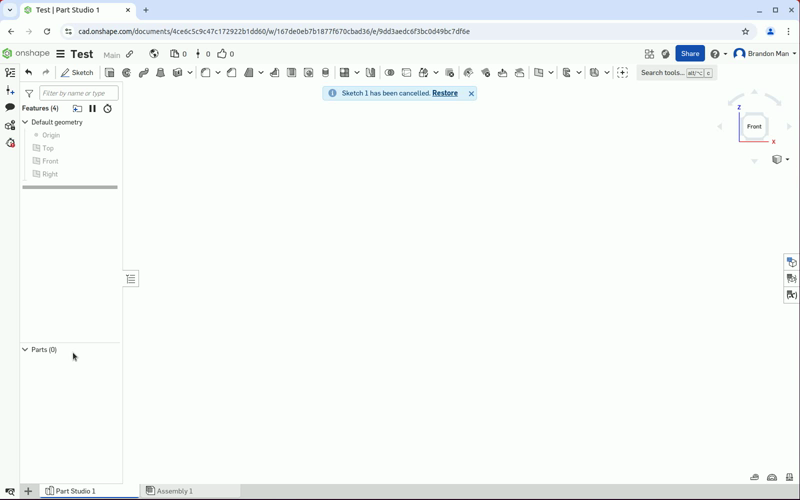
mouse_move(73, 352)
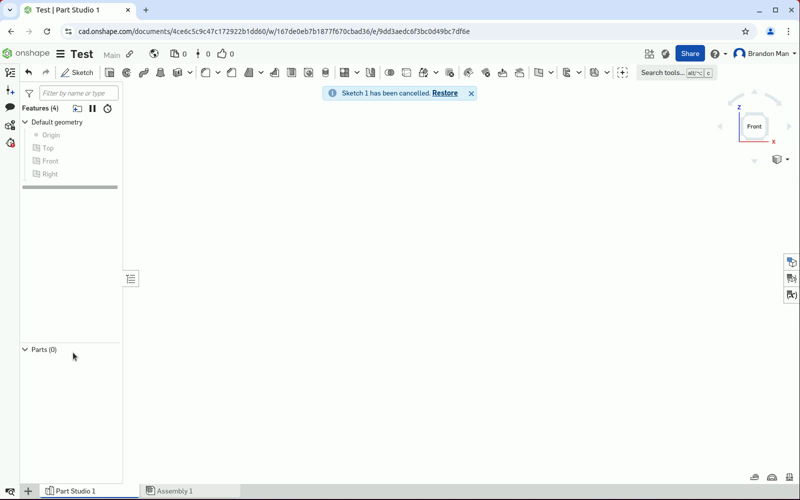
key(shift+y)
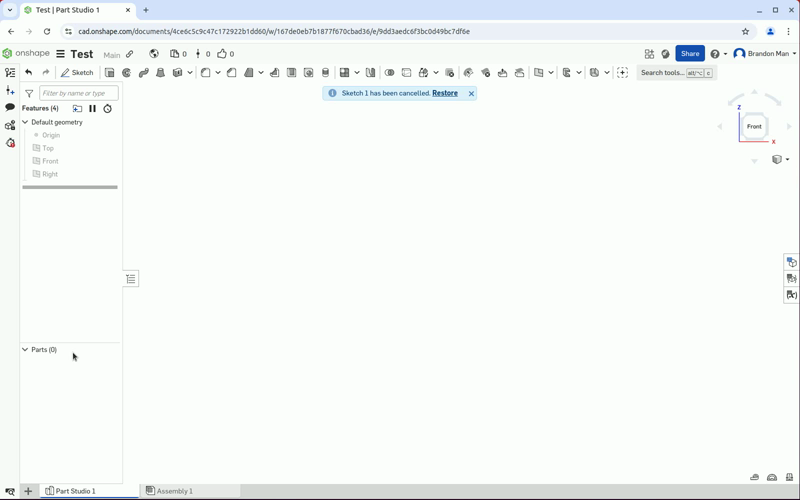
key(shift+s)
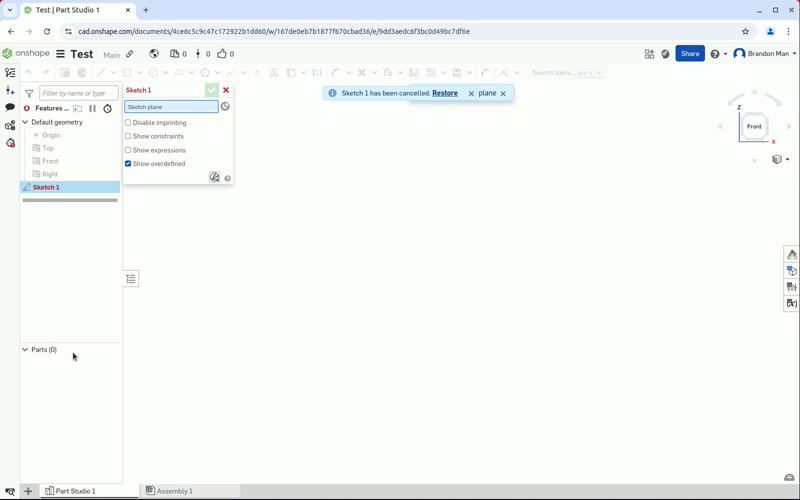
mouse_move(73, 163)
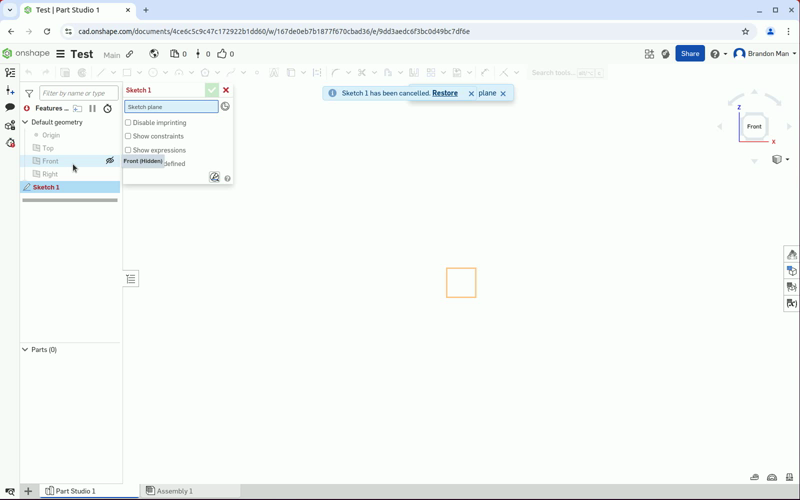
click(73, 163)
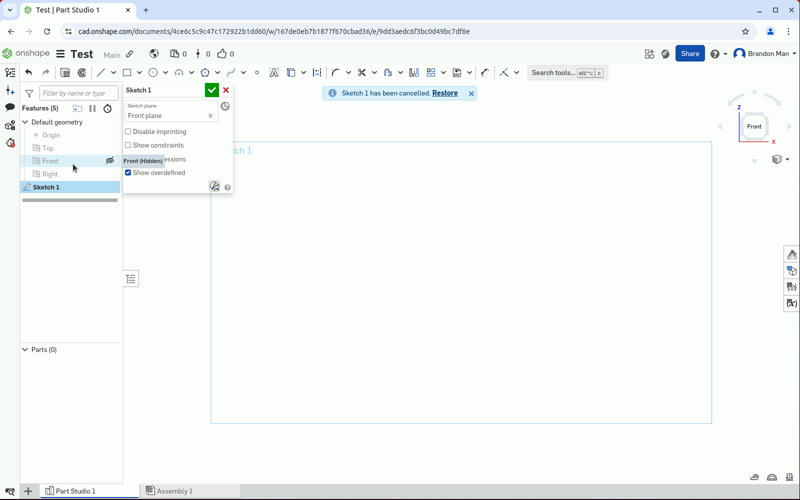
mouse_move(73, 352)
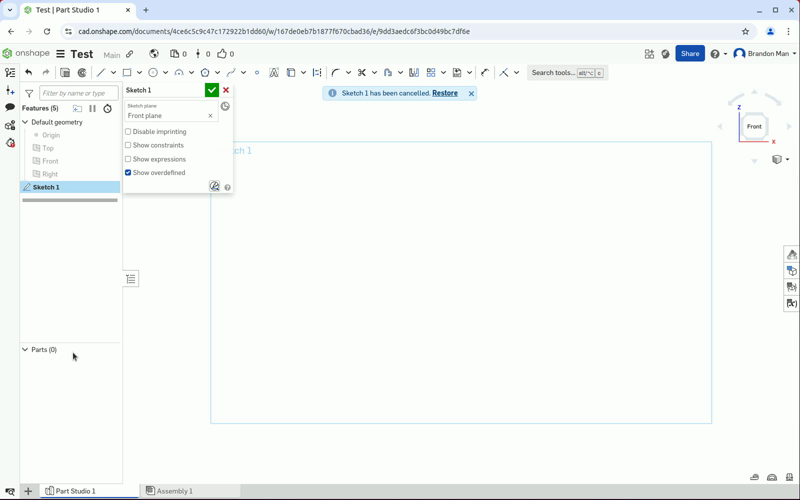
key(y)
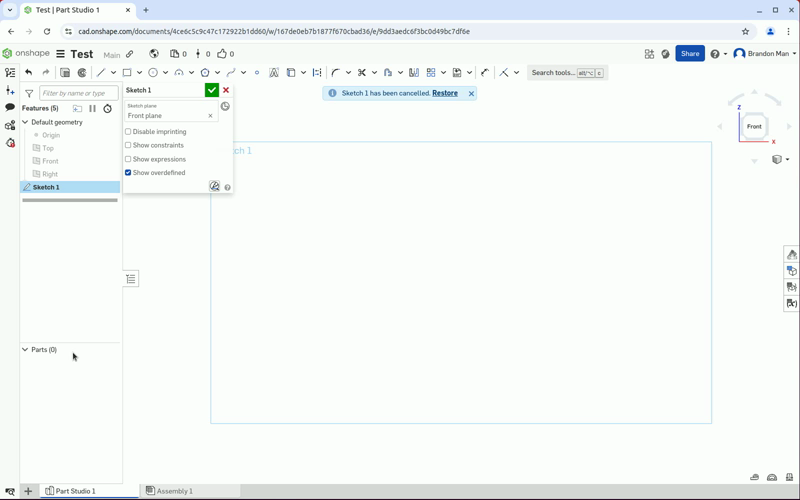
key(l)
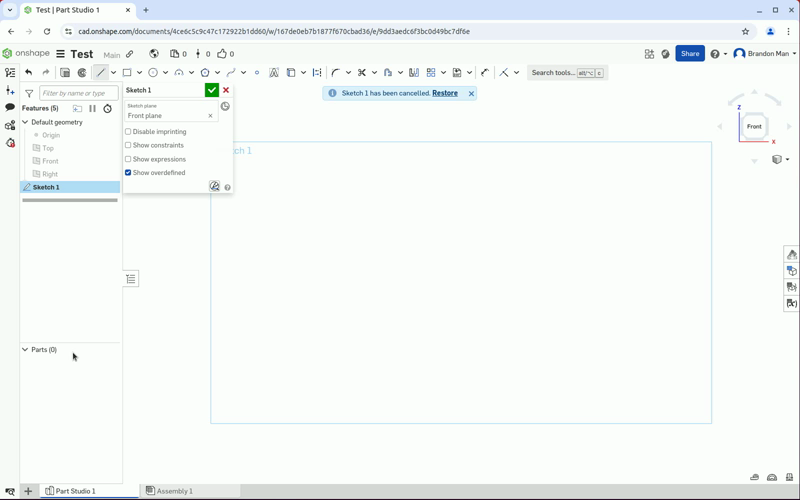
key_down(shift)
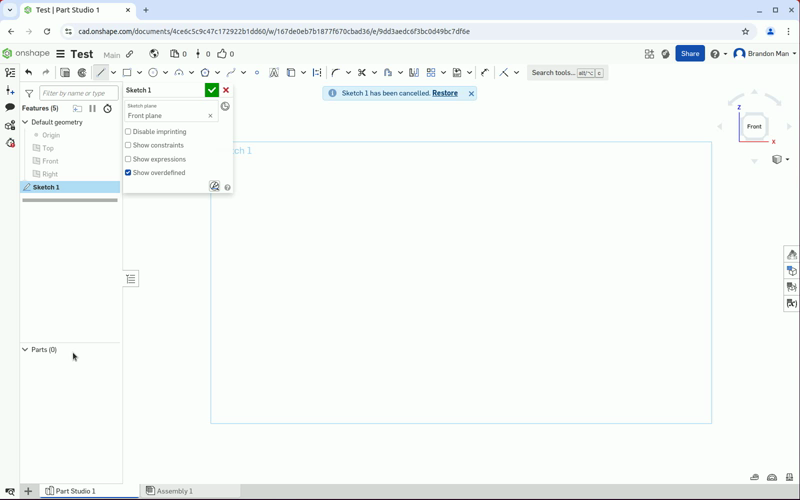
mouse_move(419, 308)
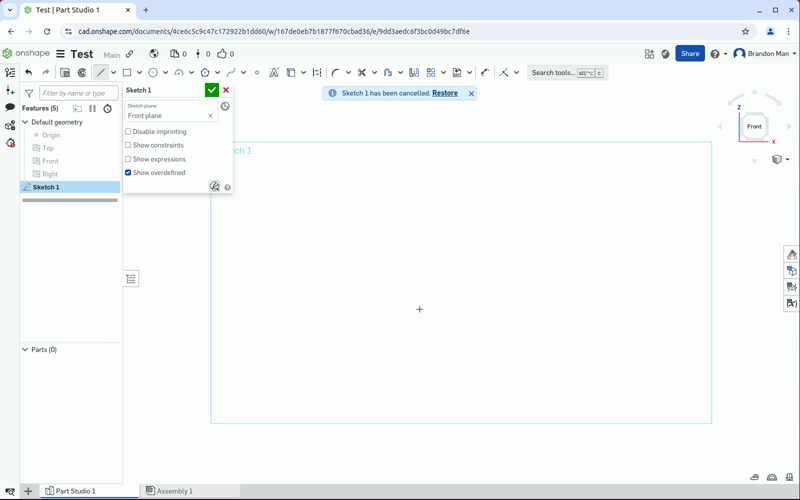
click(419, 308)
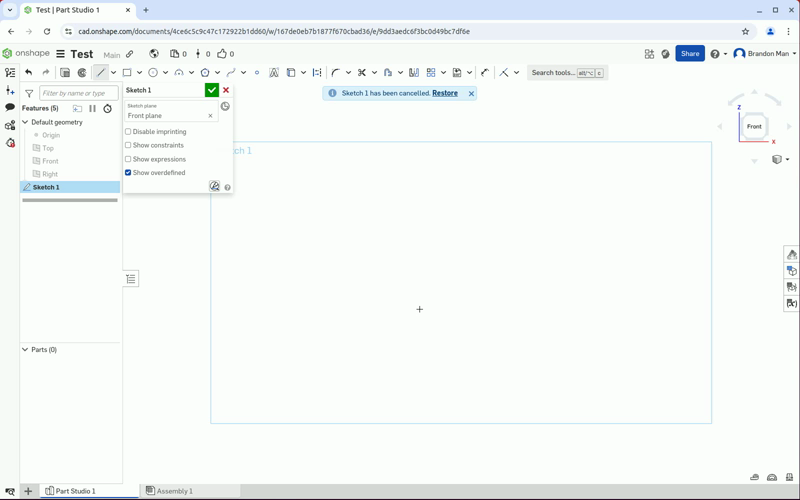
key_up(shift)
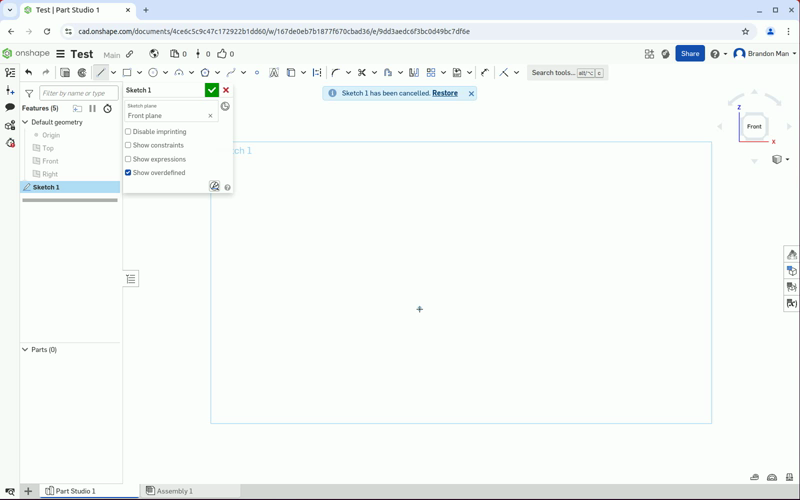
key_down(shift)
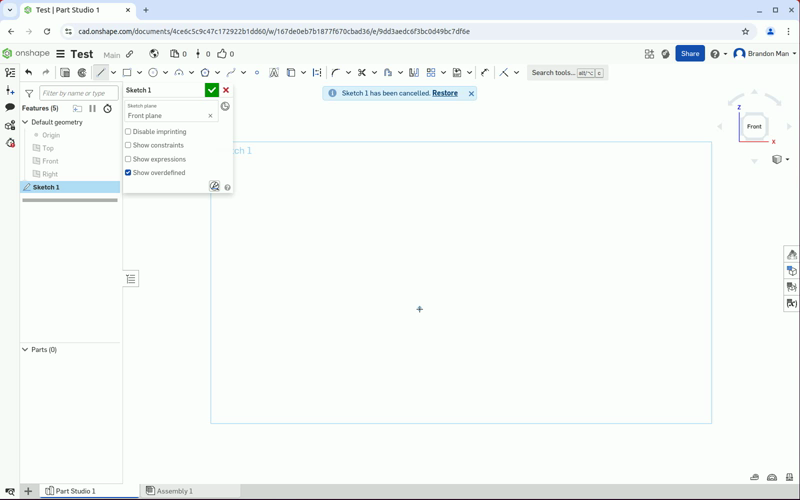
mouse_move(449, 308)
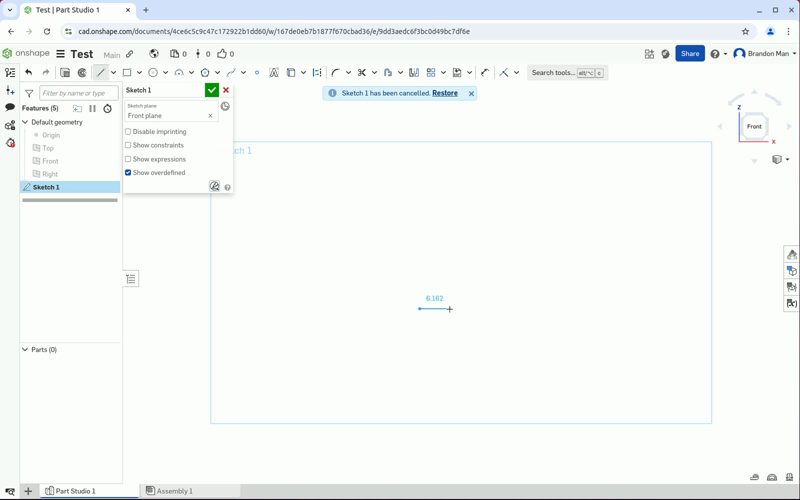
mouse_move(470, 308)
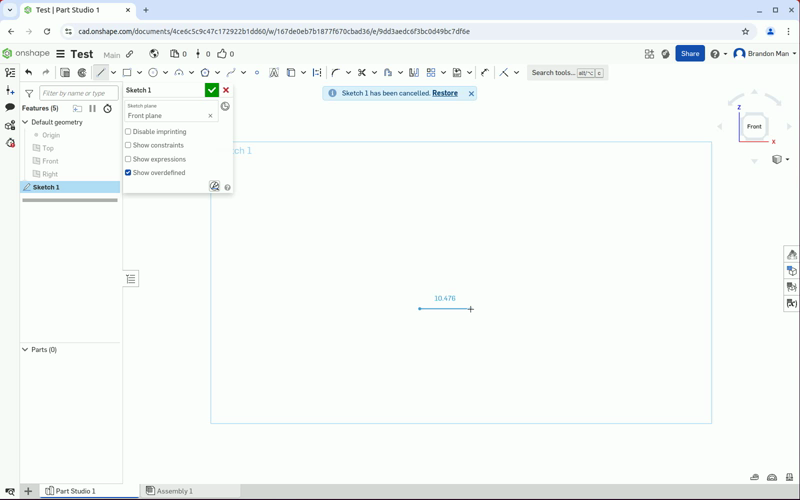
click(470, 308)
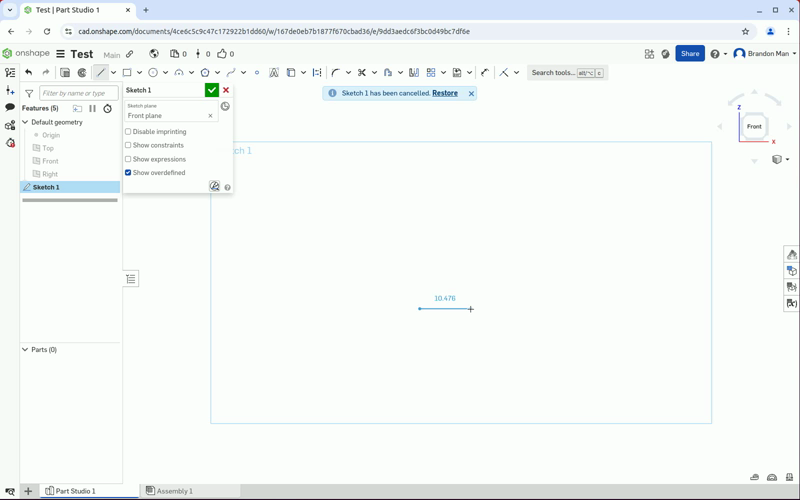
key_up(shift)
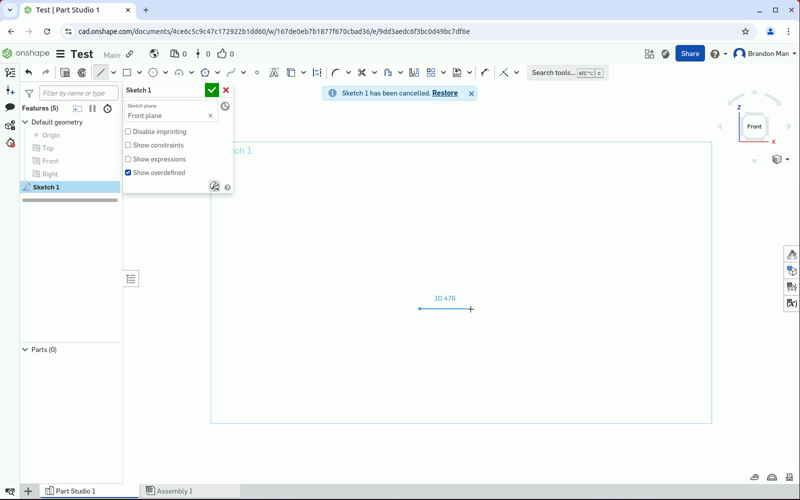
key_down(shift)
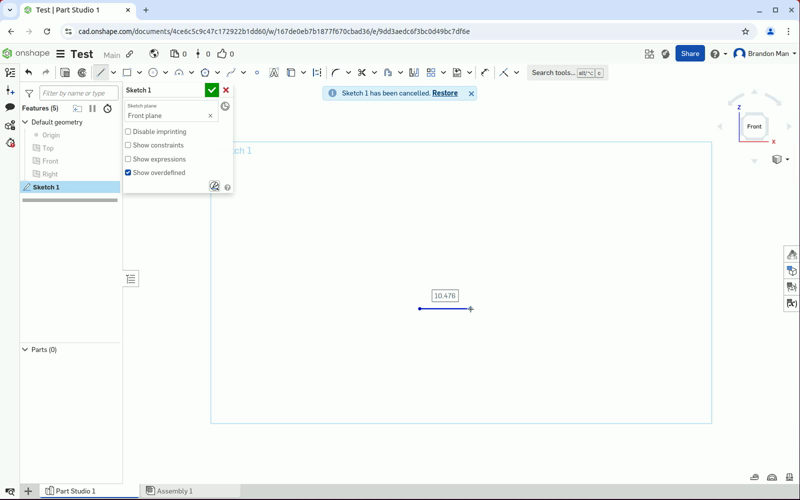
mouse_move(501, 308)
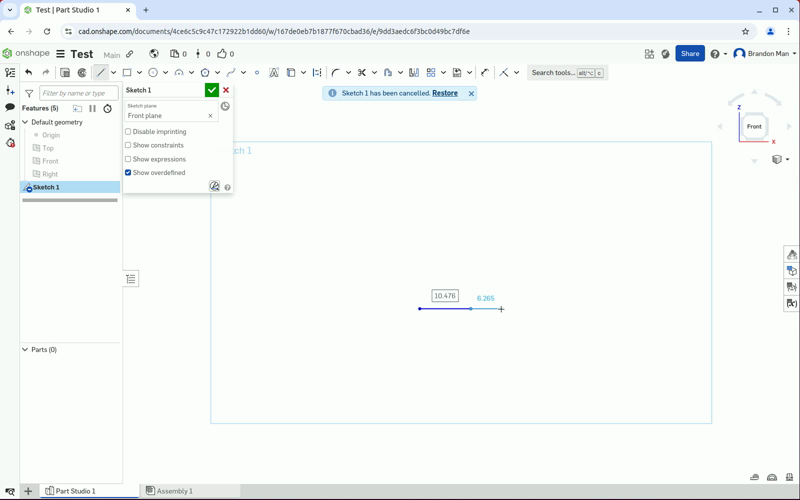
mouse_move(502, 308)
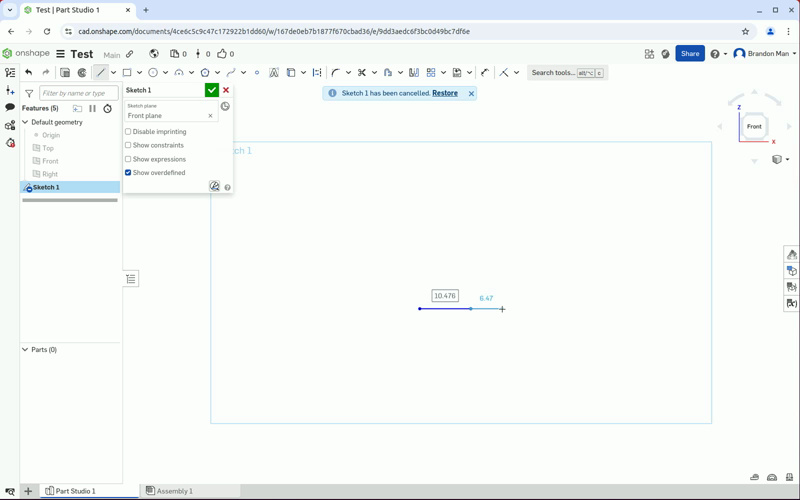
click(502, 308)
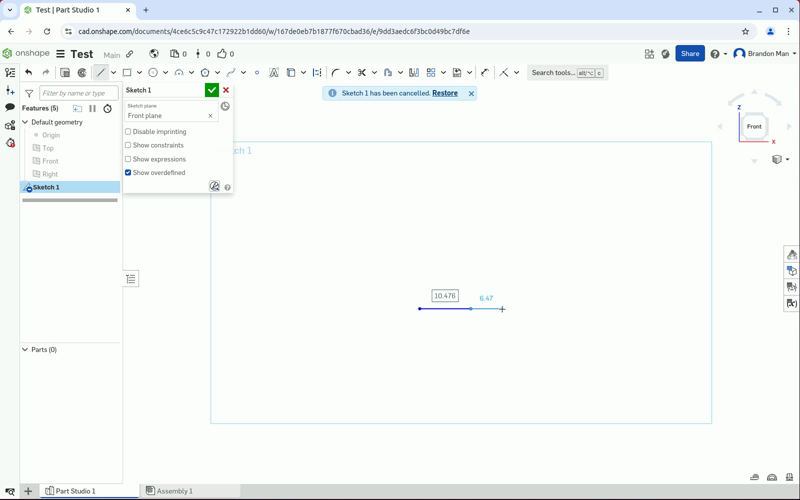
key_up(shift)
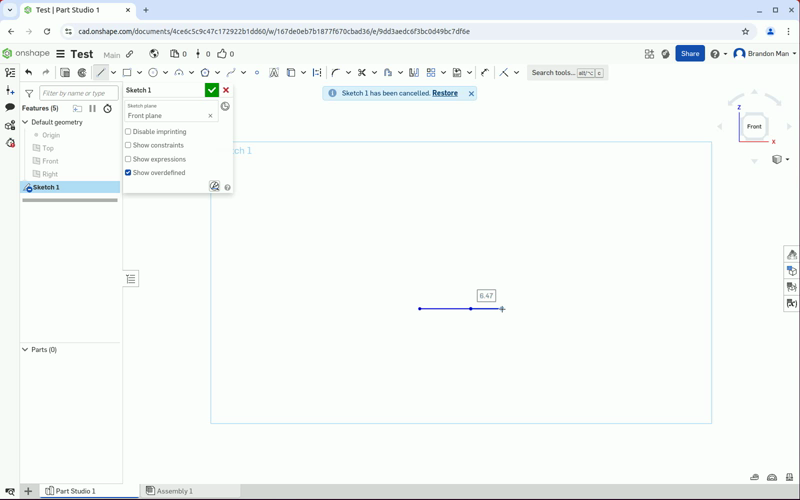
key_down(shift)
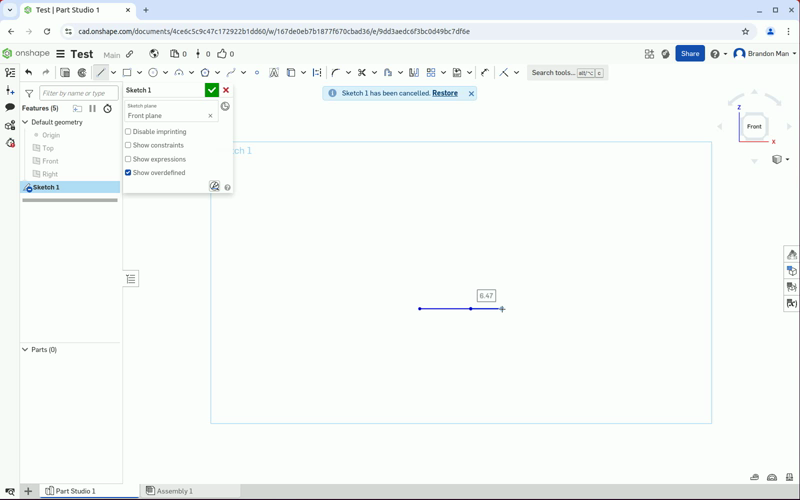
mouse_move(532, 308)
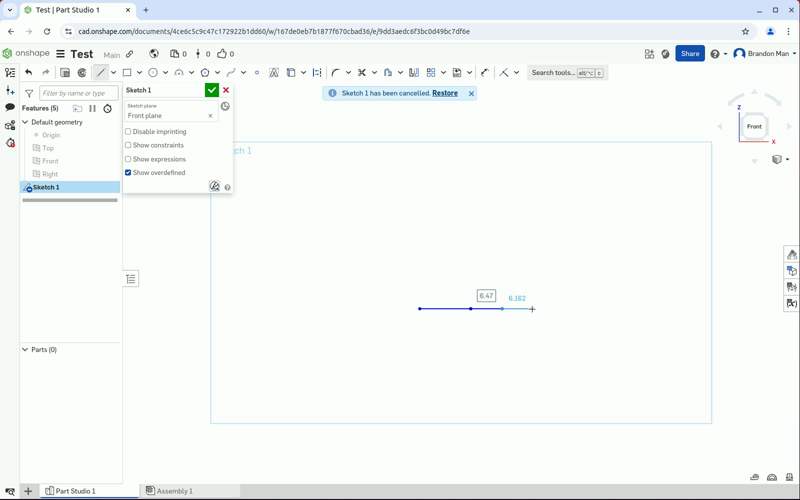
mouse_move(470, 277)
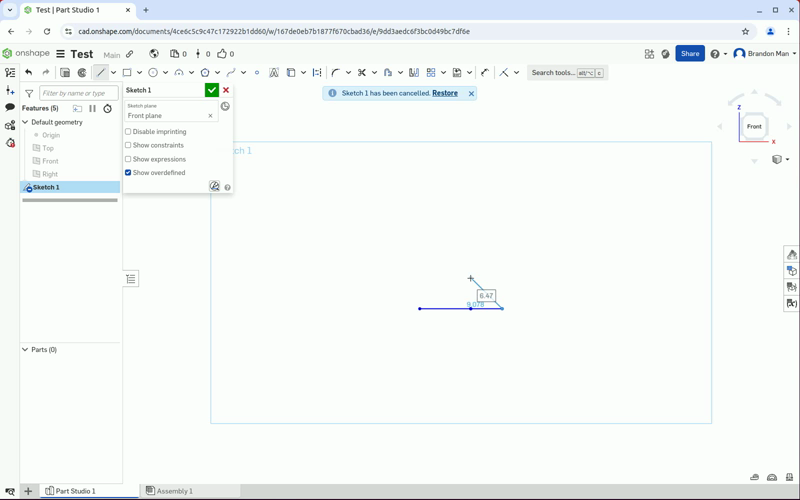
click(470, 277)
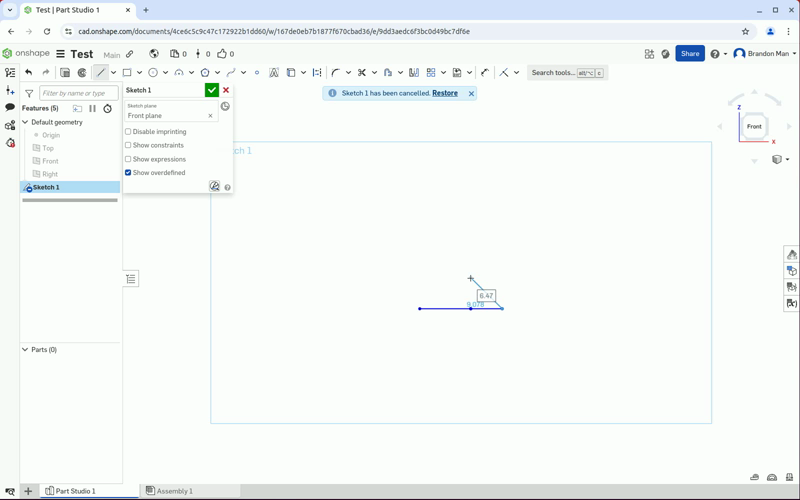
key_up(shift)
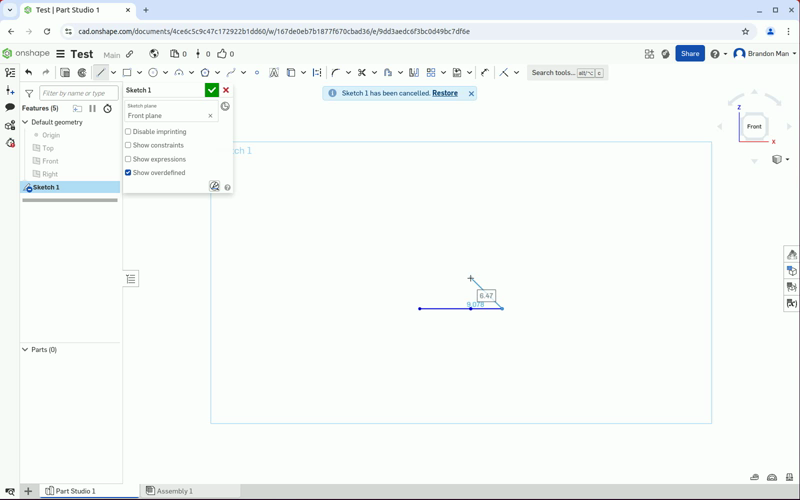
key_down(shift)
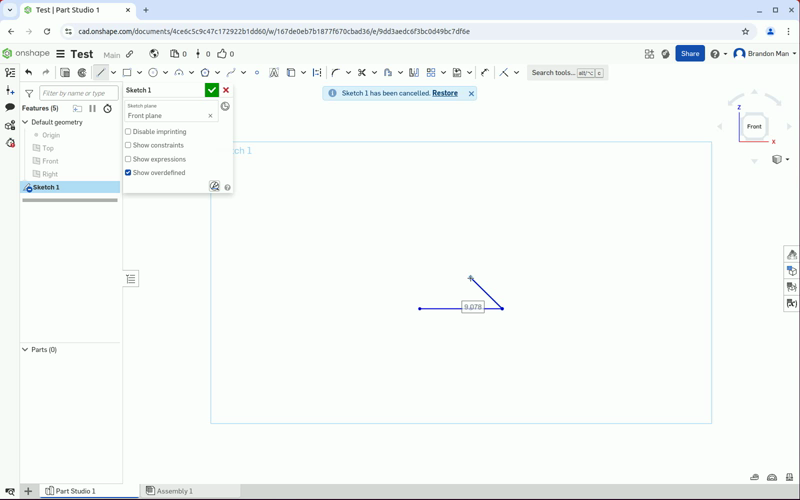
mouse_move(501, 277)
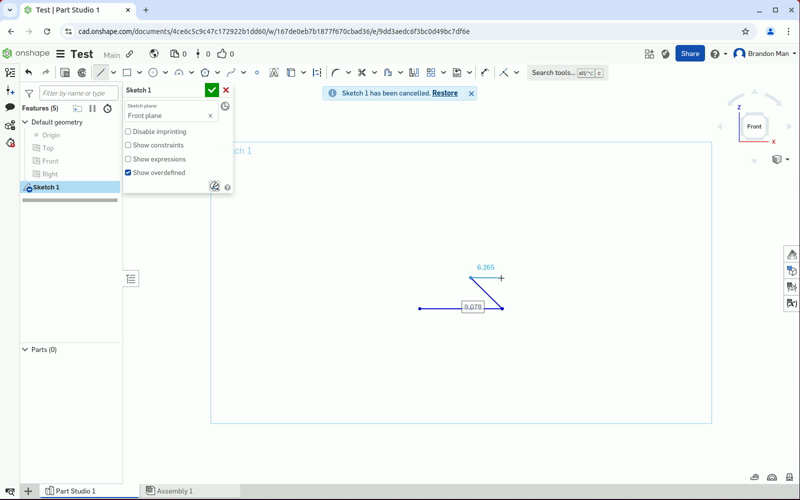
mouse_move(451, 257)
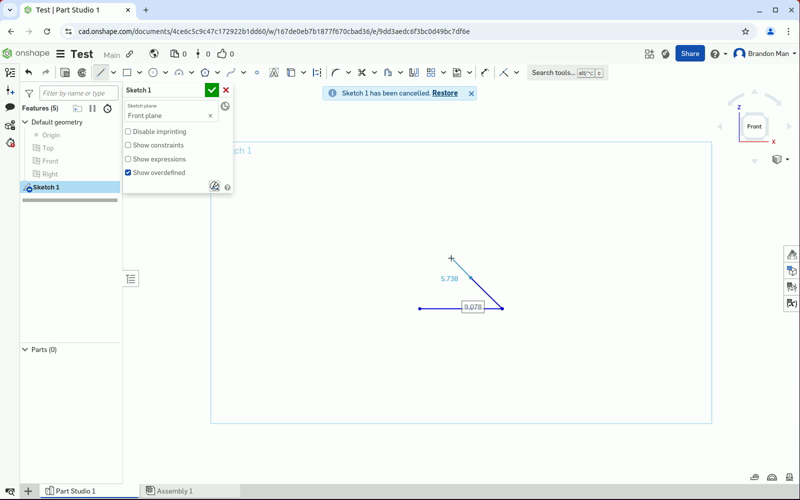
click(451, 257)
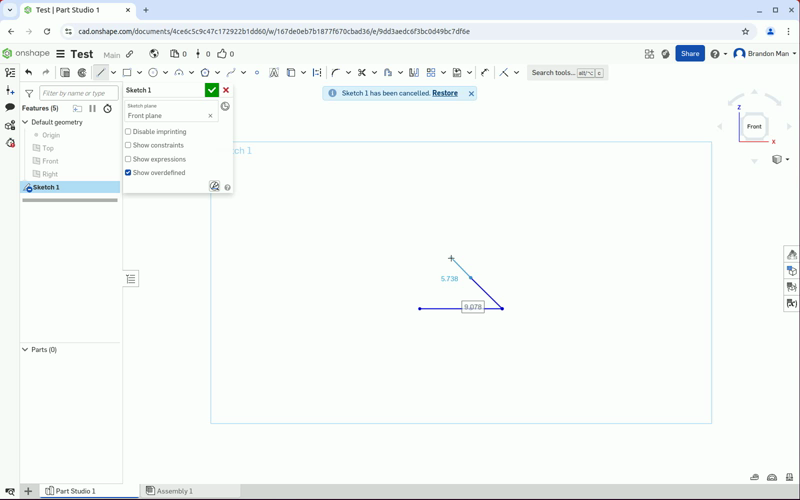
key_up(shift)
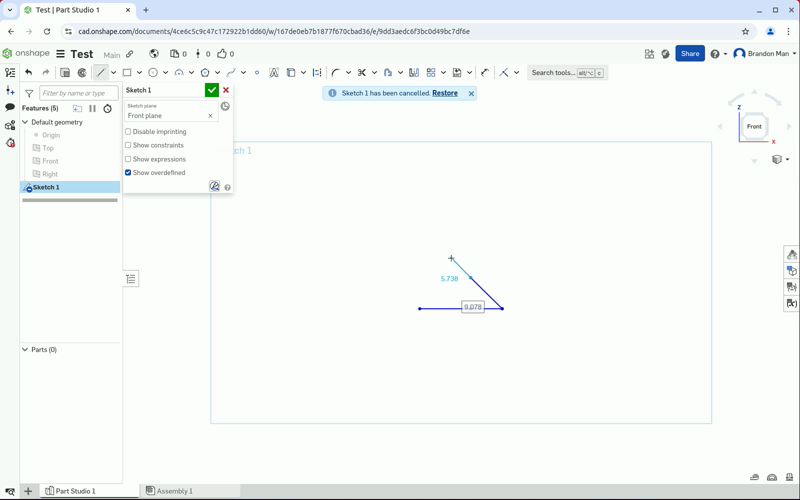
key_down(shift)
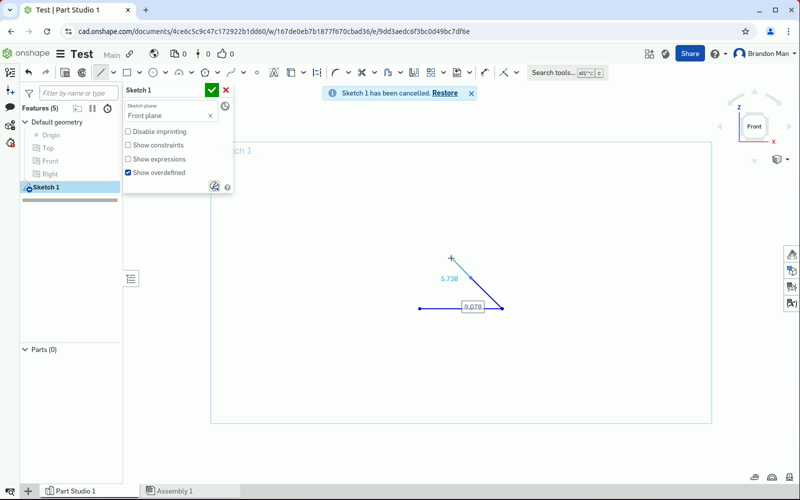
mouse_move(481, 257)
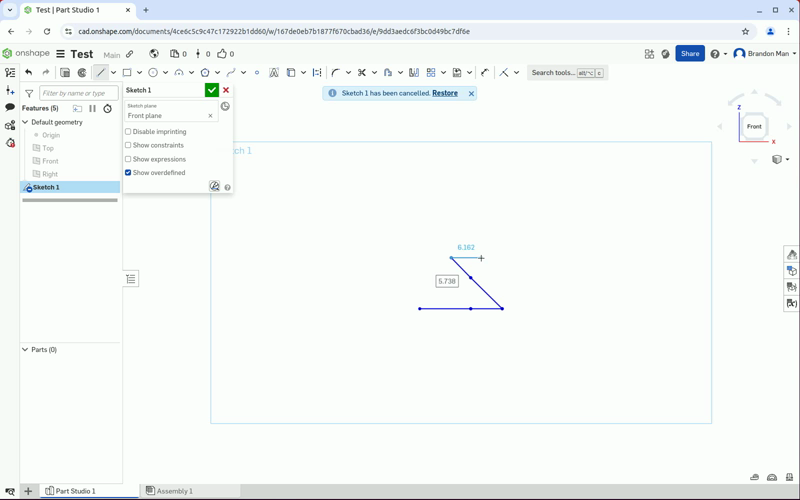
mouse_move(419, 257)
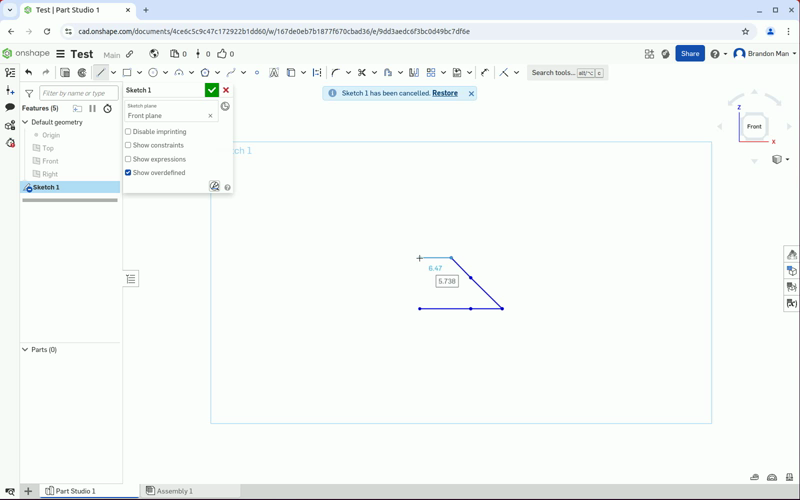
click(419, 257)
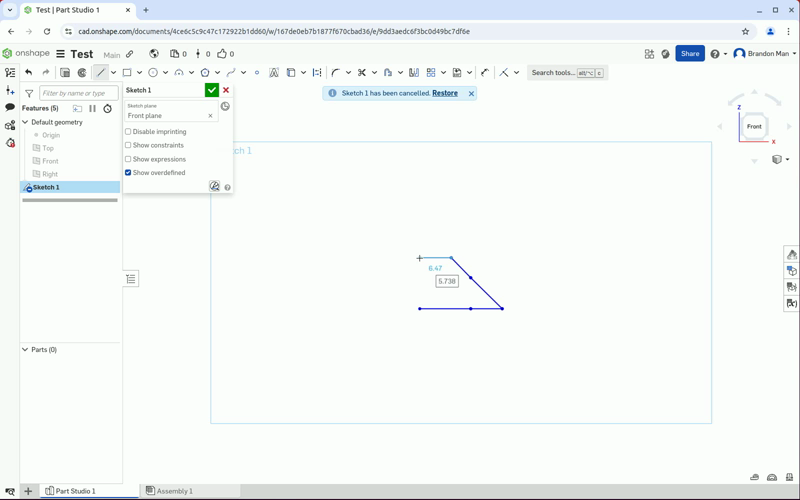
key_up(shift)
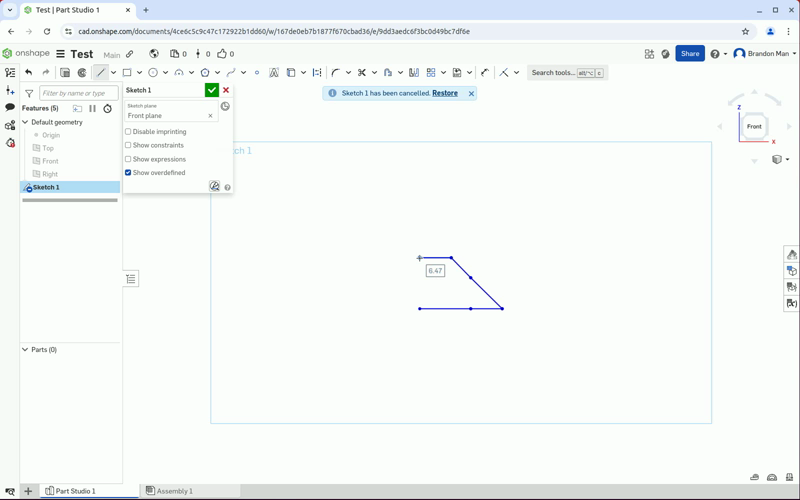
mouse_move(449, 257)
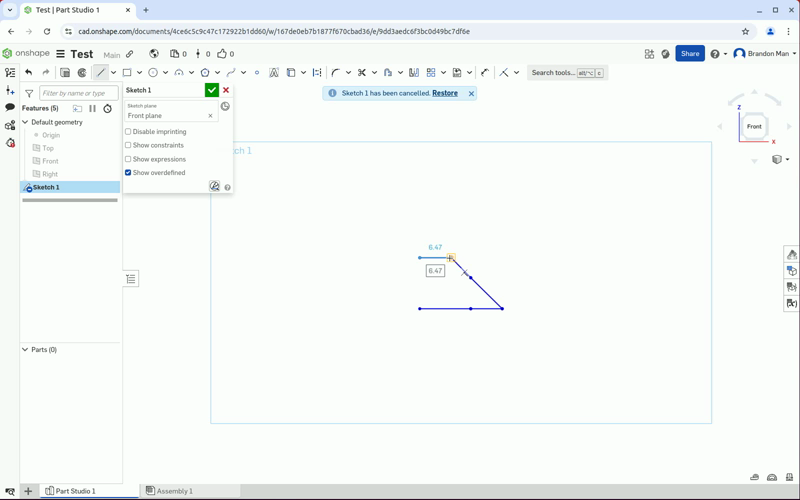
key_down(shift)
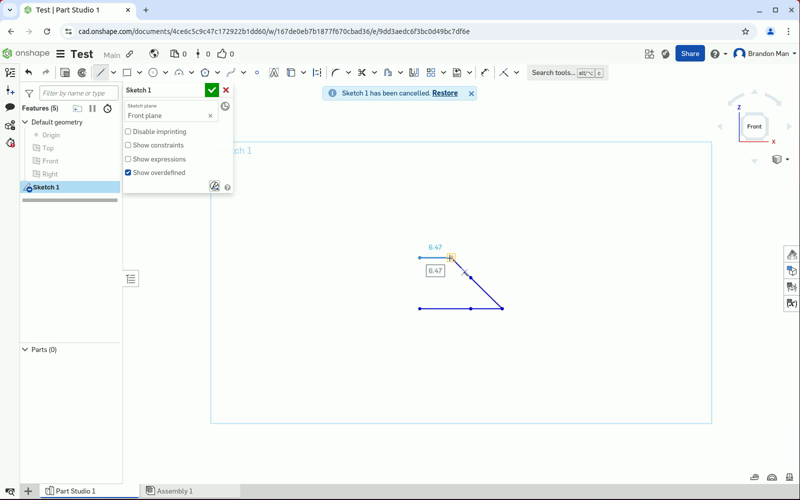
mouse_move(419, 308)
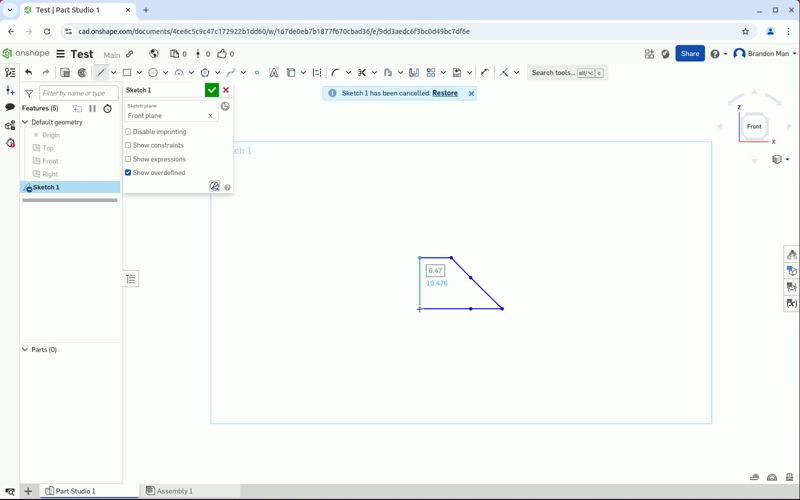
key_up(shift)
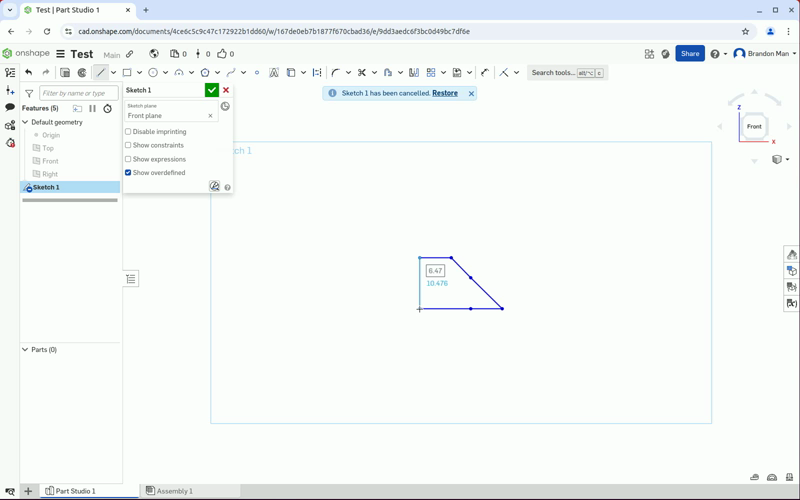
click(419, 308)
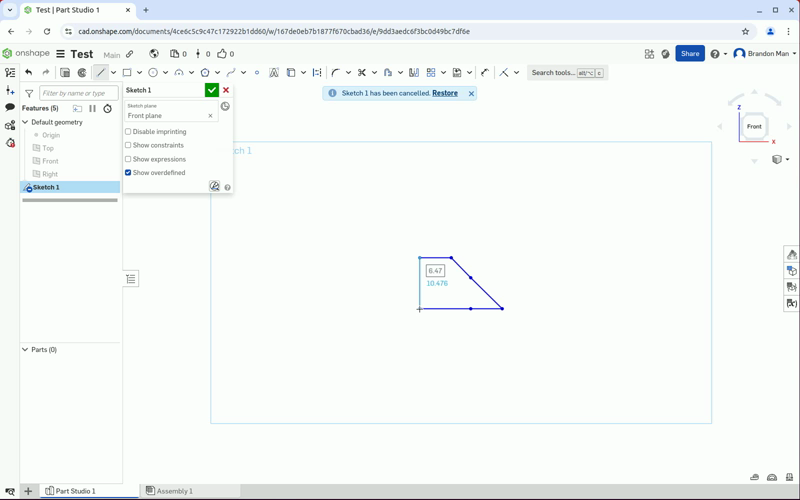
key(esc)
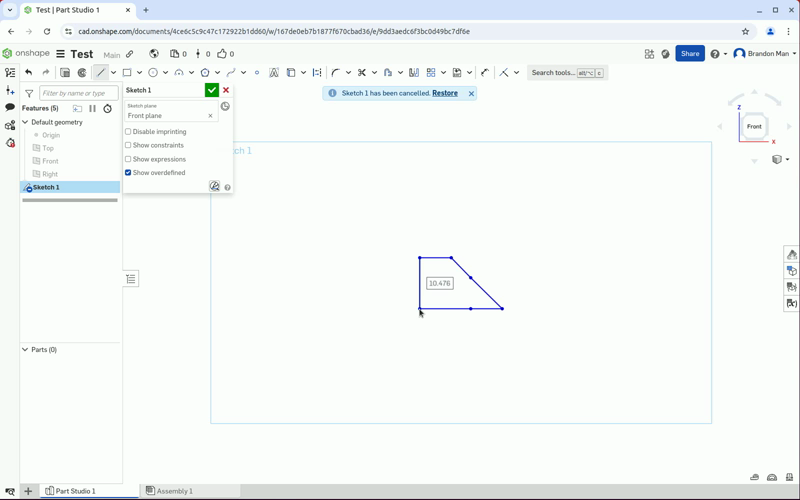
mouse_move(468, 302)
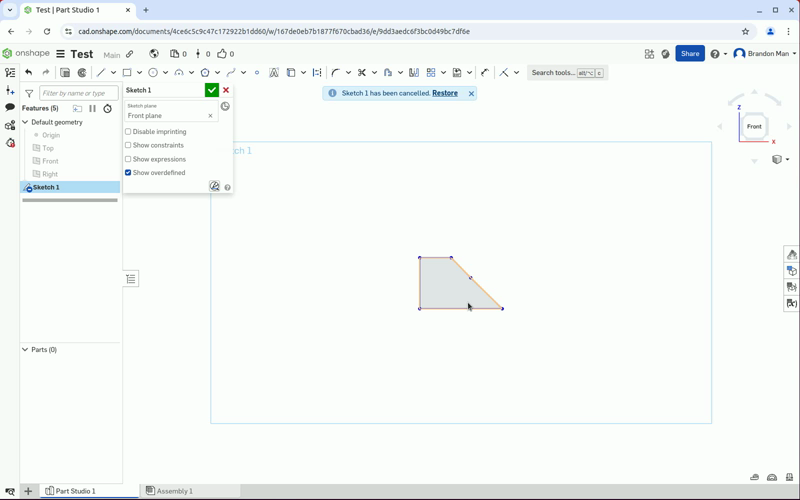
click(468, 302)
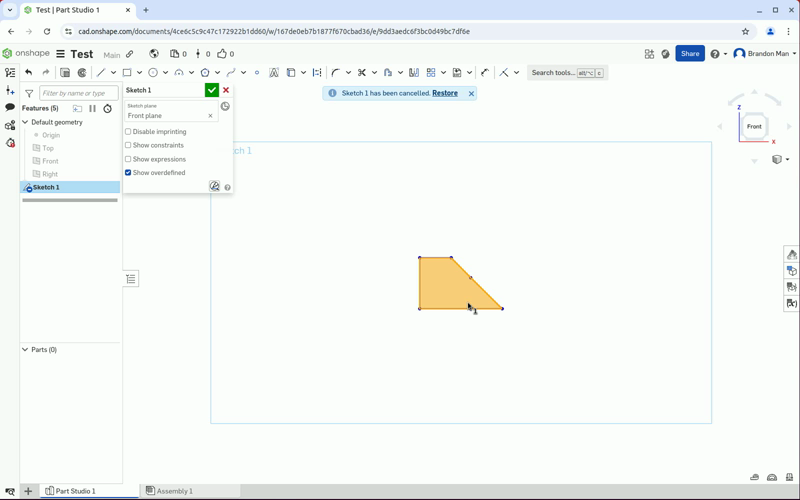
mouse_move(73, 352)
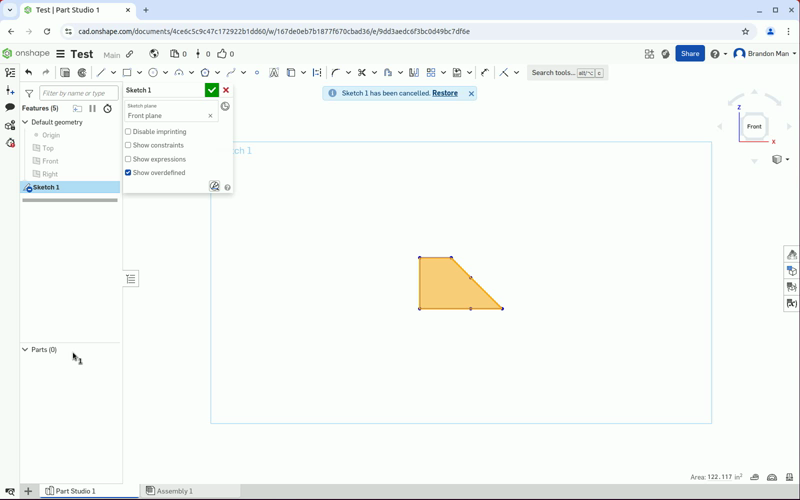
key(shift+y)
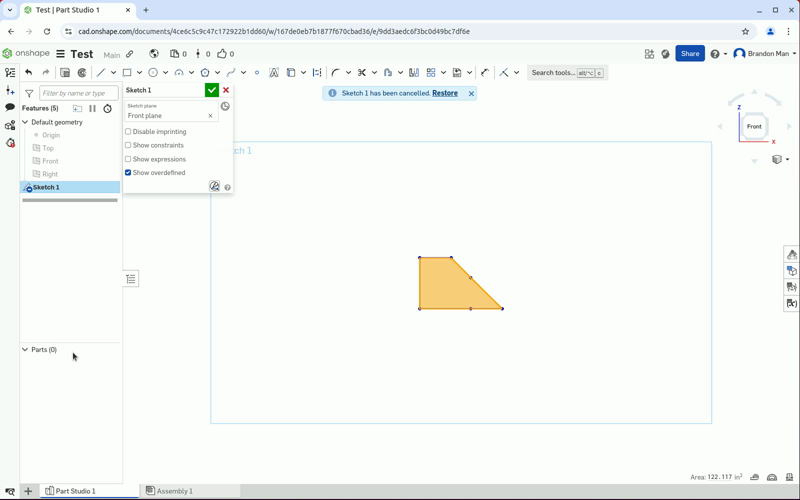
key(shift+e)
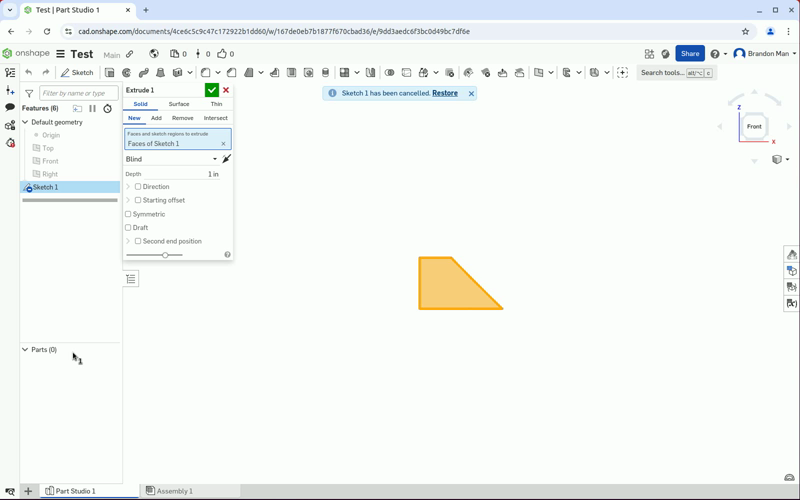
mouse_move(143, 106)
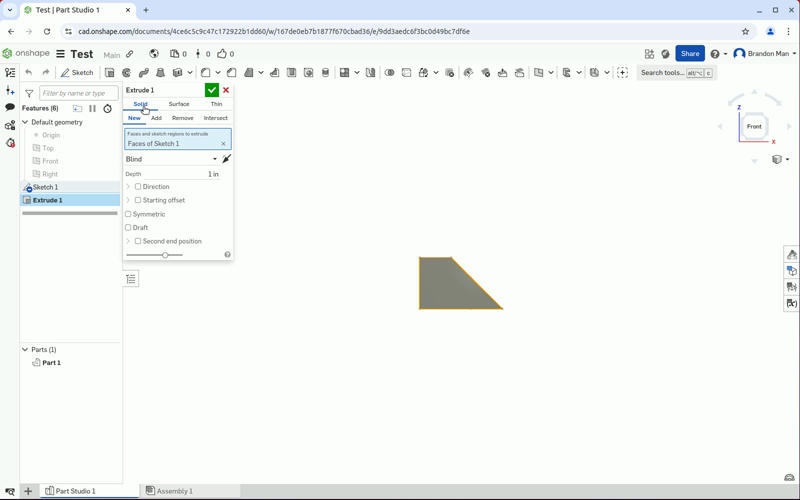
click(143, 106)
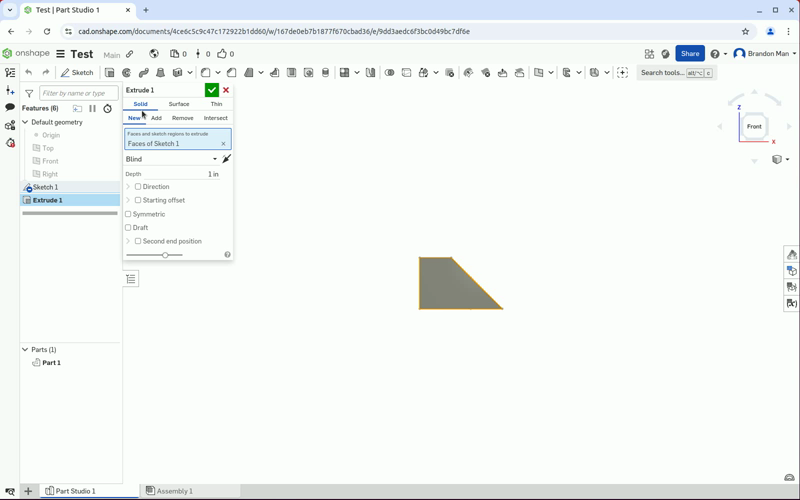
mouse_move(137, 120)
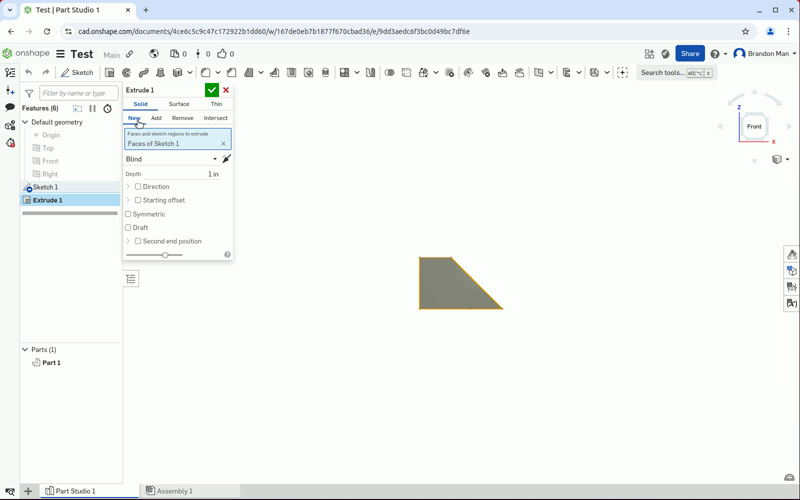
click(137, 120)
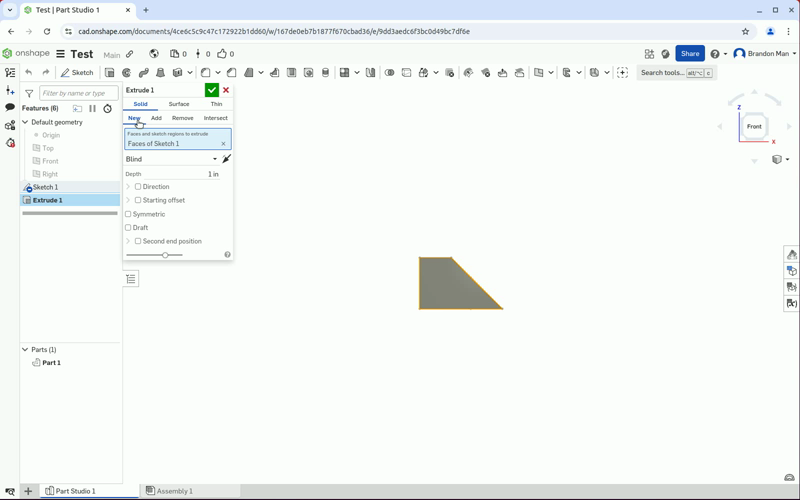
key(tab, 4)
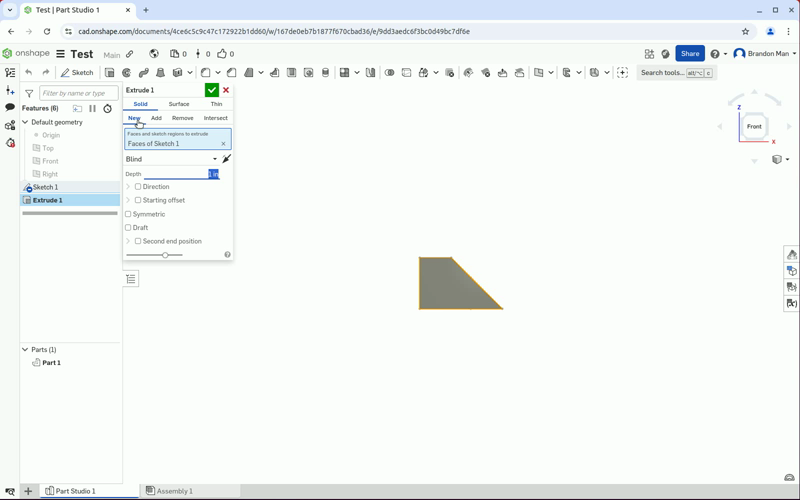
text(10.591)
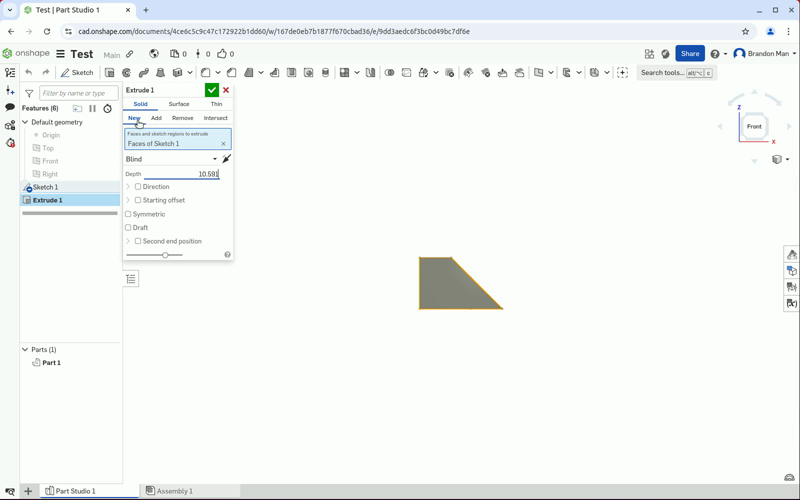
key(enter)
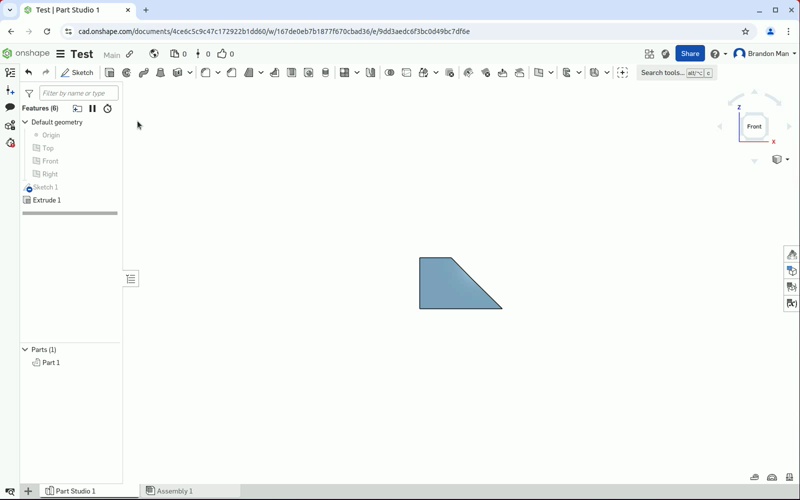
key(shift+h)
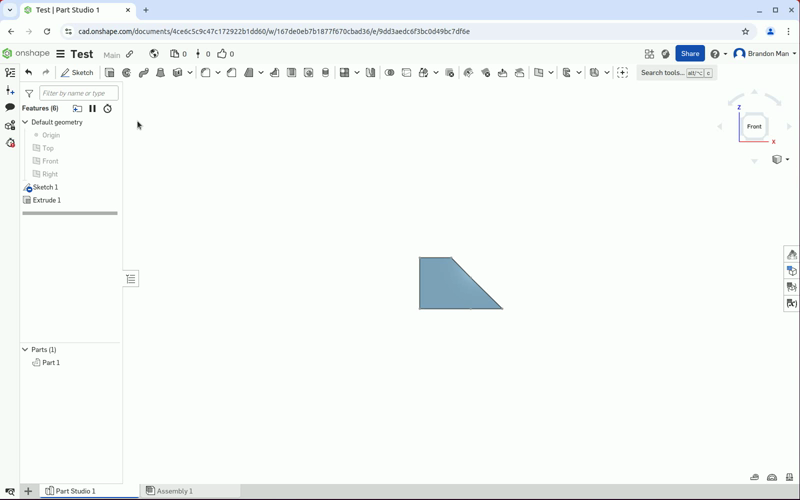
key(shift+h)
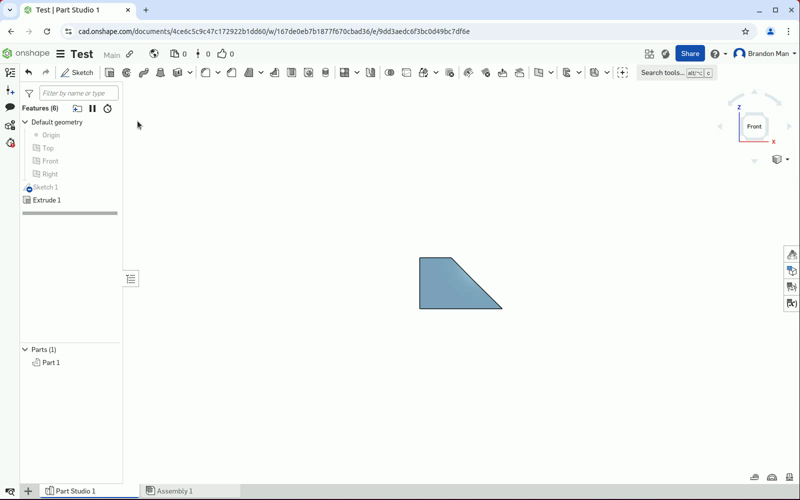
mouse_move(73, 189)
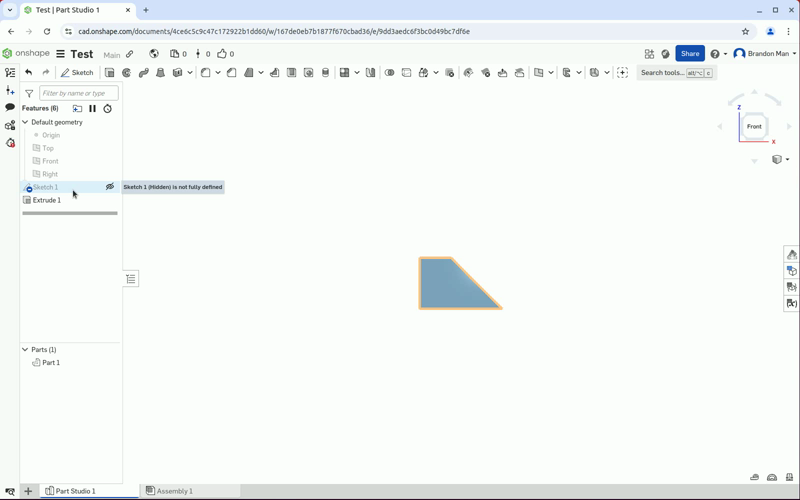
click(73, 189)
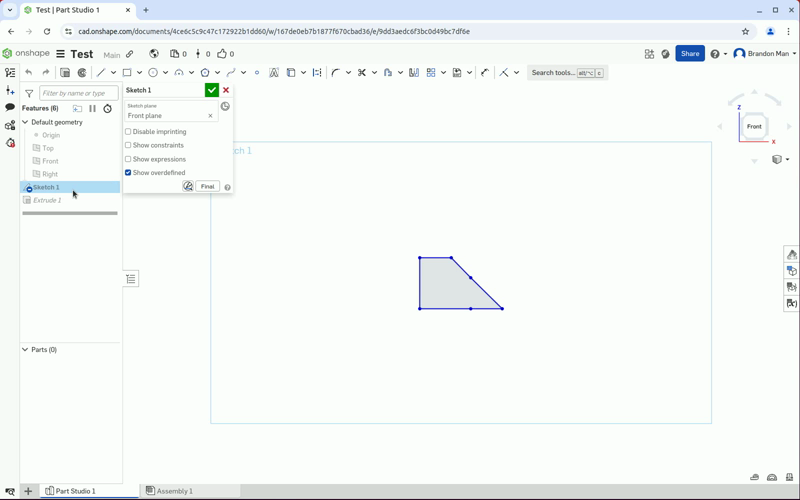
mouse_move(229, 92)
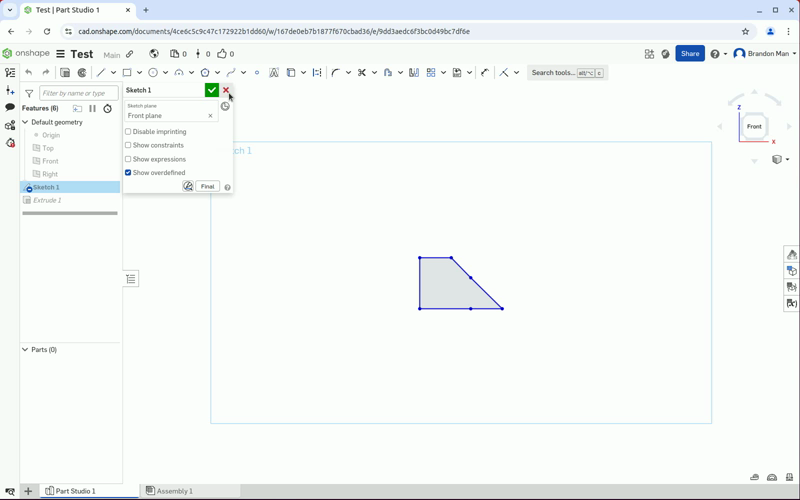
click(229, 92)
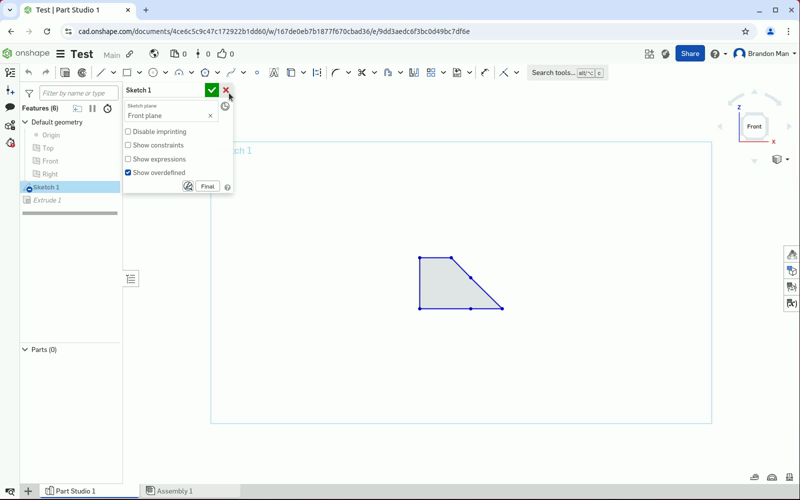
key(shift+s)
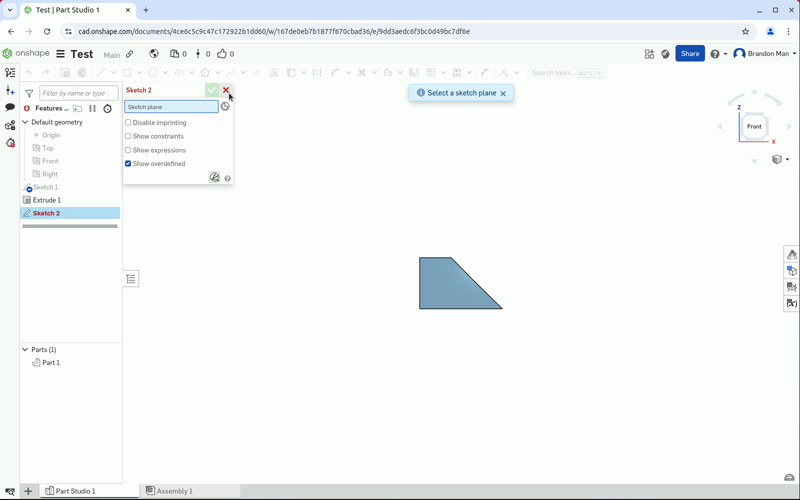
mouse_move(73, 163)
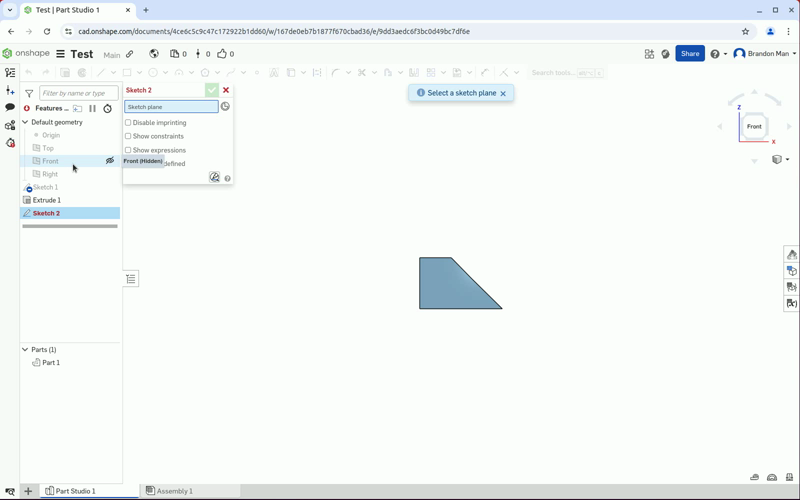
click(73, 163)
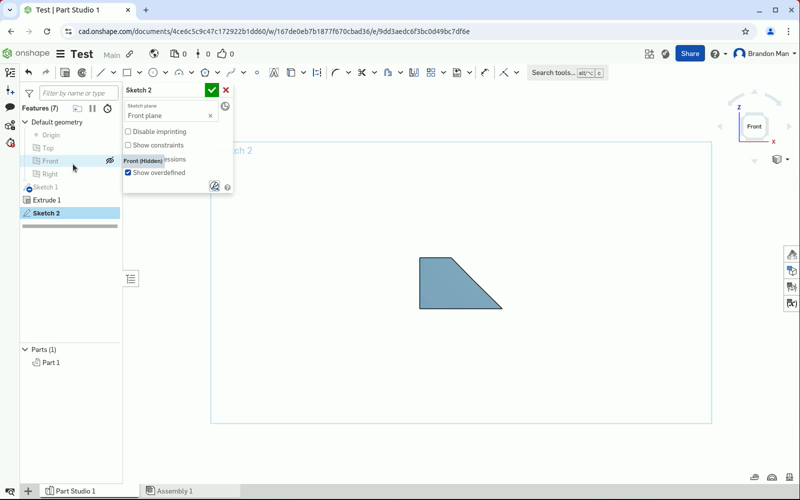
mouse_move(73, 352)
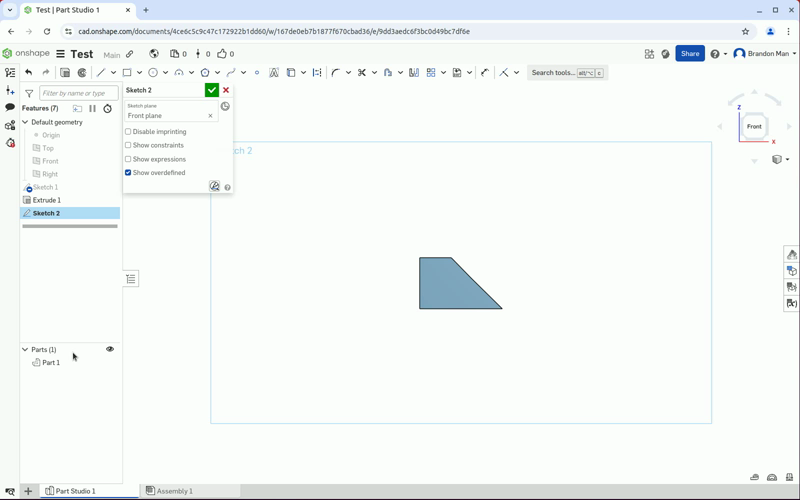
key(y)
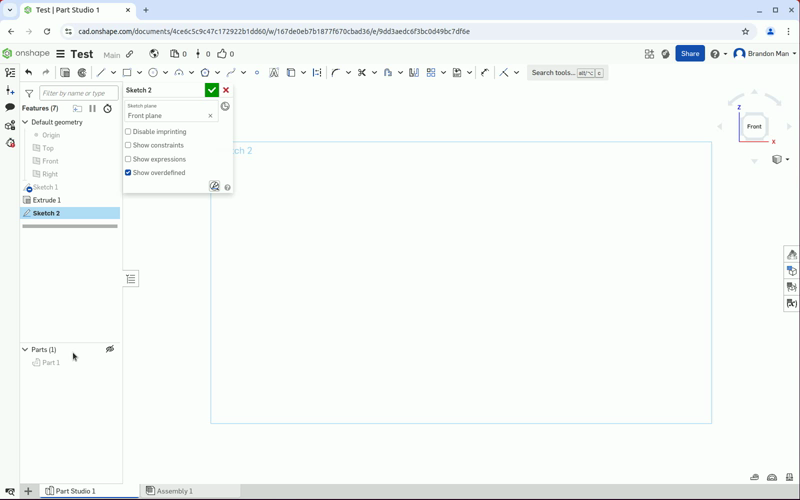
key(l)
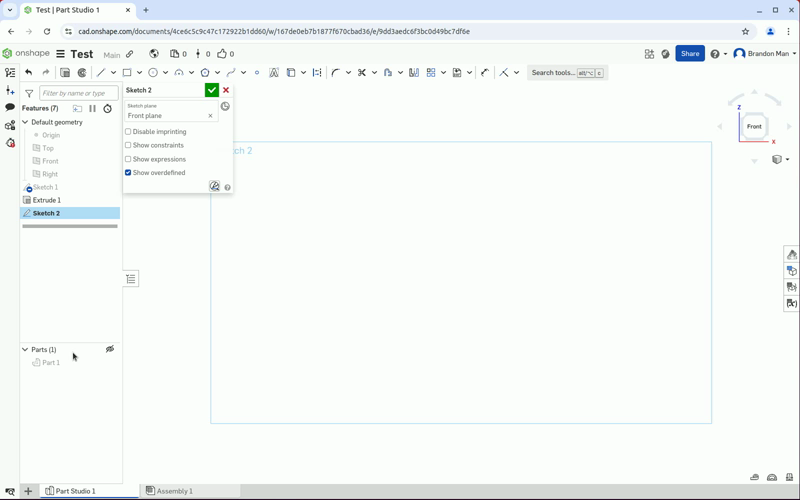
key_down(shift)
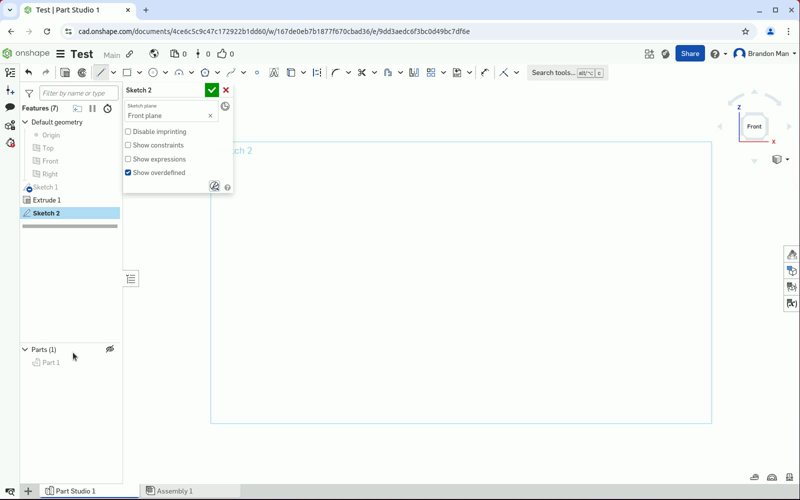
mouse_move(471, 278)
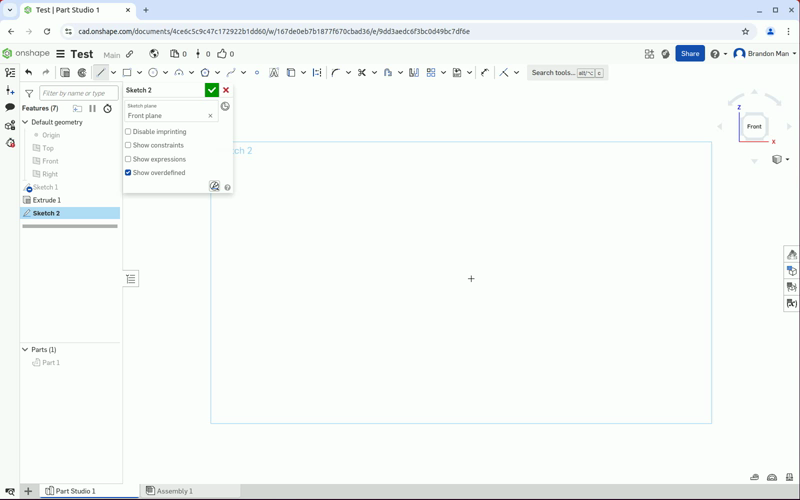
click(471, 278)
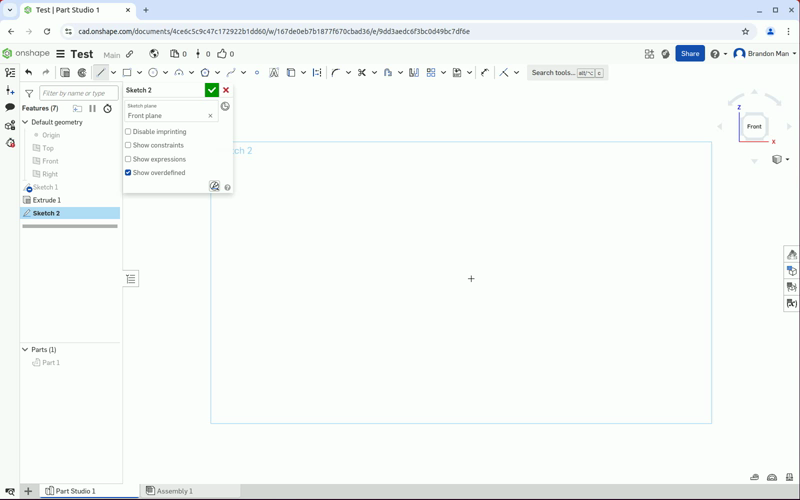
key_up(shift)
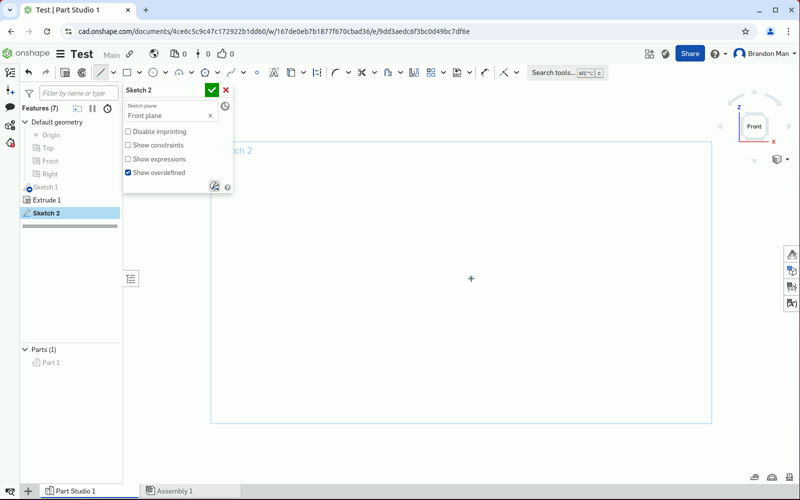
key_down(shift)
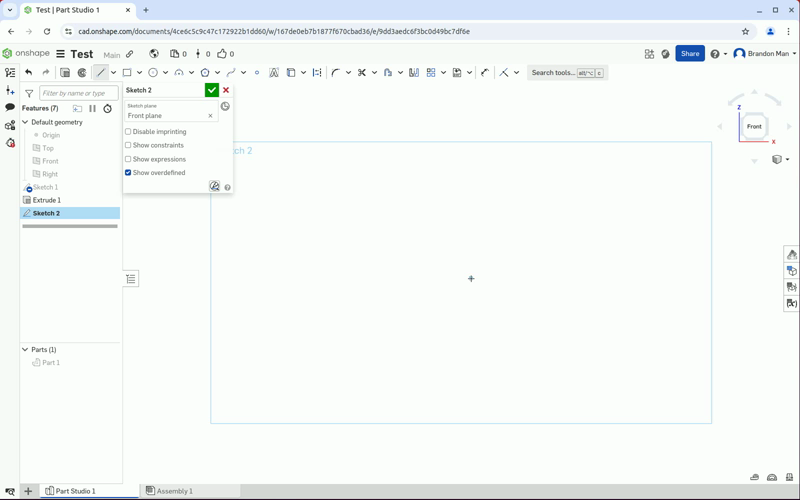
mouse_move(501, 278)
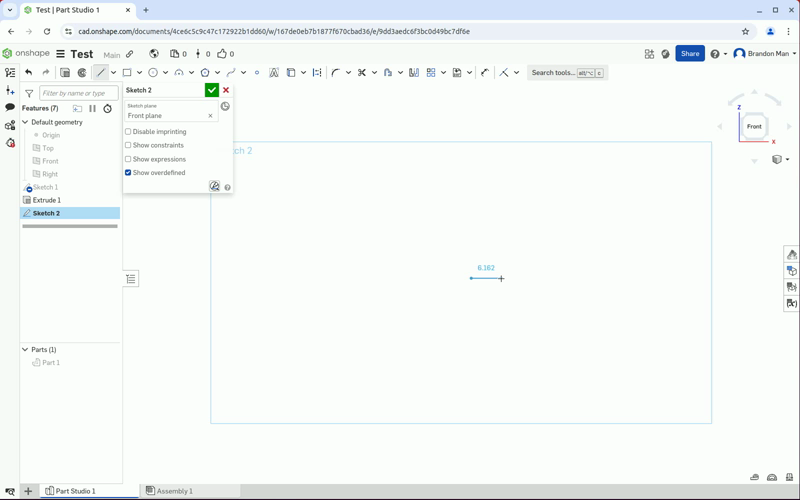
mouse_move(502, 309)
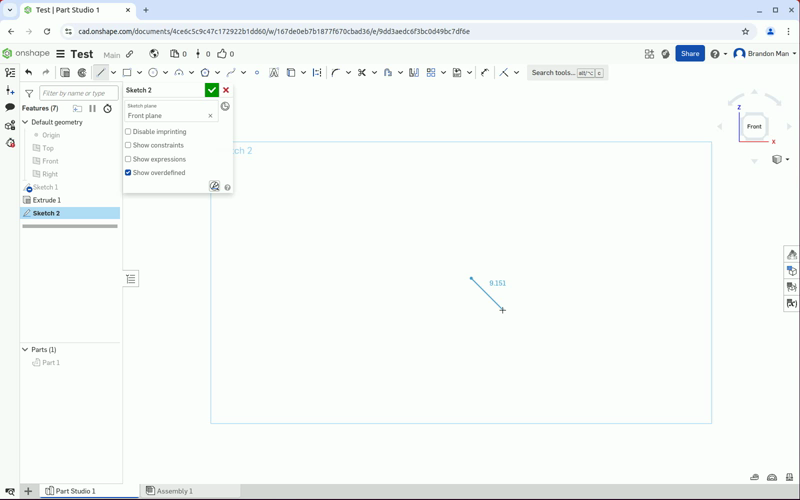
click(502, 309)
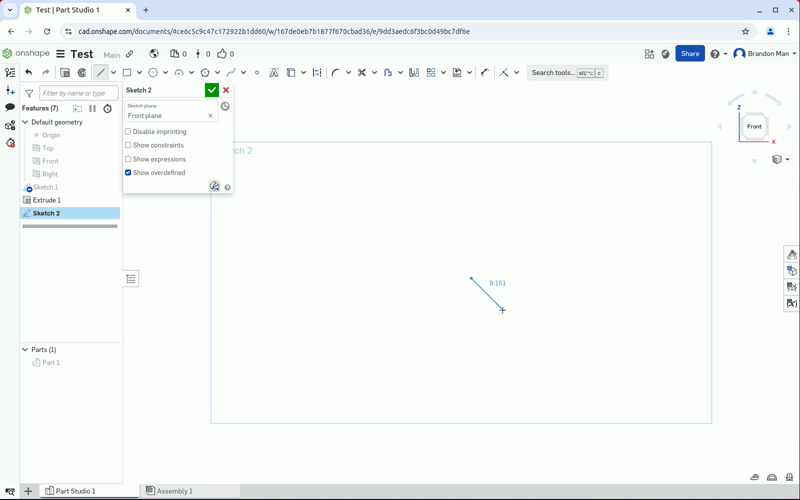
key_up(shift)
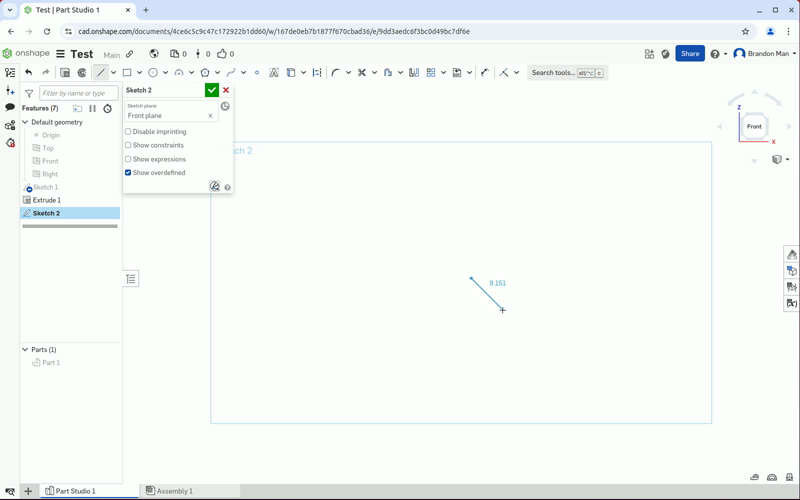
key_down(shift)
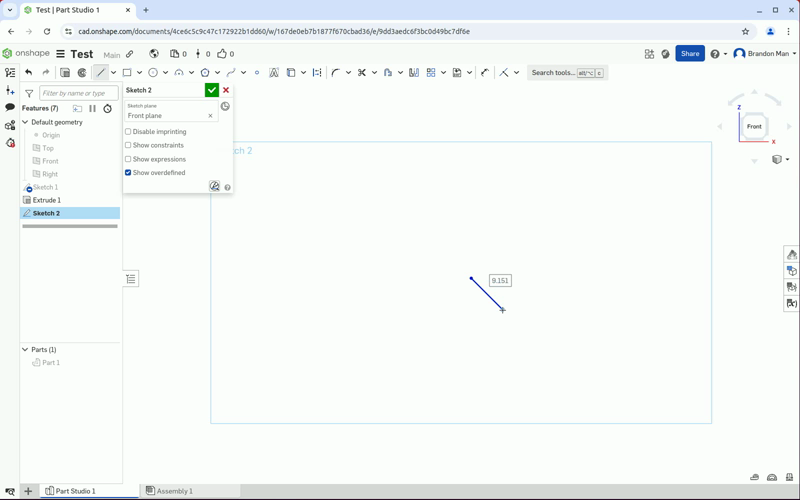
mouse_move(532, 309)
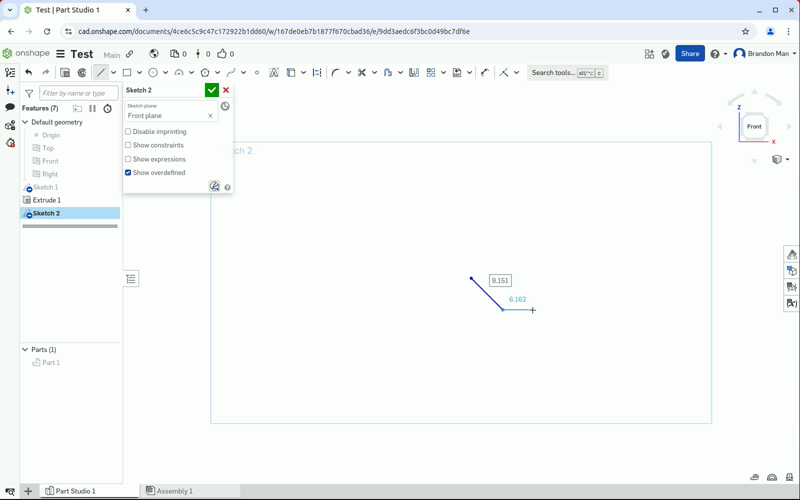
mouse_move(502, 278)
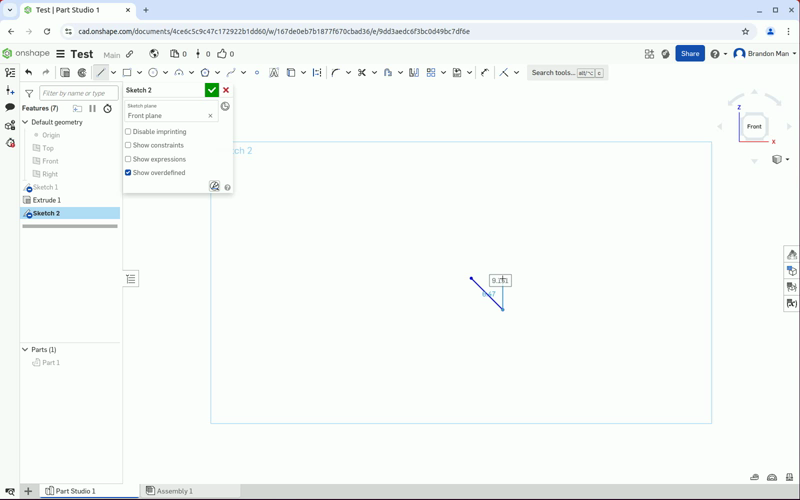
click(502, 278)
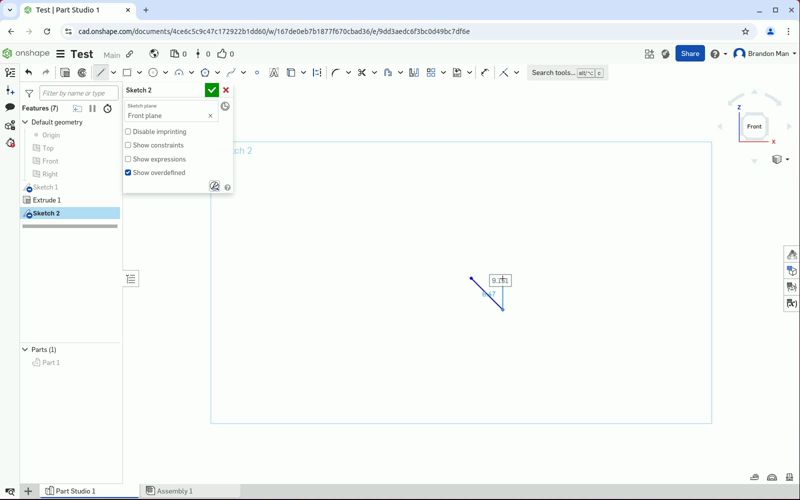
key_up(shift)
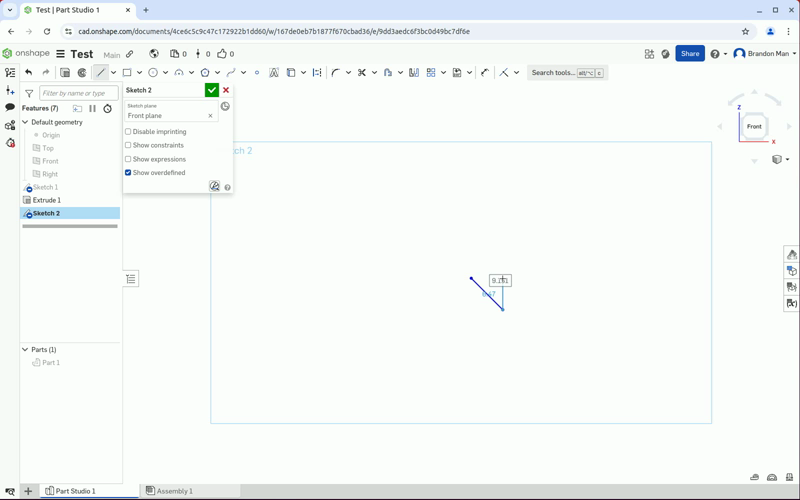
mouse_move(532, 278)
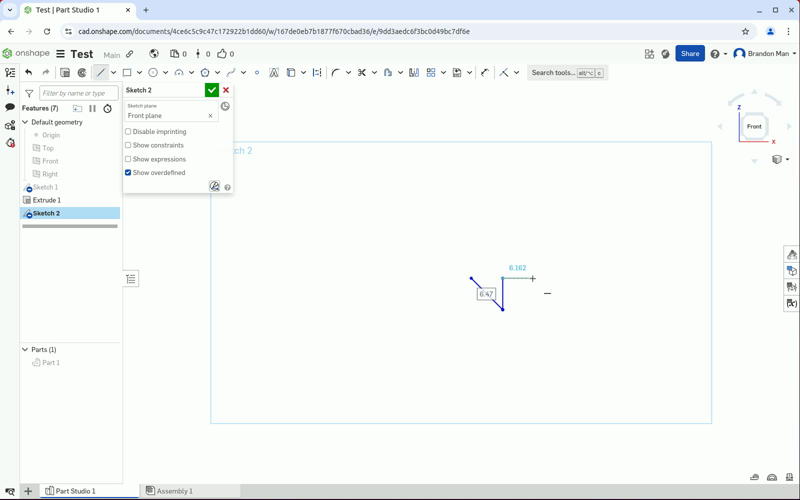
key_down(shift)
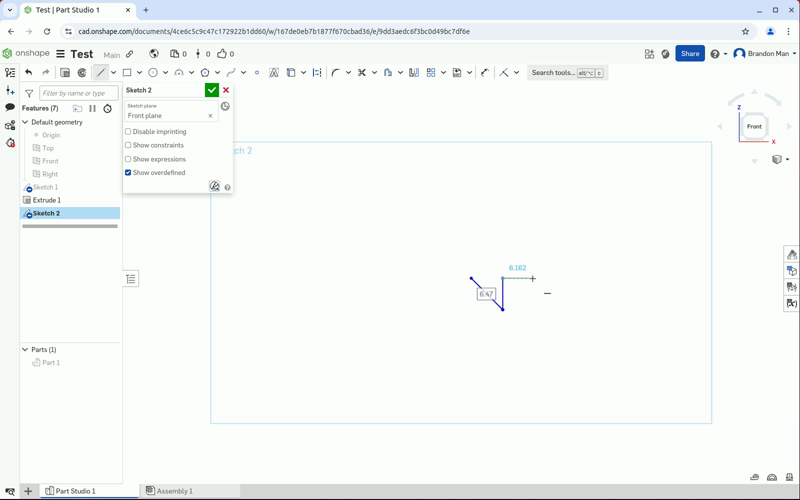
mouse_move(471, 278)
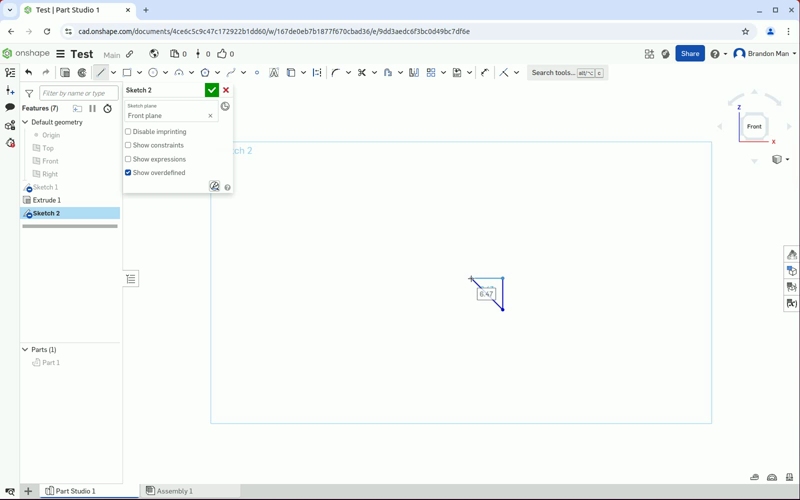
key_up(shift)
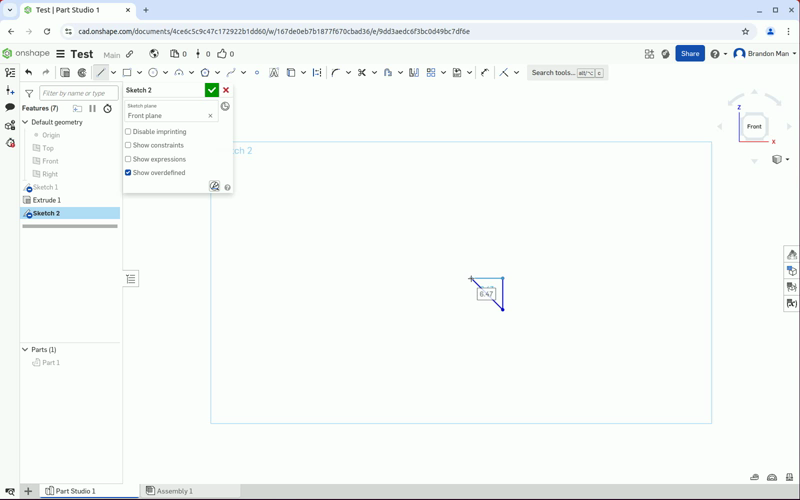
click(471, 278)
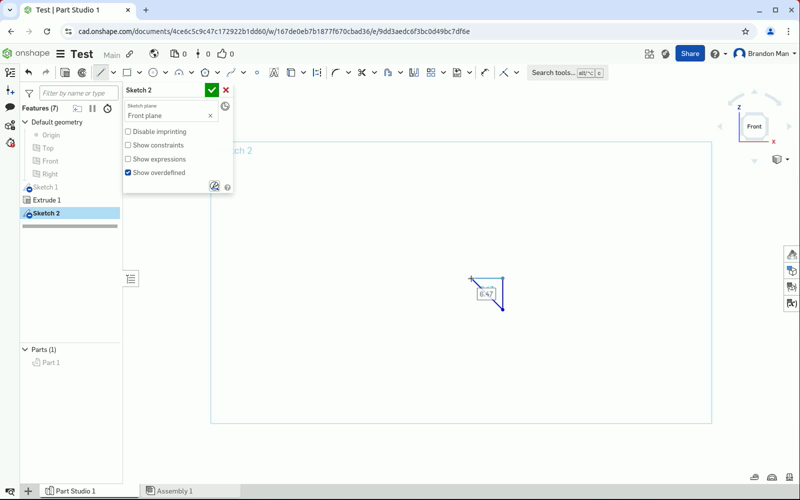
key(esc)
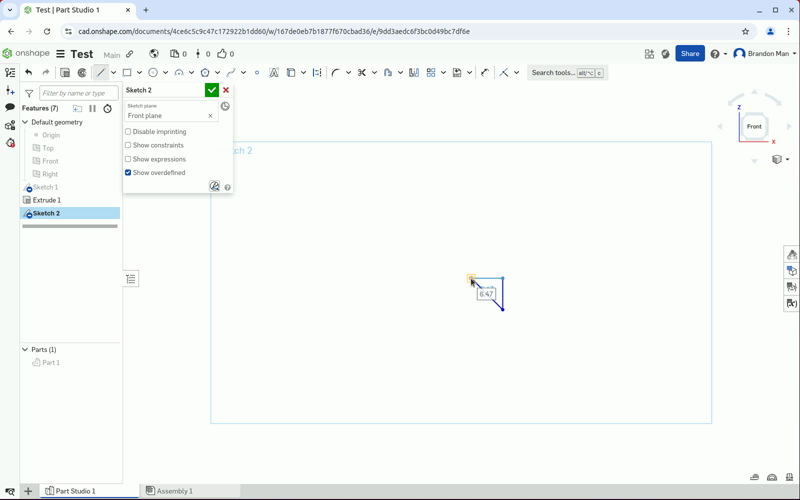
mouse_move(502, 303)
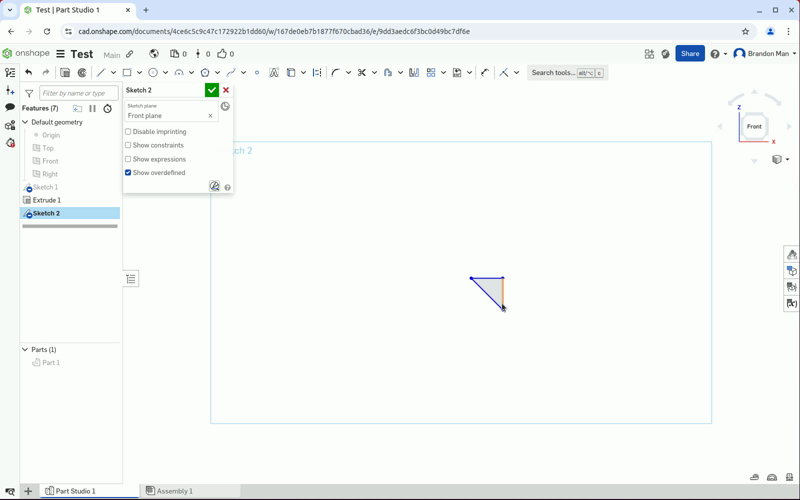
scroll(6)
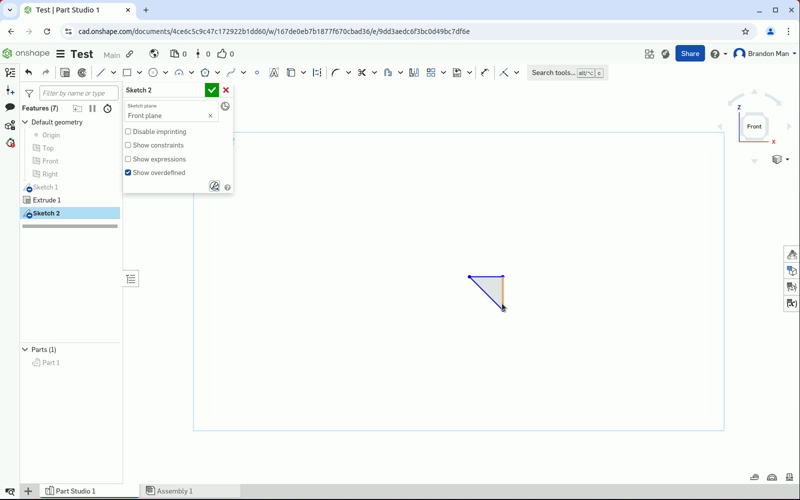
scroll(6)
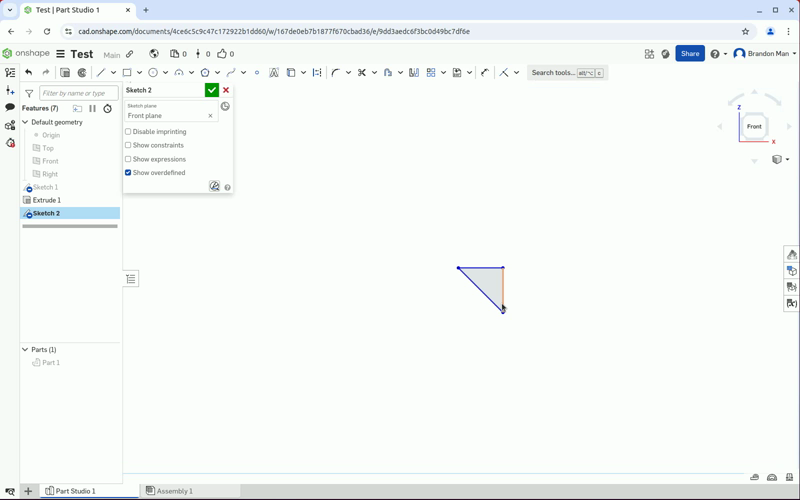
scroll(6)
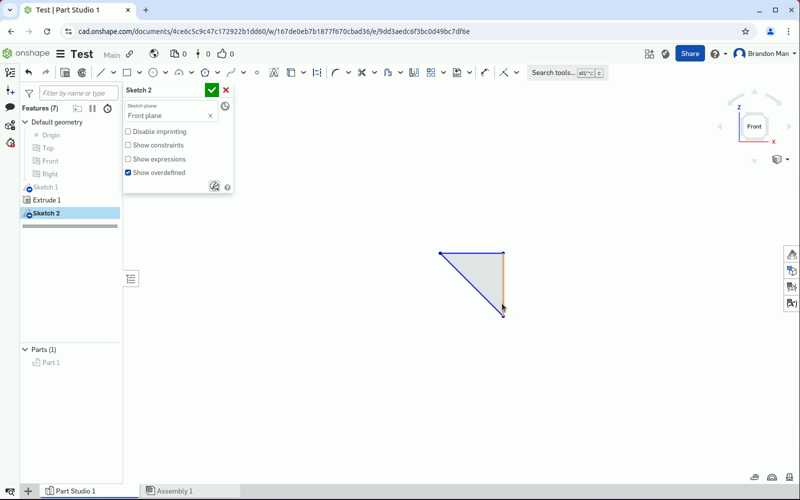
scroll(6)
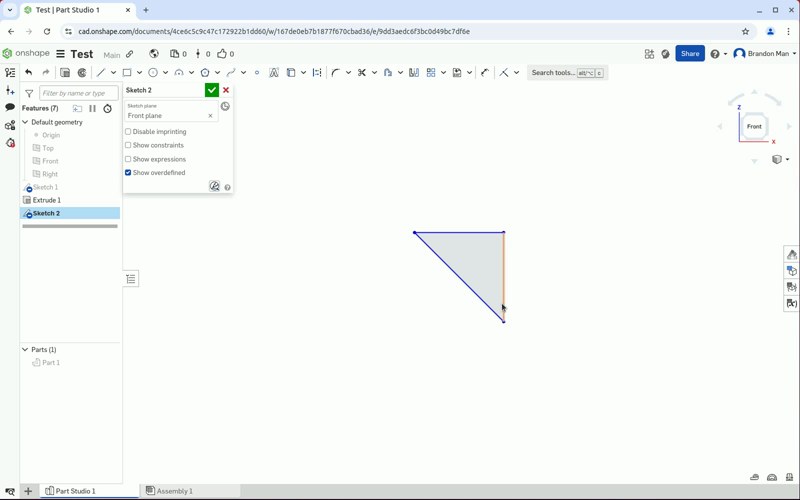
scroll(6)
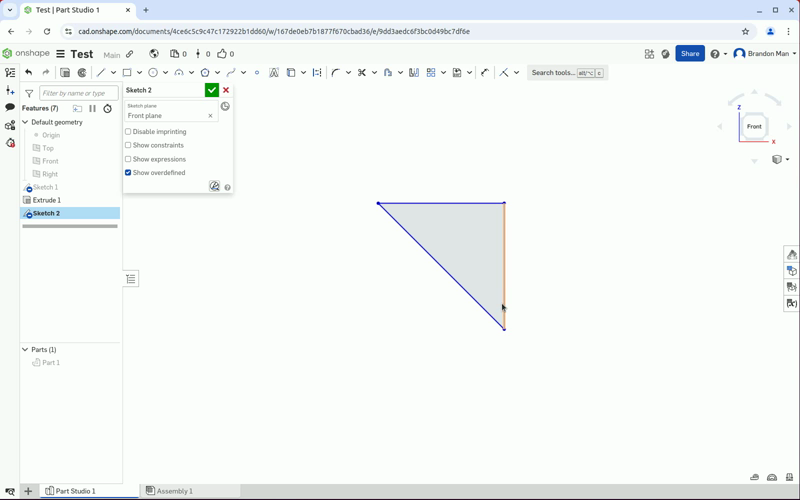
scroll(6)
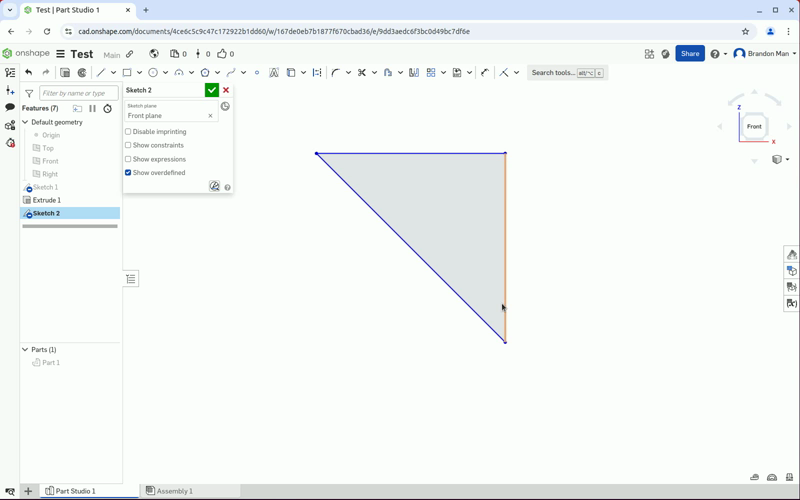
scroll(6)
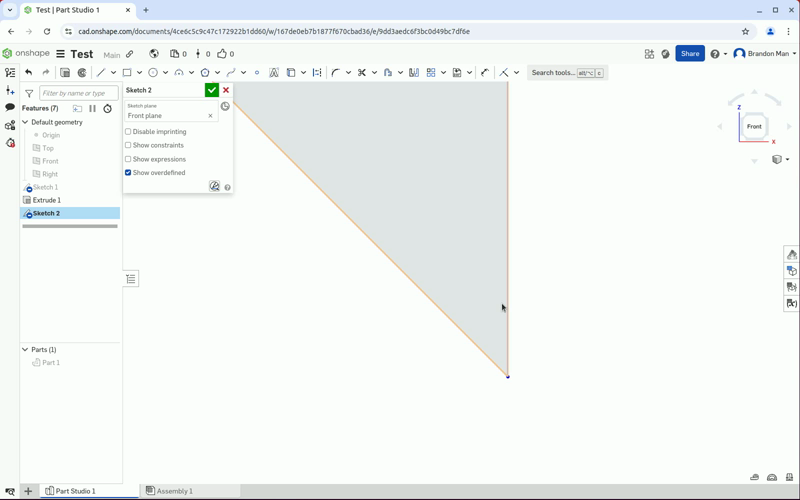
click(502, 303)
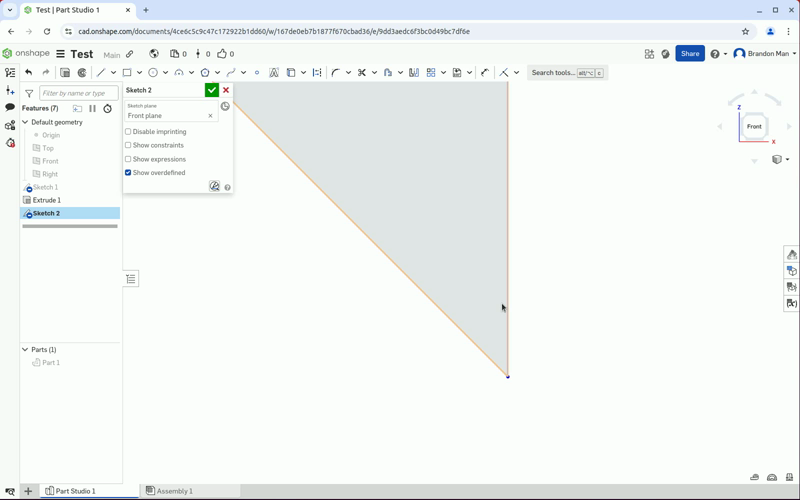
scroll(-6)
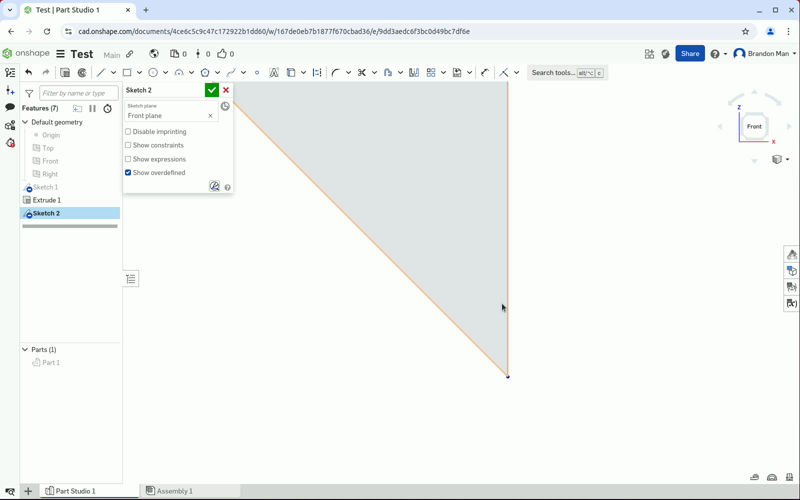
scroll(-6)
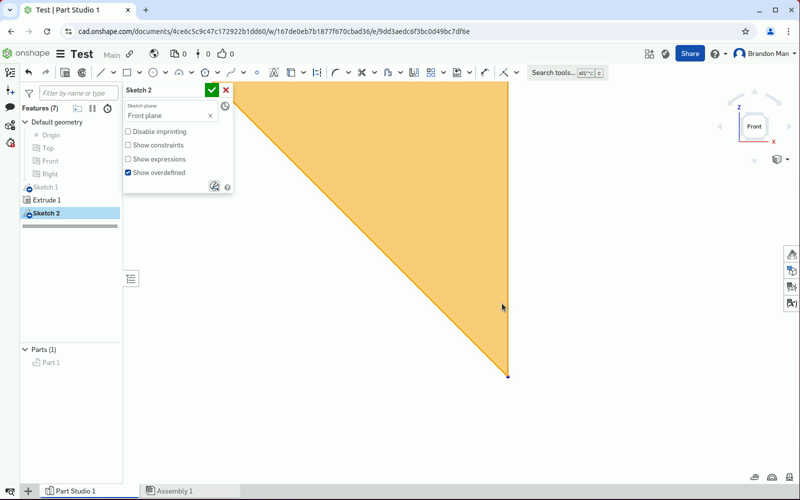
scroll(-6)
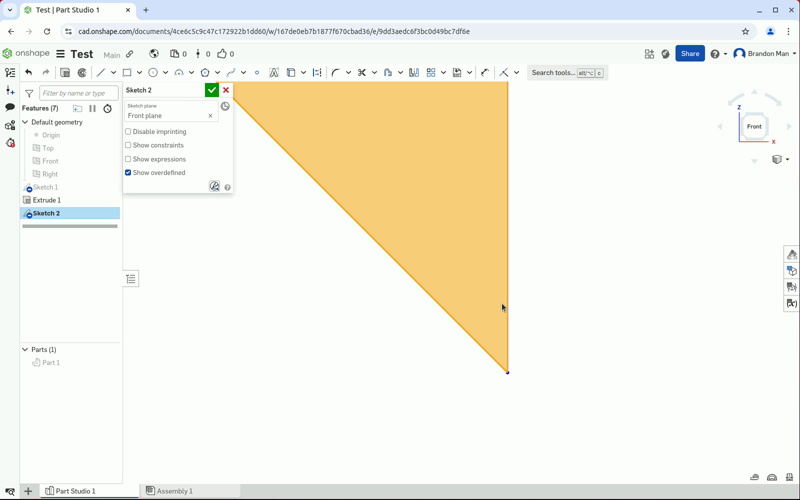
scroll(-6)
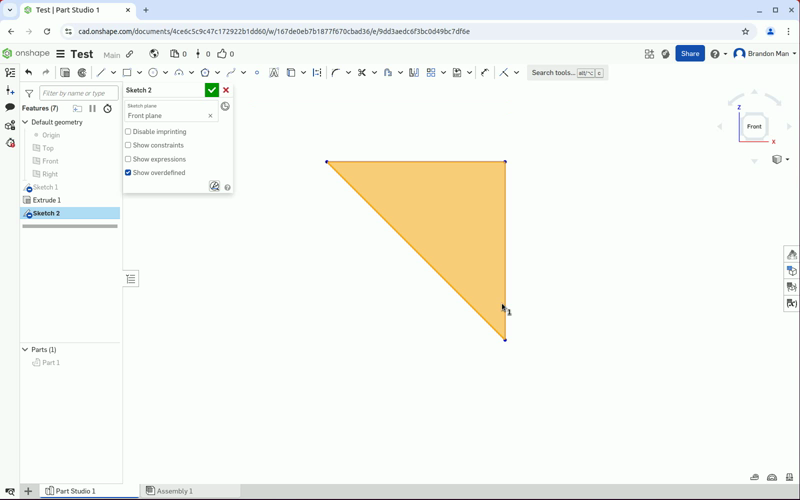
scroll(-6)
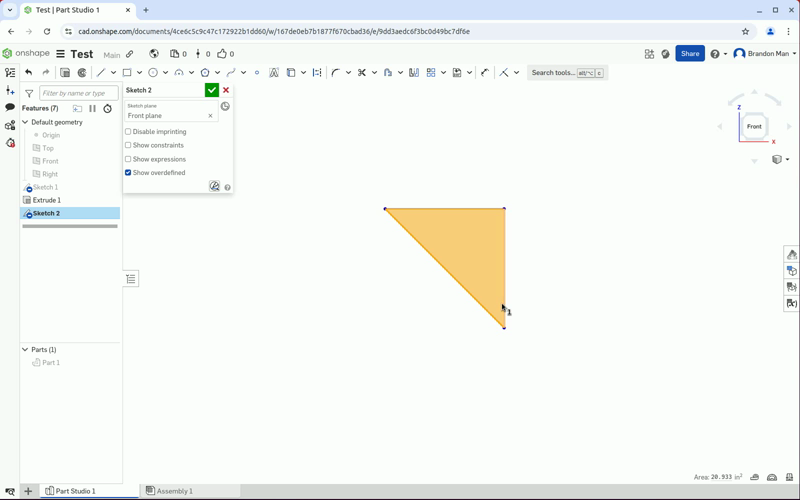
scroll(-6)
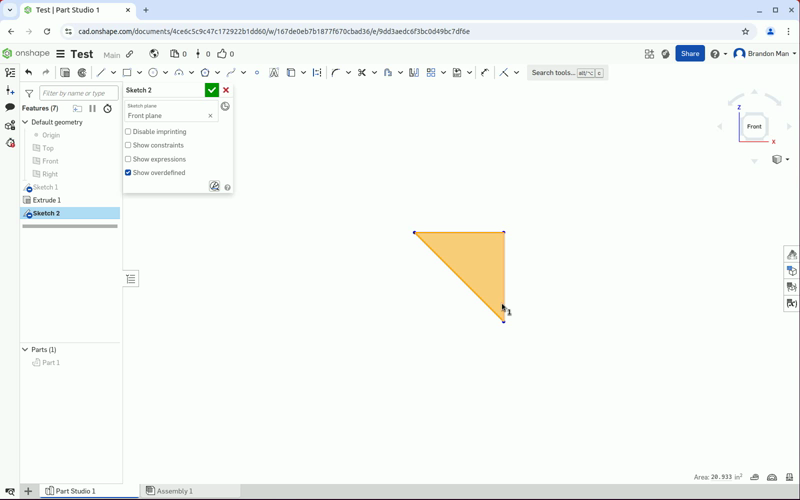
scroll(-6)
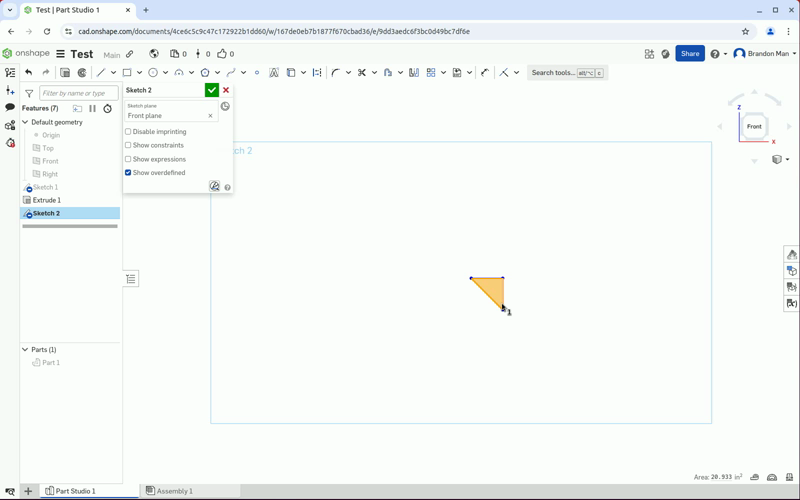
mouse_move(73, 352)
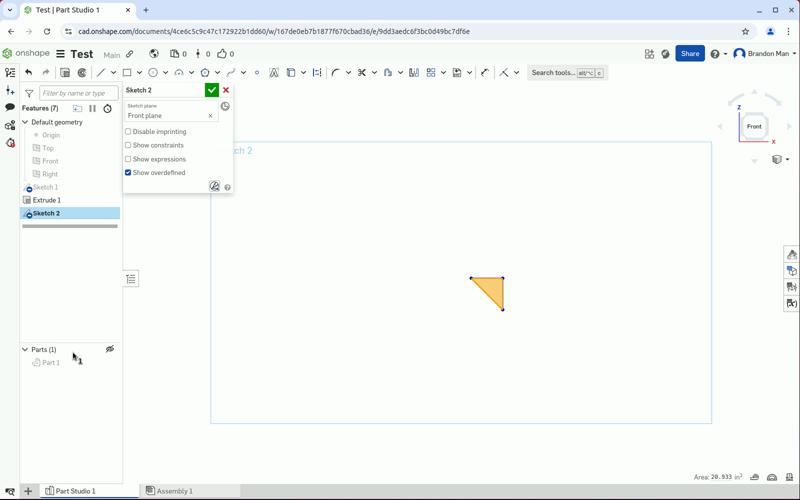
key(shift+y)
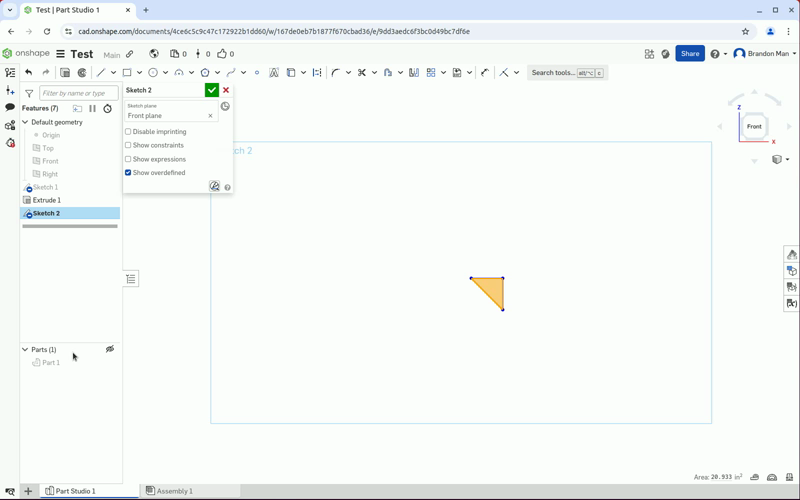
key(shift+e)
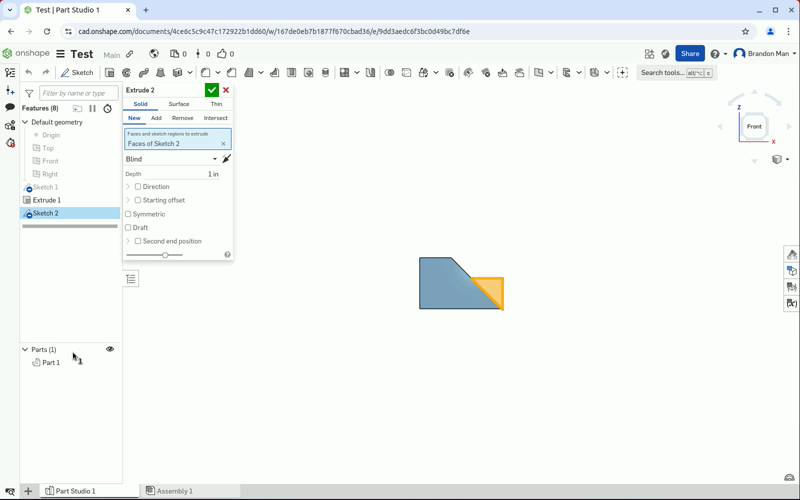
mouse_move(143, 106)
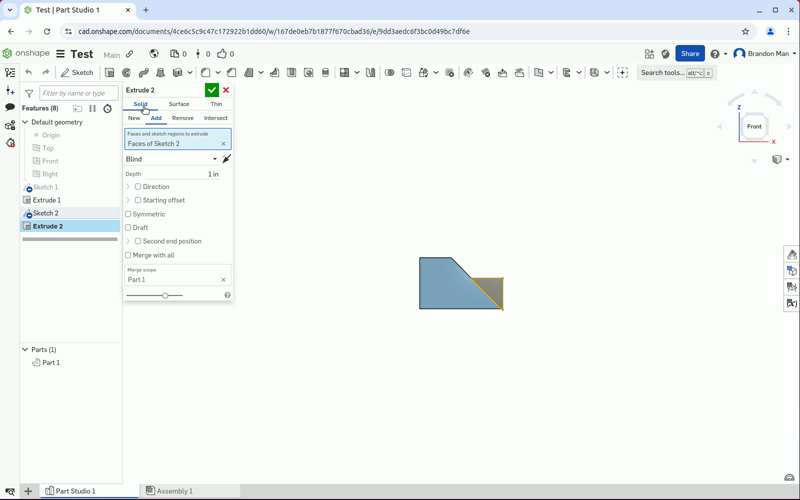
click(143, 106)
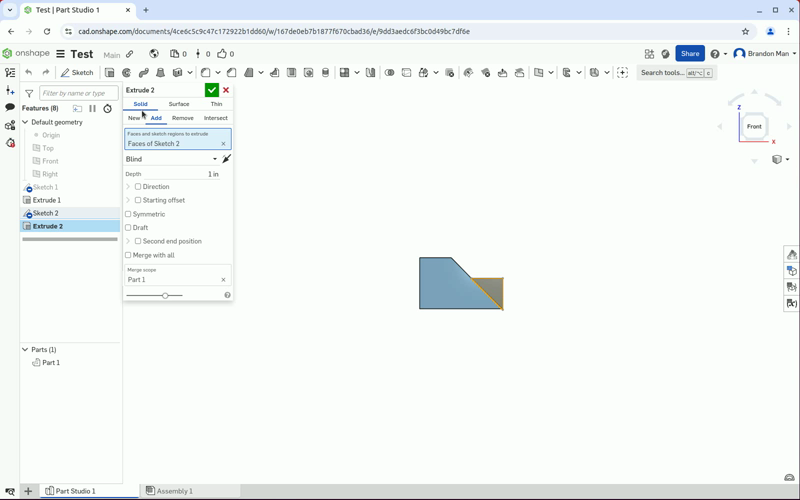
mouse_move(137, 120)
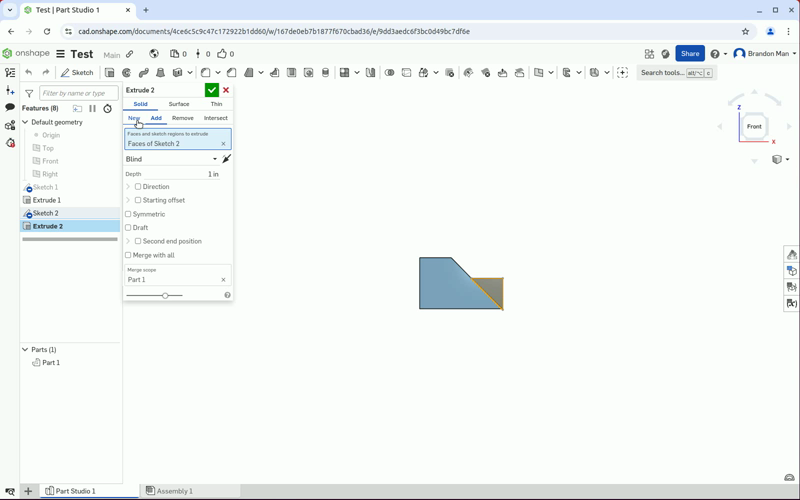
click(137, 120)
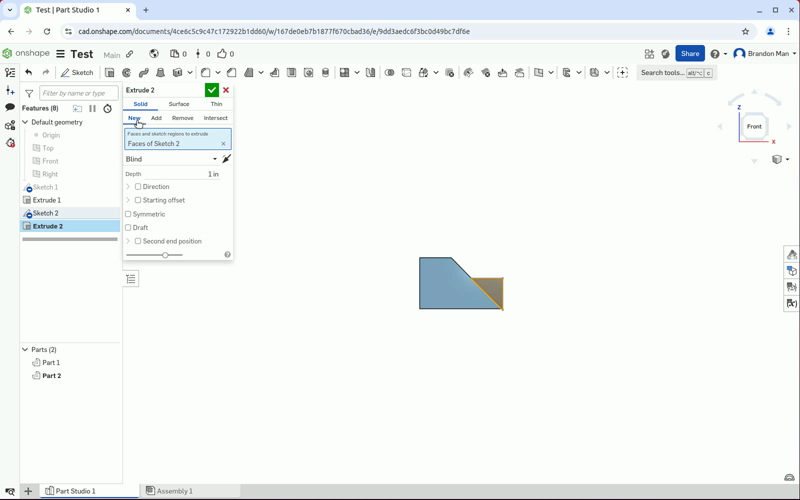
key(tab, 4)
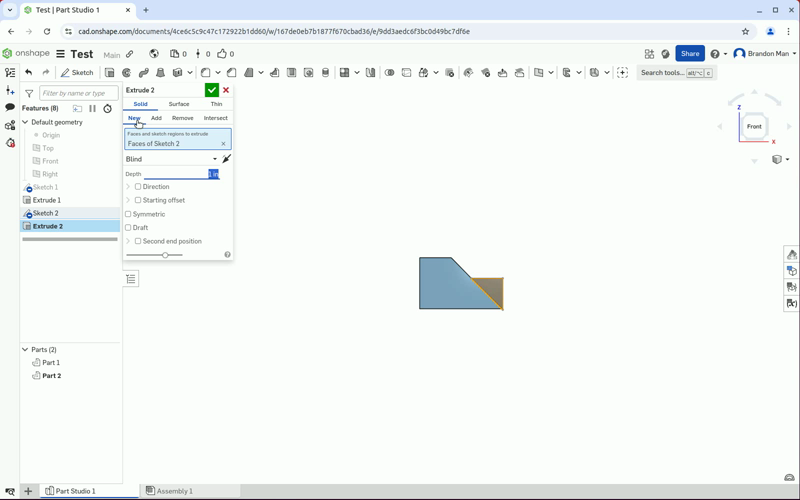
text(6.258)
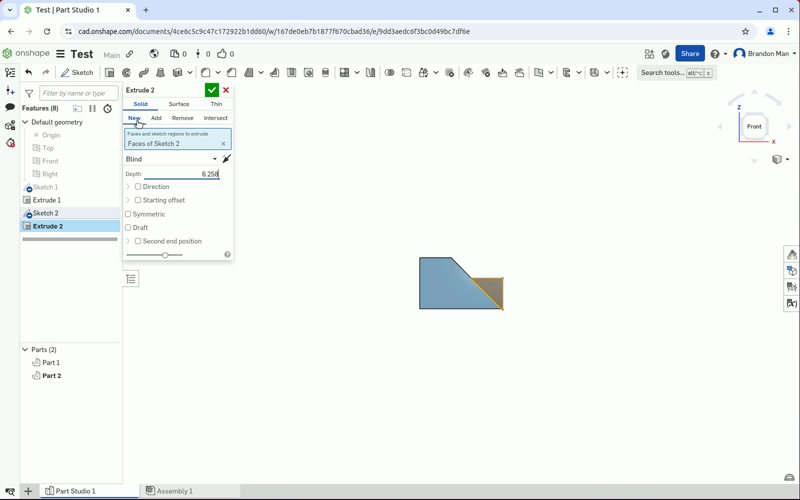
key(enter)
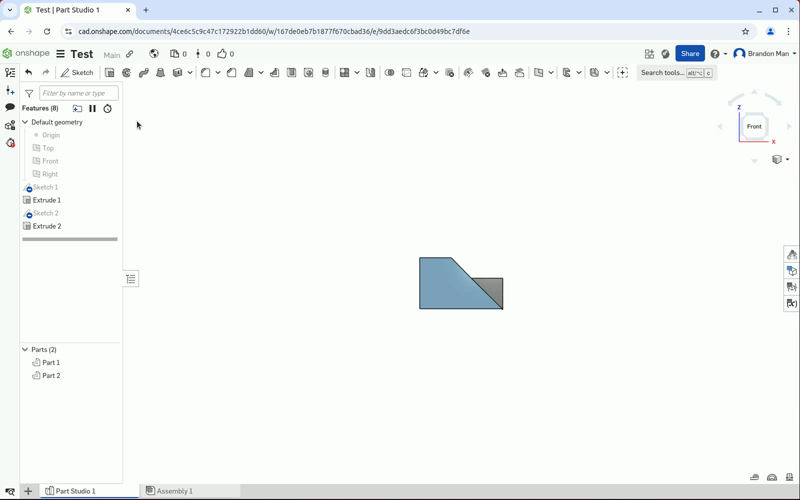
key(shift+h)
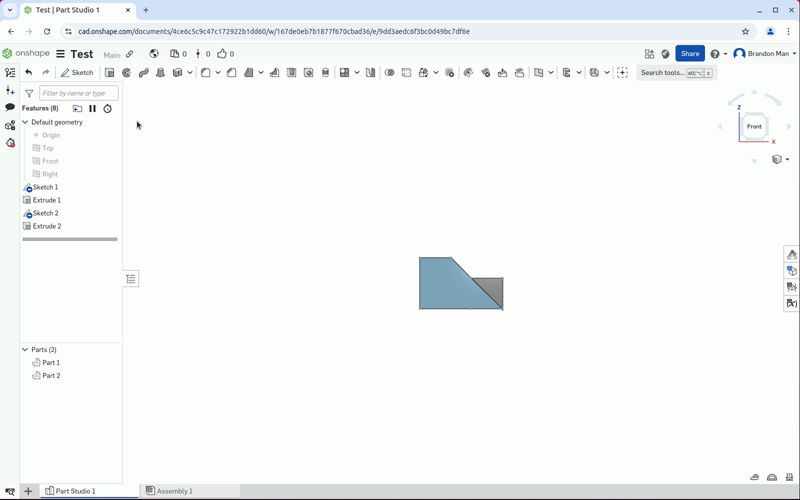
key(shift+h)
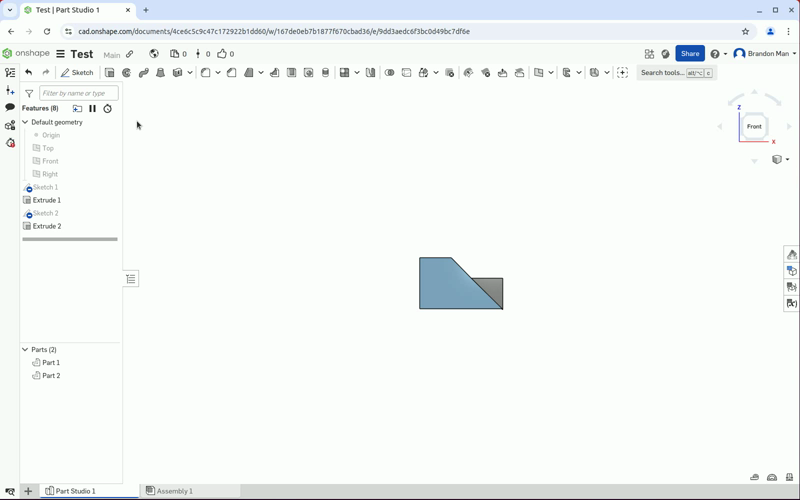
mouse_move(73, 189)
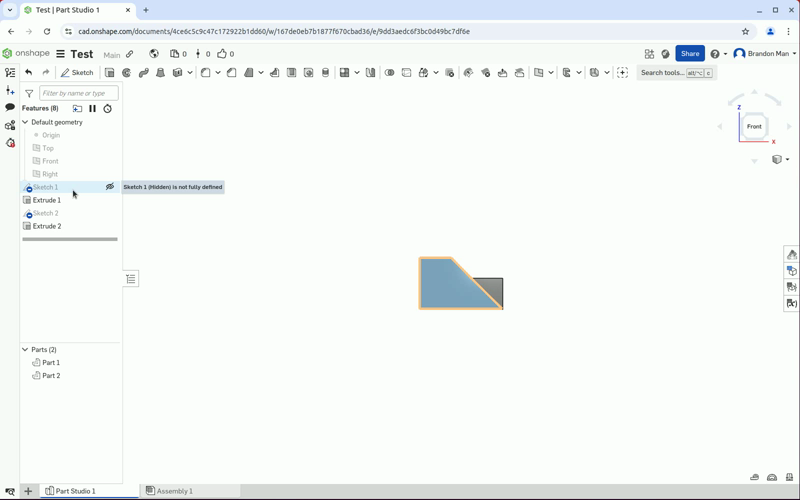
click(73, 189)
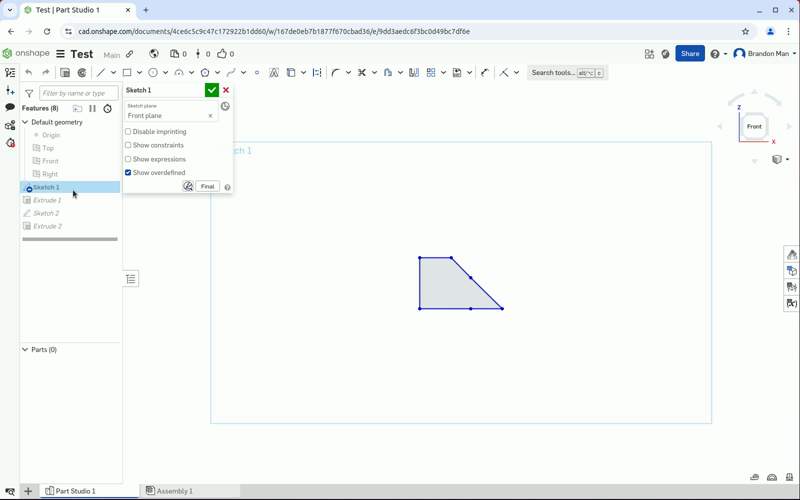
mouse_move(229, 92)
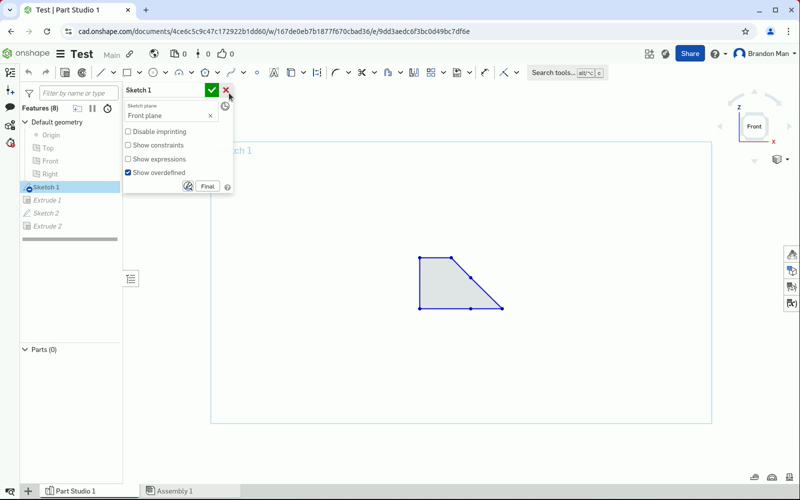
click(229, 92)
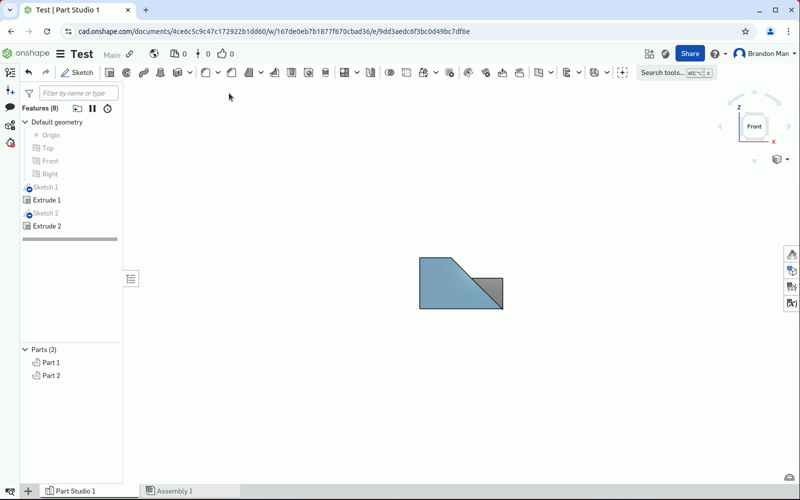
mouse_move(73, 352)
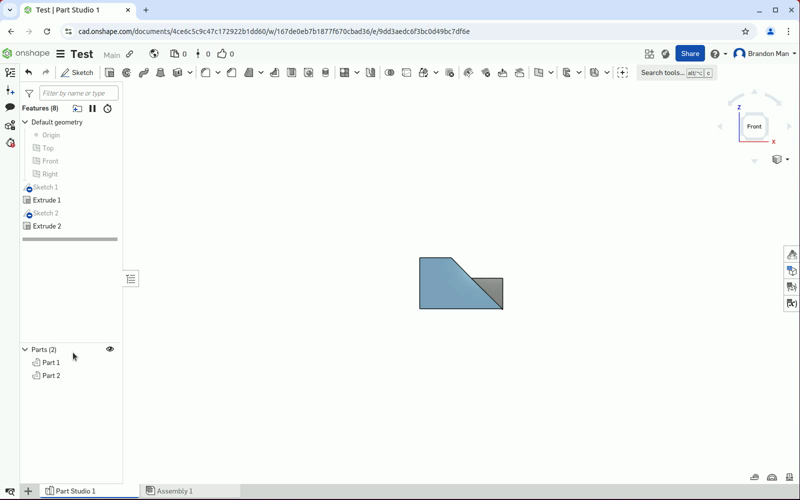
key(y)
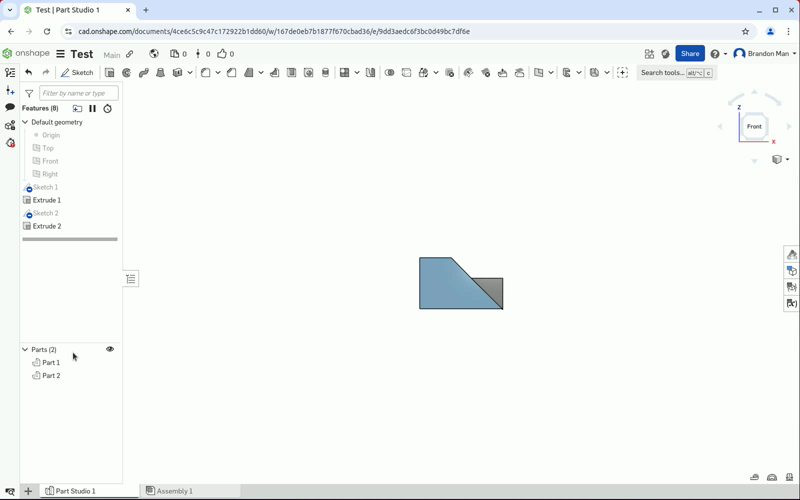
key(shift+p)
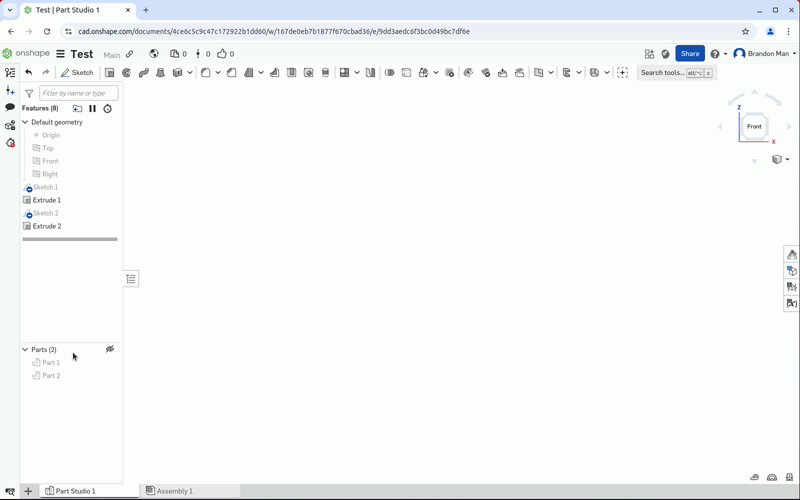
key(space)
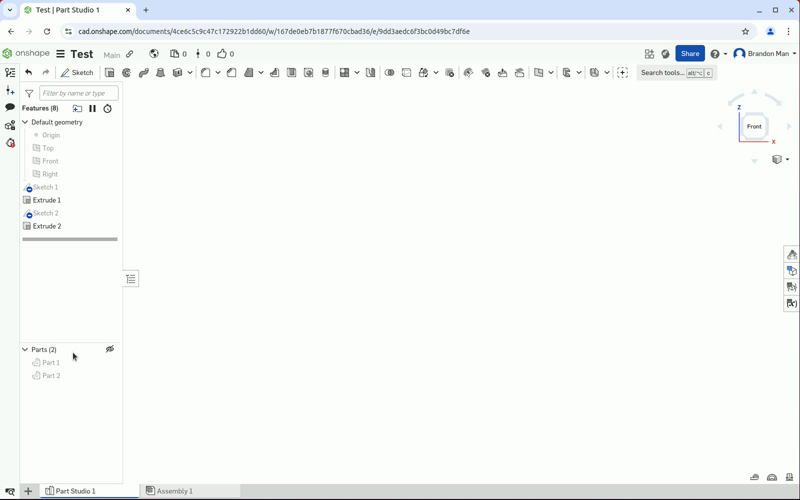
key_down(shift)
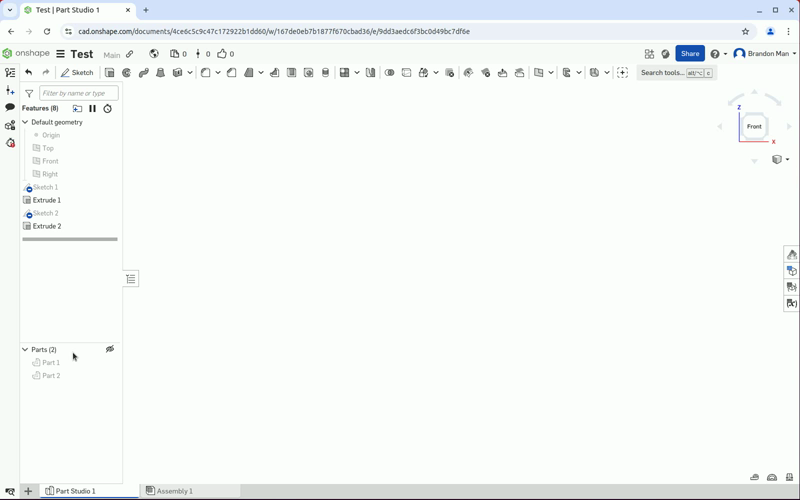
key(left)
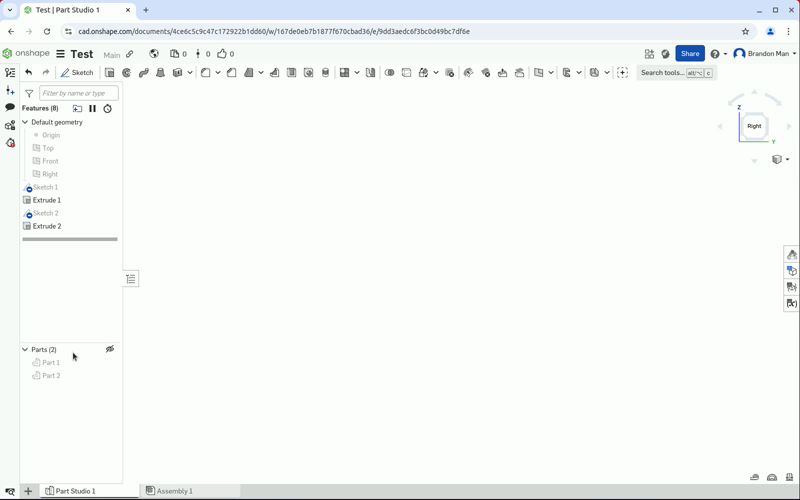
key_up(shift)
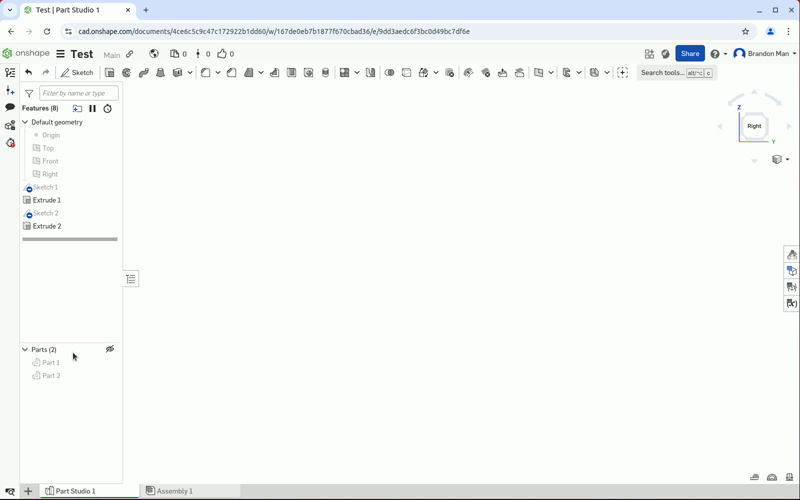
mouse_move(73, 352)
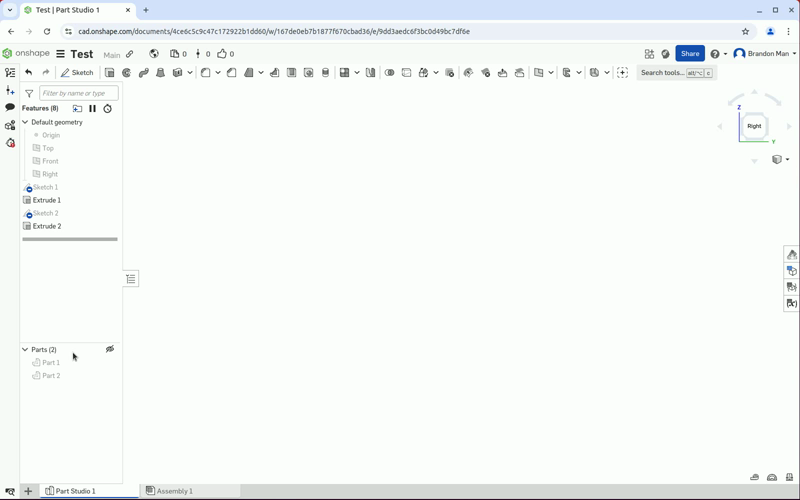
key(shift+y)
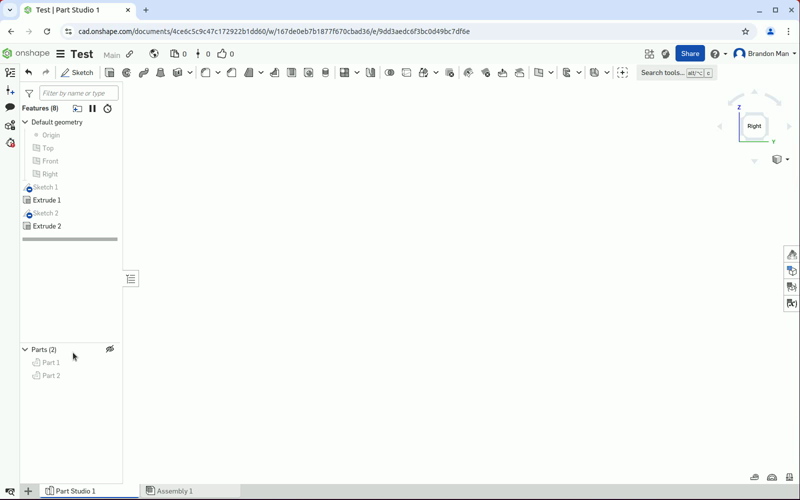
key(shift+s)
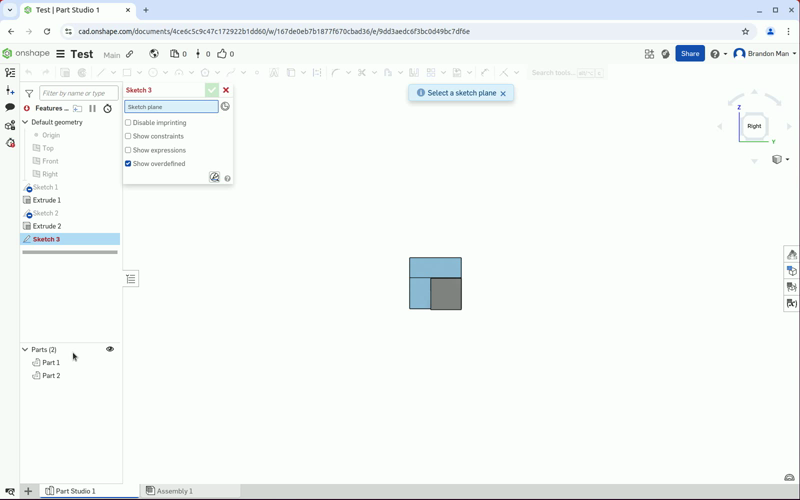
mouse_move(73, 176)
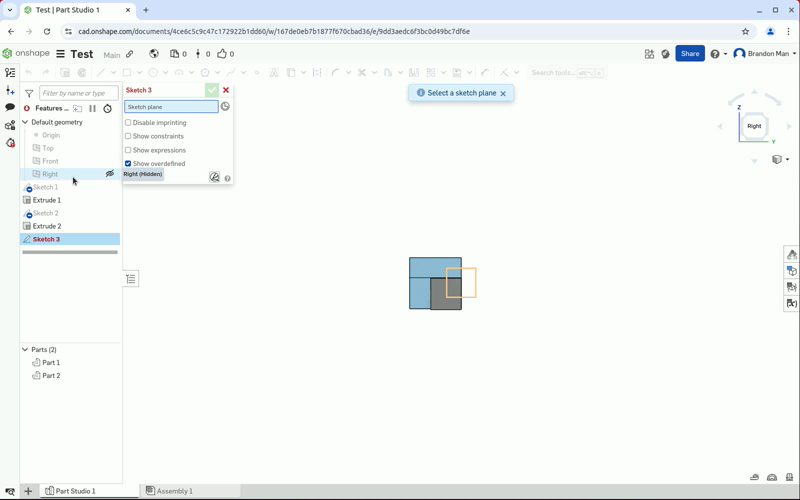
click(73, 176)
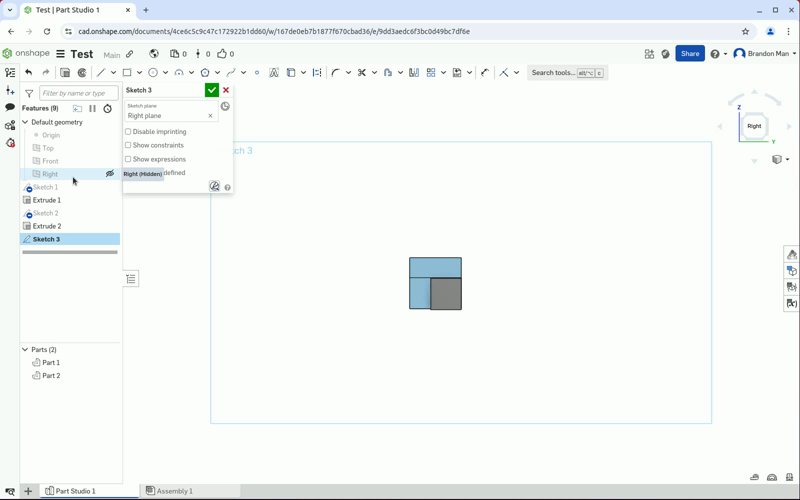
mouse_move(73, 352)
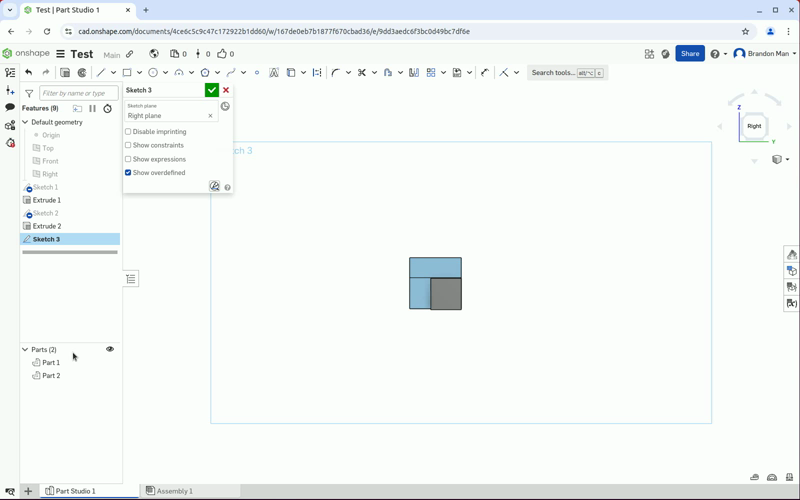
key(y)
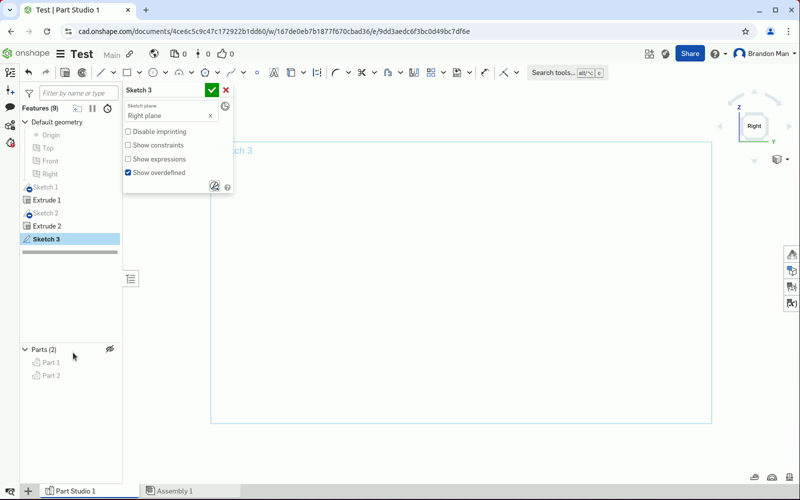
key(l)
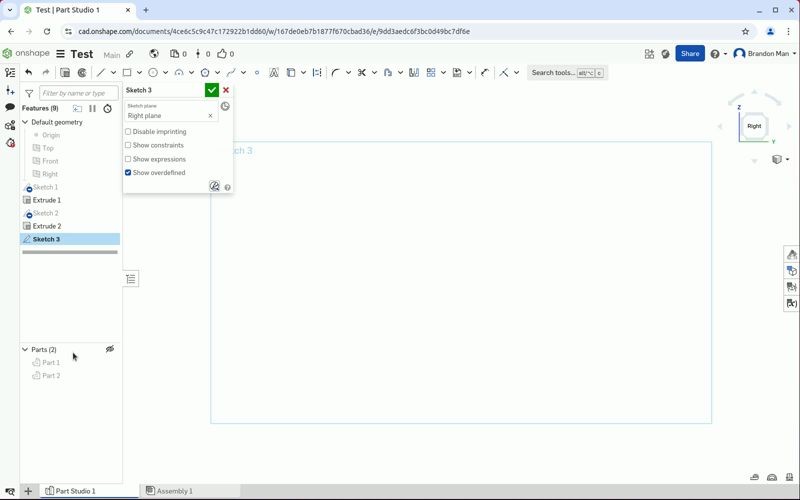
key_down(shift)
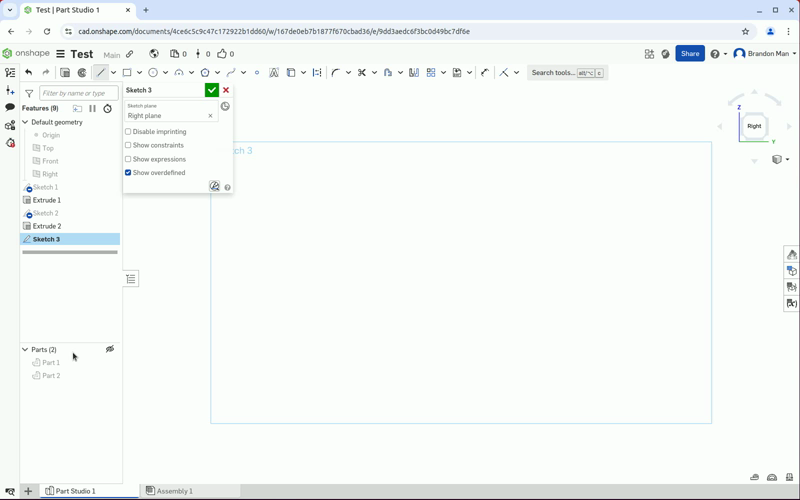
mouse_move(460, 282)
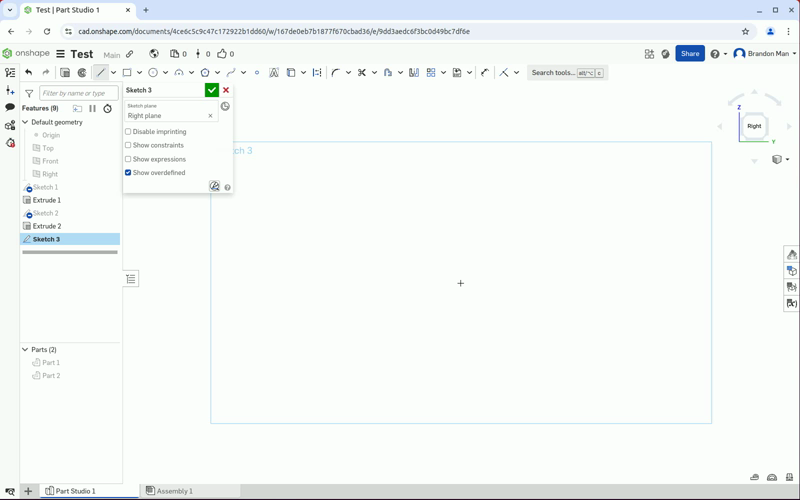
click(460, 282)
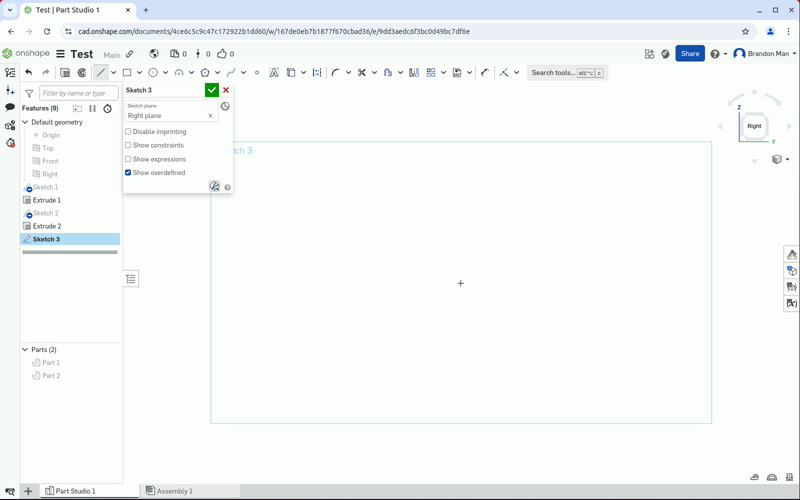
key_up(shift)
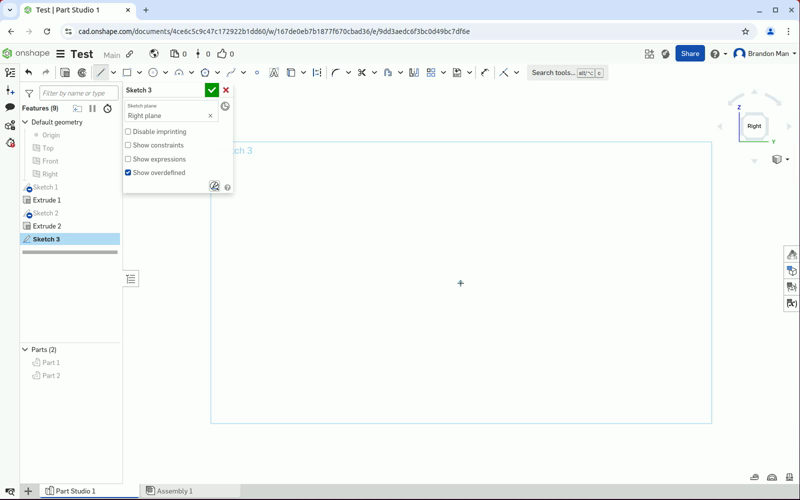
key_down(shift)
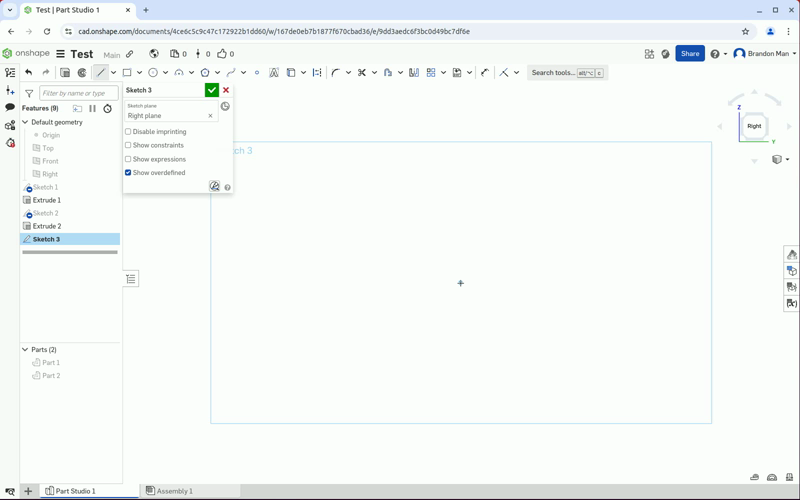
mouse_move(490, 282)
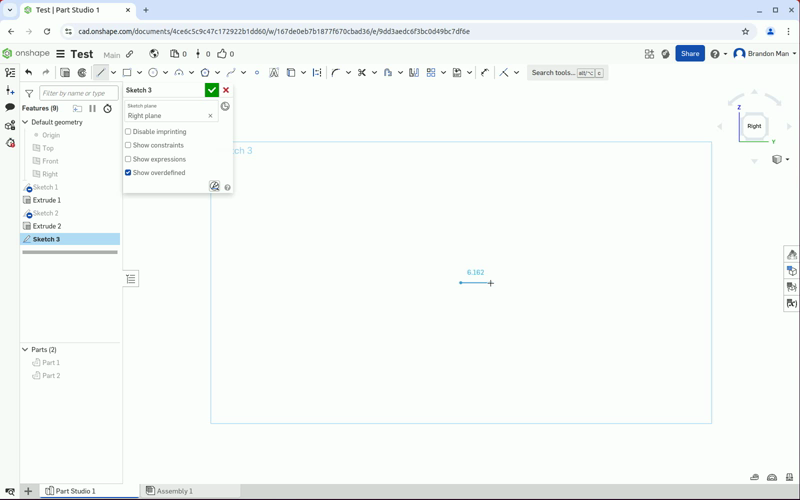
mouse_move(513, 282)
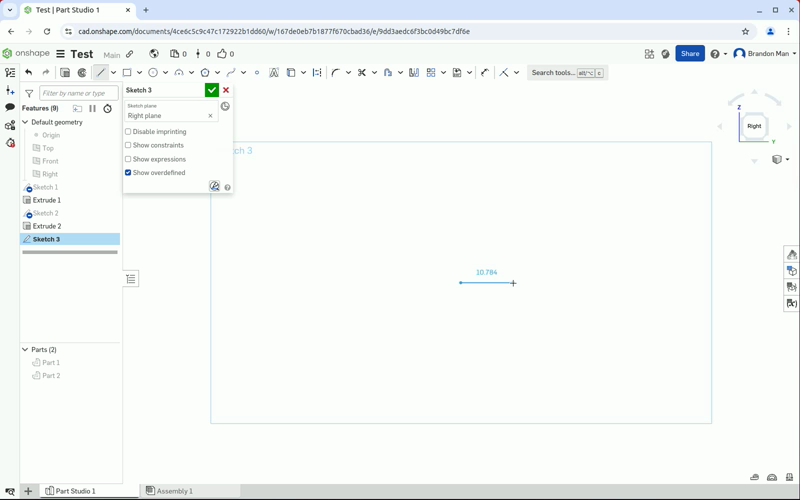
click(513, 282)
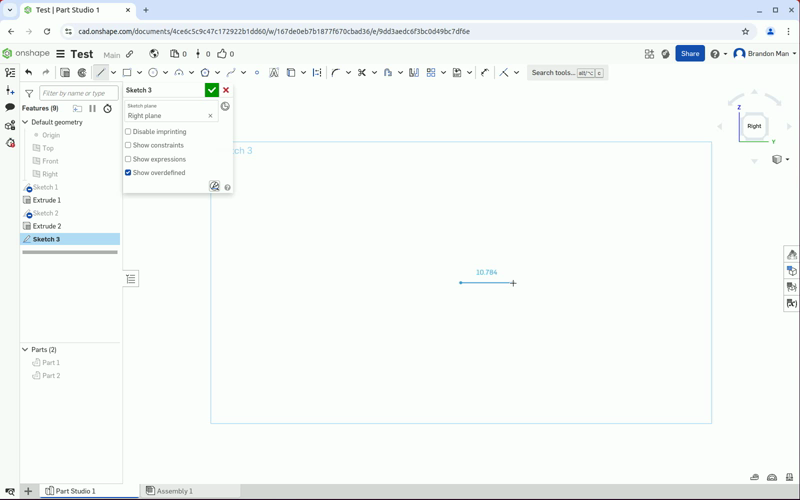
key_up(shift)
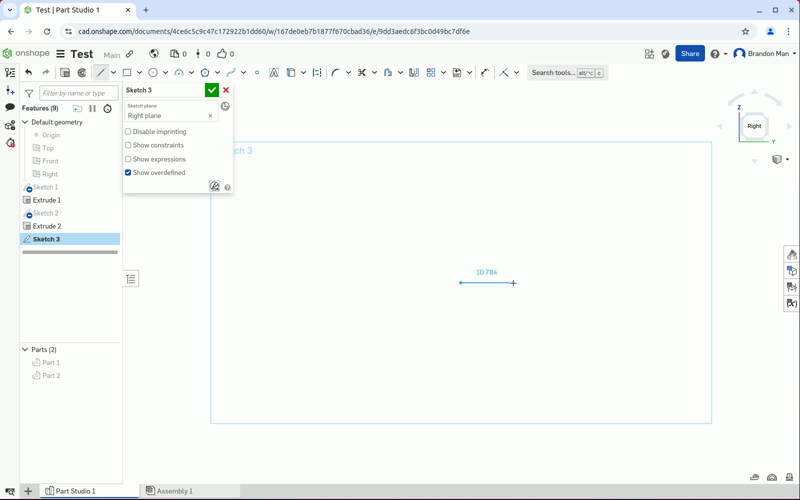
key_down(shift)
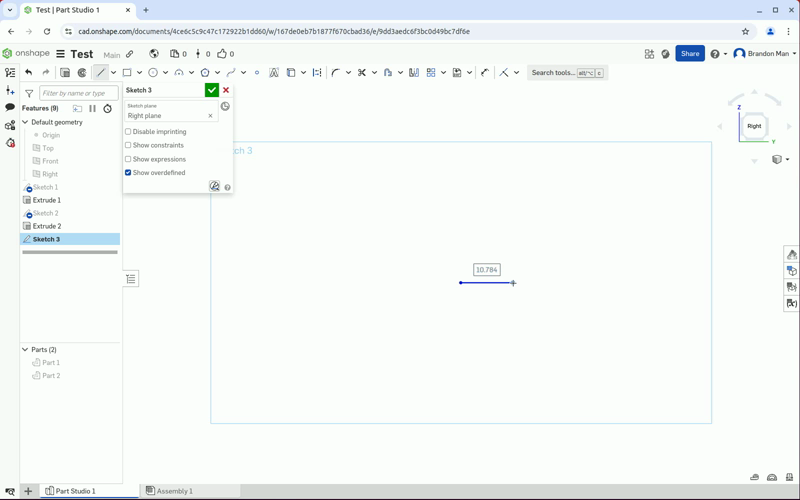
mouse_move(543, 282)
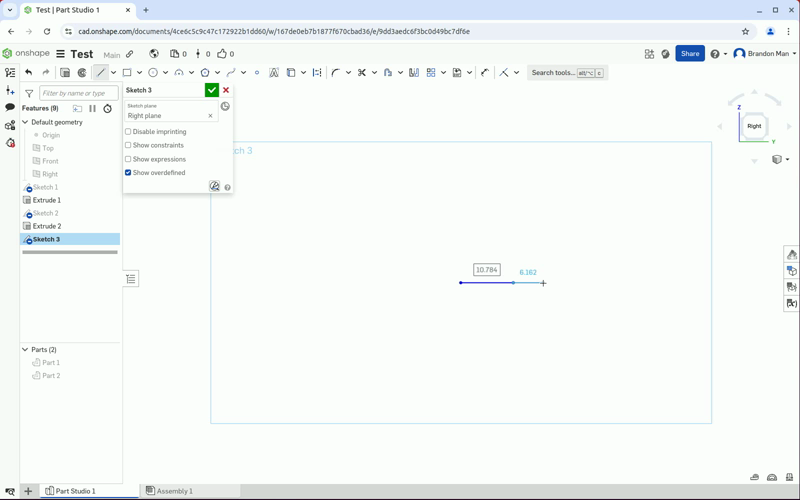
mouse_move(513, 251)
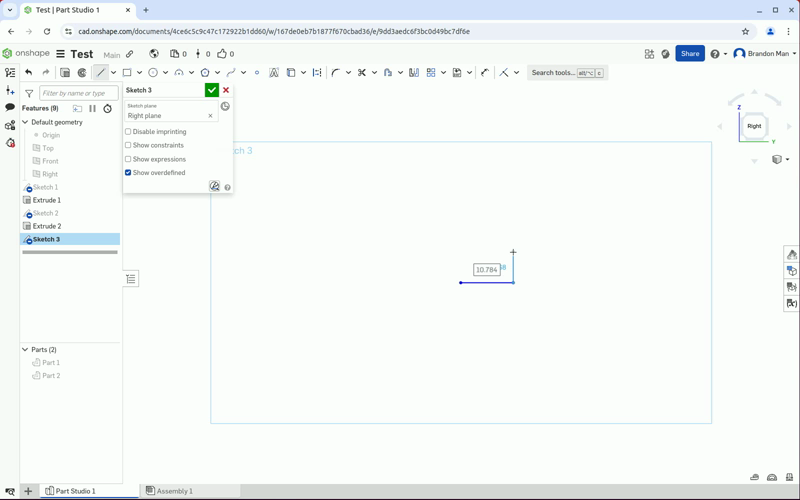
click(513, 251)
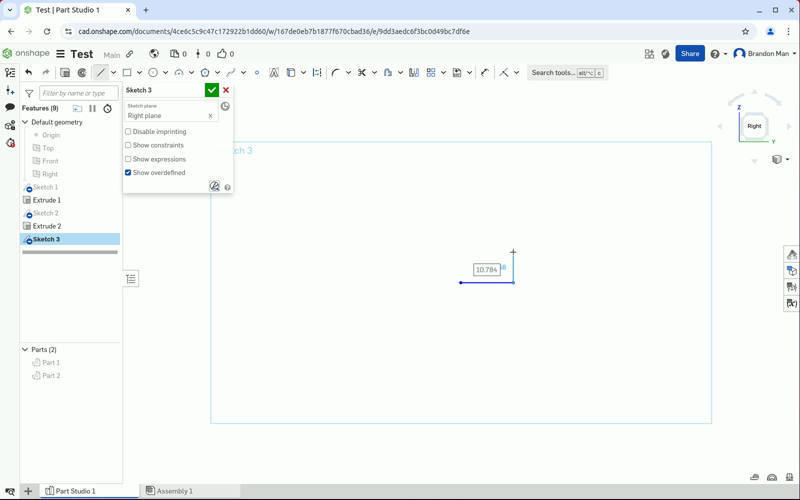
key_up(shift)
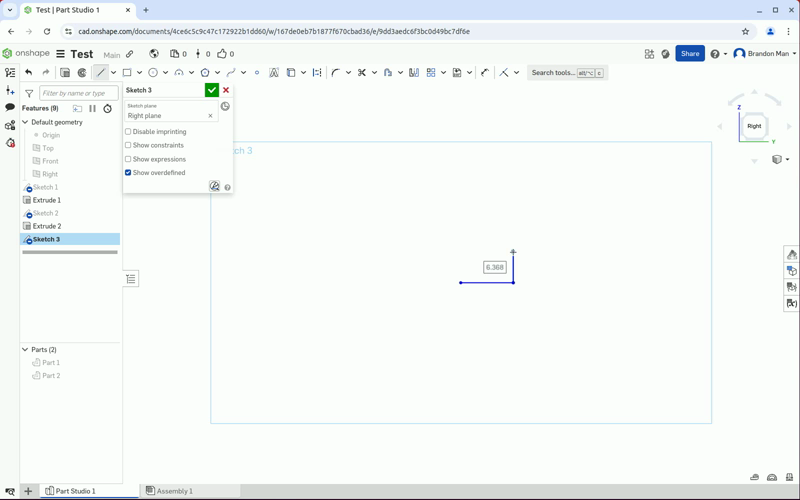
key_down(shift)
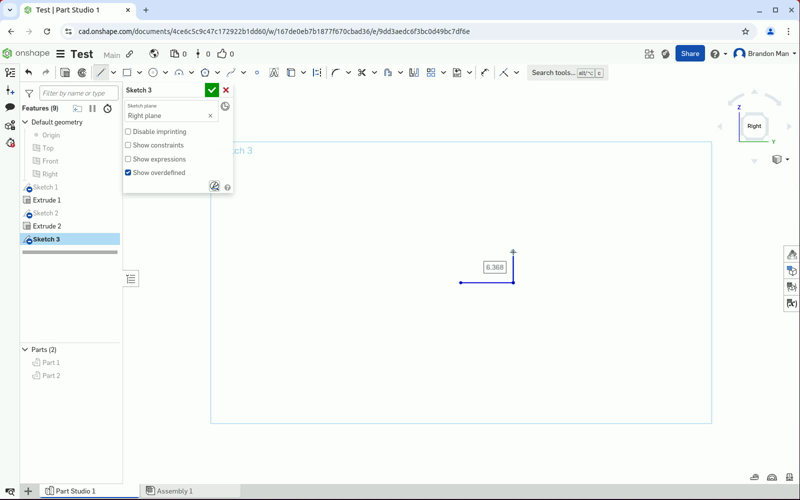
mouse_move(543, 251)
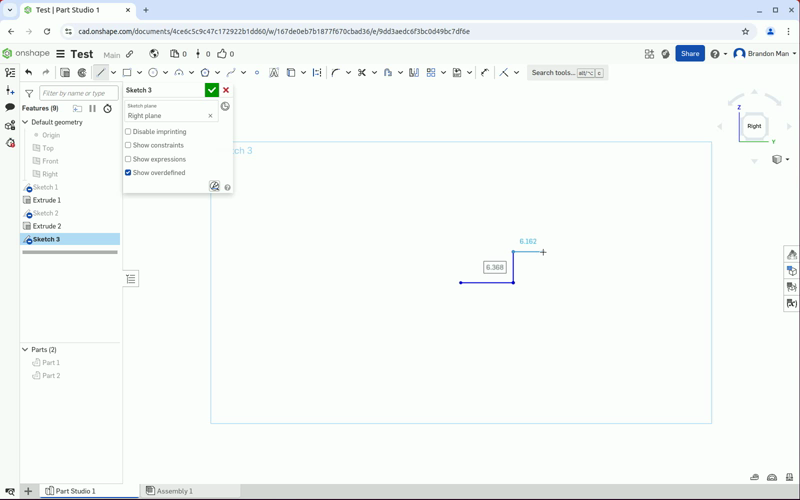
mouse_move(488, 251)
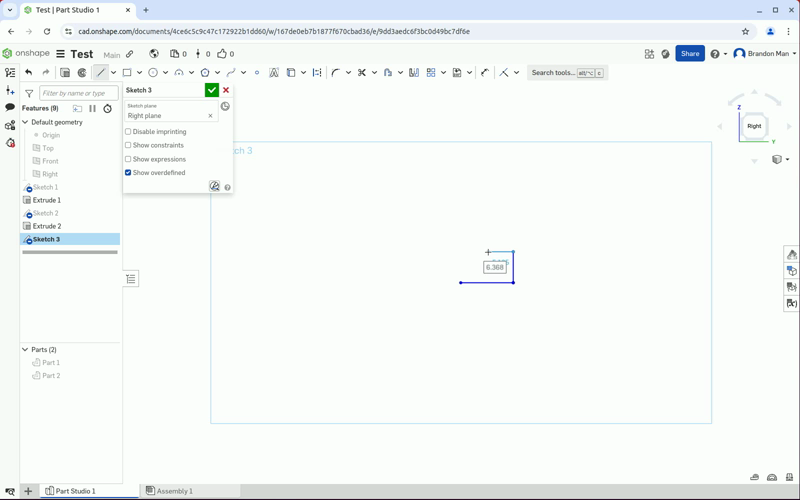
click(488, 251)
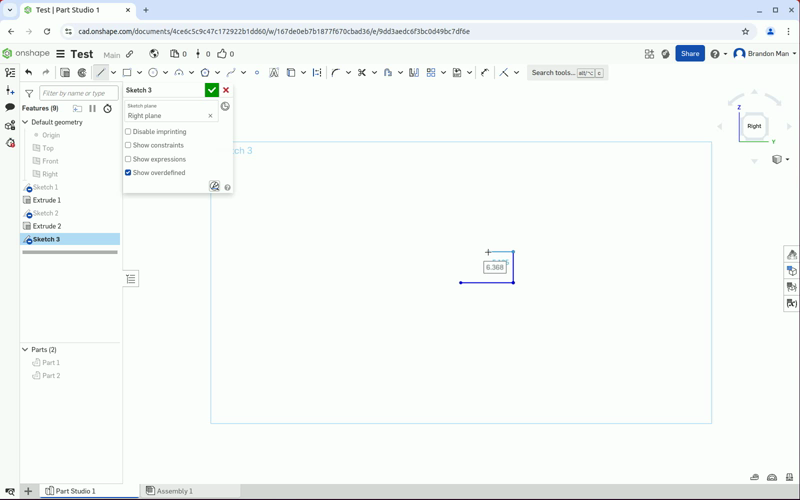
key_up(shift)
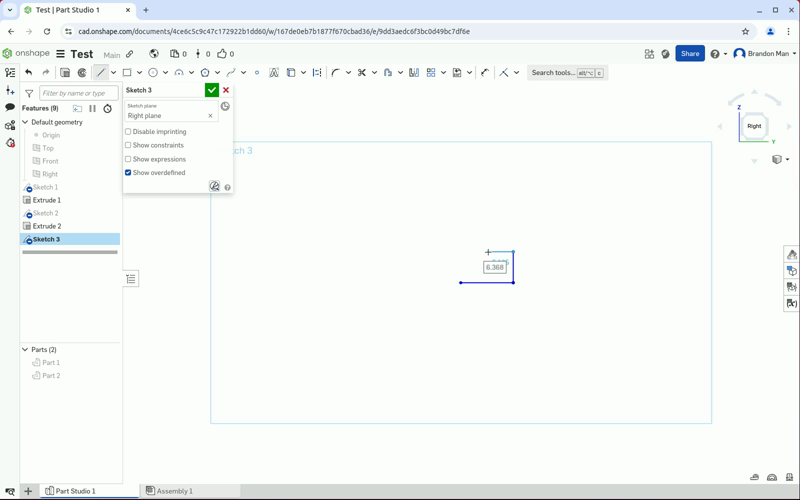
key(esc)
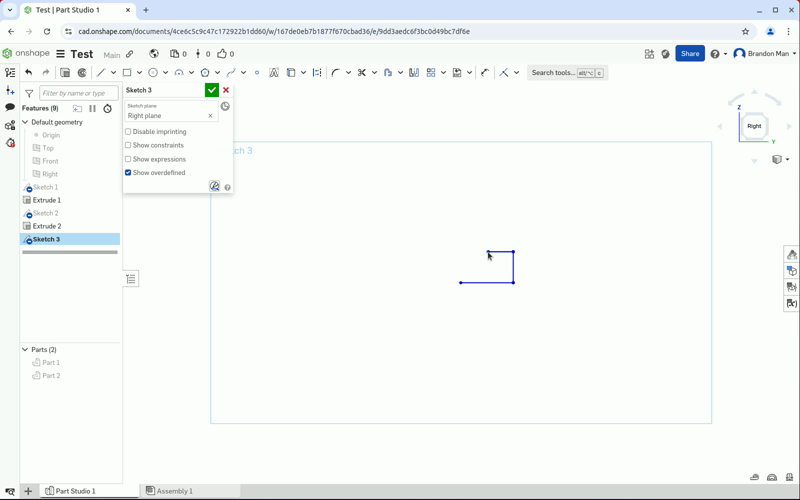
key(a)
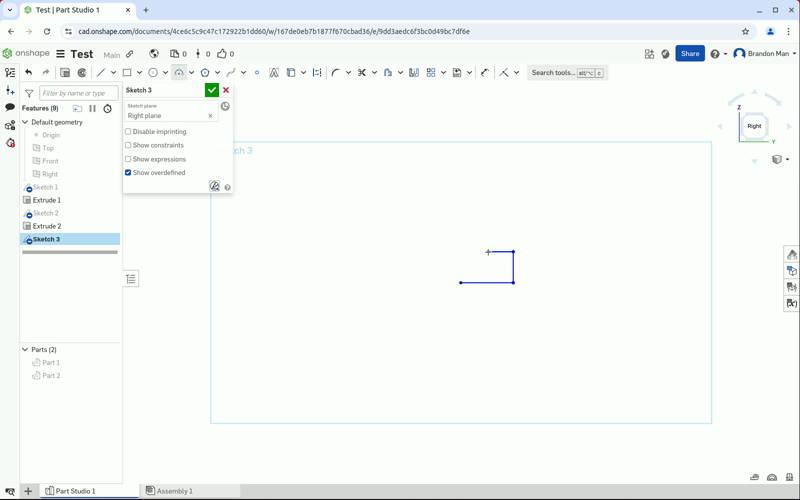
mouse_move(488, 251)
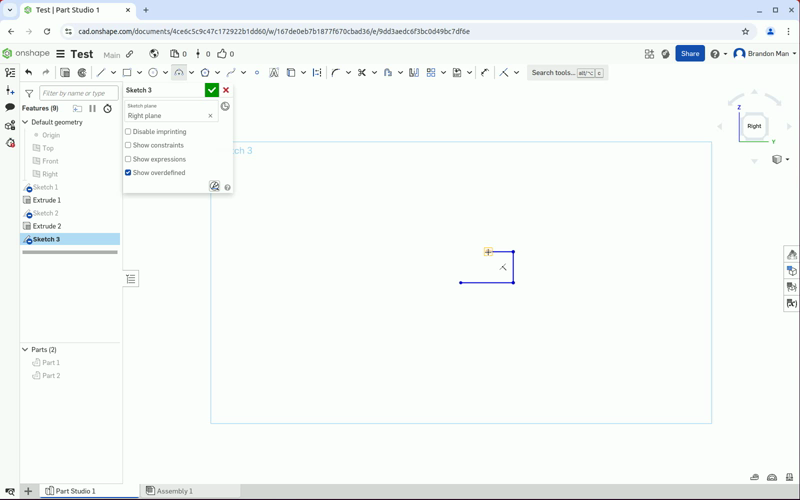
click(488, 251)
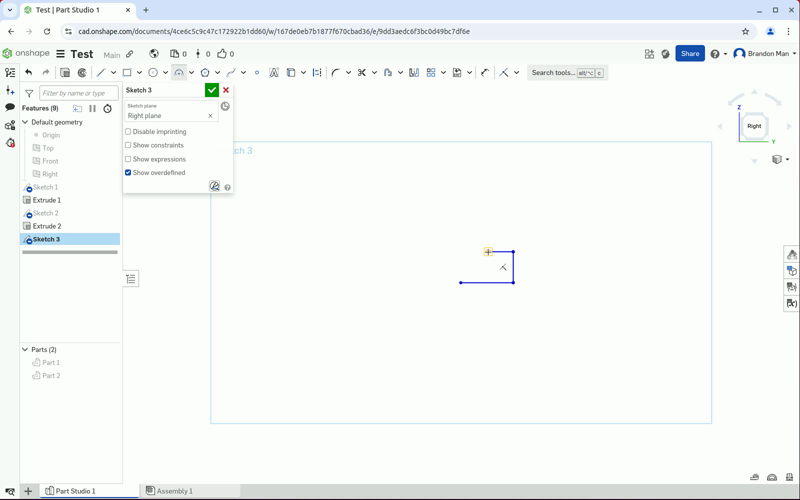
key_down(shift)
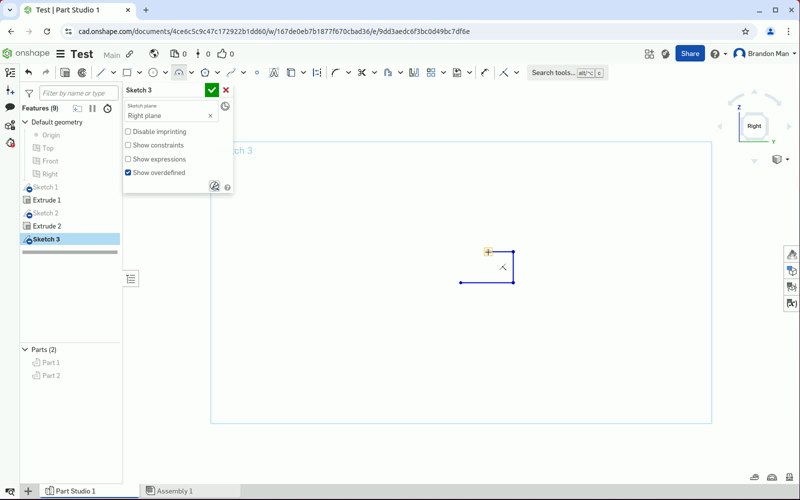
mouse_move(460, 261)
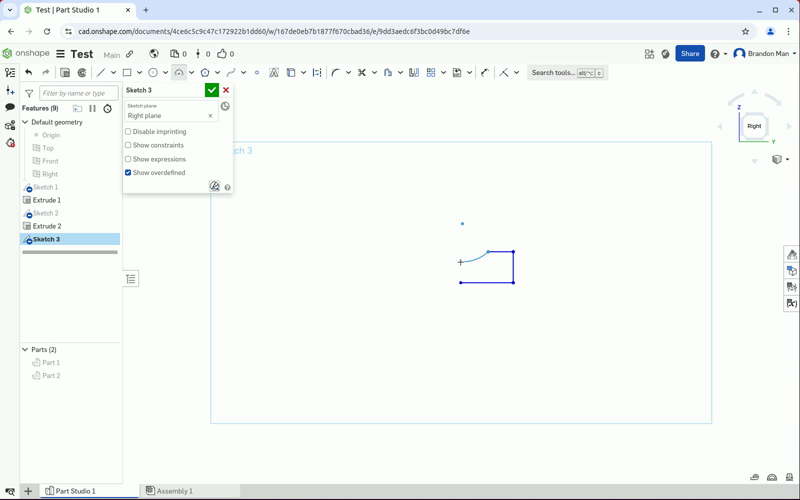
click(460, 261)
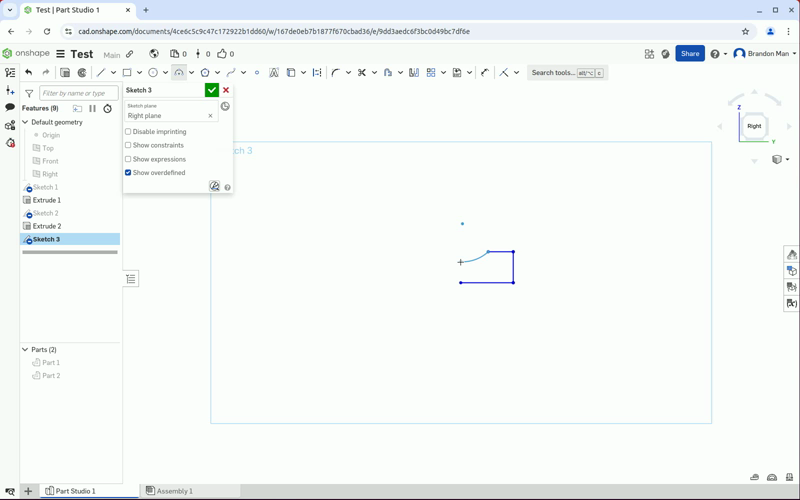
mouse_move(475, 259)
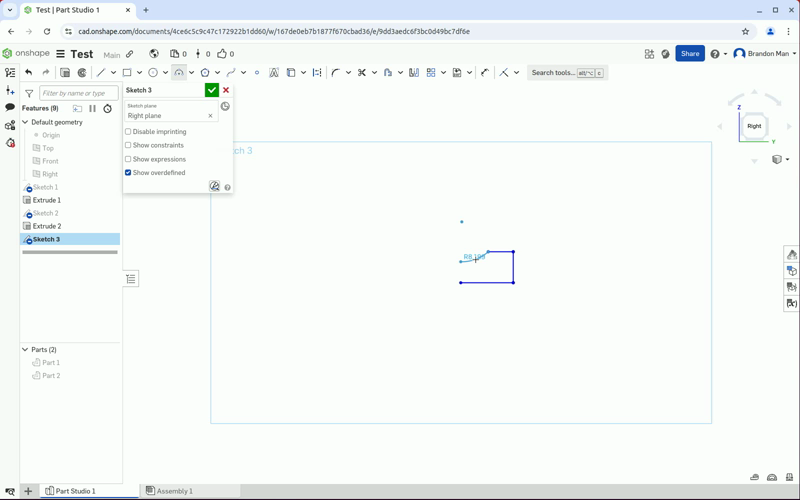
click(475, 259)
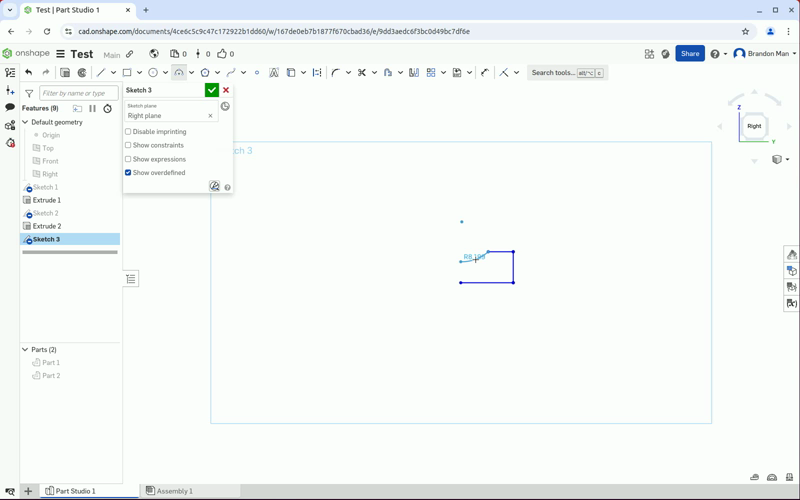
key_up(shift)
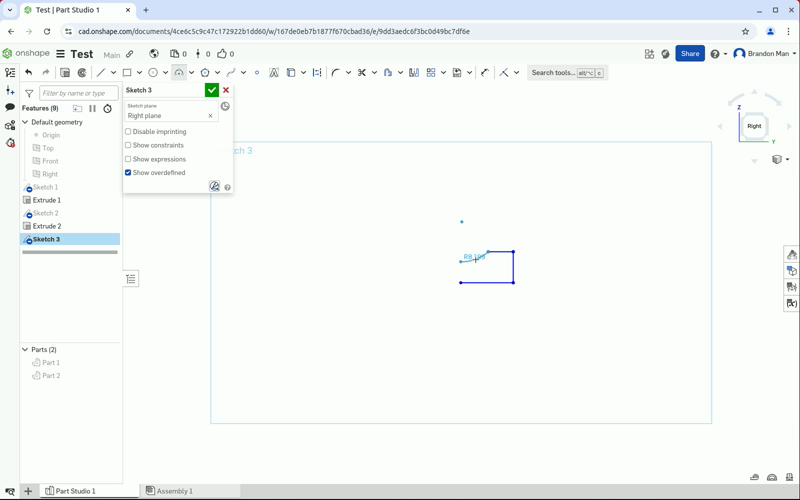
key(esc)
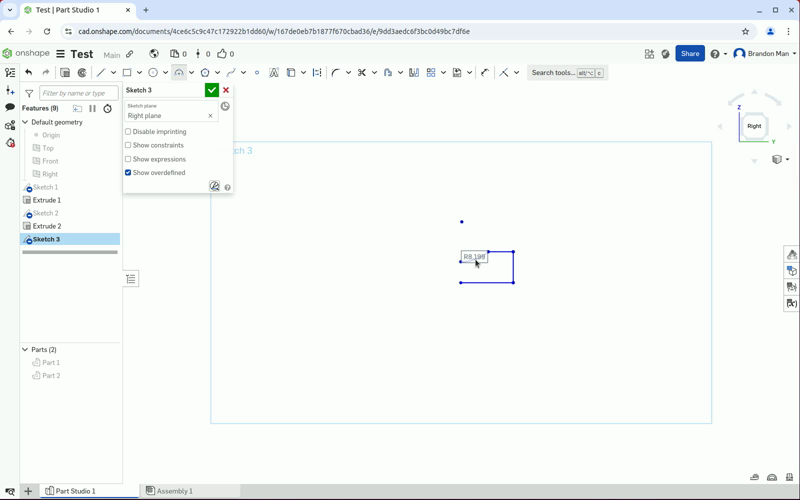
key(l)
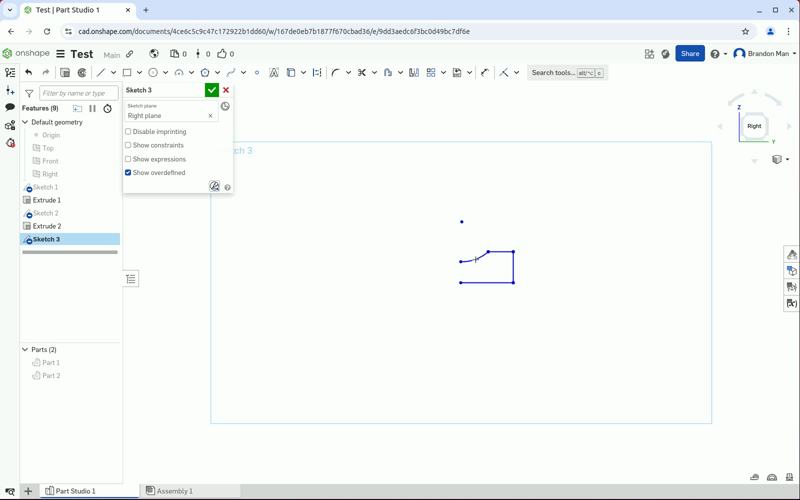
mouse_move(460, 261)
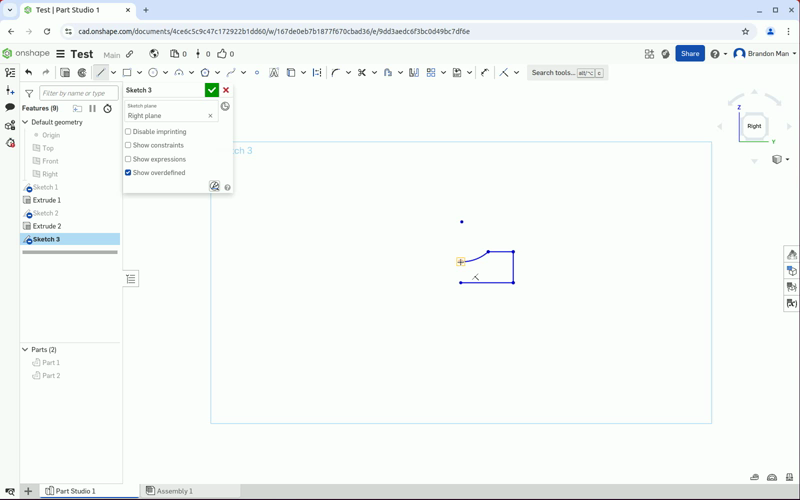
click(460, 261)
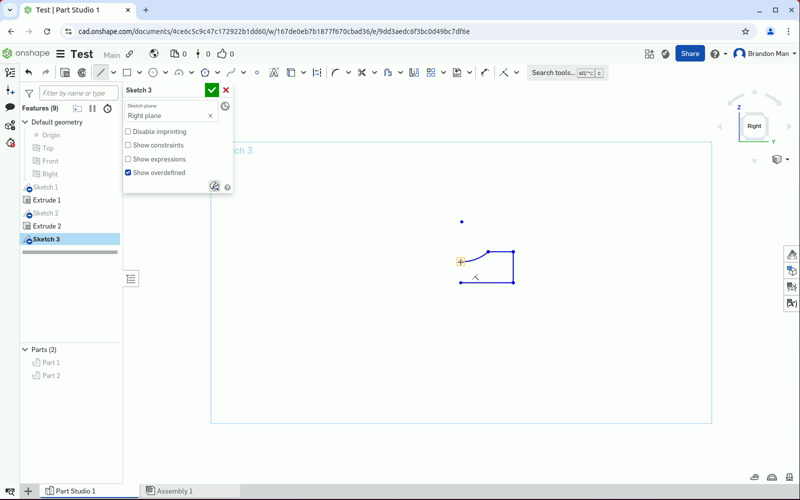
mouse_move(490, 261)
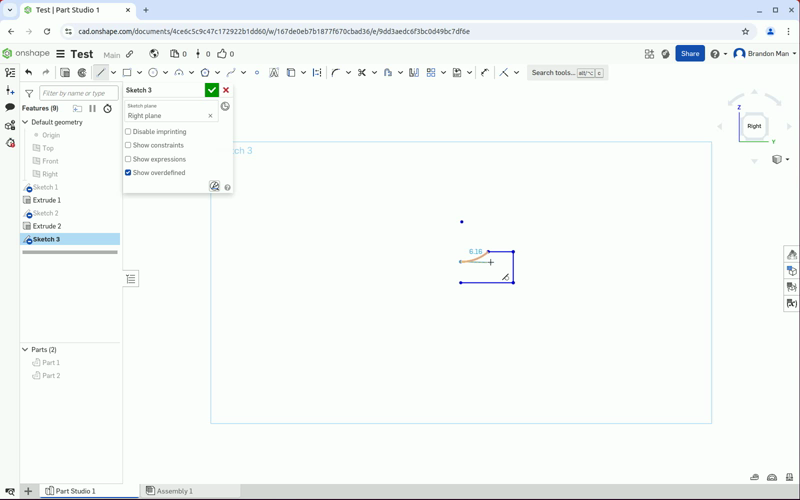
key_down(shift)
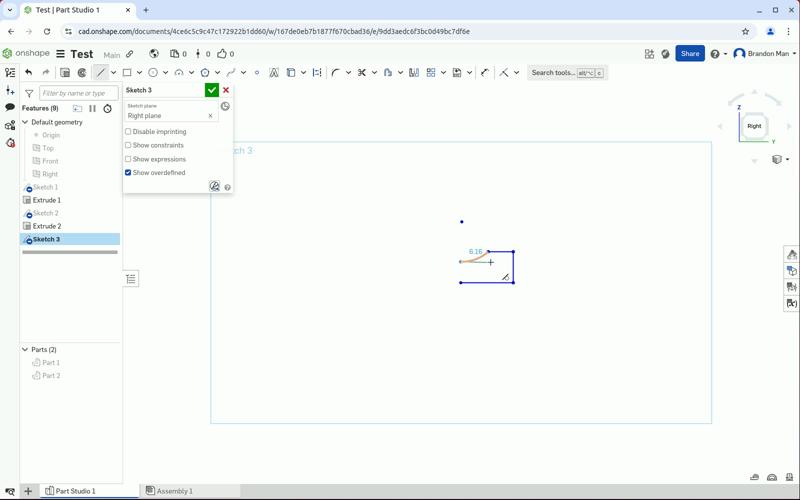
mouse_move(460, 282)
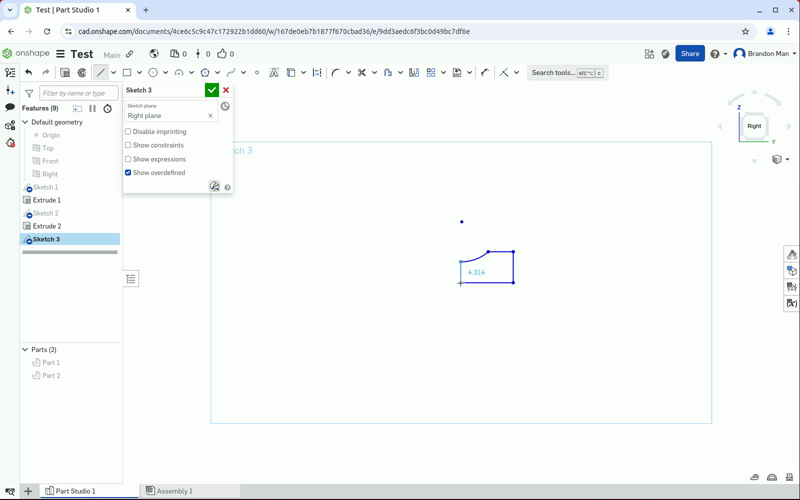
key_up(shift)
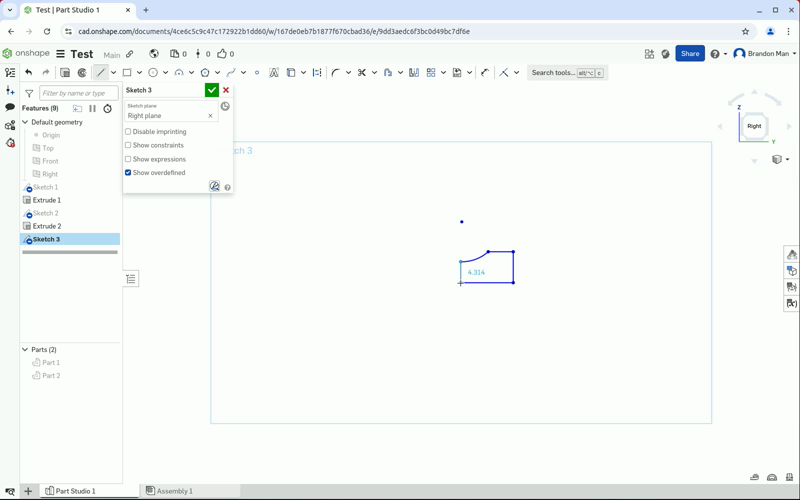
click(460, 282)
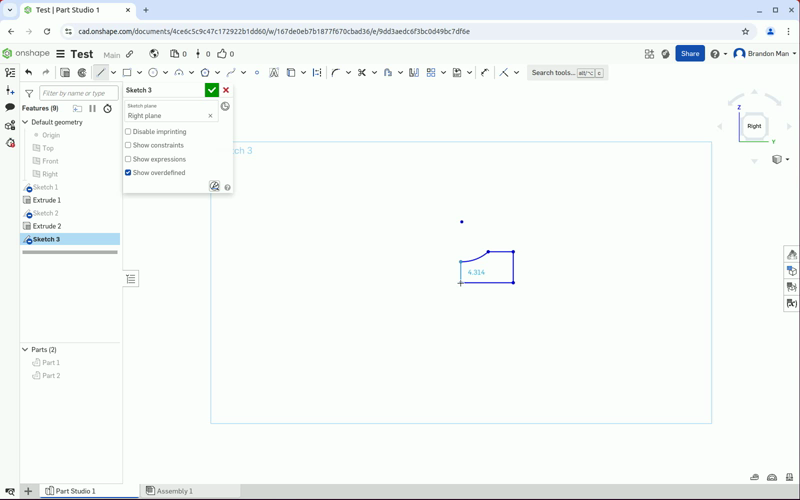
key(esc)
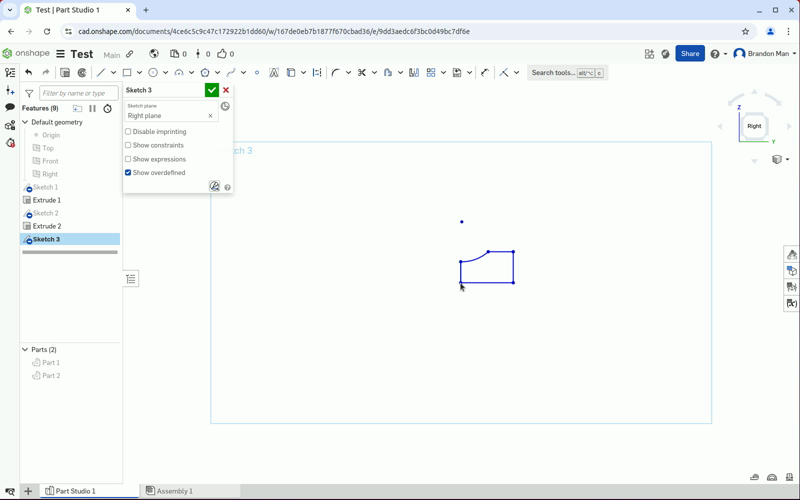
mouse_move(508, 262)
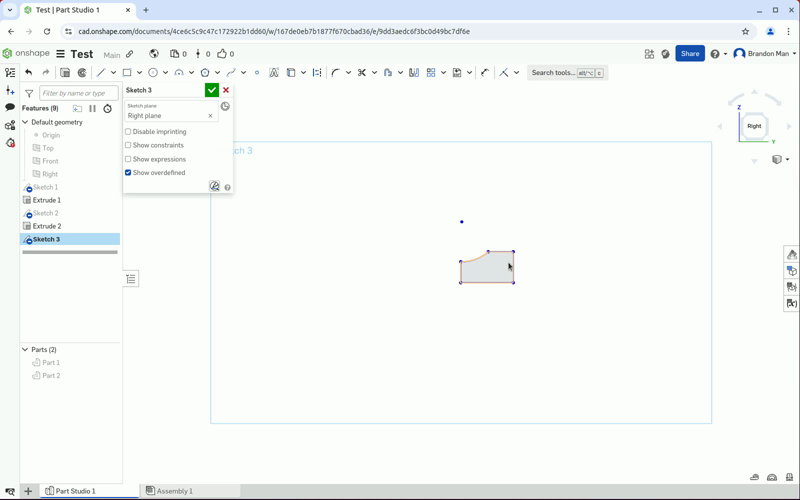
scroll(6)
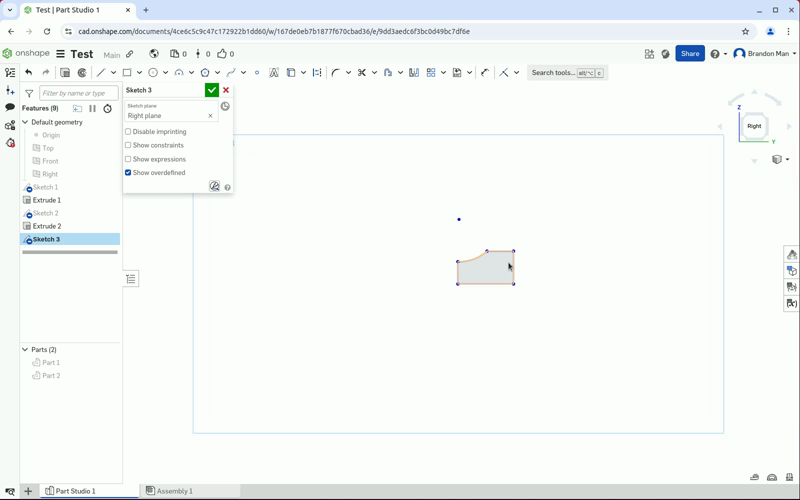
scroll(6)
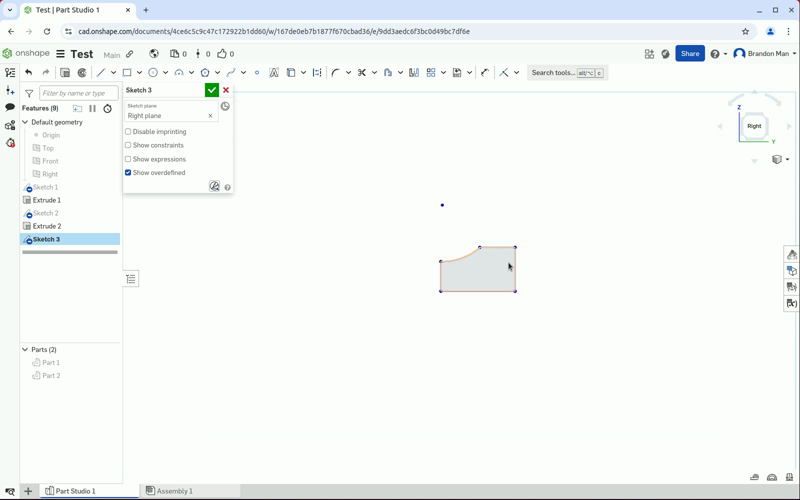
scroll(6)
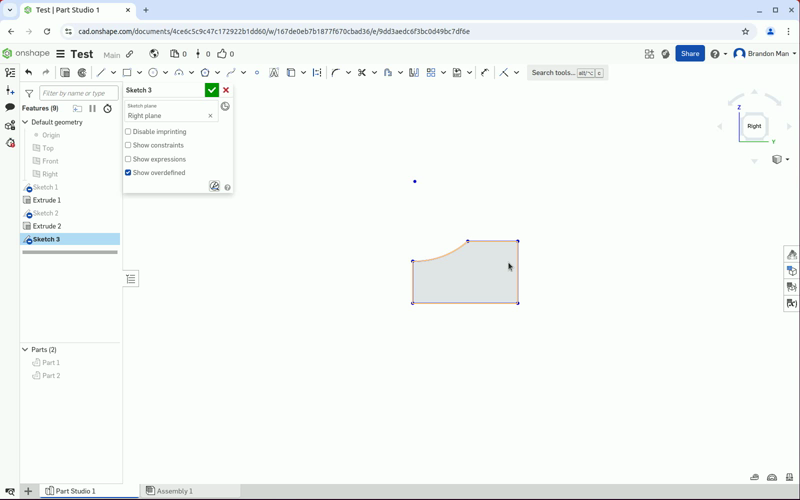
scroll(6)
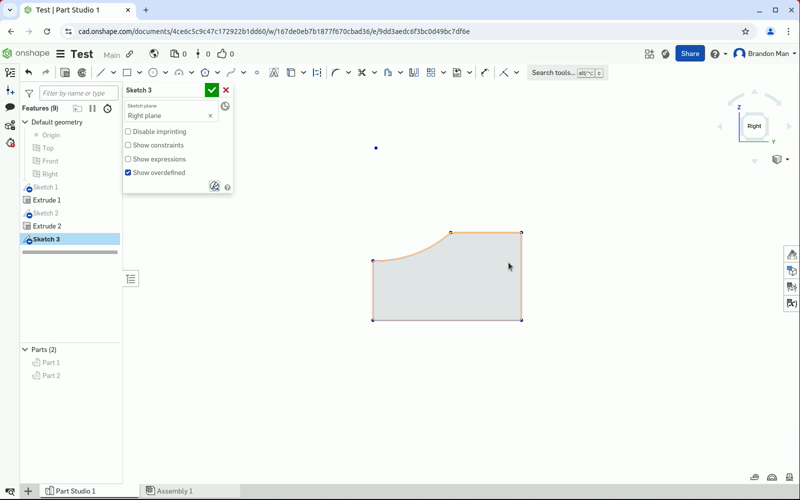
scroll(6)
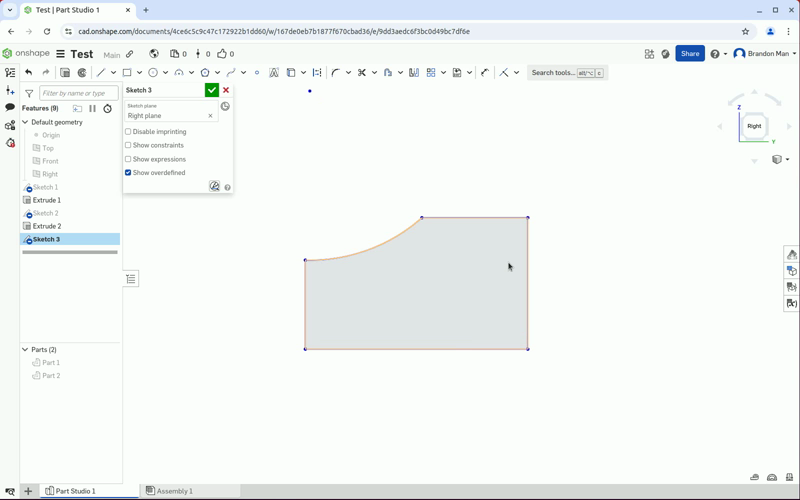
scroll(6)
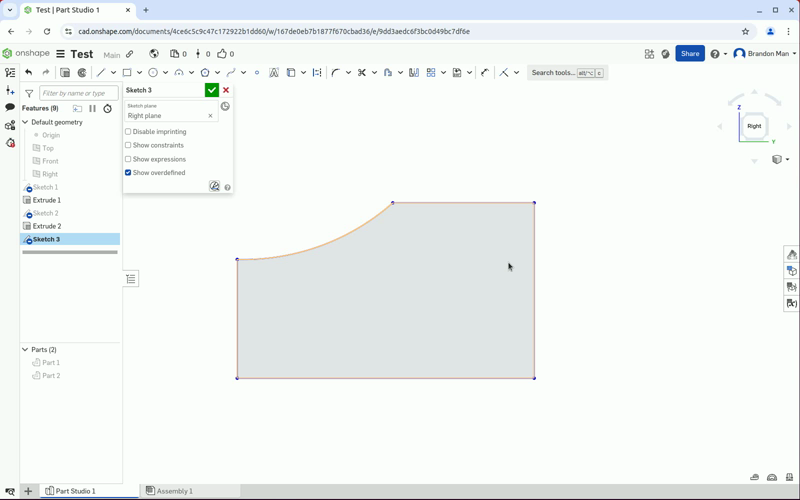
scroll(6)
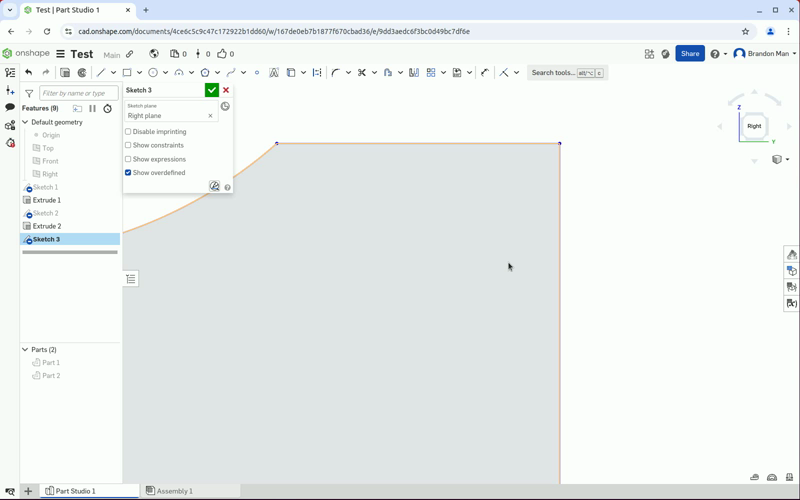
click(508, 262)
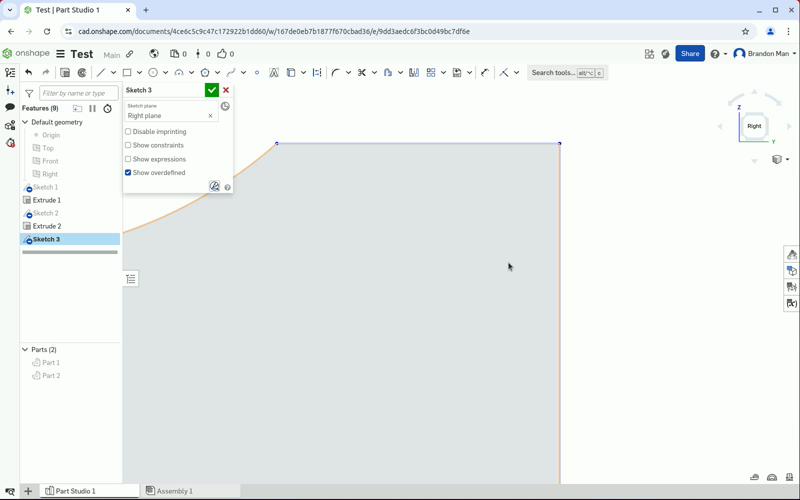
scroll(-6)
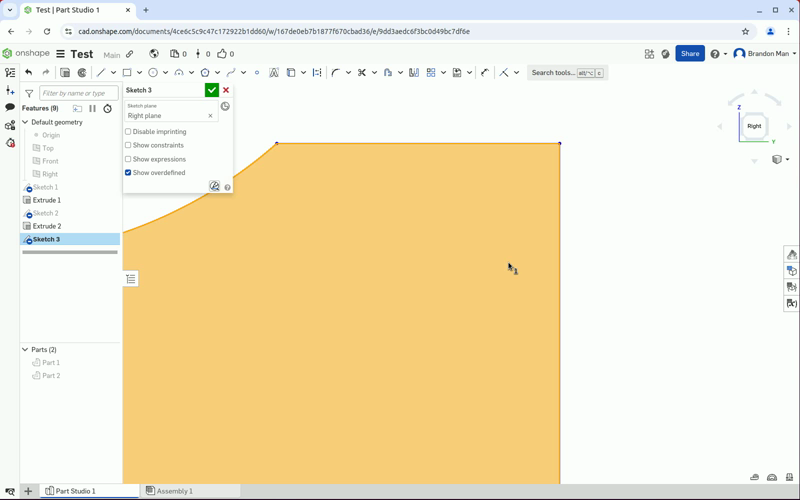
scroll(-6)
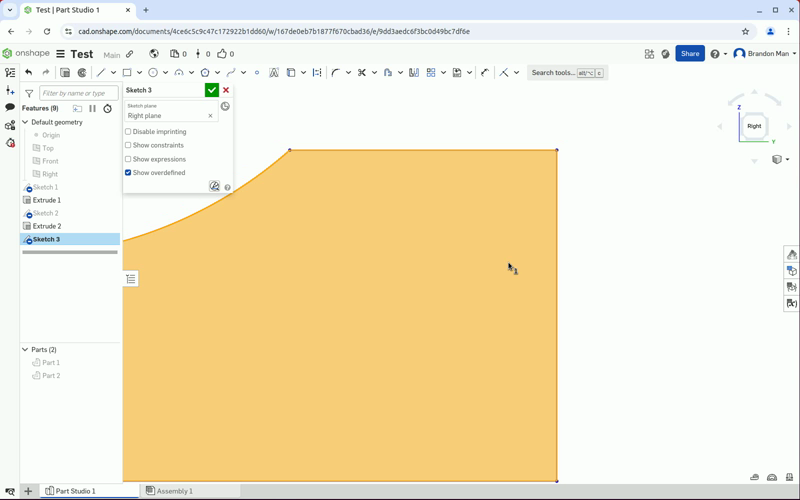
scroll(-6)
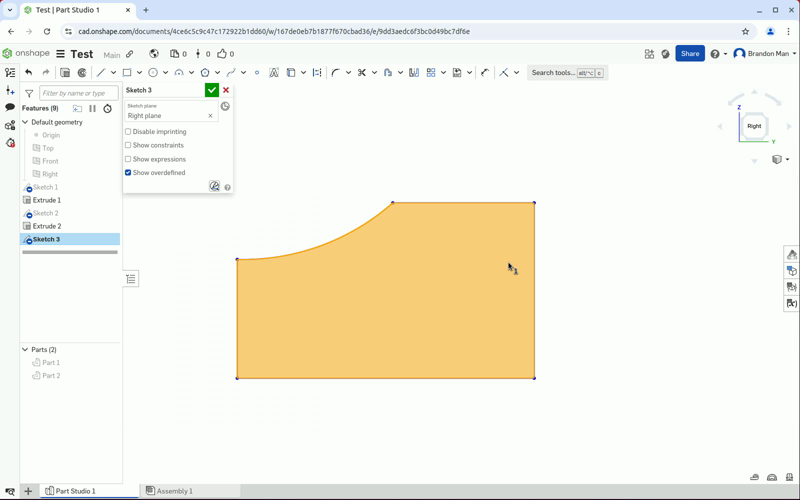
scroll(-6)
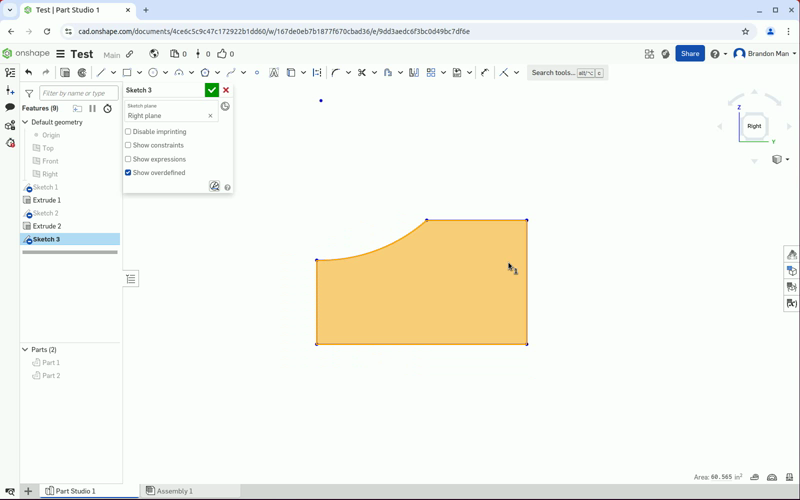
scroll(-6)
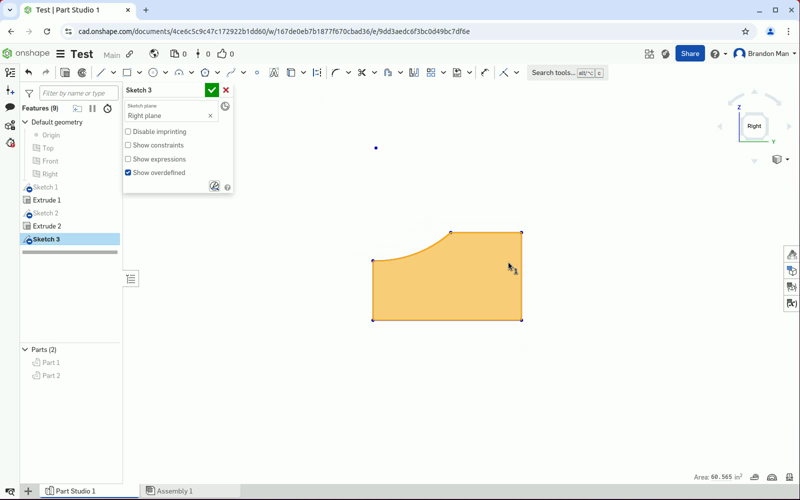
scroll(-6)
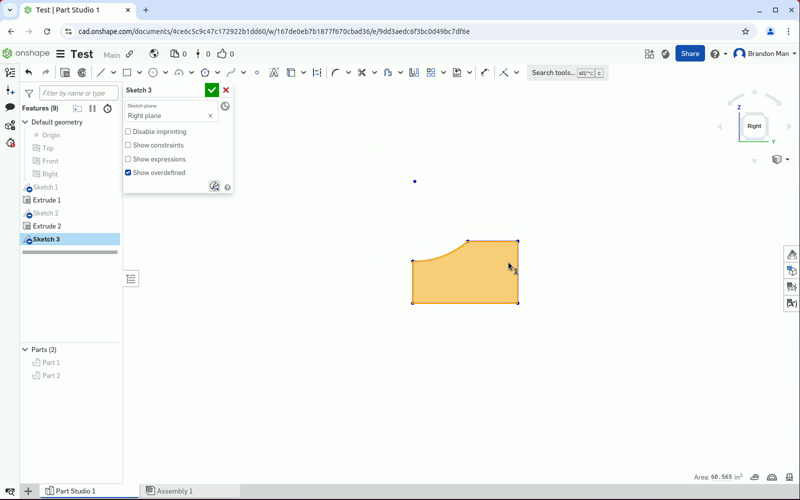
scroll(-6)
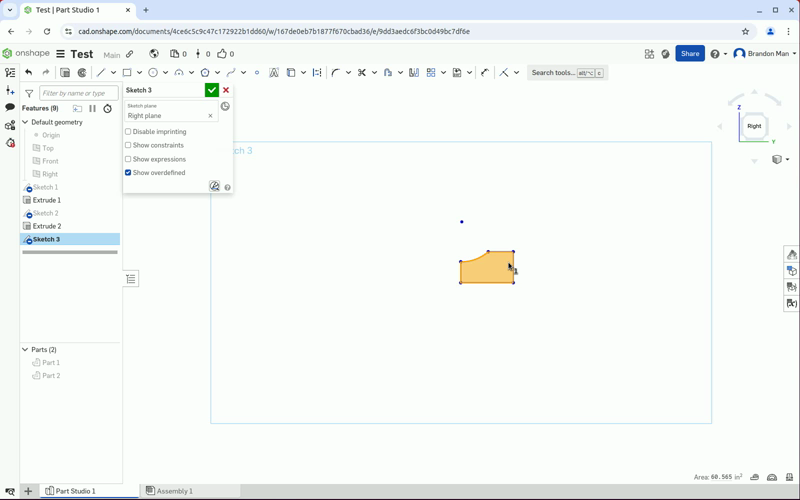
mouse_move(73, 352)
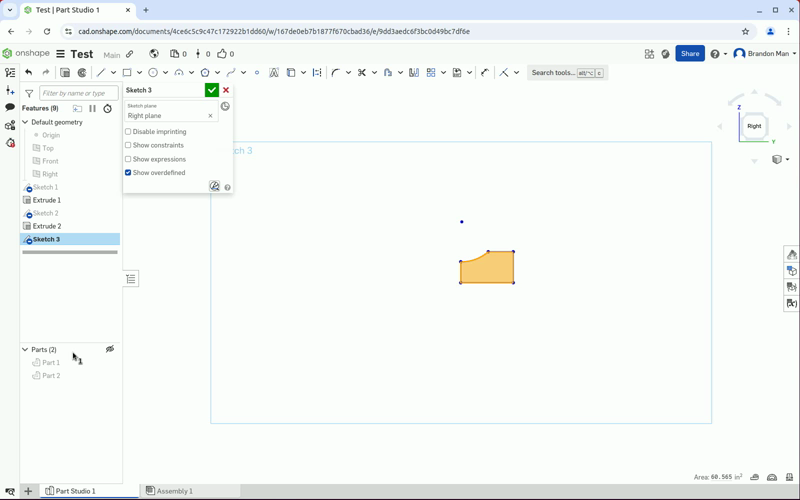
key(shift+y)
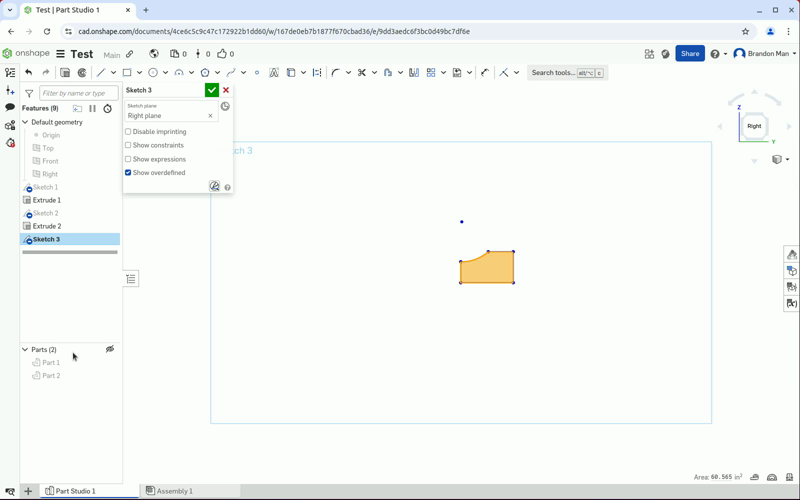
key(shift+e)
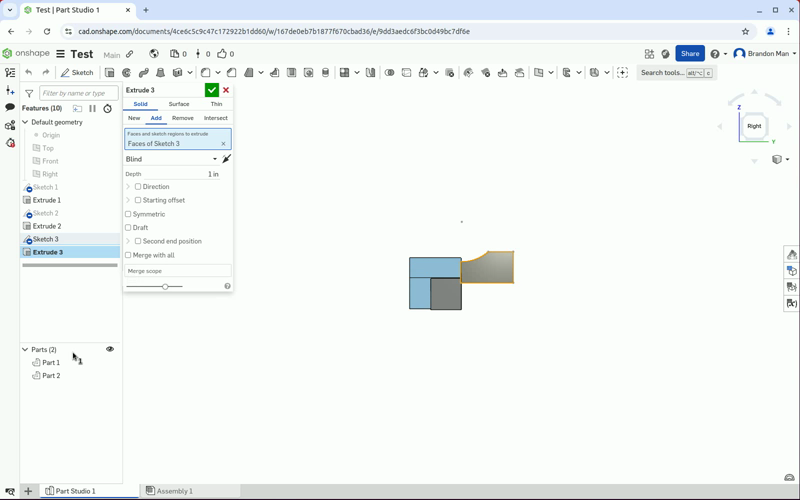
mouse_move(143, 106)
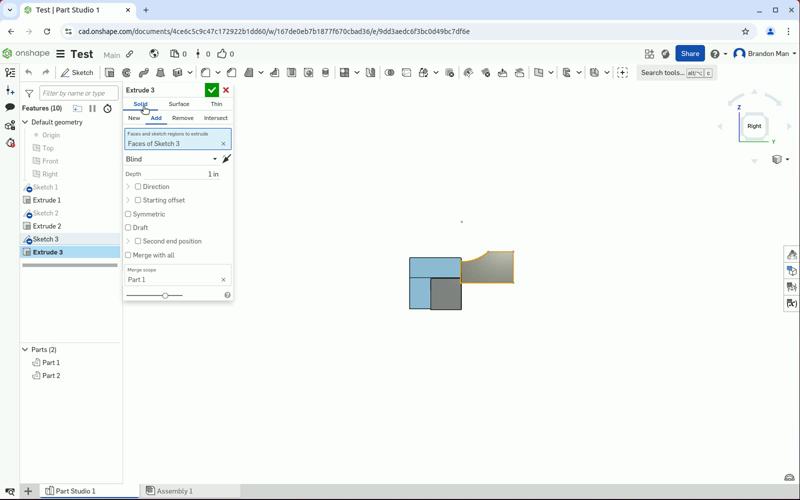
click(143, 106)
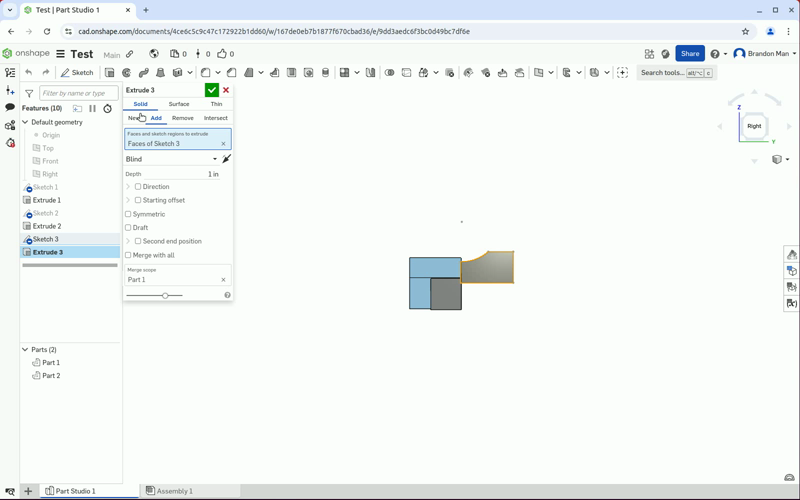
mouse_move(137, 120)
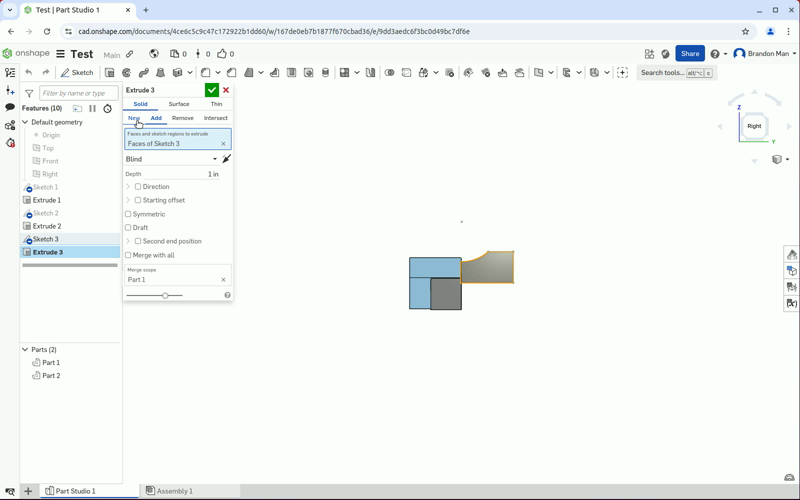
click(137, 120)
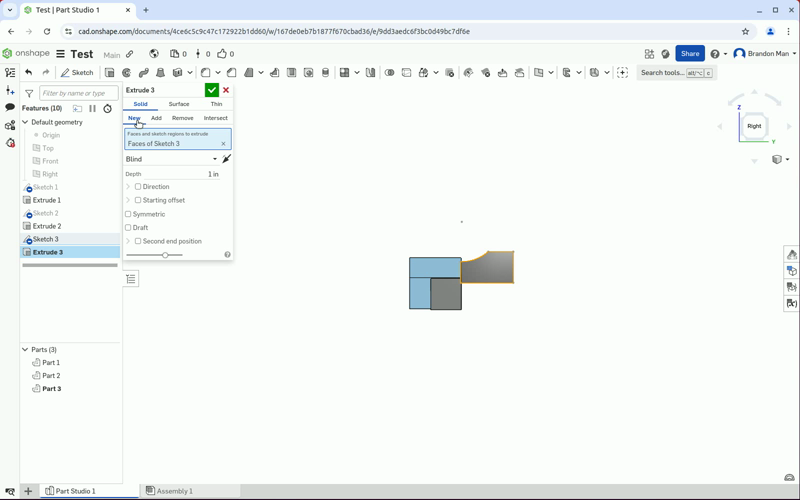
key(tab, 4)
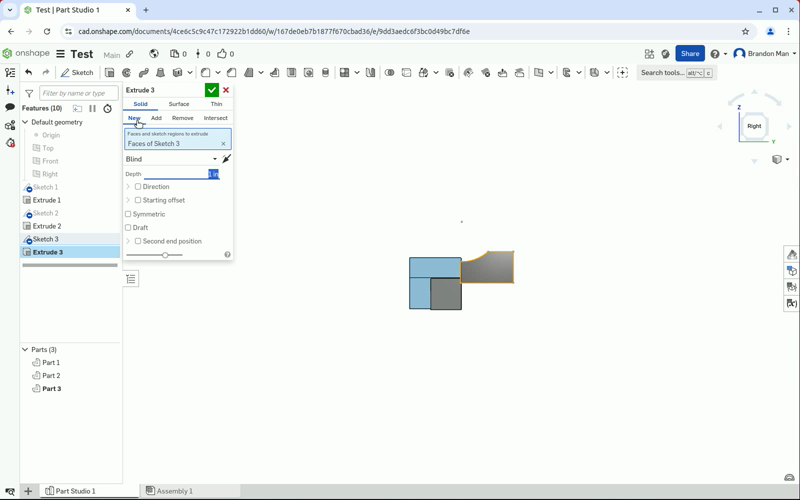
text(-16.85)
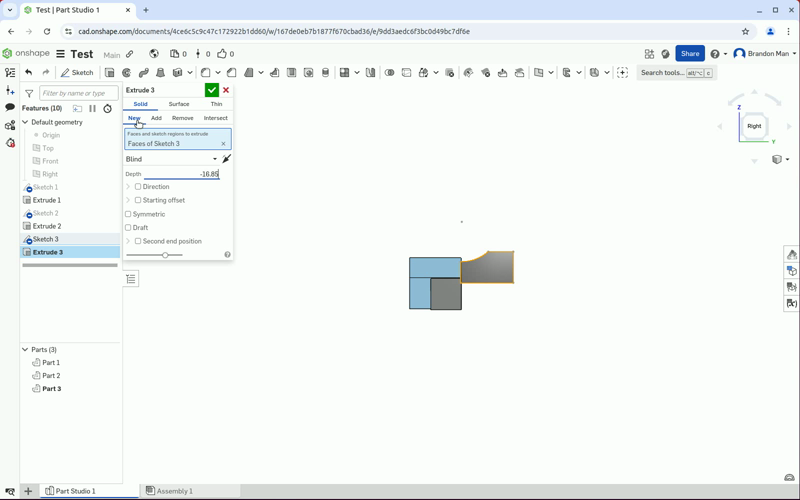
key(enter)
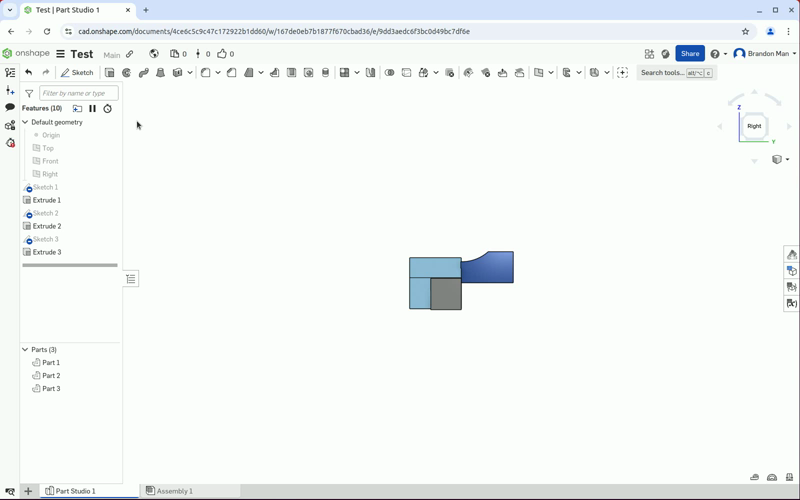
key(shift+h)
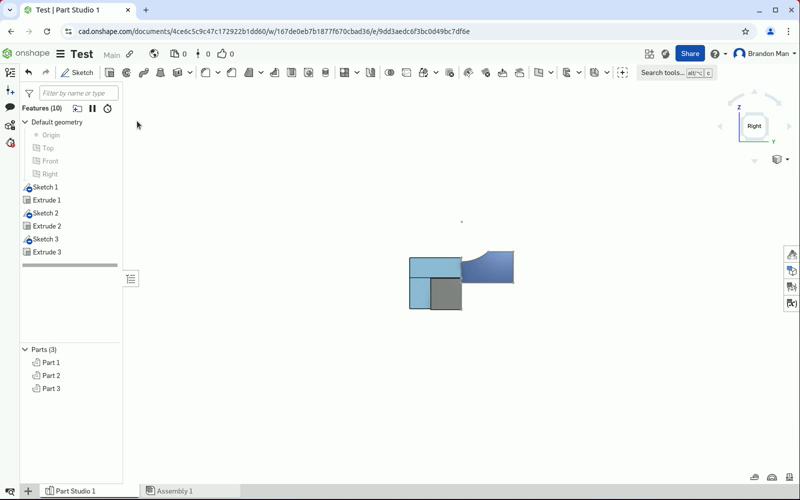
key(shift+h)
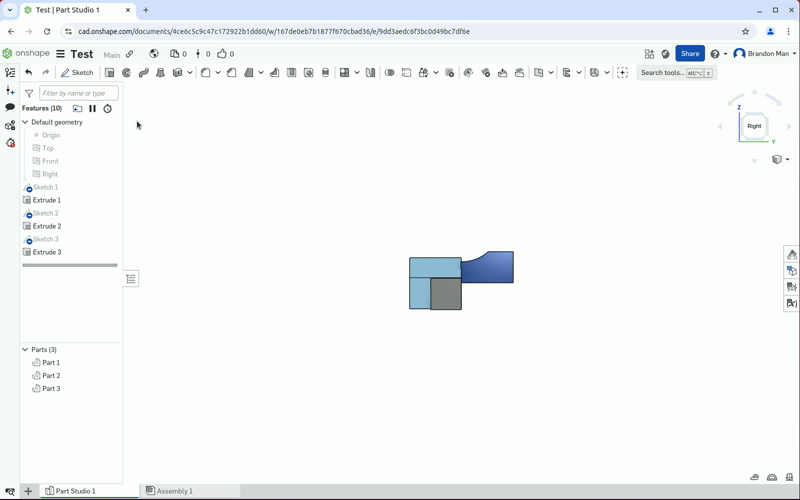
mouse_move(73, 189)
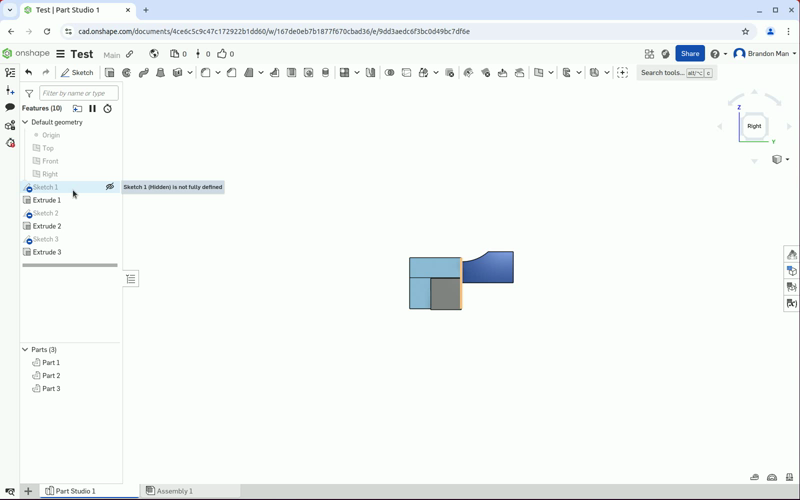
click(73, 189)
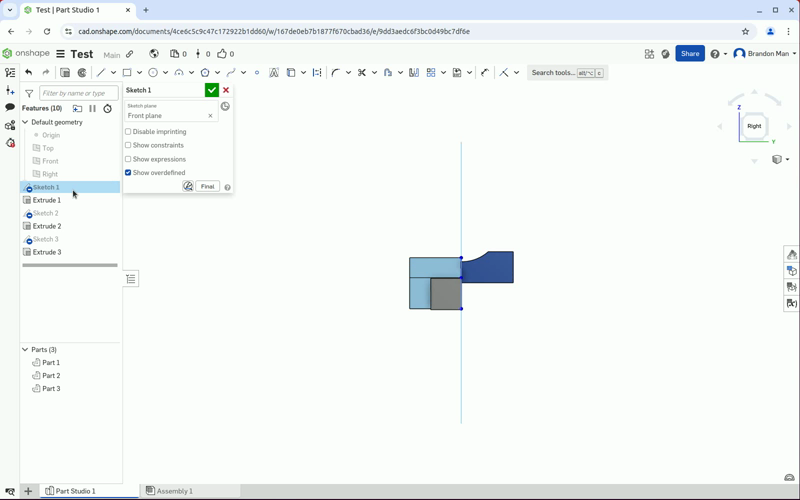
mouse_move(229, 92)
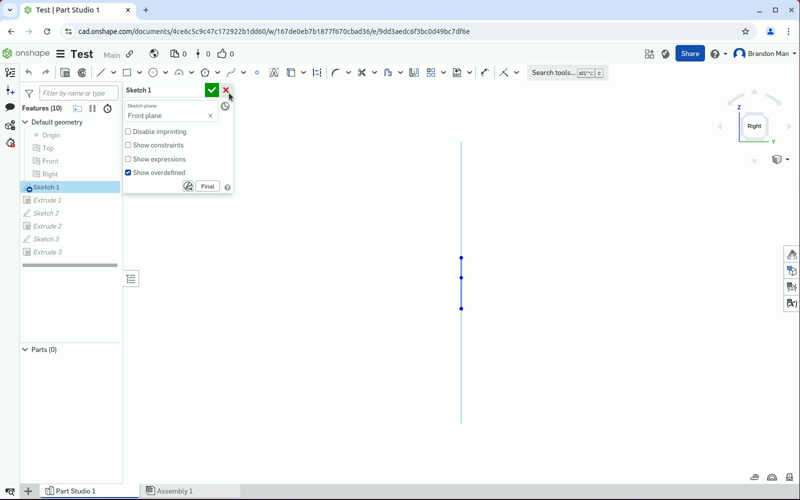
click(229, 92)
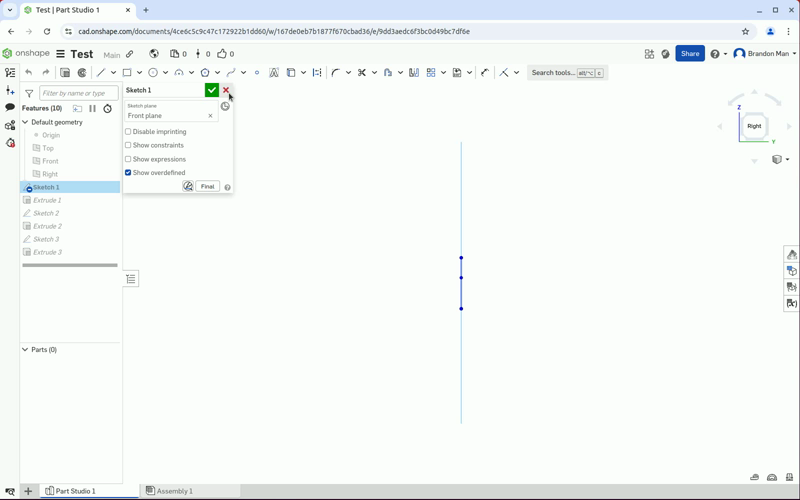
key(shift+s)
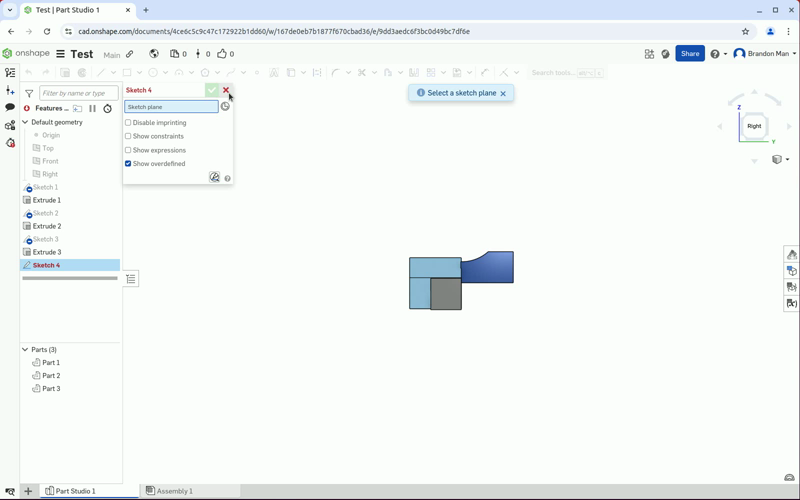
mouse_move(73, 176)
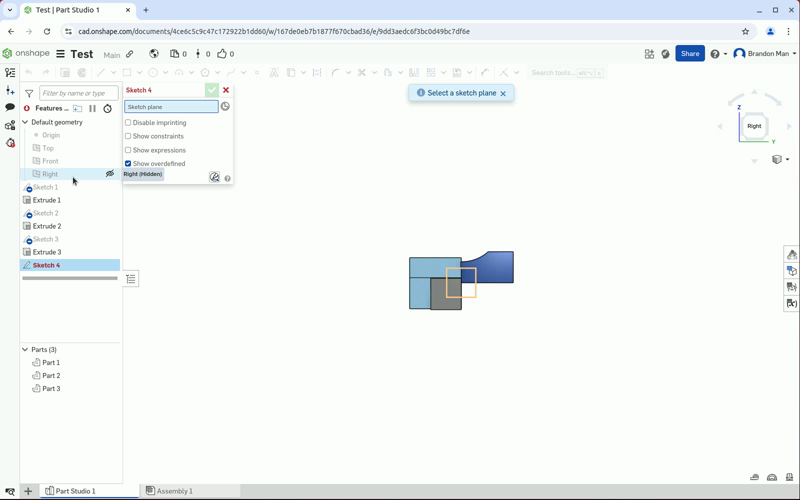
click(73, 176)
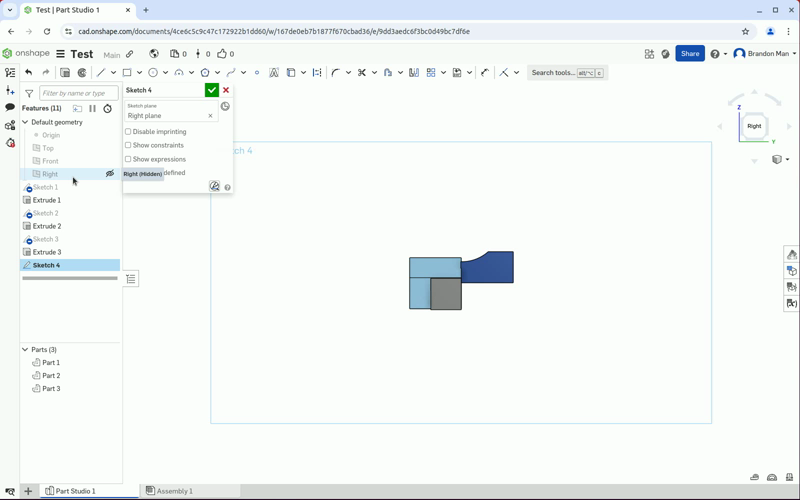
mouse_move(73, 352)
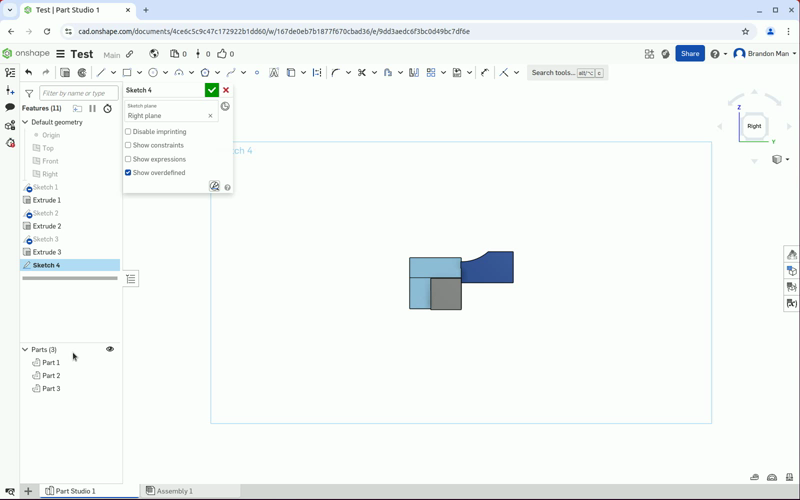
key(y)
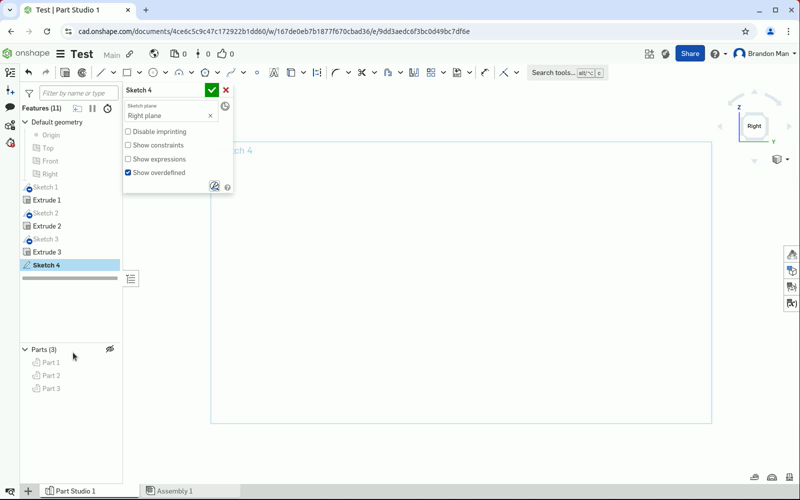
key(l)
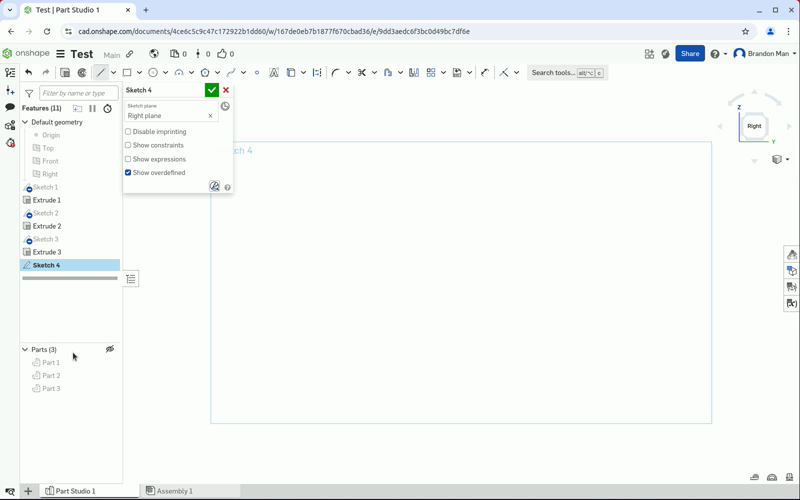
key_down(shift)
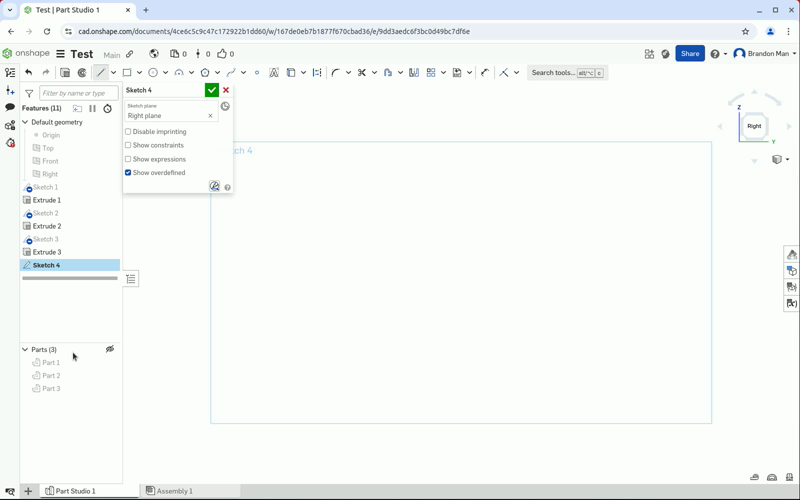
mouse_move(487, 252)
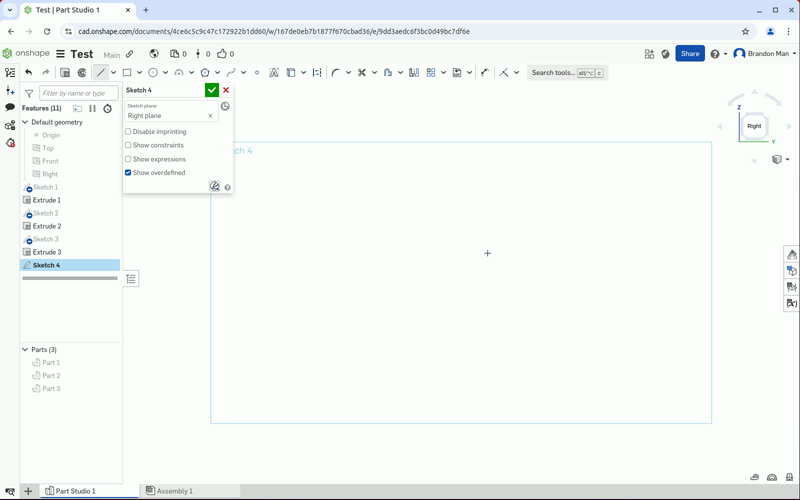
click(487, 252)
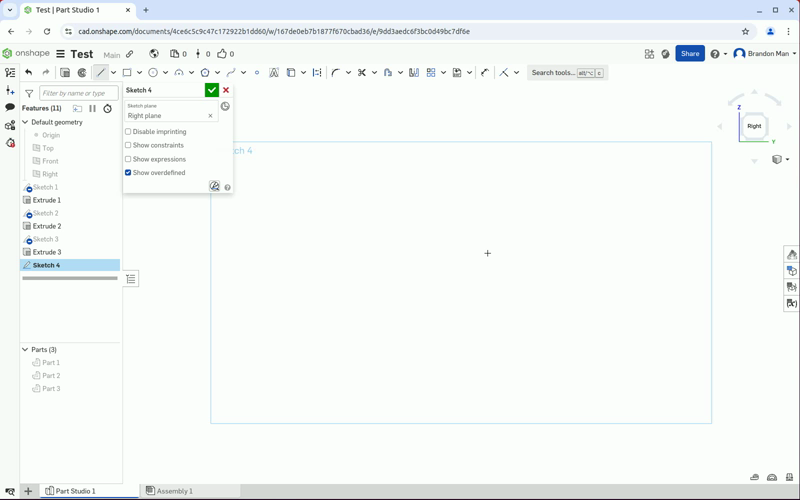
key_up(shift)
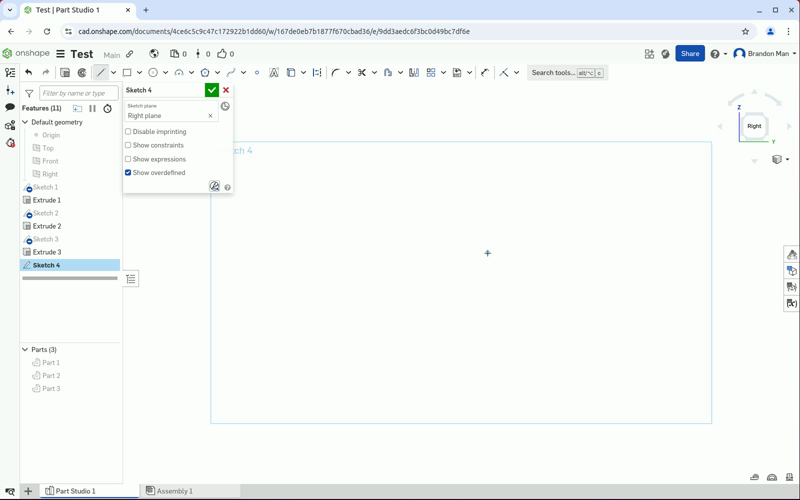
key_down(shift)
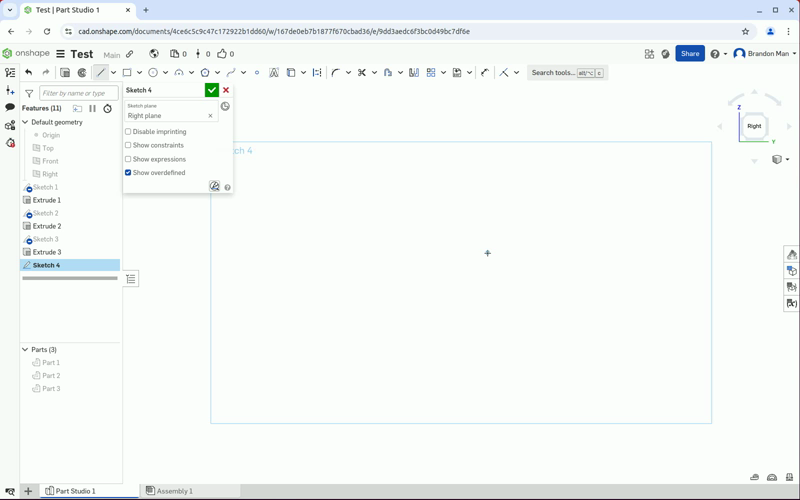
mouse_move(517, 252)
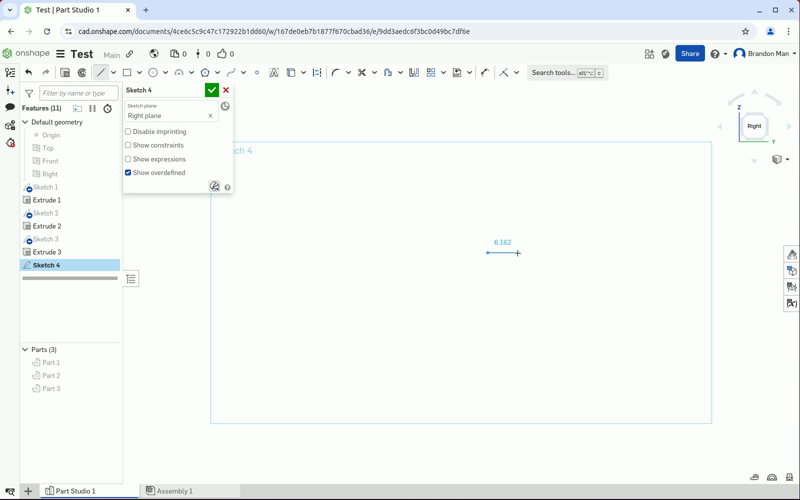
mouse_move(512, 252)
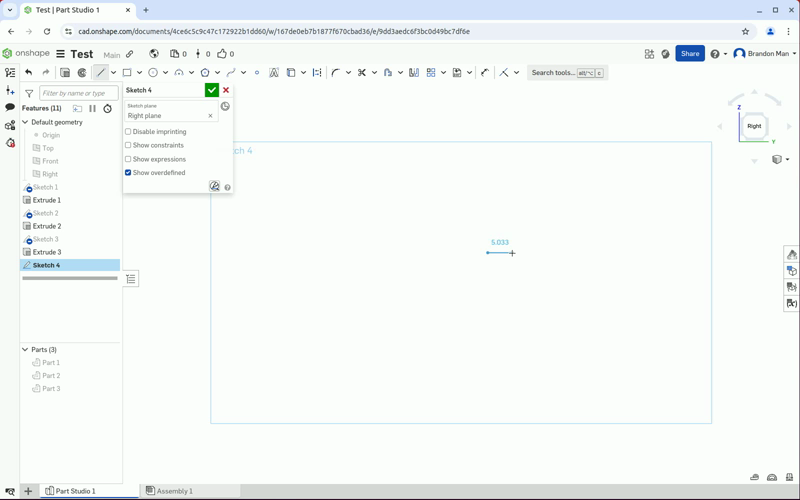
click(512, 252)
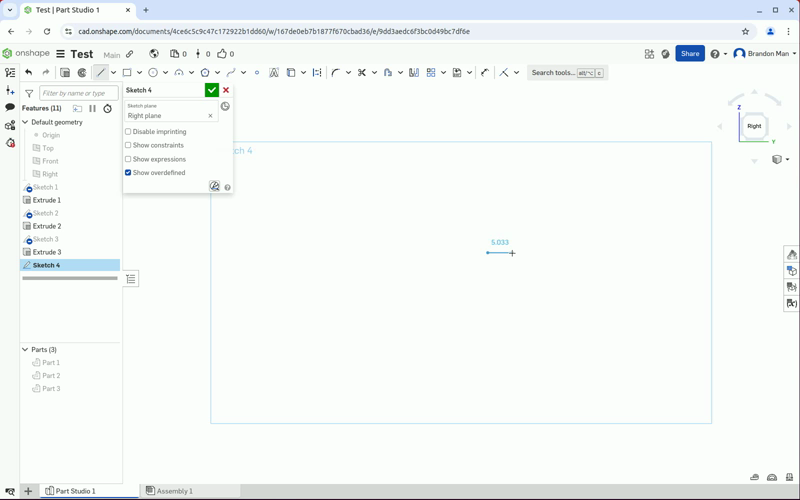
key_up(shift)
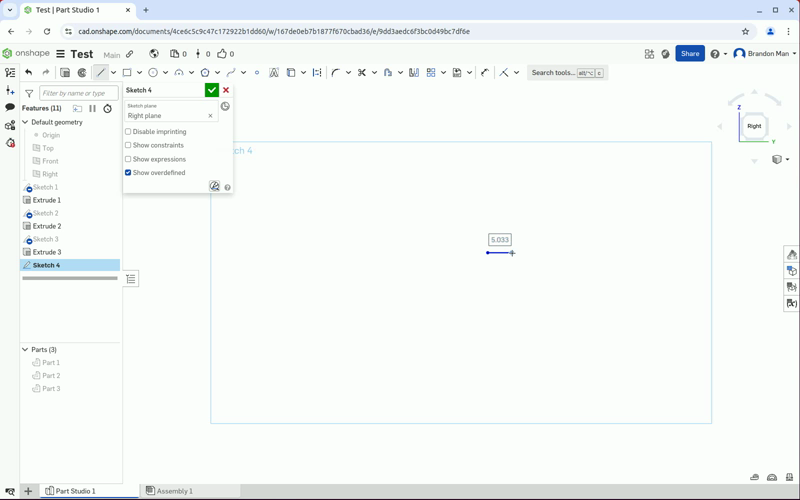
key_down(shift)
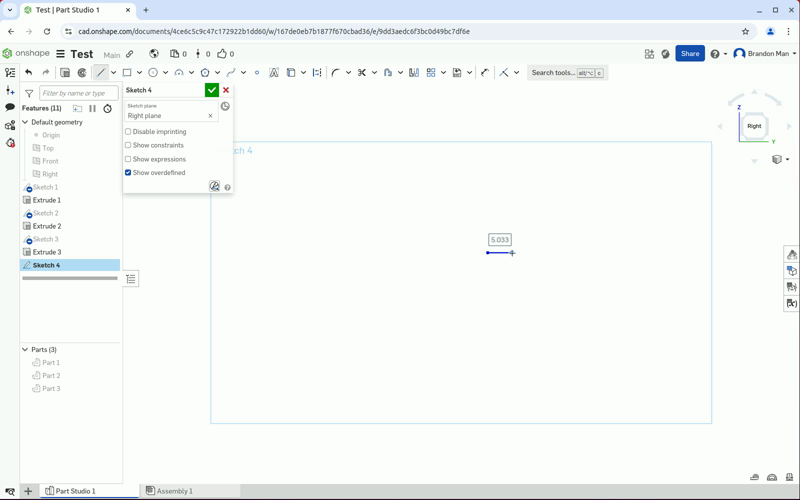
mouse_move(542, 252)
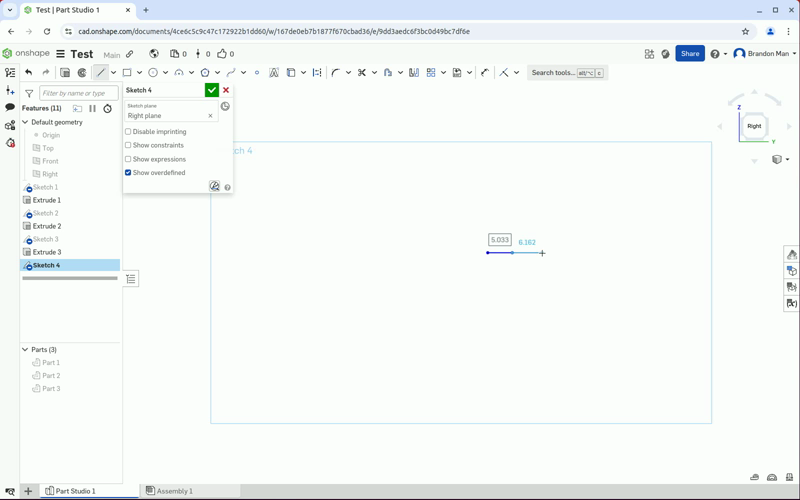
mouse_move(512, 221)
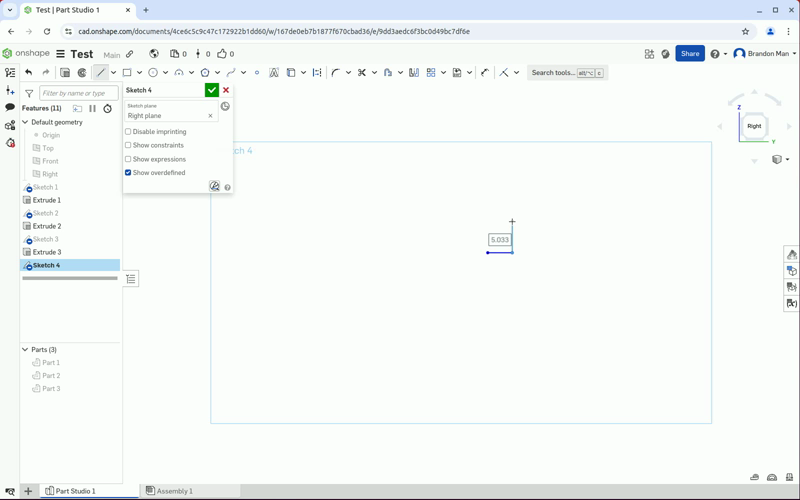
click(512, 221)
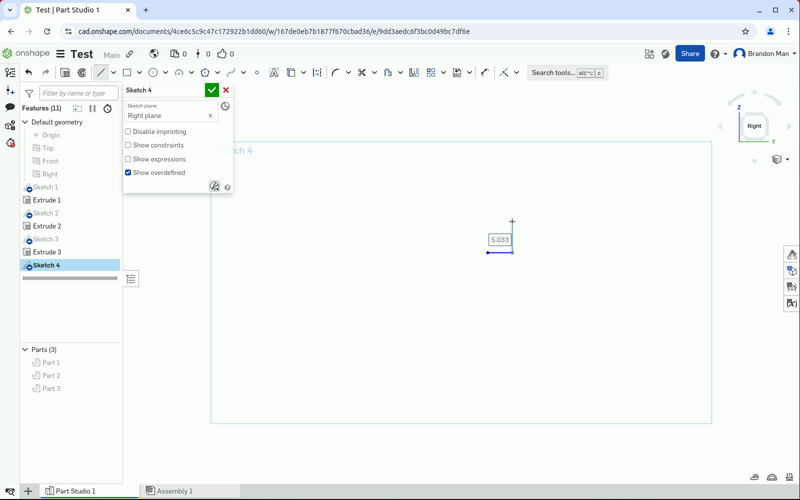
key_up(shift)
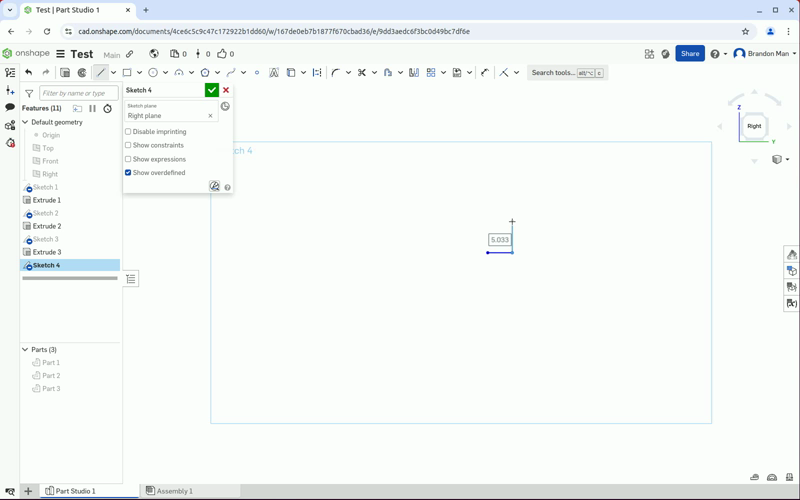
key_down(shift)
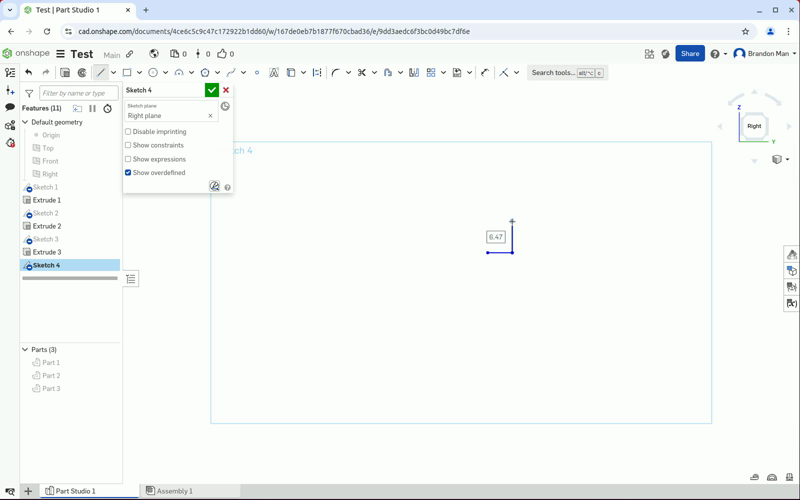
mouse_move(542, 221)
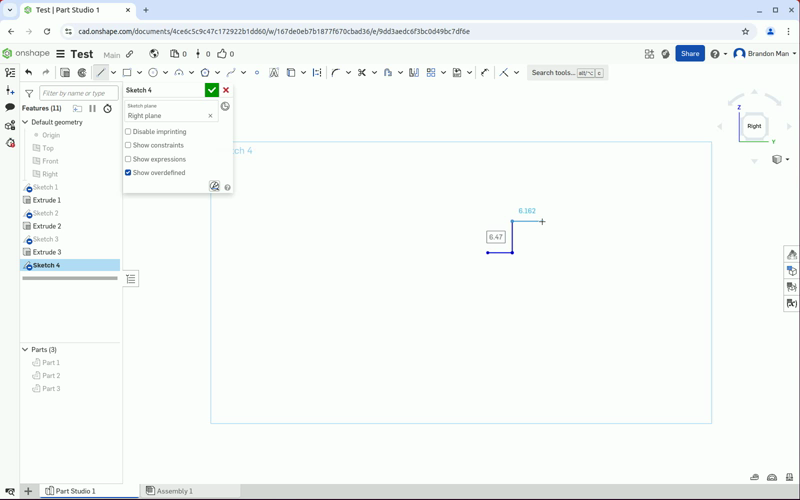
mouse_move(501, 221)
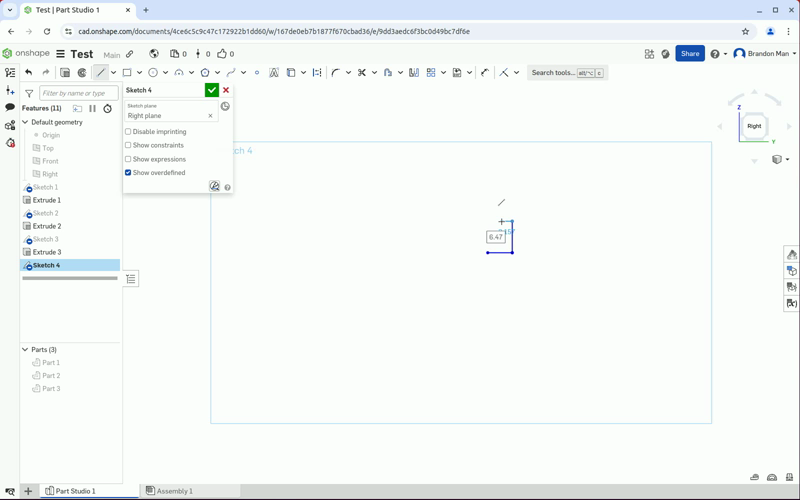
click(501, 221)
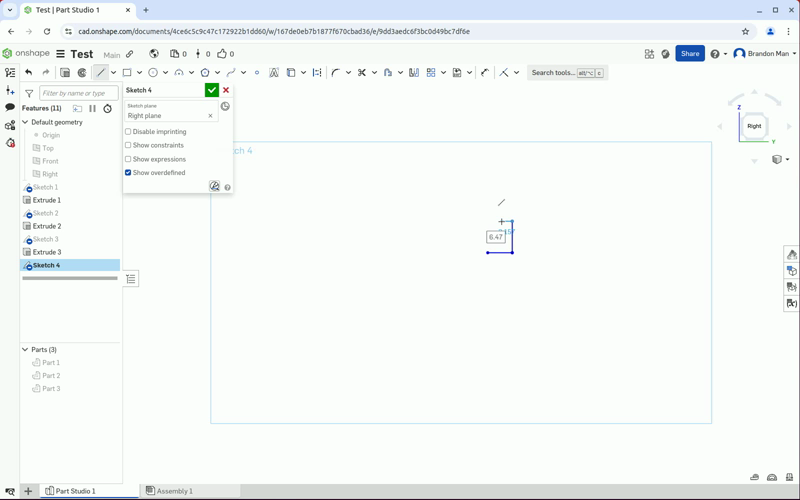
key_up(shift)
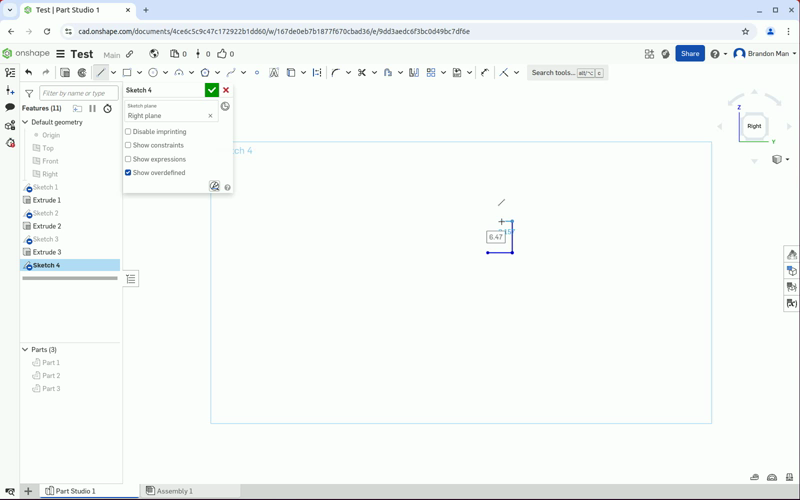
key(esc)
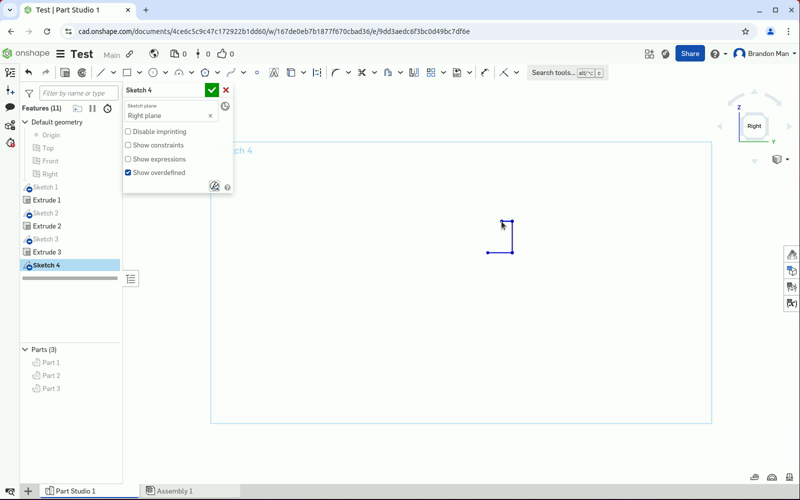
key(a)
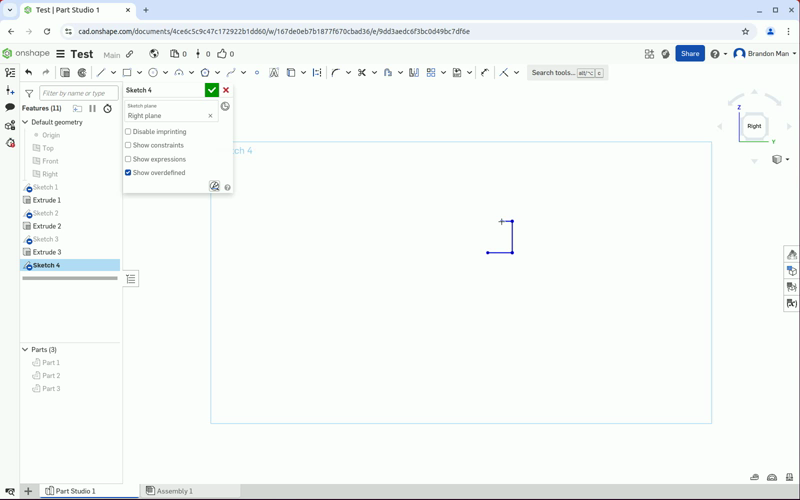
mouse_move(501, 221)
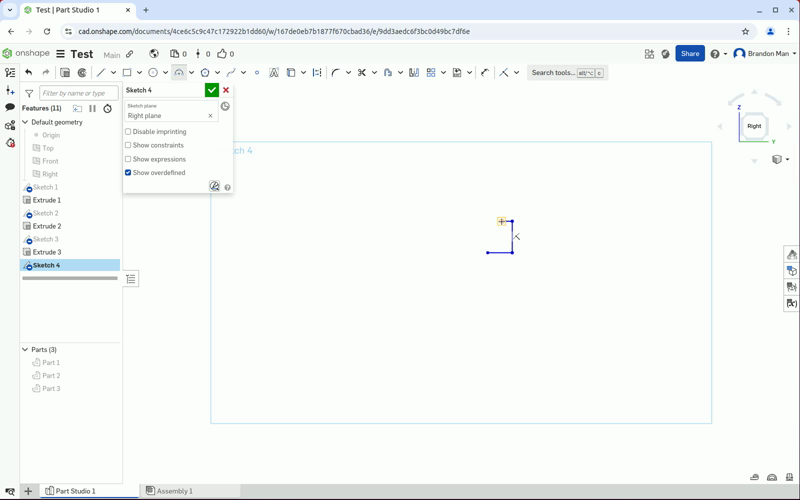
click(501, 221)
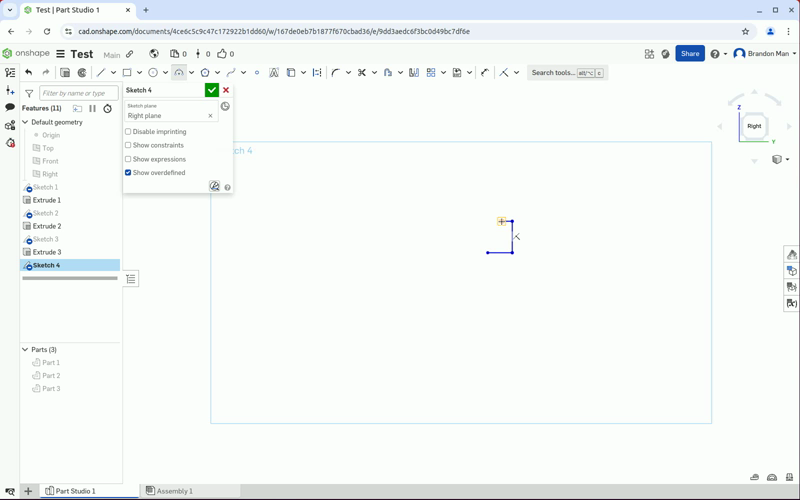
mouse_move(487, 252)
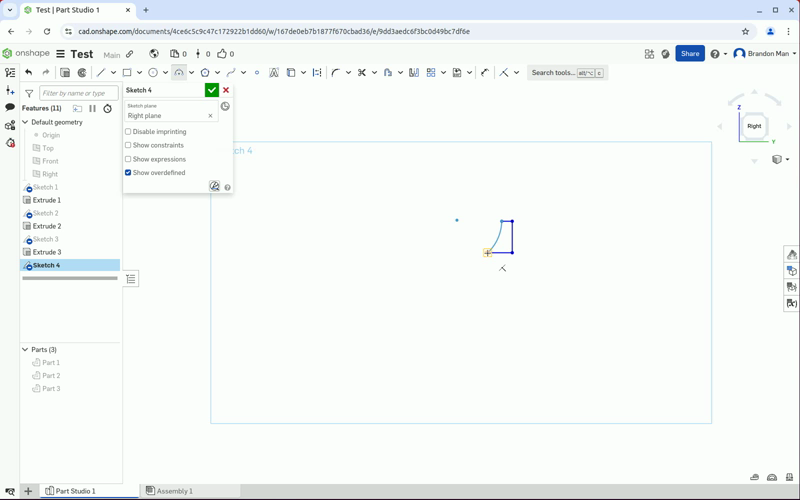
click(487, 252)
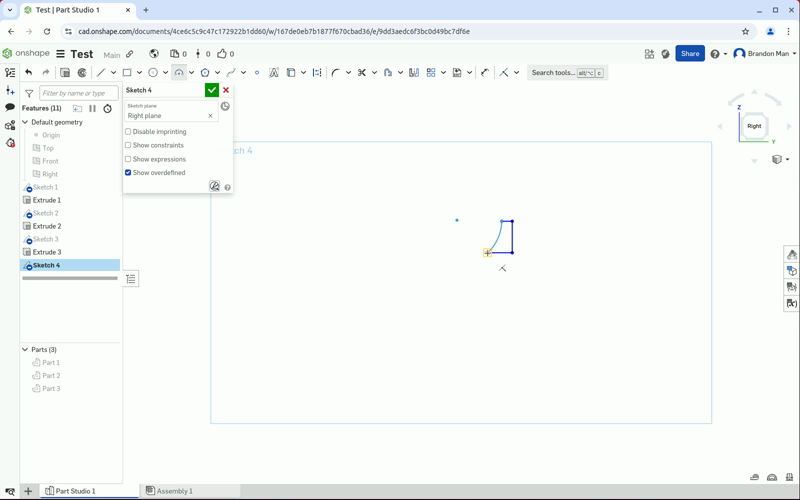
key_down(shift)
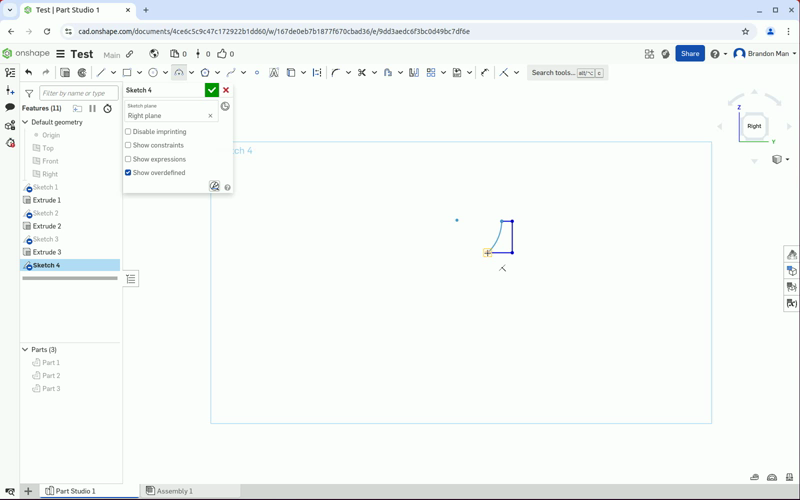
mouse_move(498, 238)
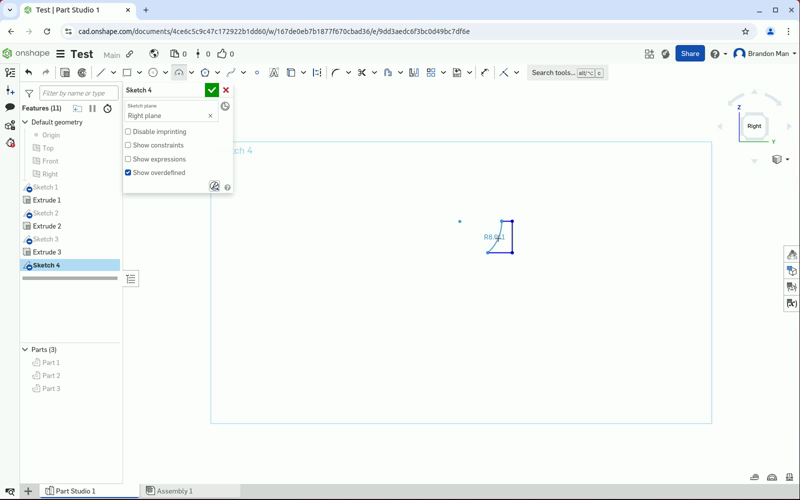
click(498, 238)
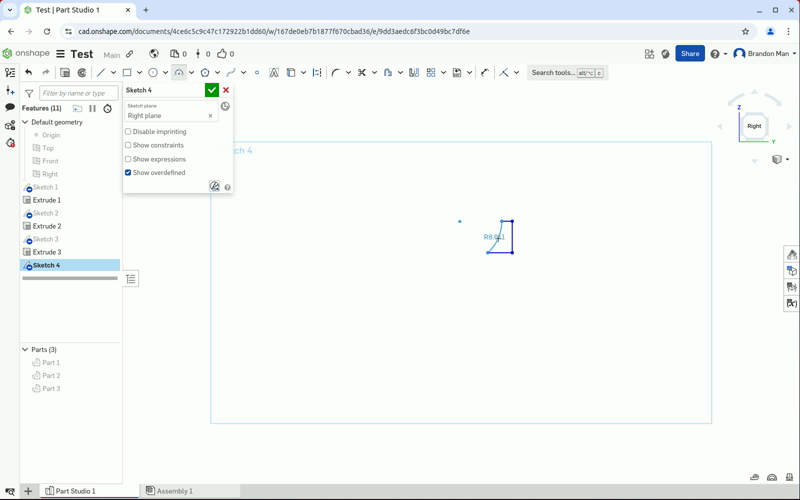
key_up(shift)
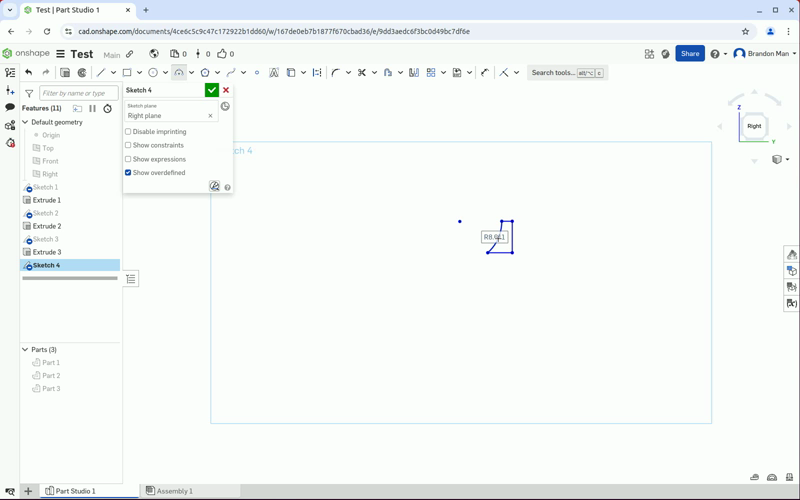
key(esc)
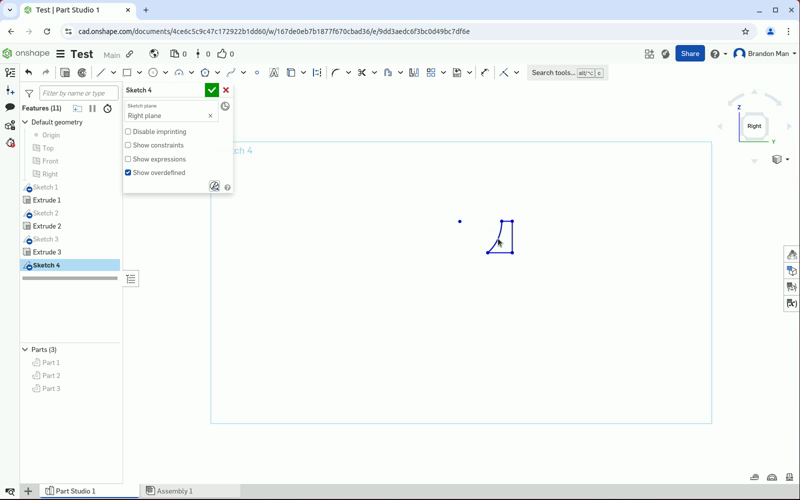
mouse_move(508, 238)
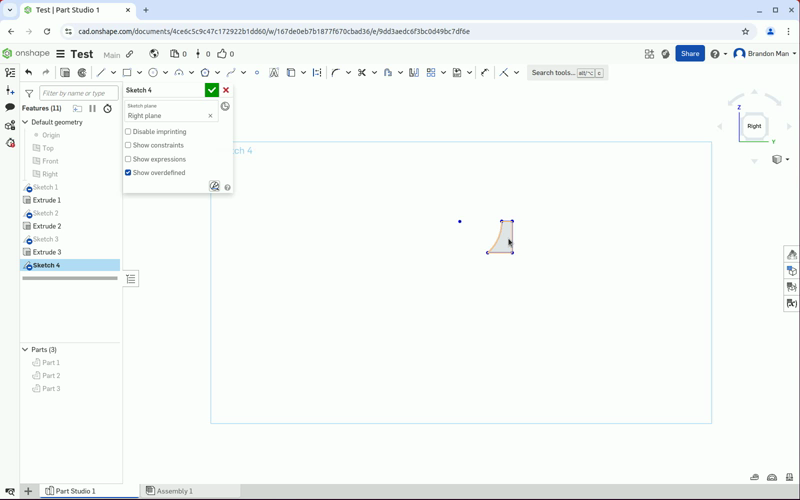
scroll(6)
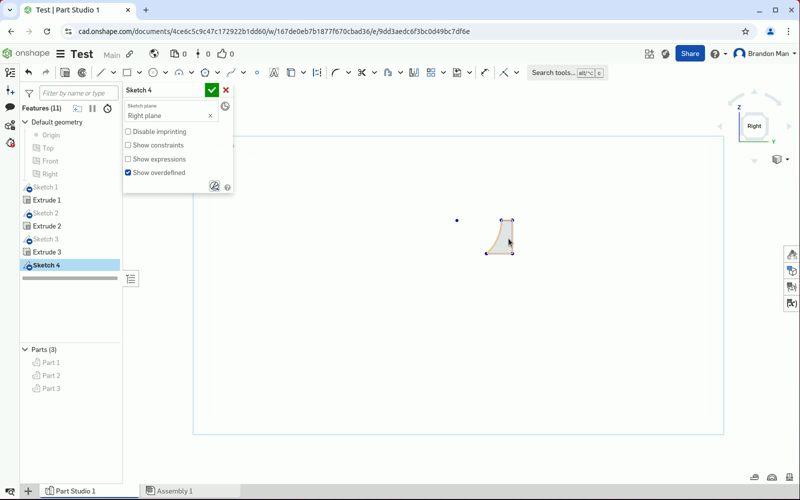
scroll(6)
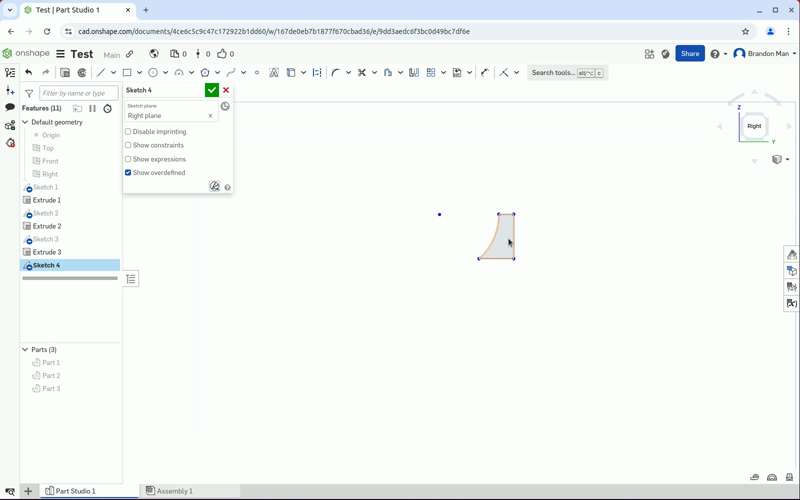
scroll(6)
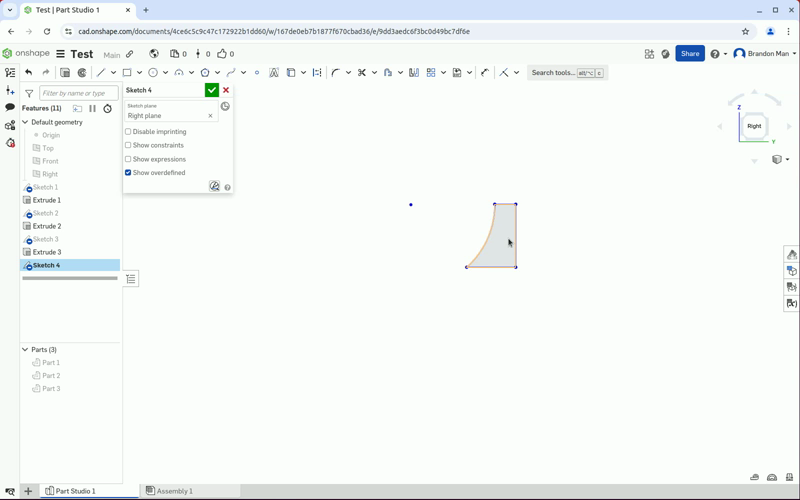
scroll(6)
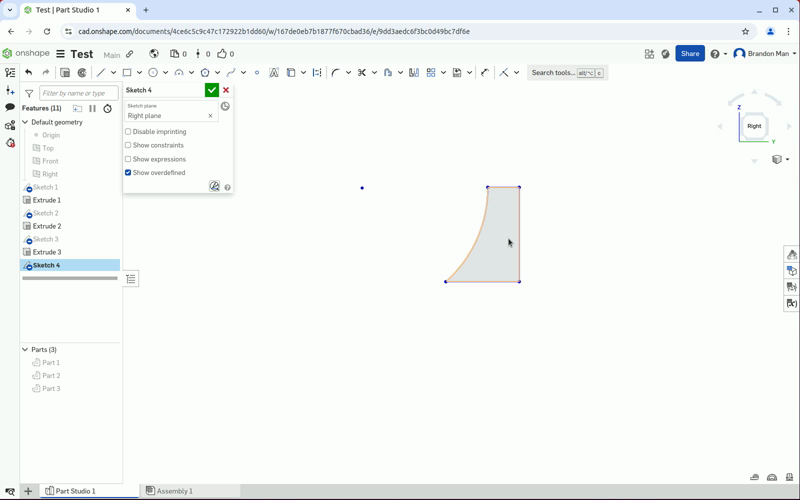
scroll(6)
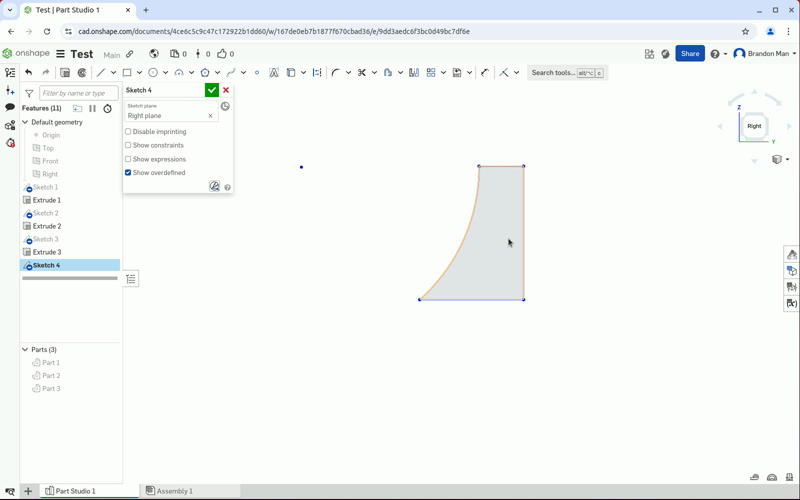
scroll(6)
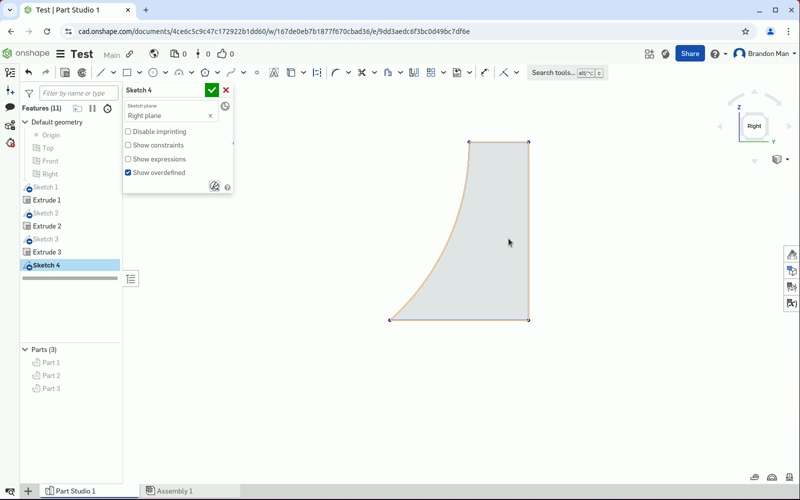
scroll(6)
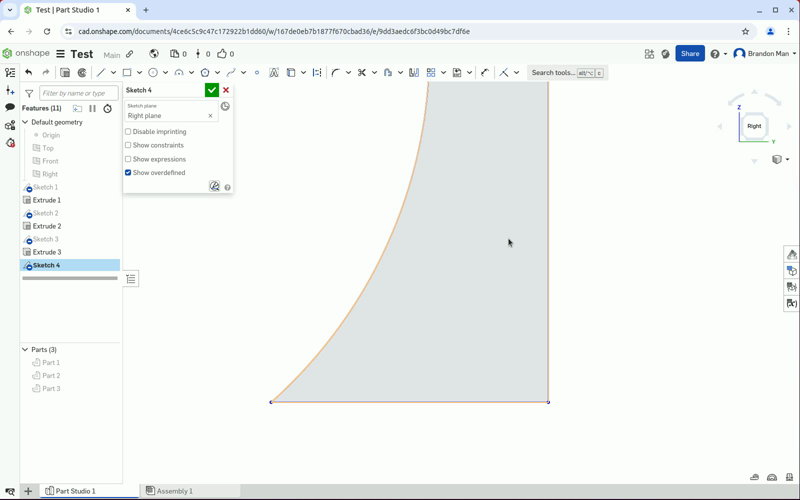
click(508, 238)
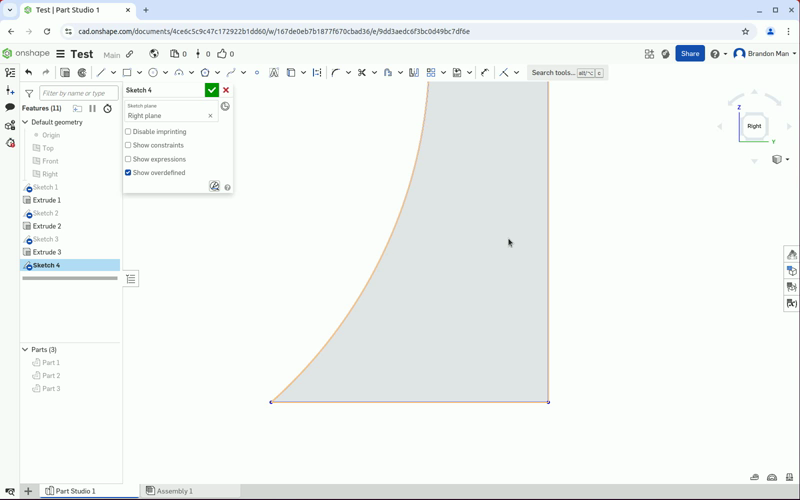
scroll(-6)
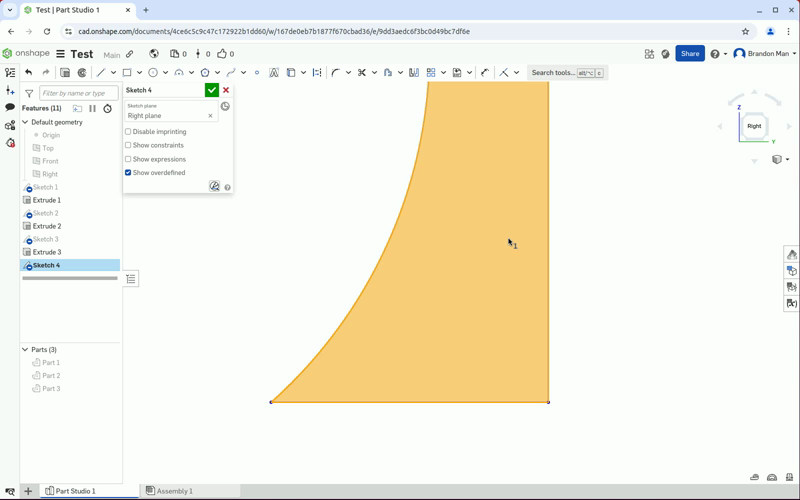
scroll(-6)
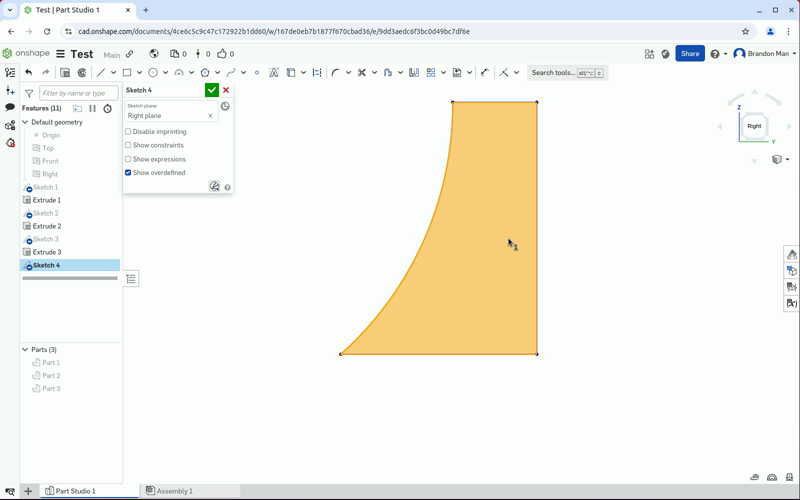
scroll(-6)
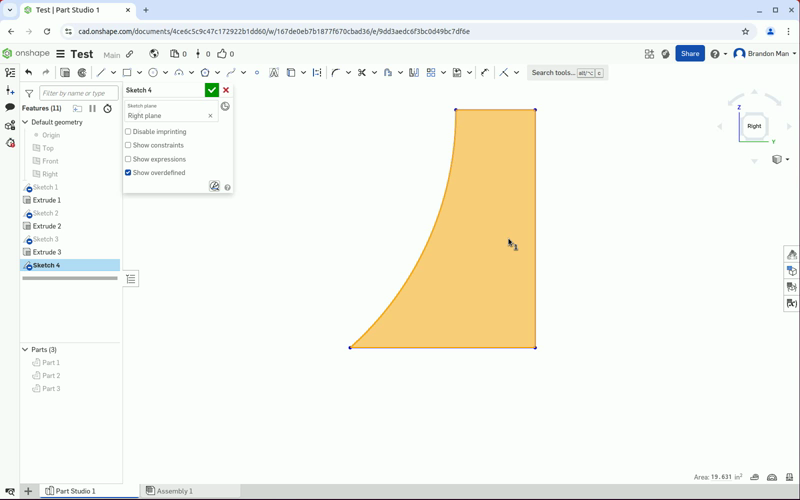
scroll(-6)
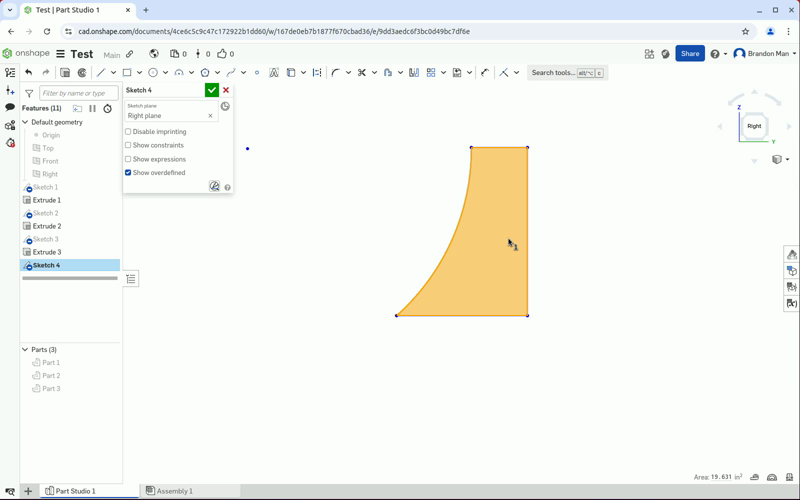
scroll(-6)
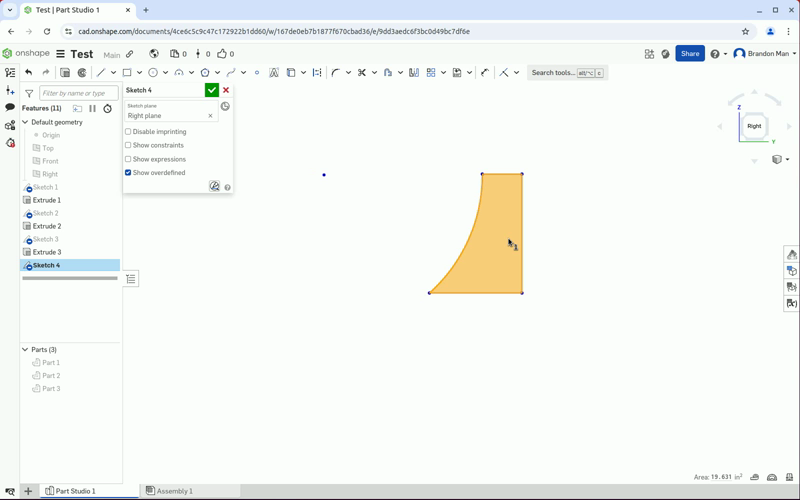
scroll(-6)
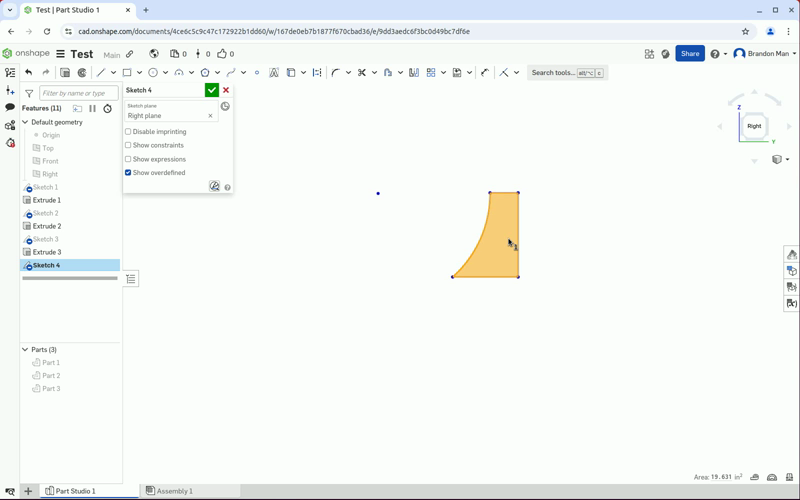
scroll(-6)
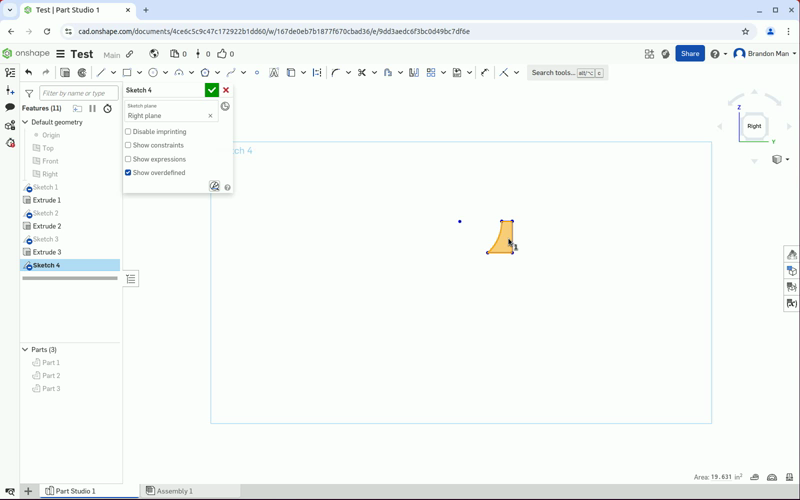
mouse_move(73, 352)
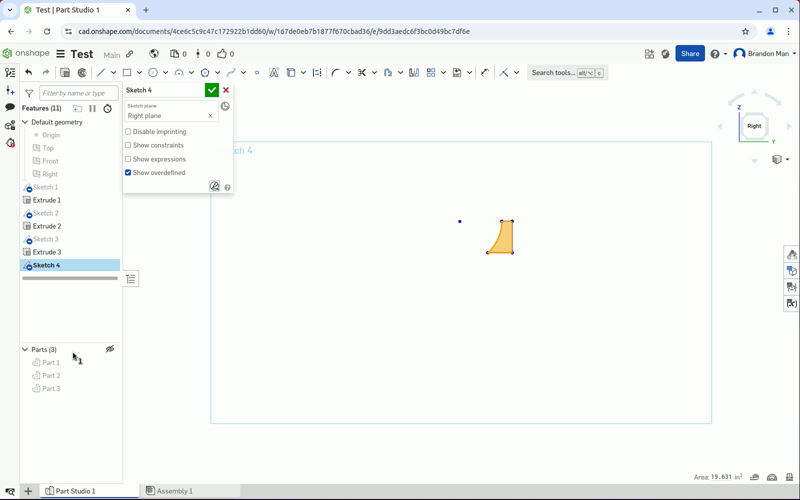
key(shift+y)
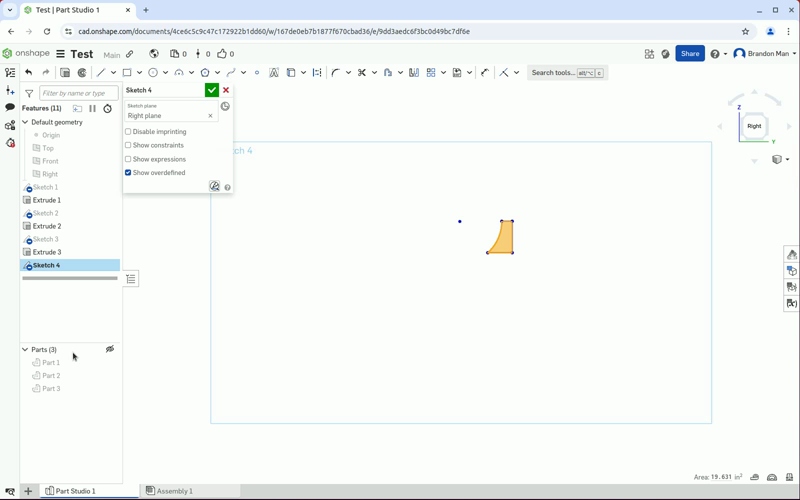
key(shift+e)
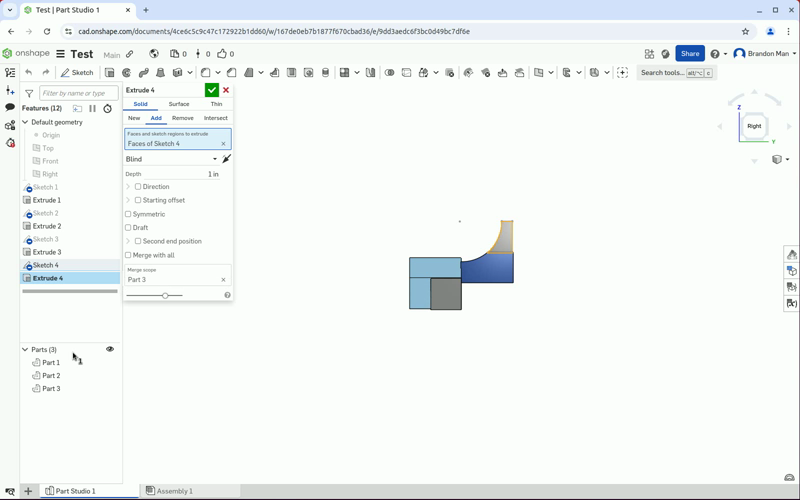
mouse_move(143, 106)
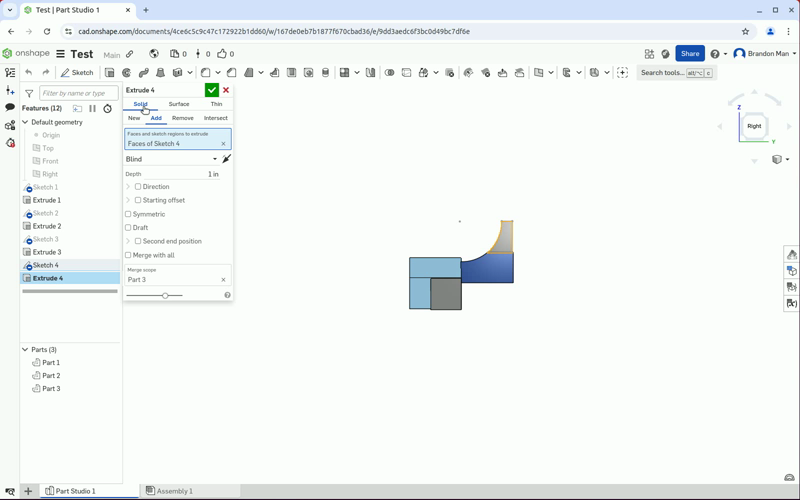
click(143, 106)
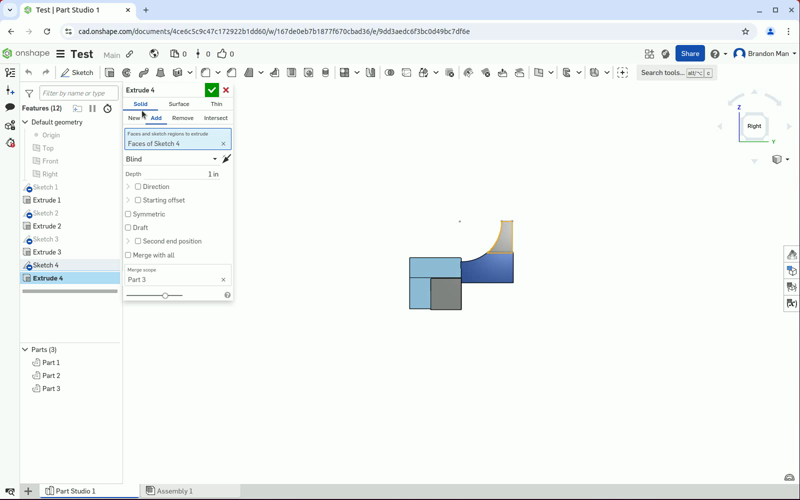
mouse_move(137, 120)
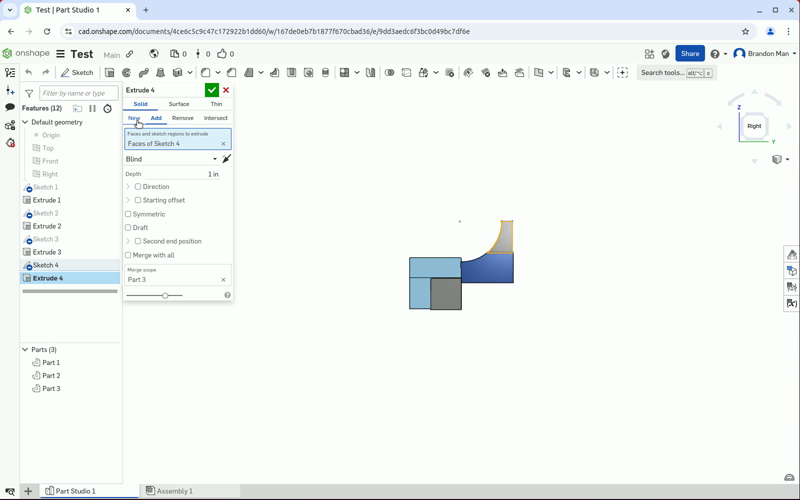
click(137, 120)
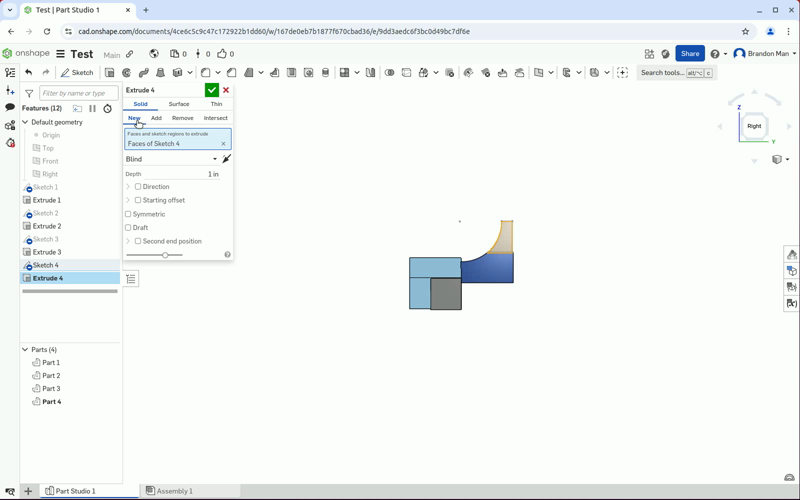
key(tab, 4)
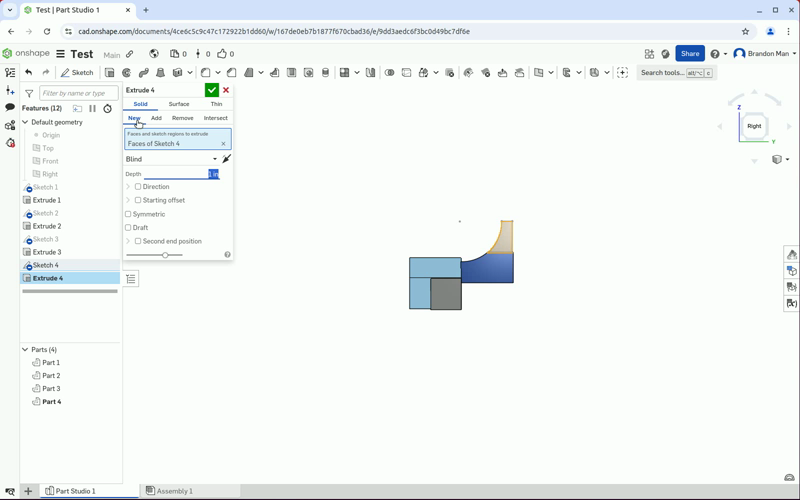
text(-16.85)
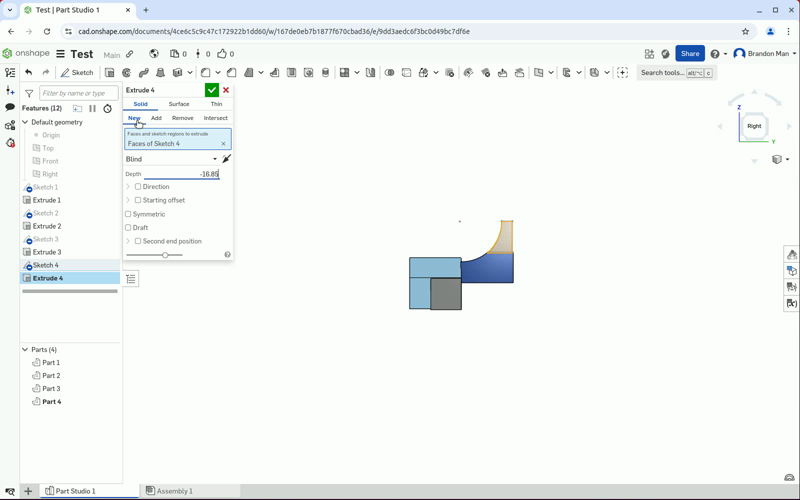
key(enter)
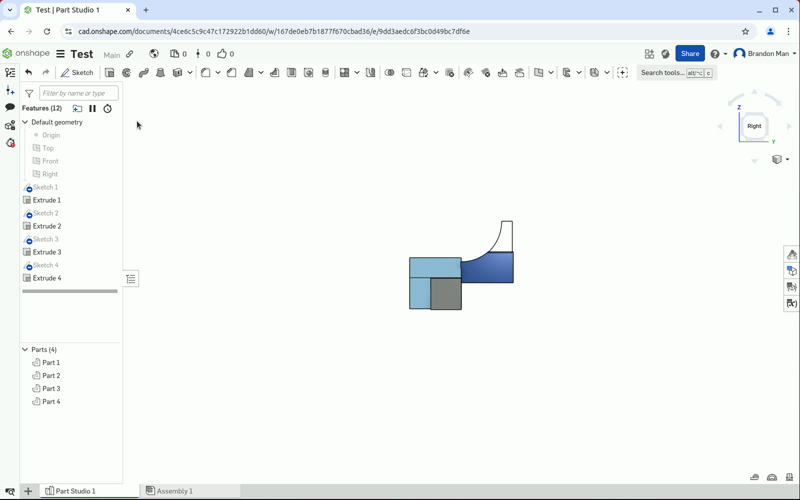
key(shift+h)
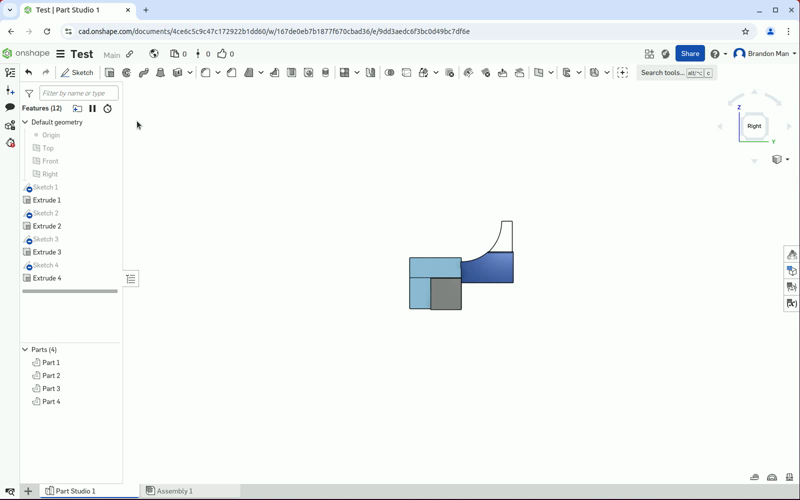
key(shift+h)
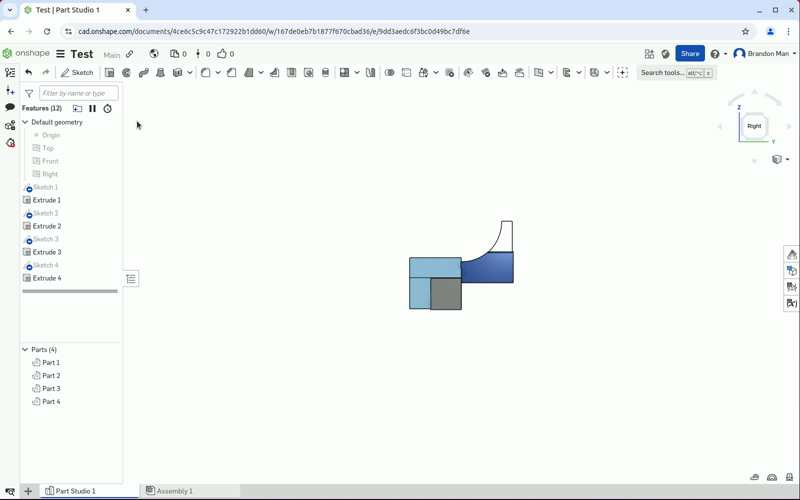
mouse_move(73, 189)
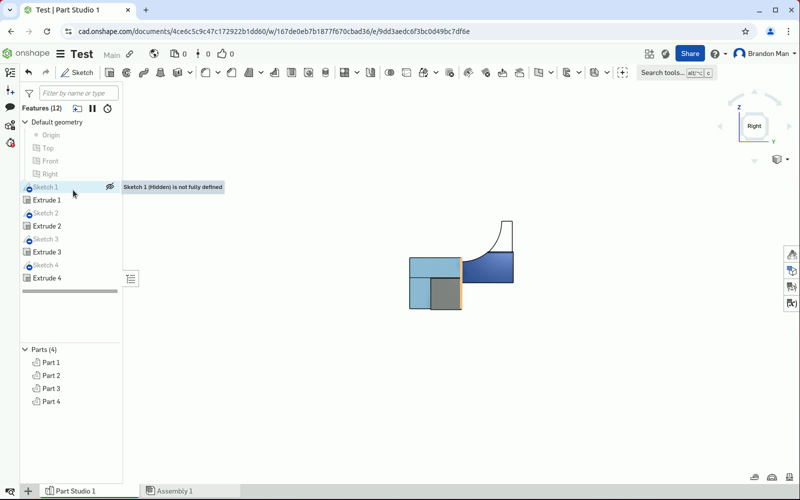
click(73, 189)
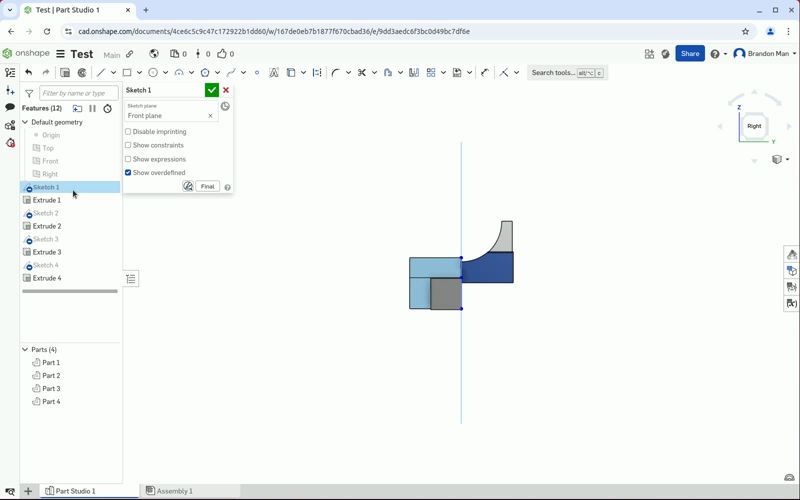
mouse_move(229, 92)
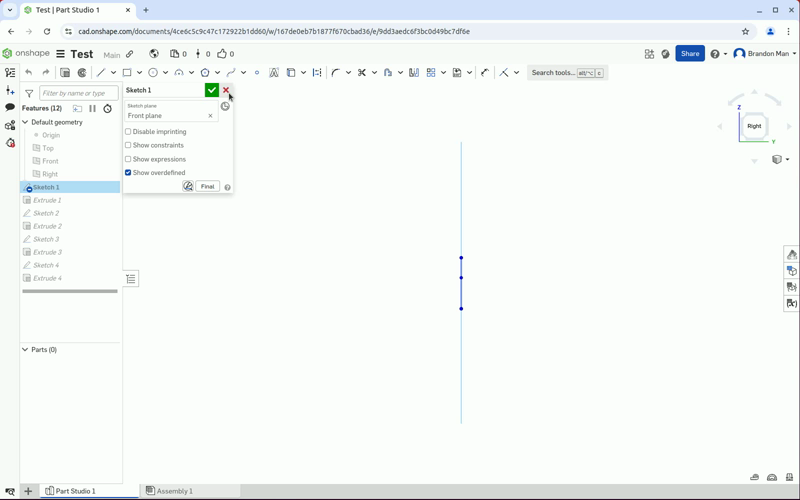
click(229, 92)
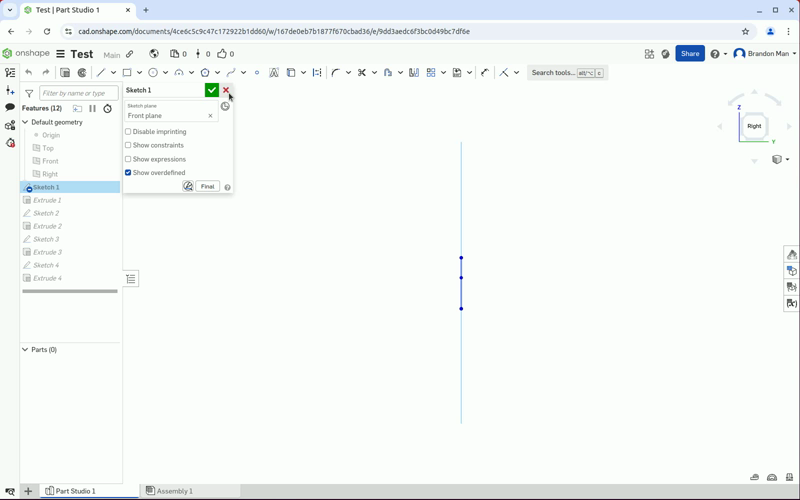
key(shift+s)
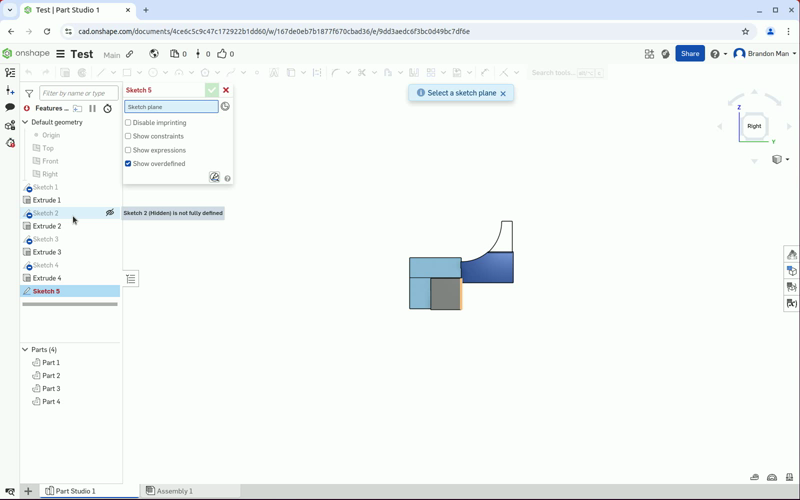
scroll(3)
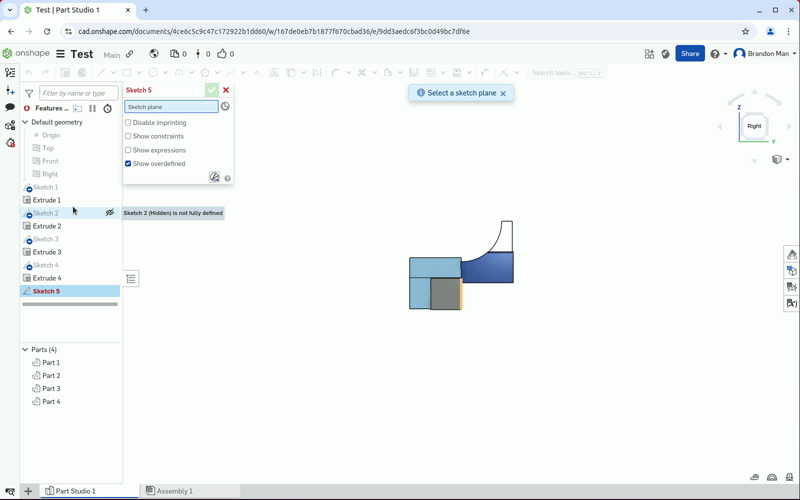
mouse_move(73, 176)
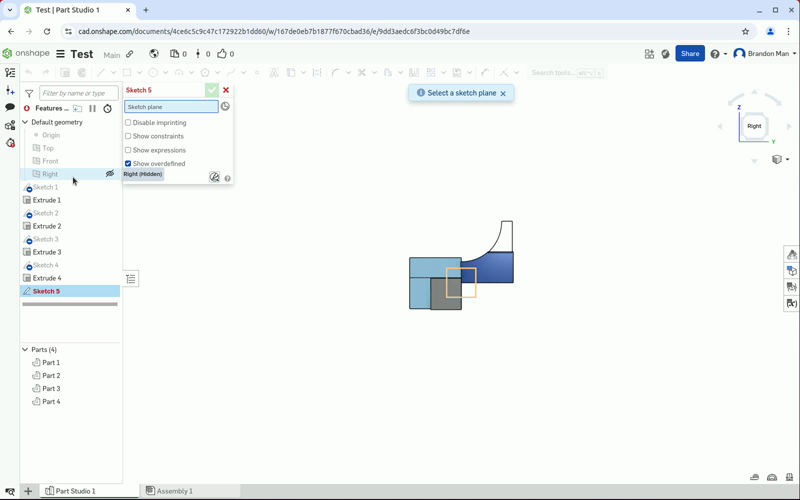
click(73, 176)
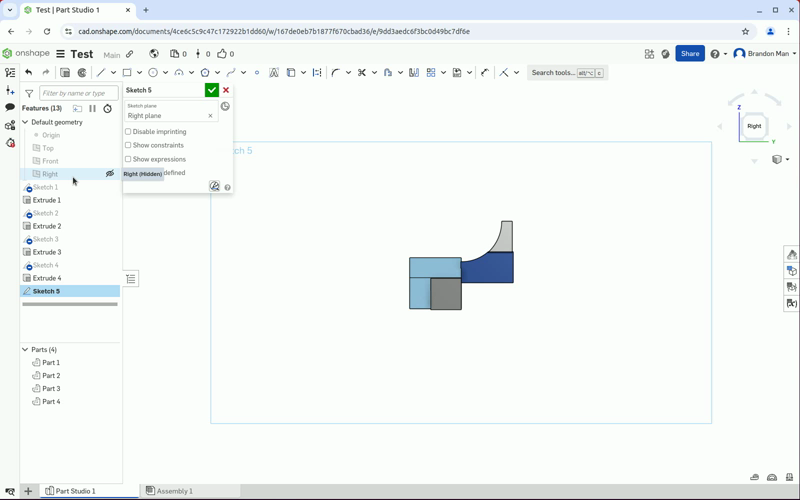
mouse_move(73, 352)
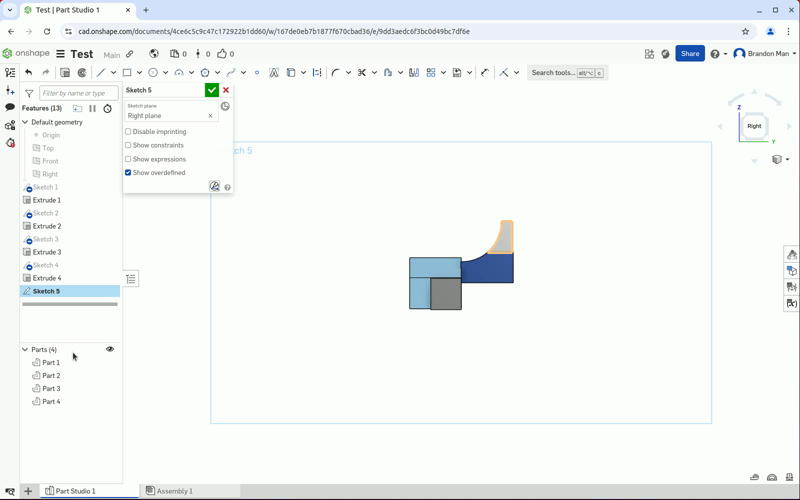
key(y)
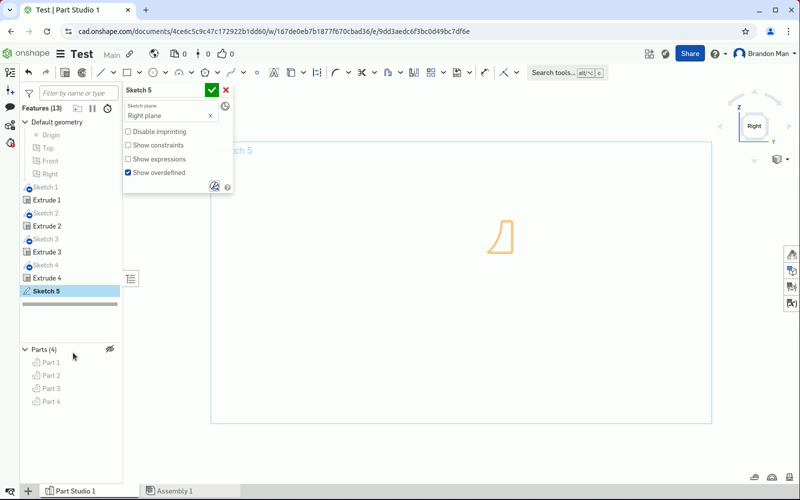
key(l)
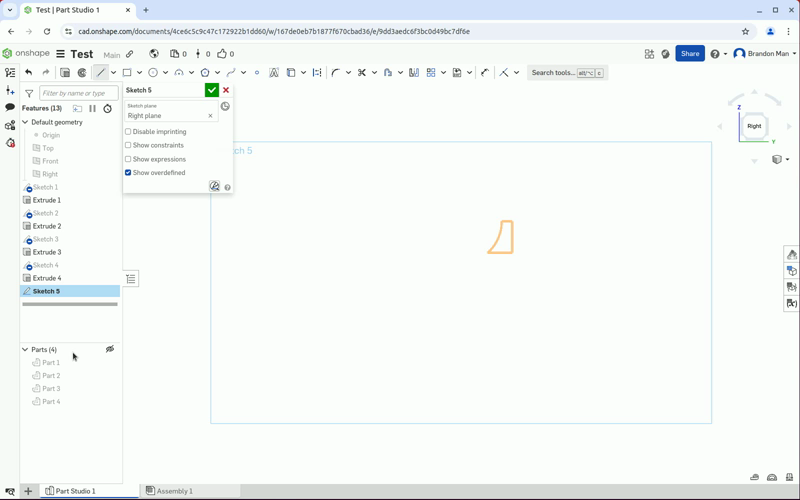
key_down(shift)
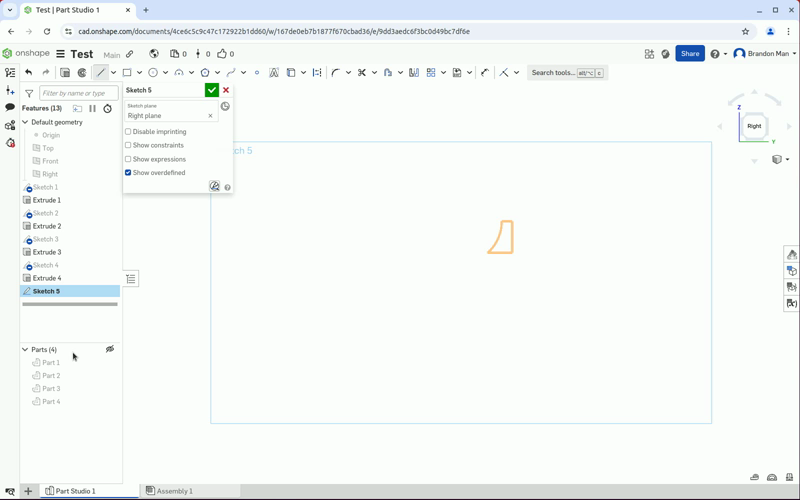
mouse_move(487, 252)
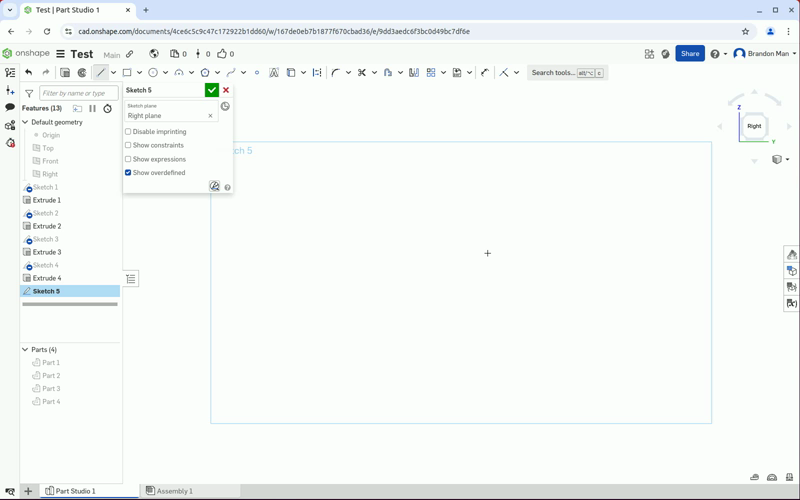
click(487, 252)
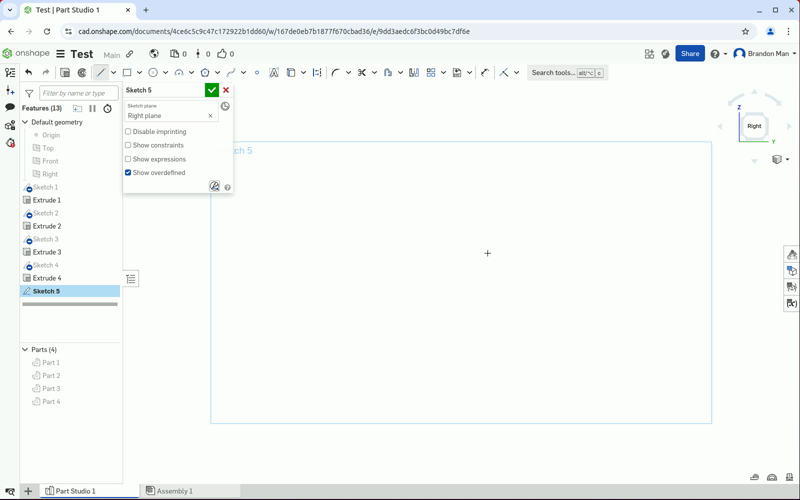
key_up(shift)
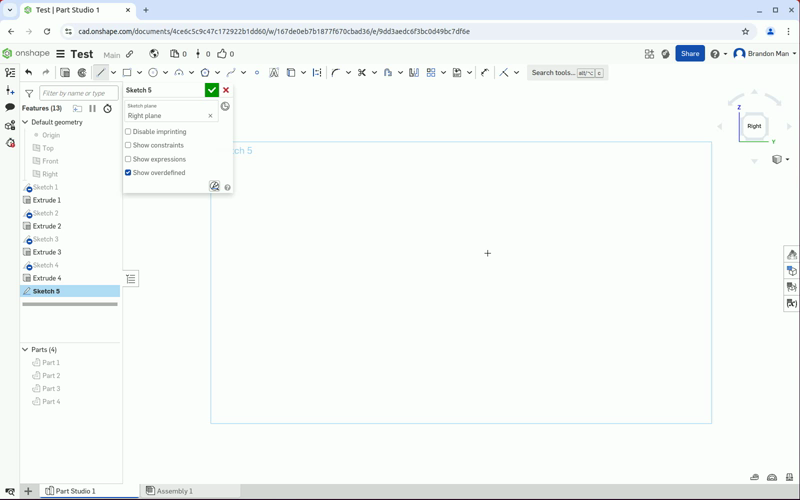
key_down(shift)
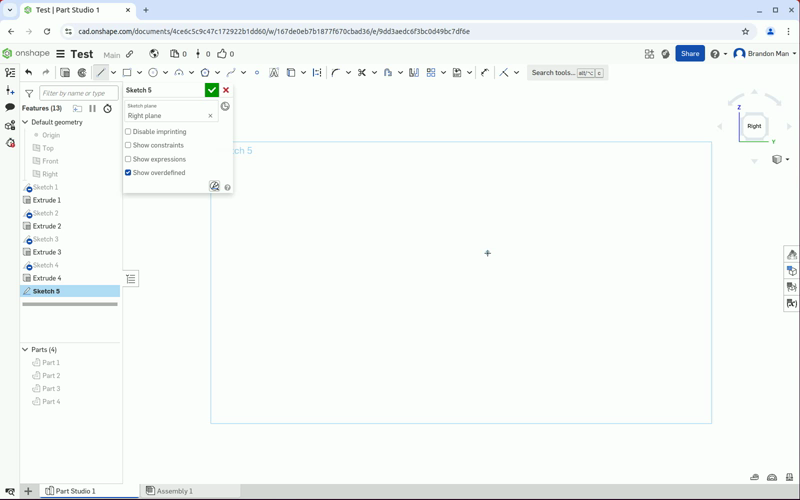
mouse_move(517, 252)
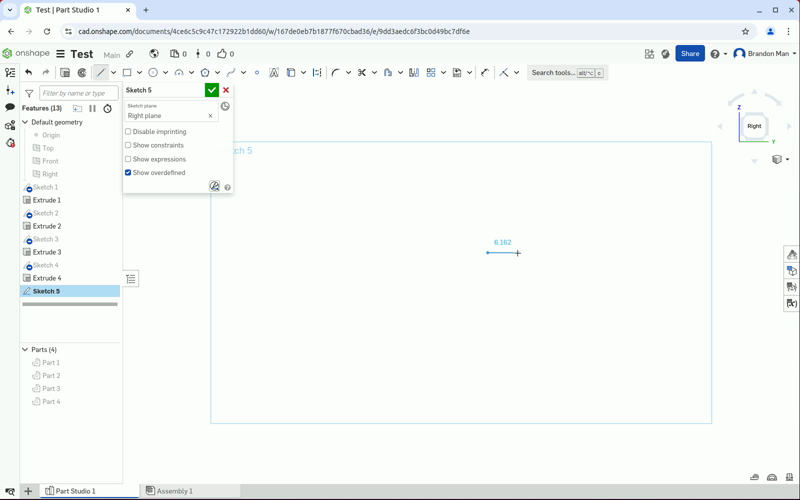
mouse_move(512, 252)
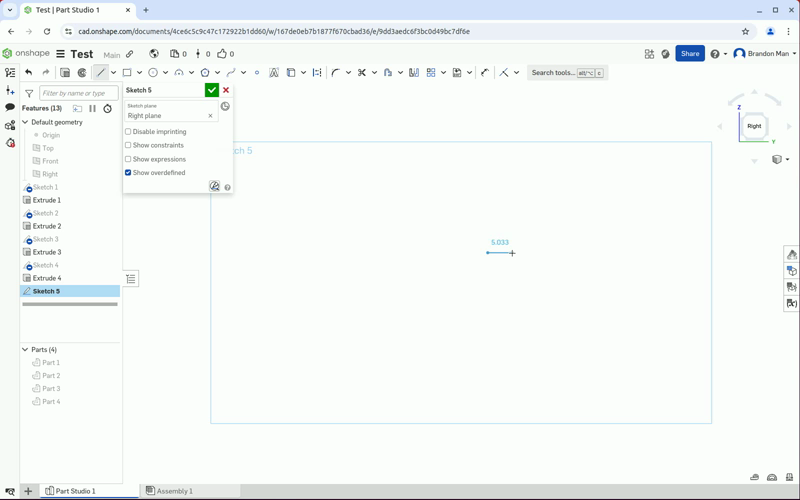
click(512, 252)
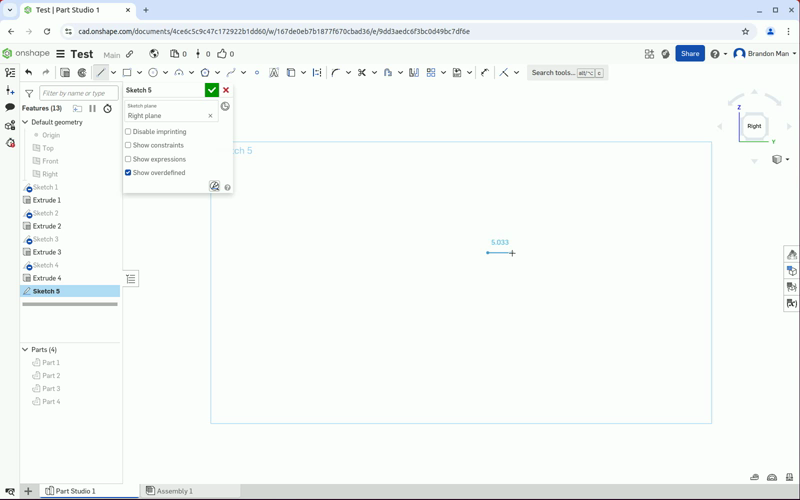
key_up(shift)
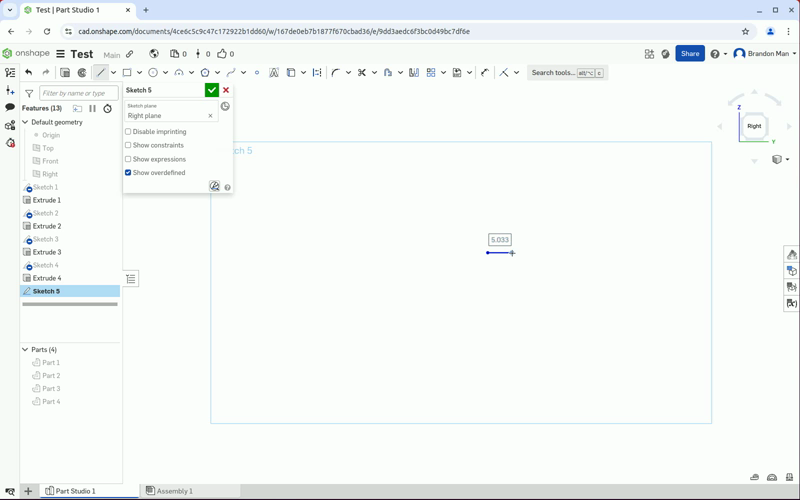
key_down(shift)
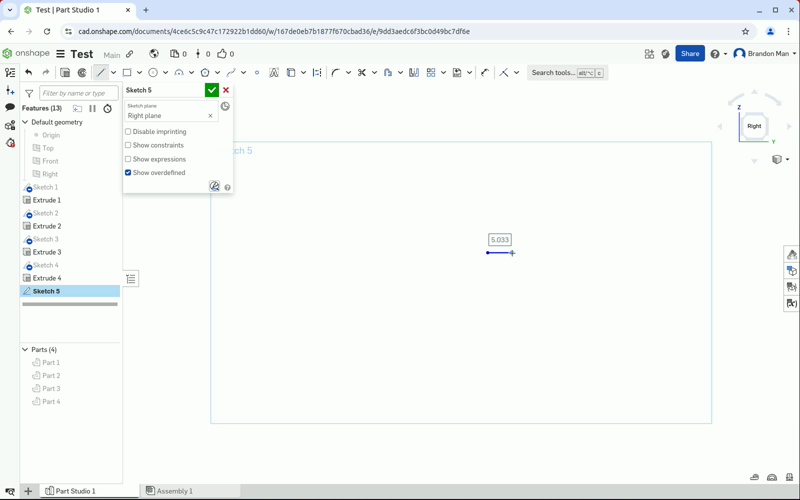
mouse_move(542, 252)
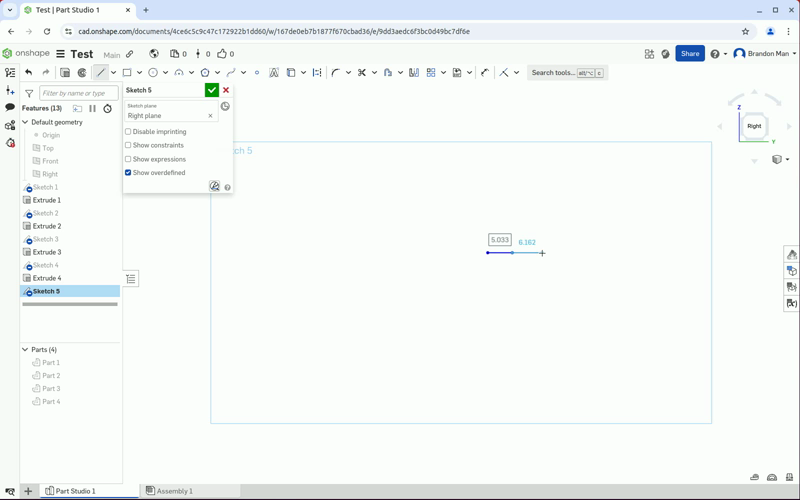
mouse_move(512, 221)
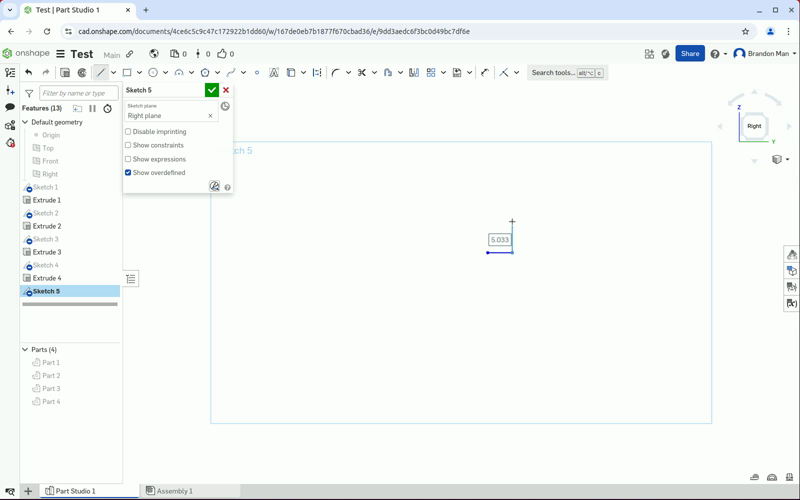
click(512, 221)
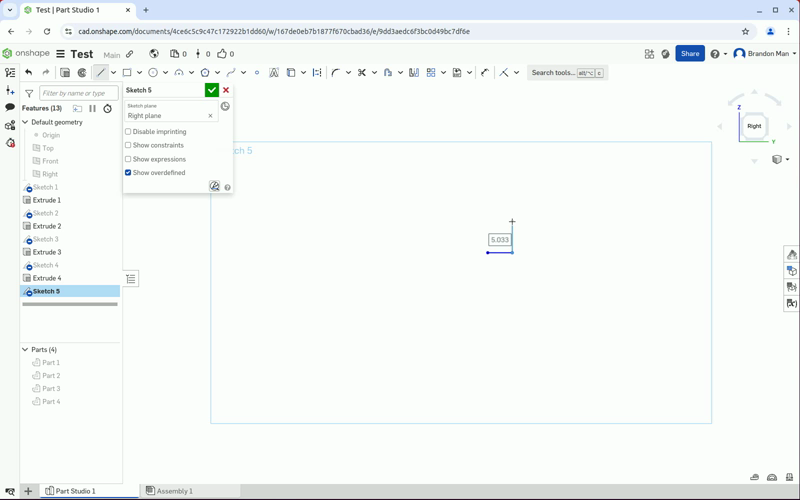
key_up(shift)
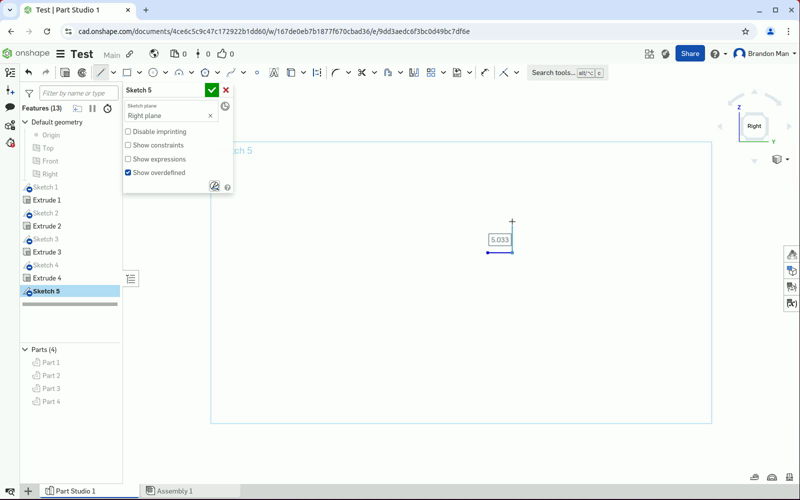
key_down(shift)
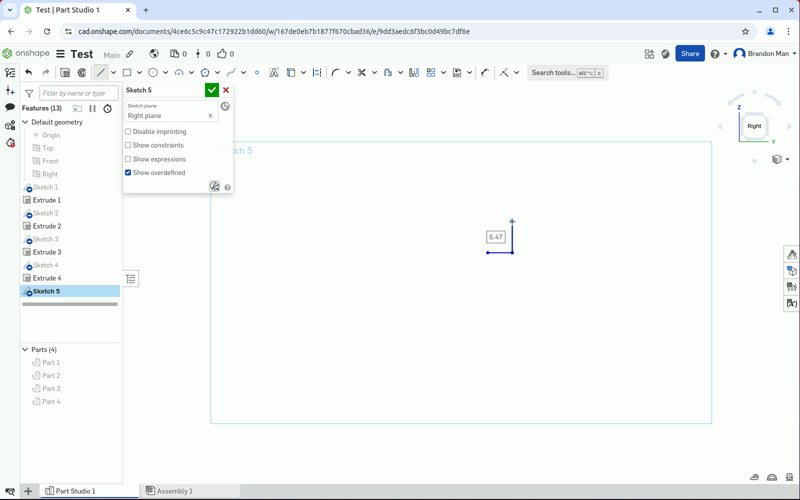
mouse_move(542, 221)
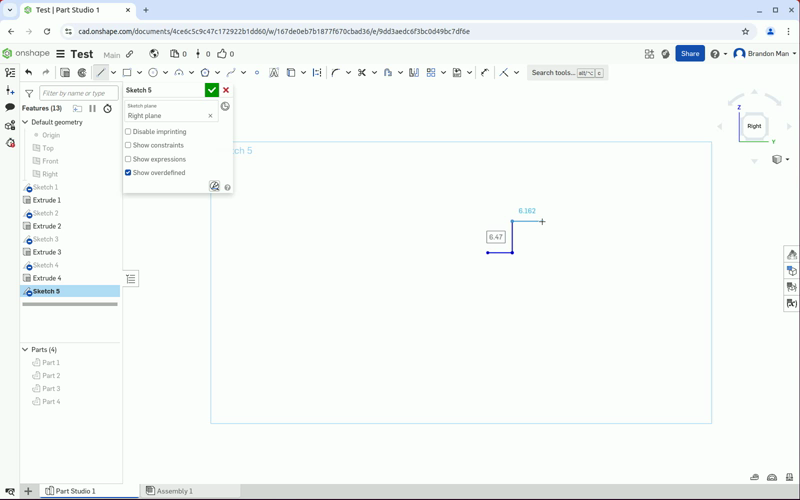
mouse_move(501, 221)
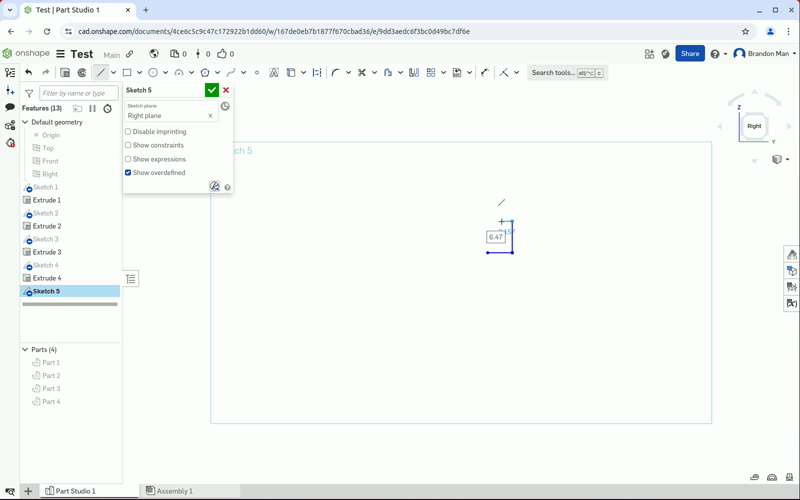
click(501, 221)
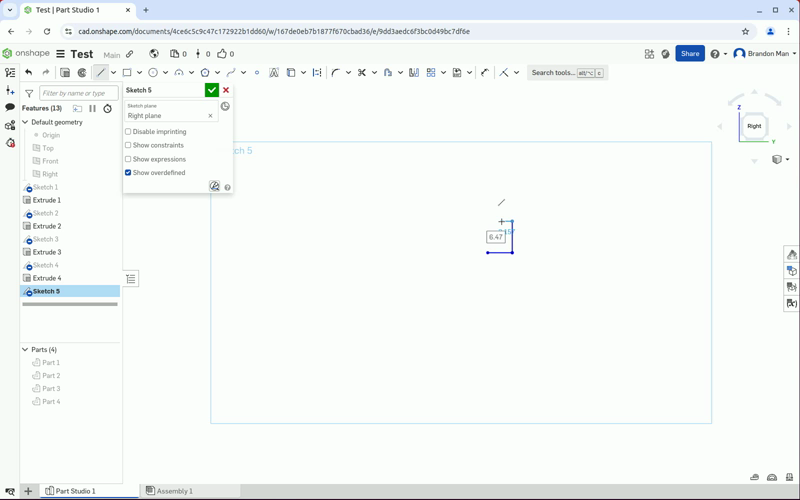
key_up(shift)
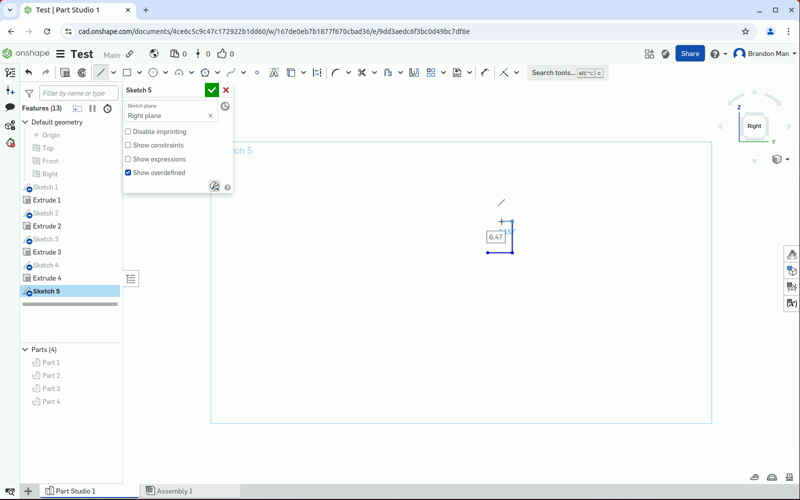
key(esc)
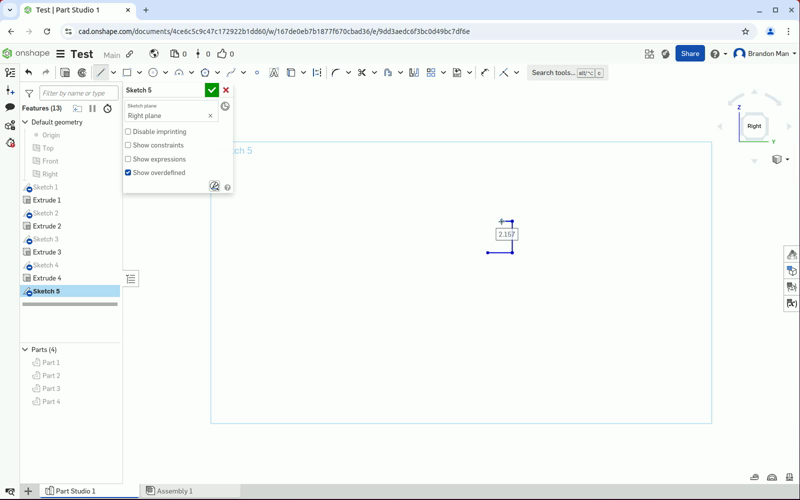
key(a)
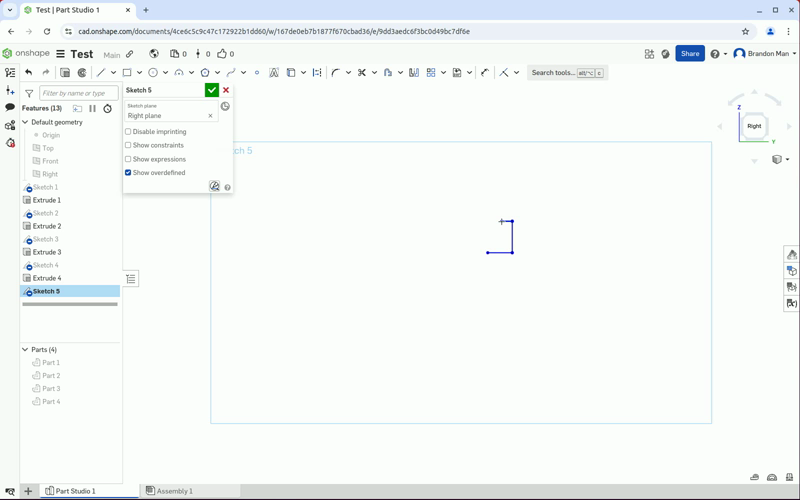
mouse_move(501, 221)
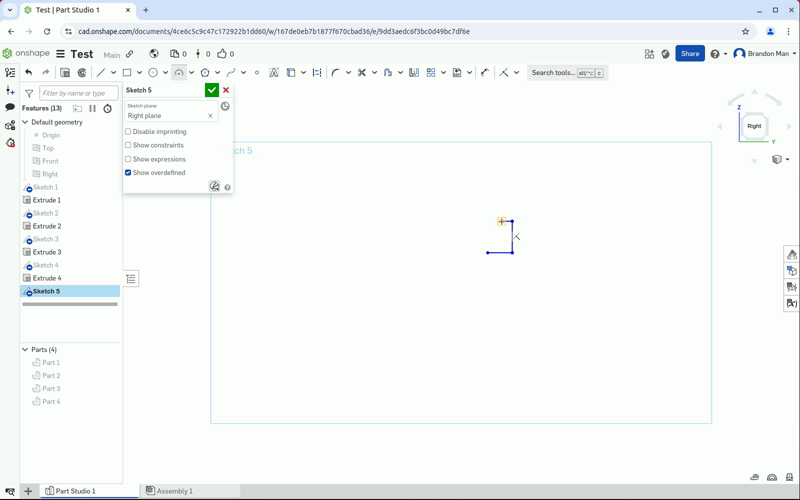
click(501, 221)
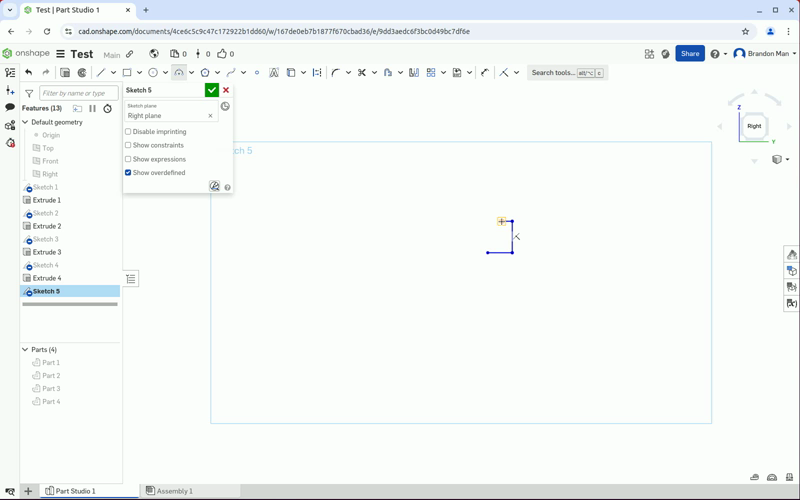
mouse_move(487, 252)
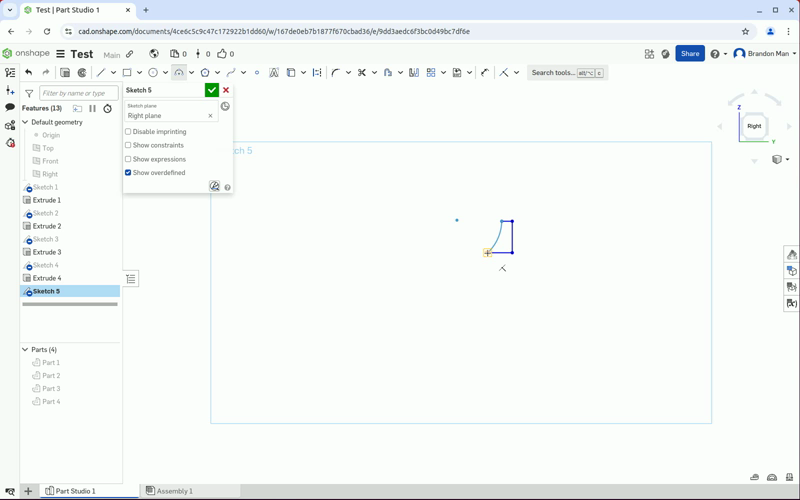
click(487, 252)
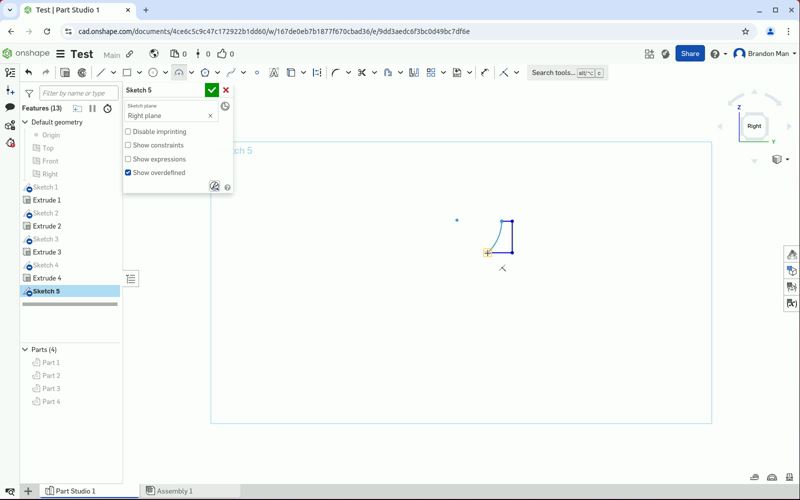
key_down(shift)
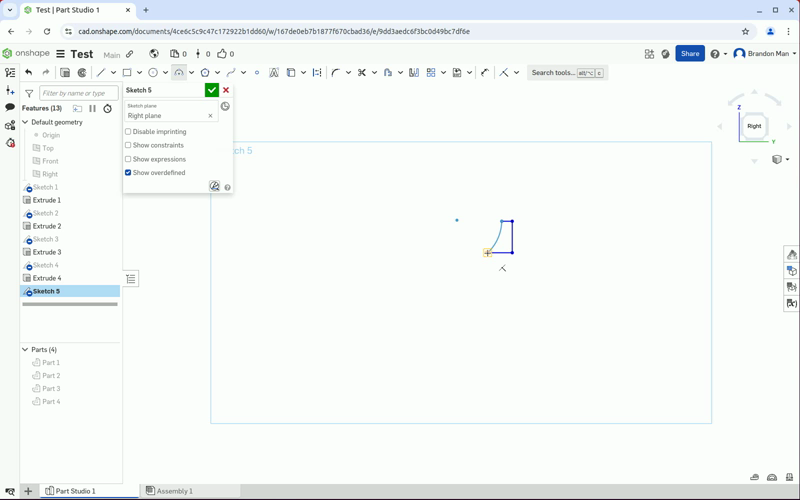
mouse_move(498, 238)
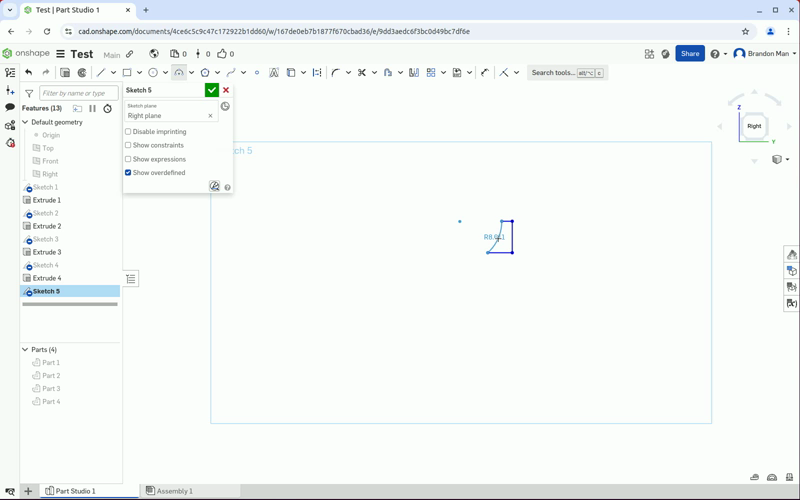
click(498, 238)
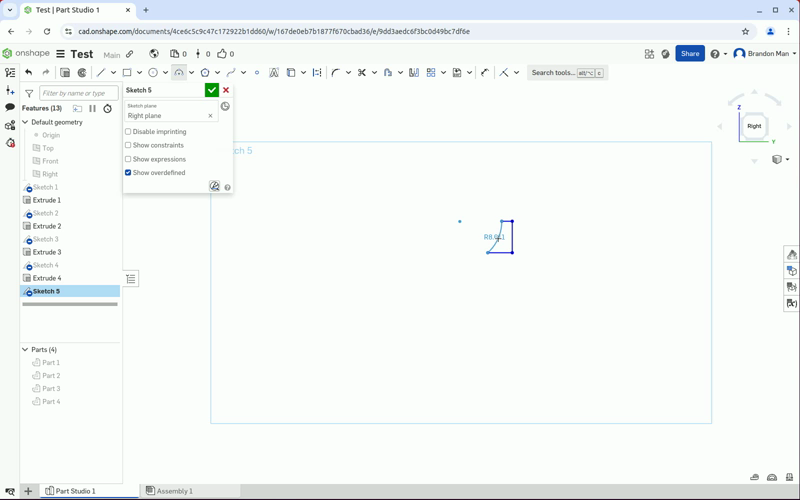
key_up(shift)
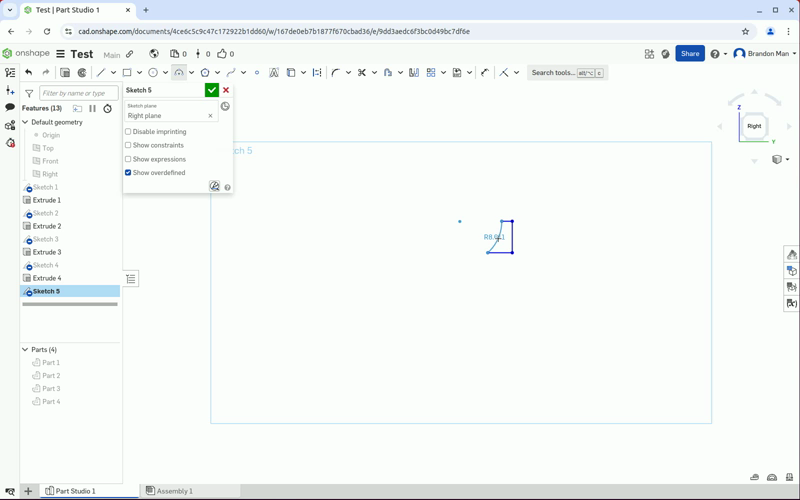
key(esc)
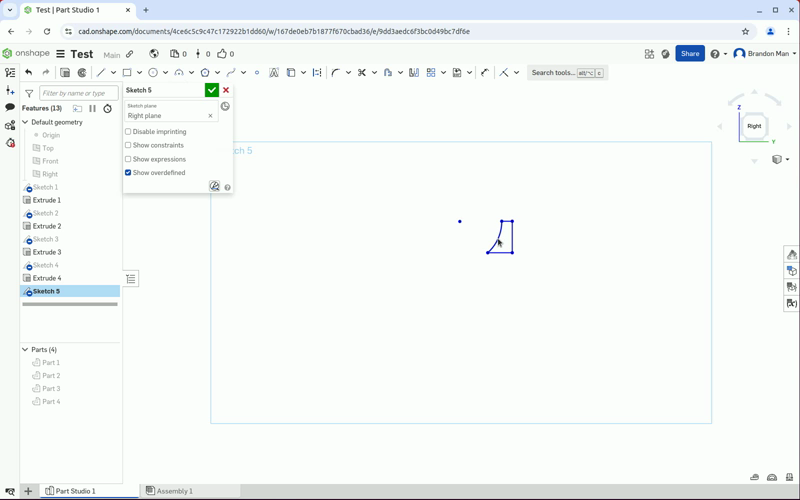
mouse_move(504, 223)
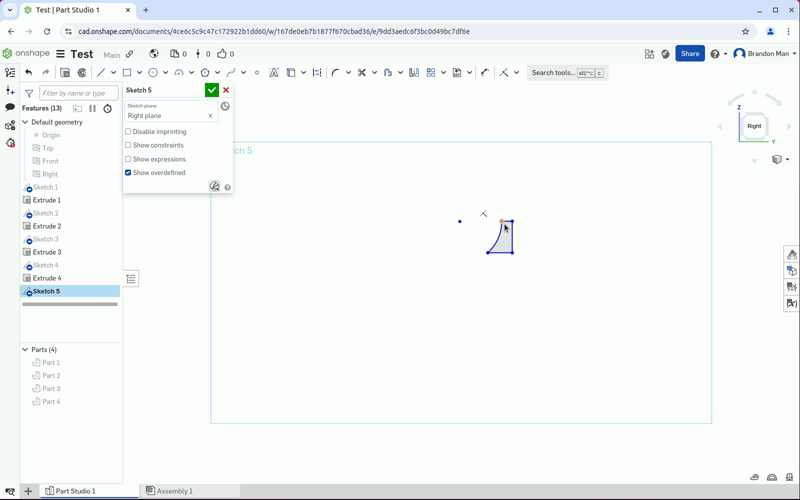
scroll(6)
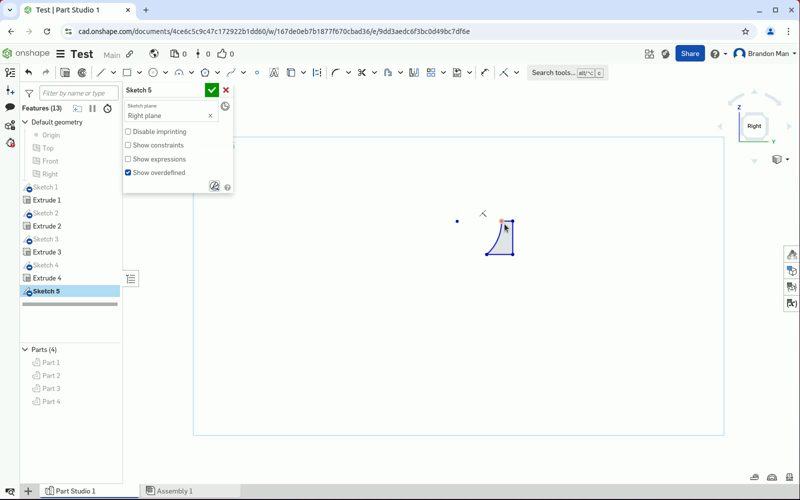
scroll(6)
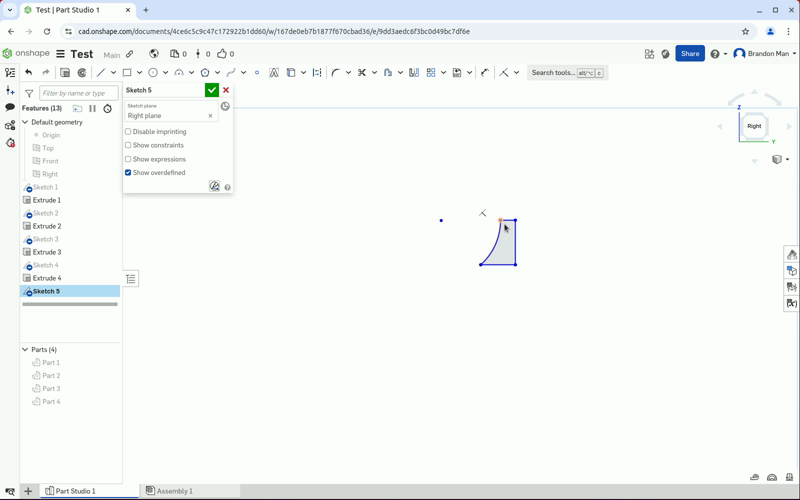
scroll(6)
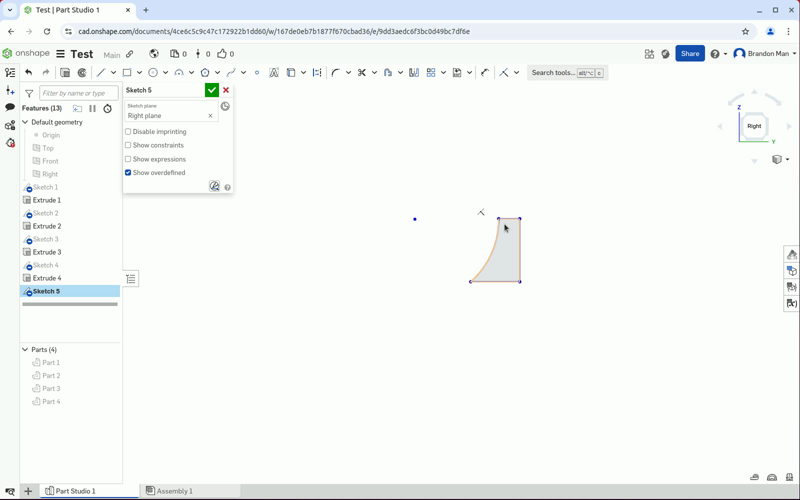
scroll(6)
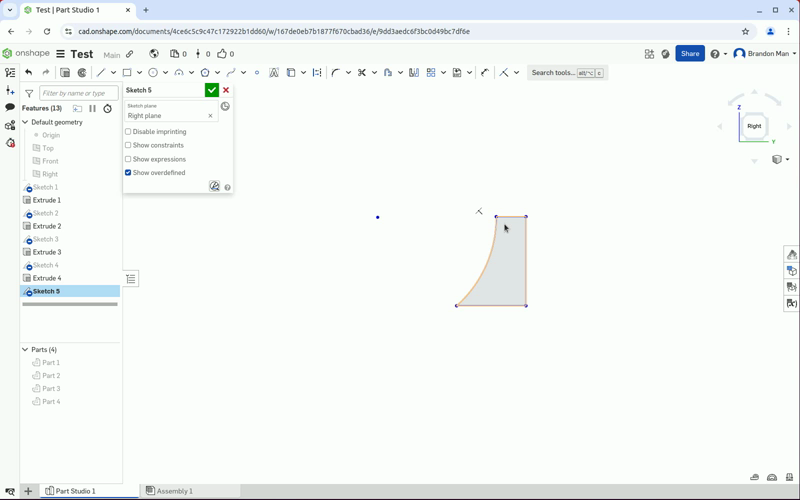
scroll(6)
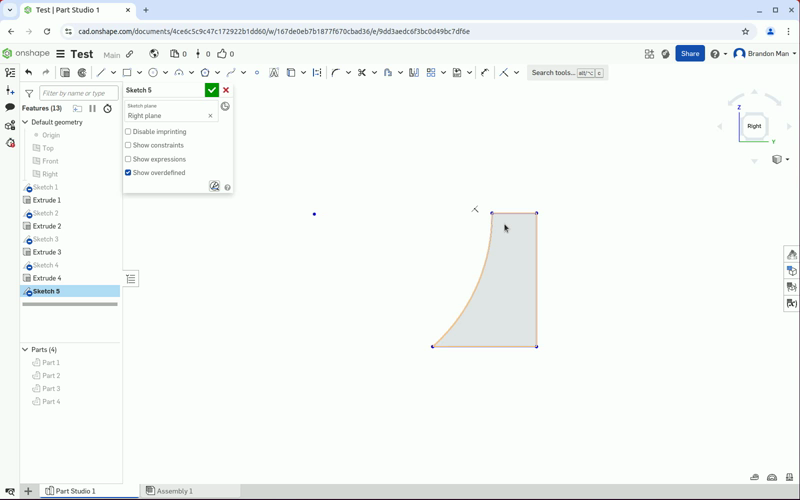
scroll(6)
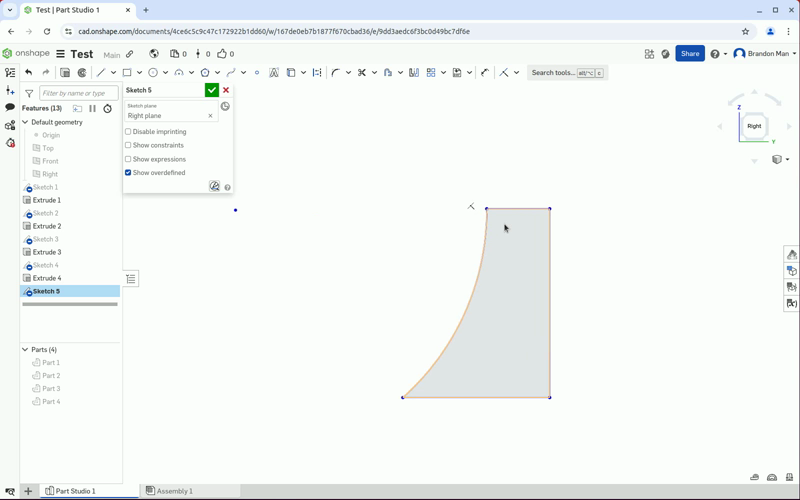
scroll(6)
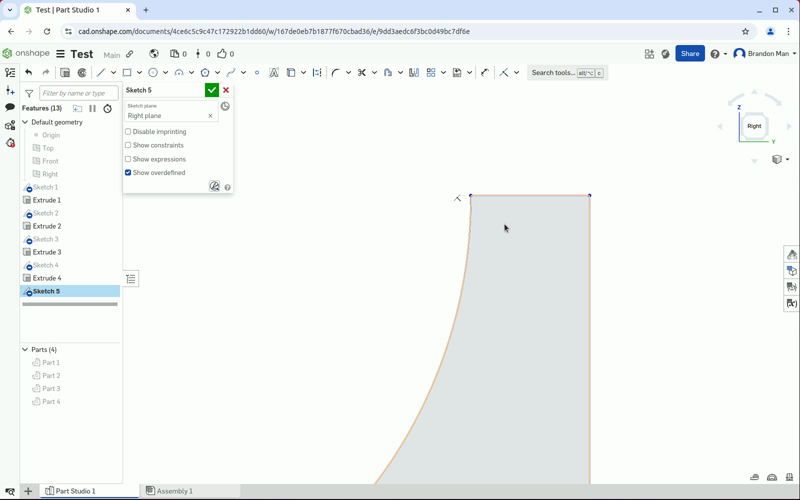
click(504, 223)
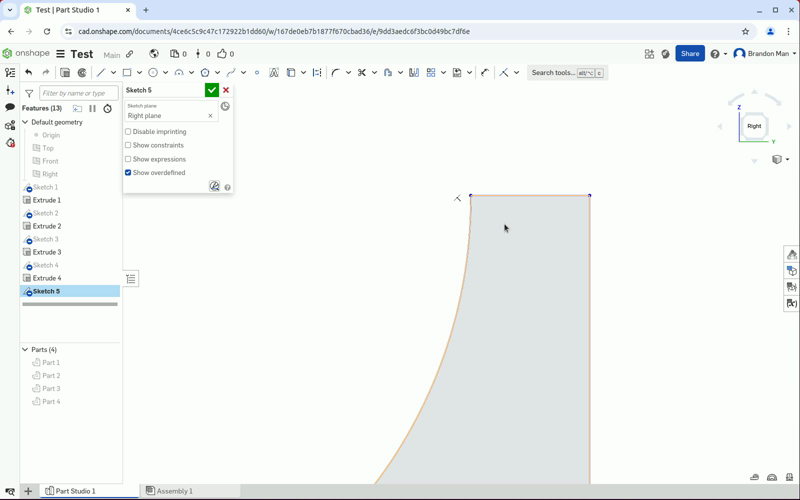
scroll(-6)
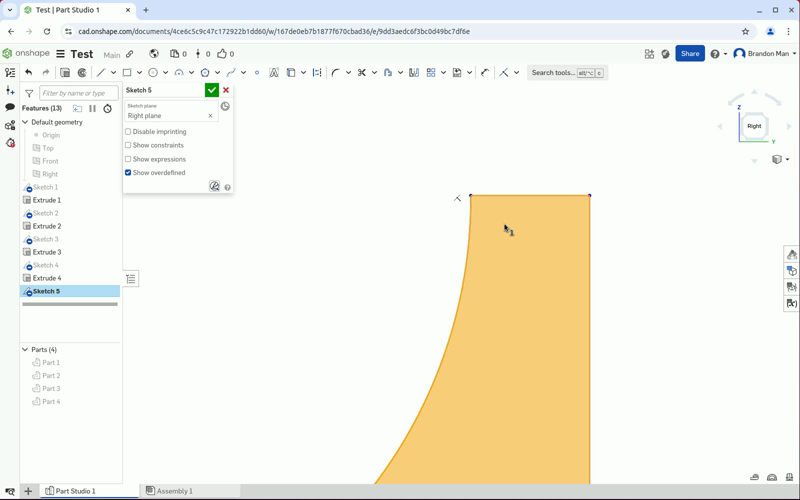
scroll(-6)
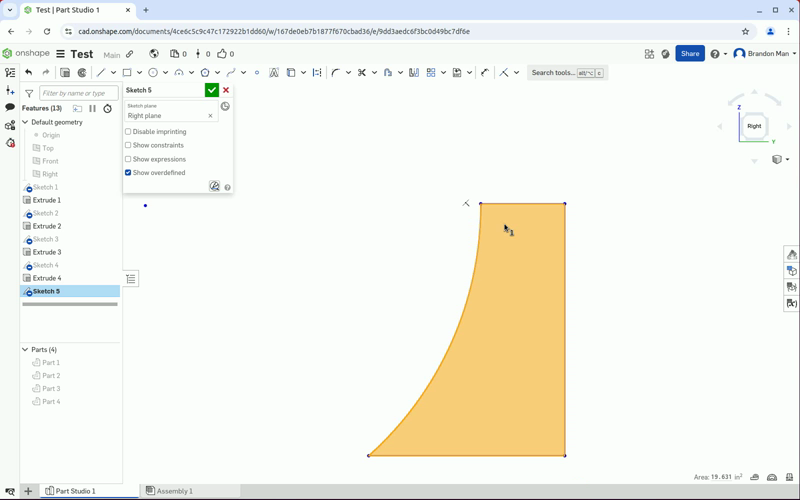
scroll(-6)
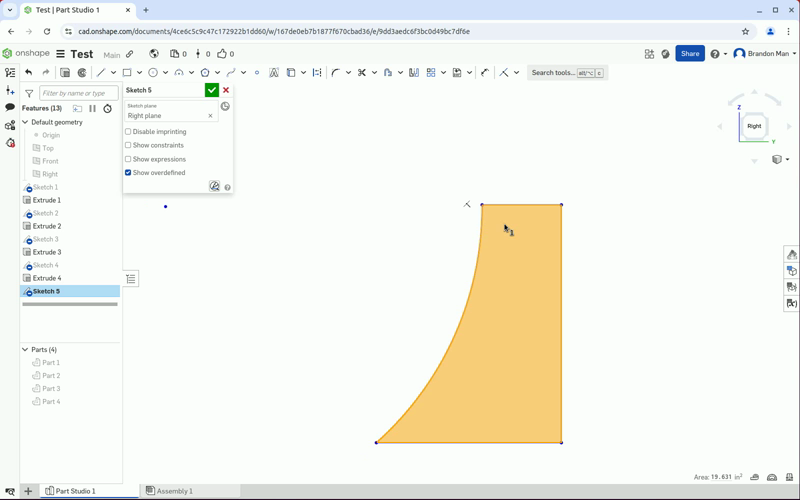
scroll(-6)
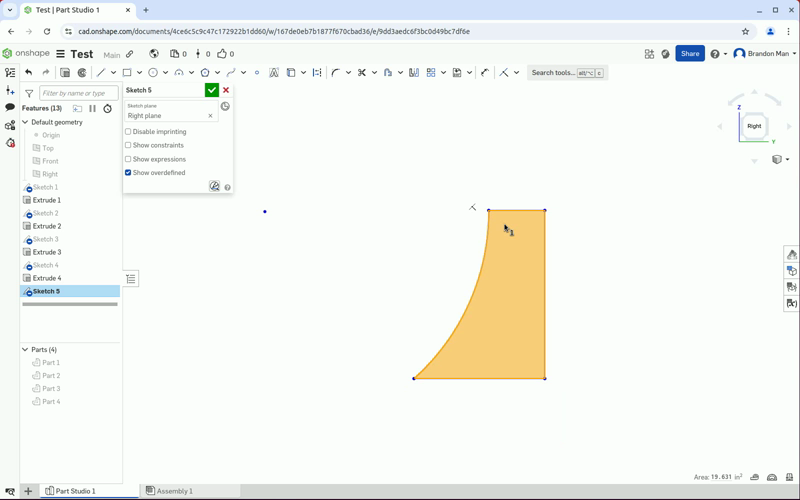
scroll(-6)
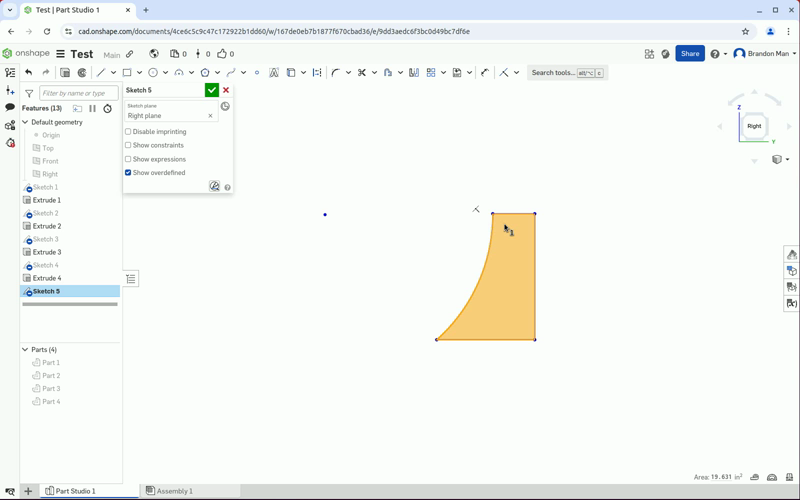
scroll(-6)
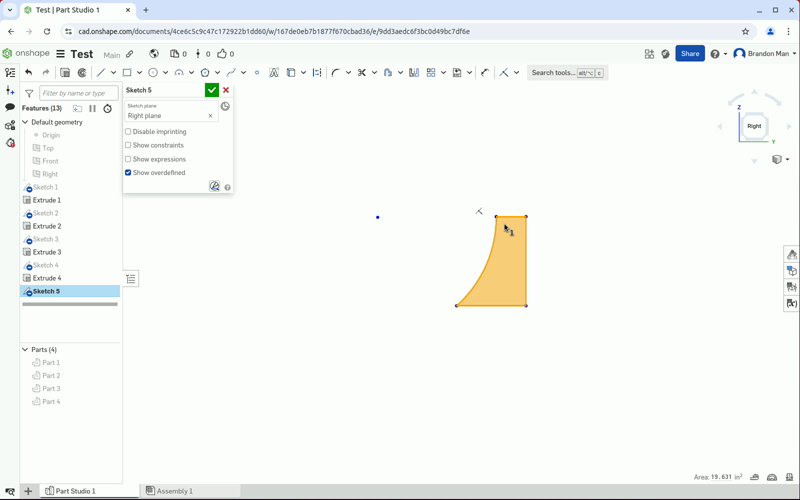
scroll(-6)
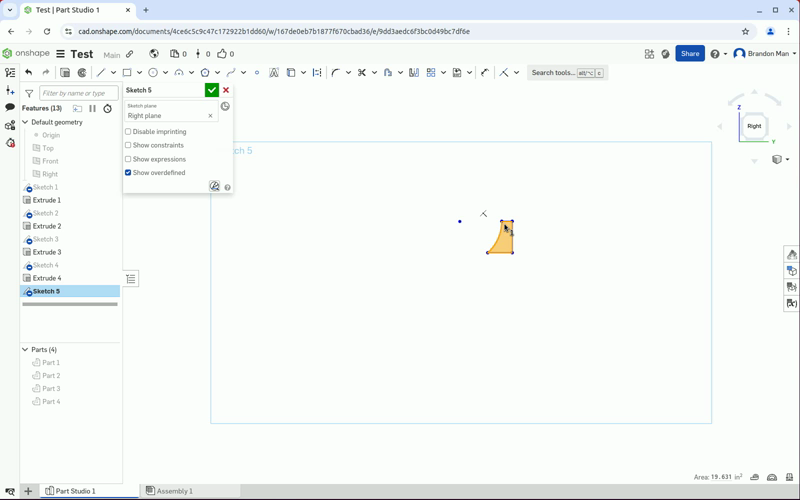
mouse_move(73, 352)
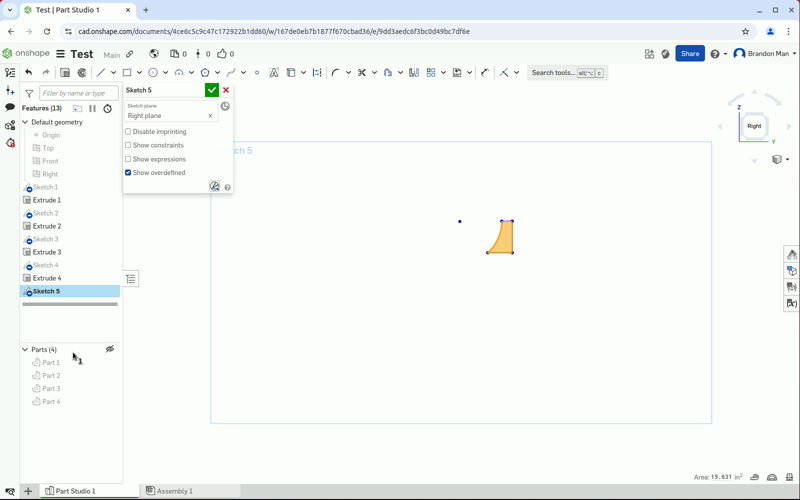
key(shift+y)
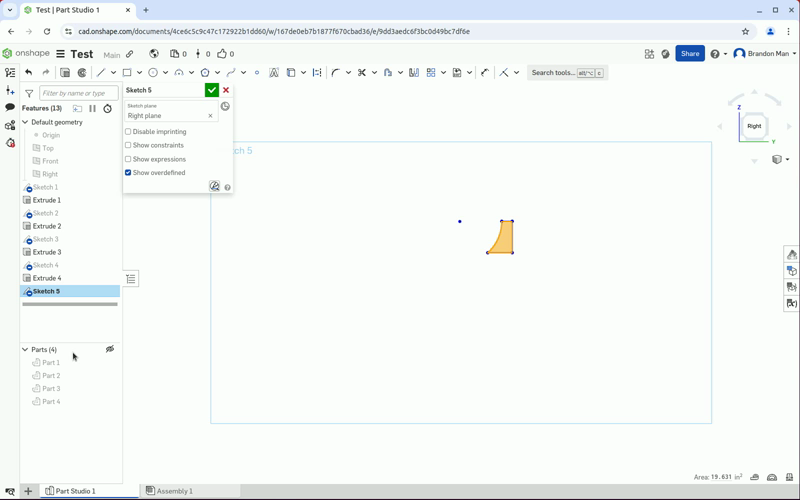
key(shift+e)
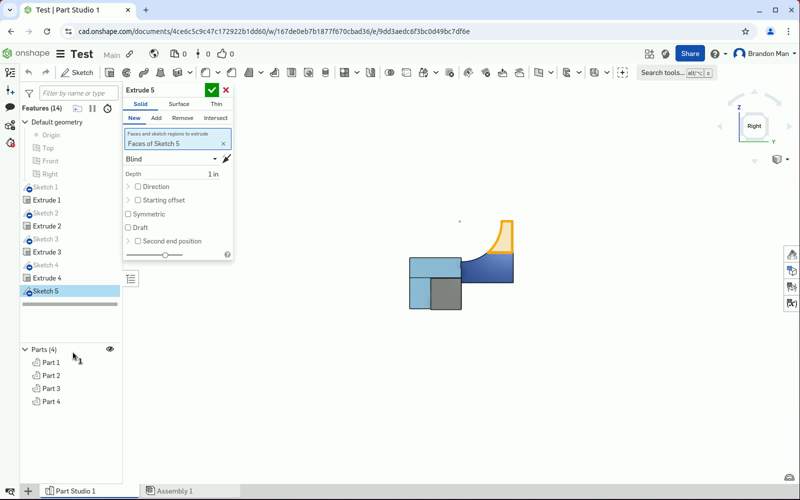
mouse_move(143, 106)
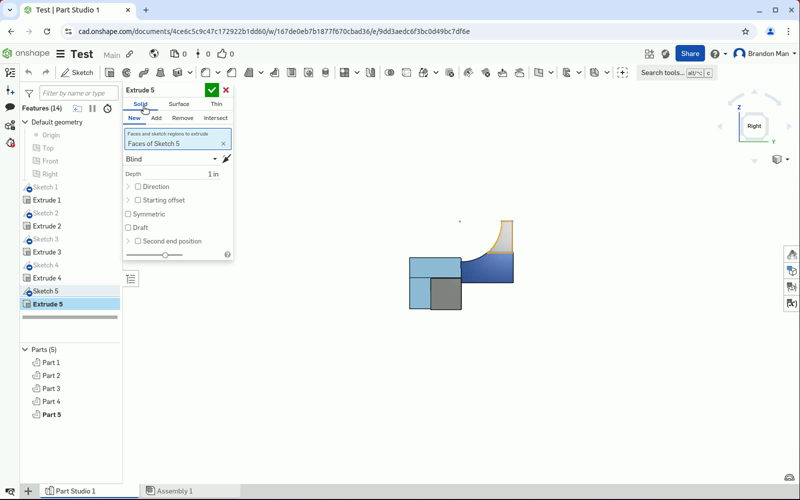
click(143, 106)
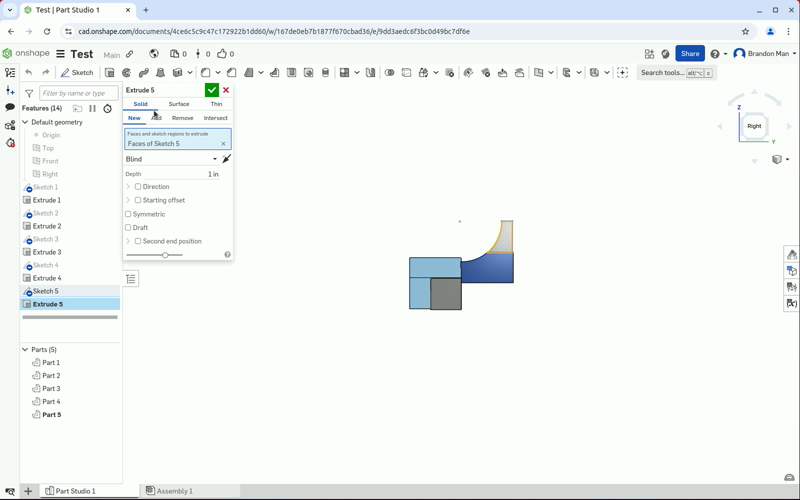
mouse_move(186, 120)
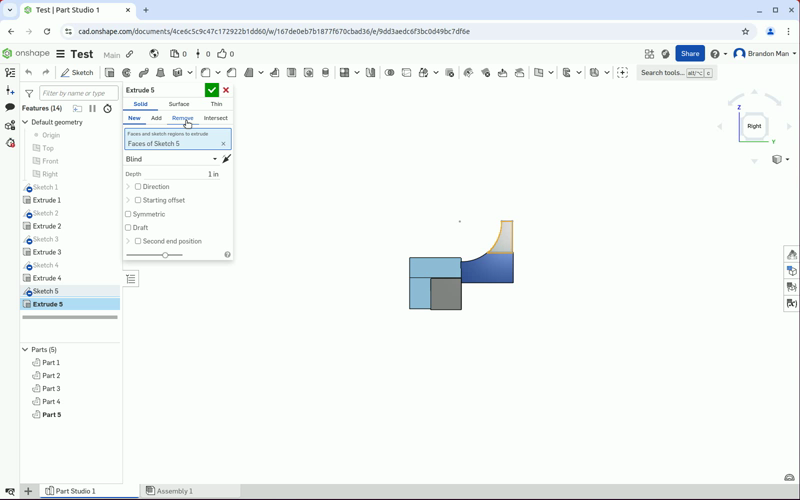
click(186, 120)
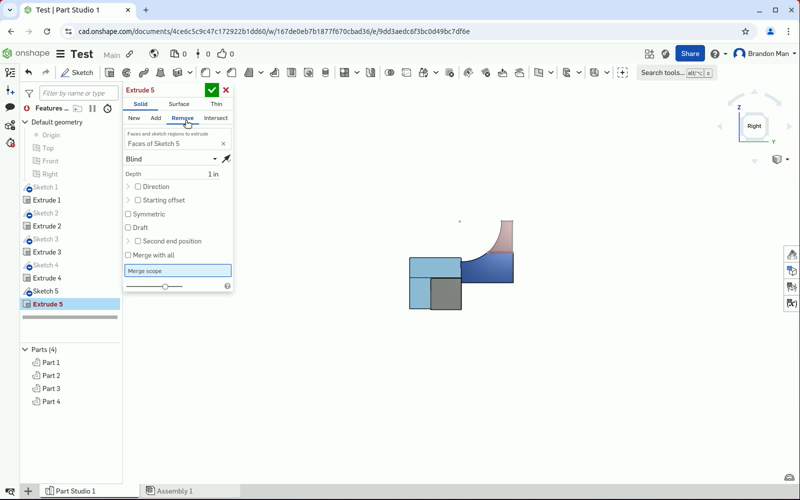
key(tab, 4)
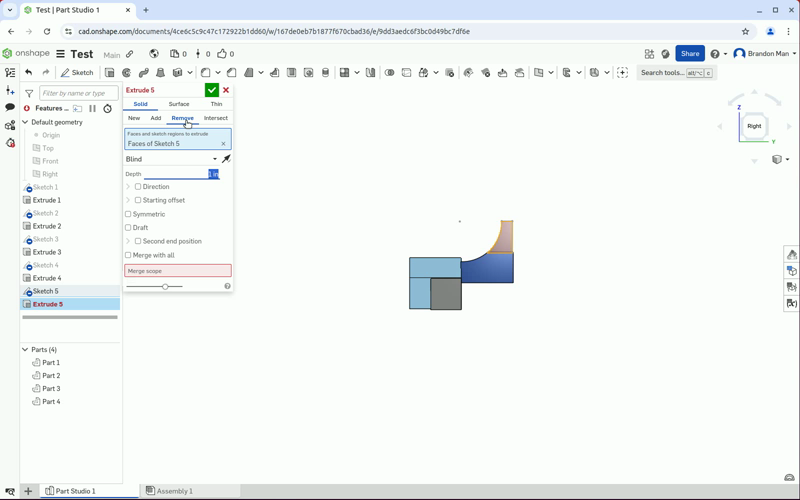
text(12.517)
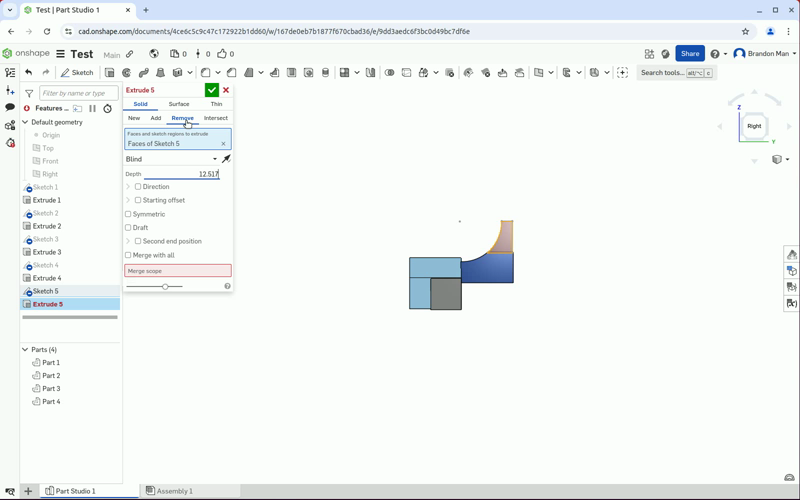
key(tab, 3)
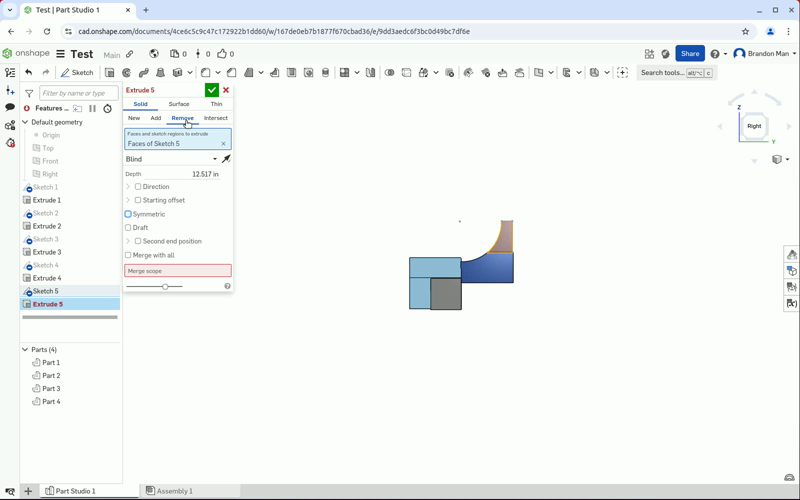
key(tab, 2)
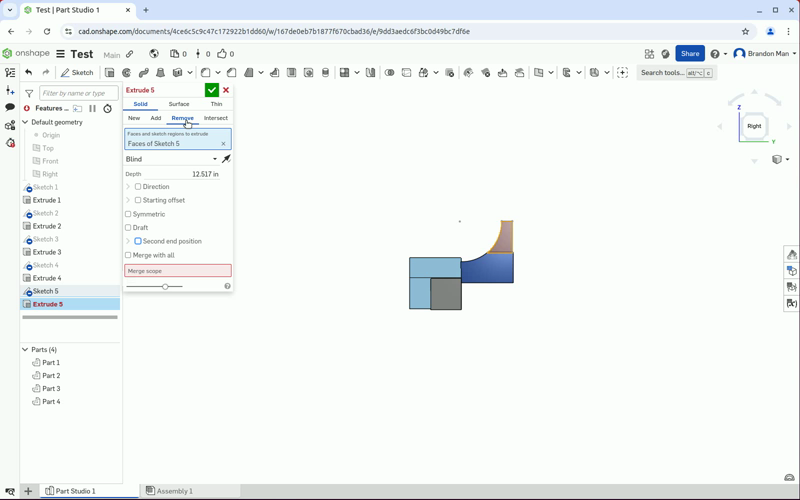
key(space)
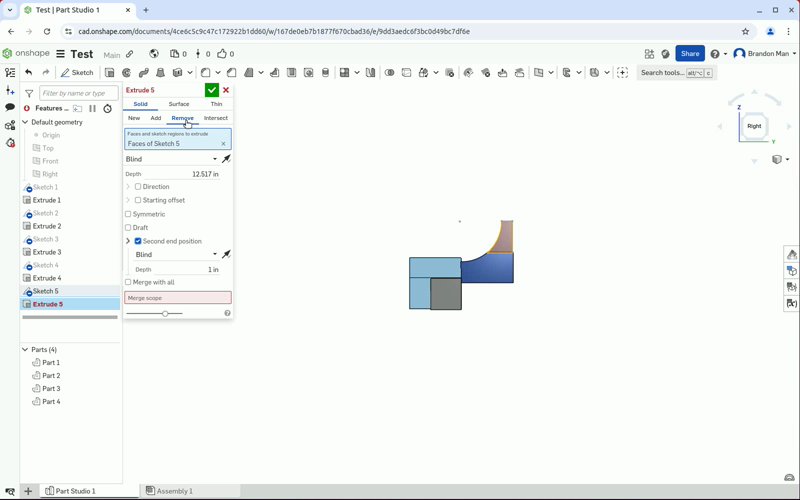
key(tab, 3)
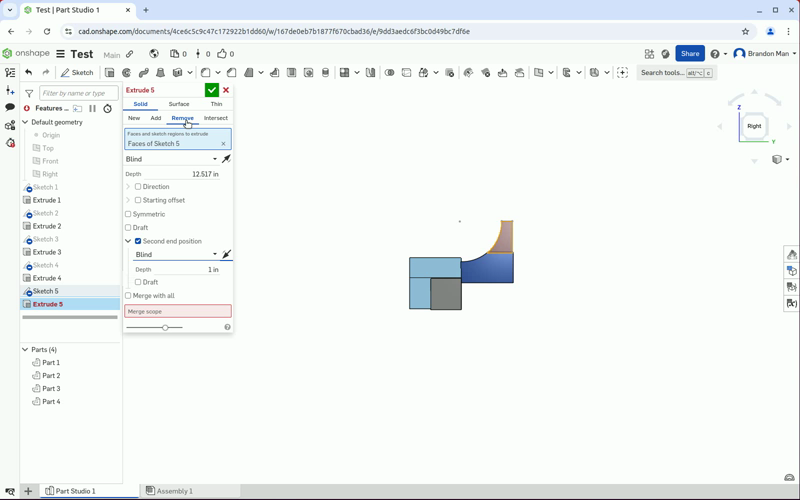
text(4.092)
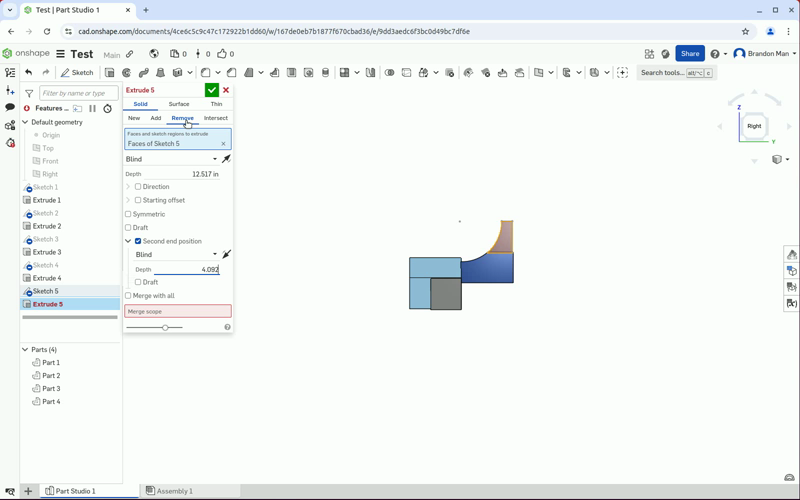
key(tab, 2)
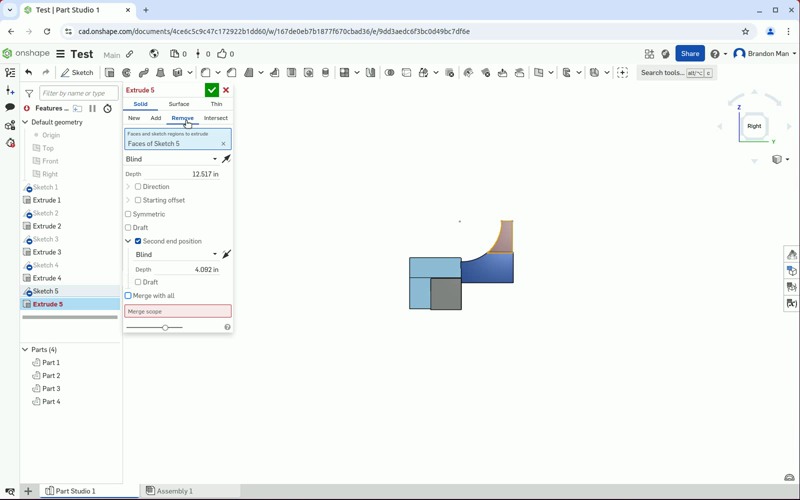
key(space)
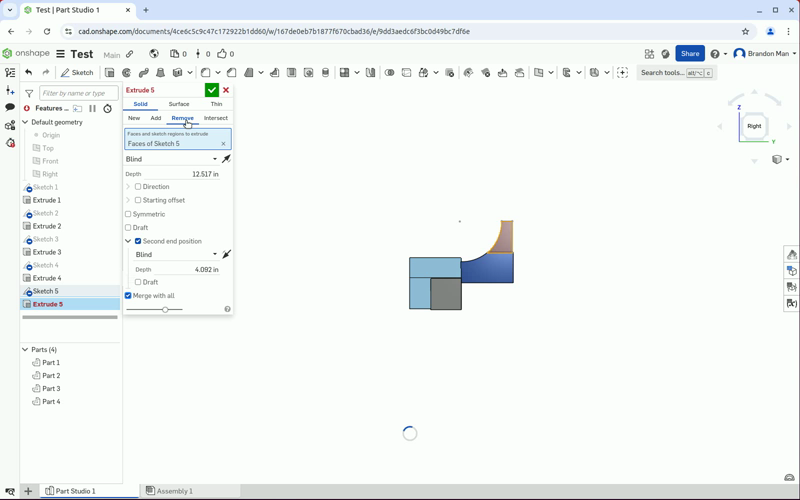
key(enter)
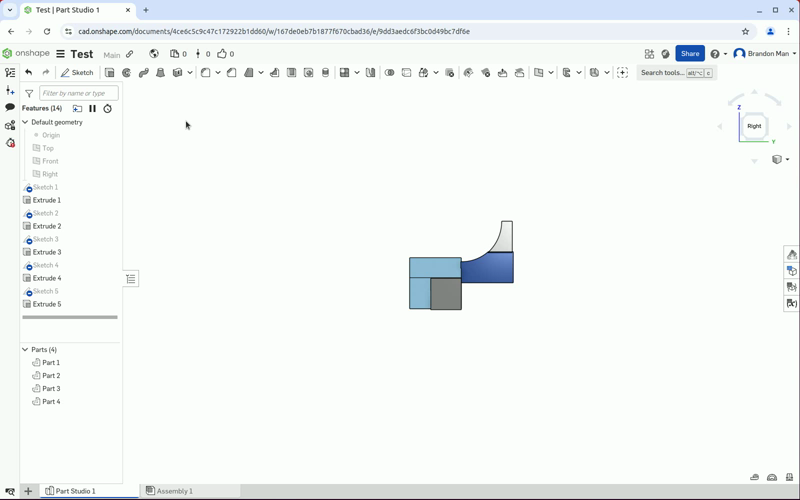
key(shift+h)
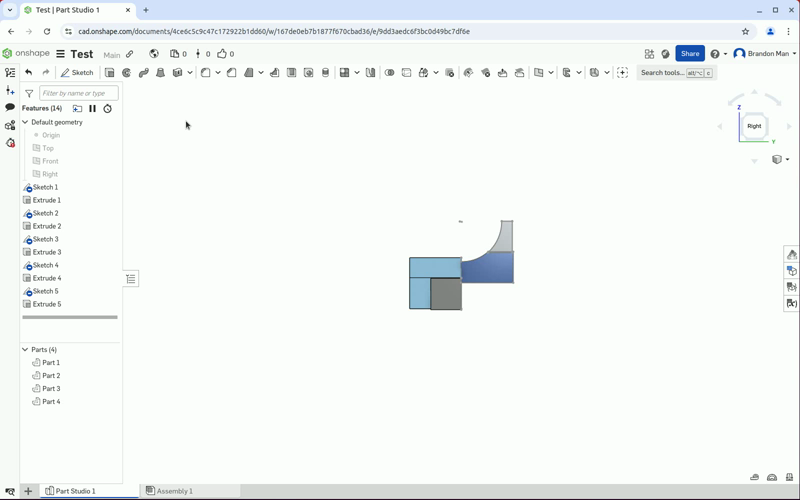
key(shift+h)
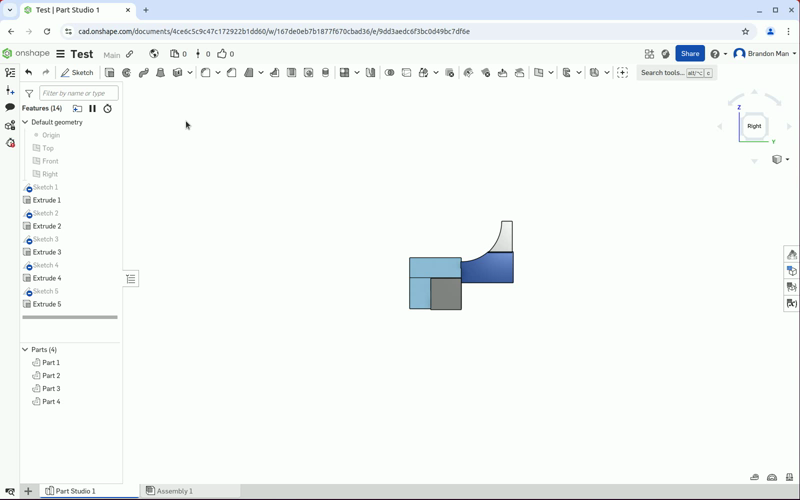
mouse_move(73, 189)
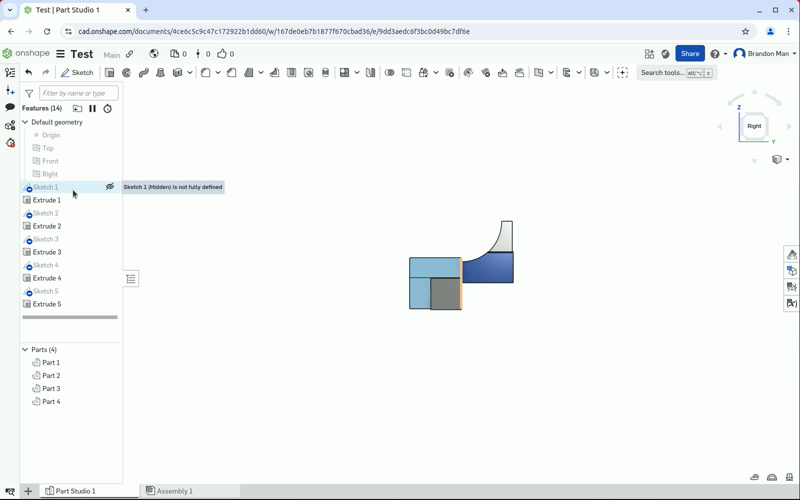
click(73, 189)
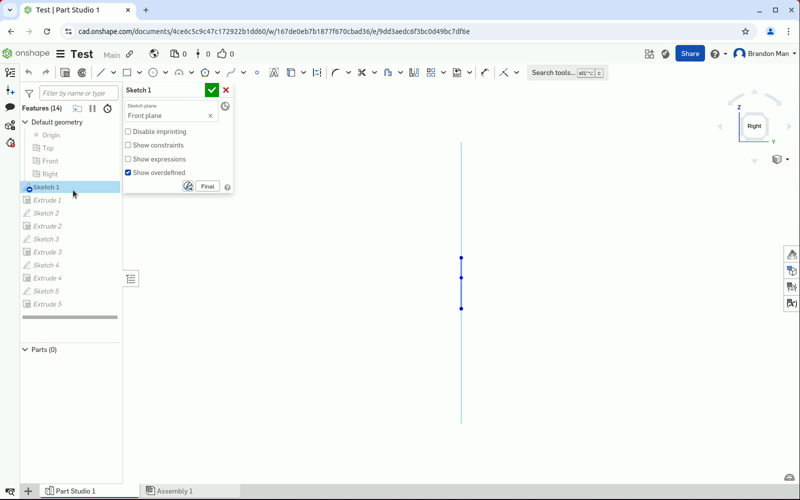
mouse_move(229, 92)
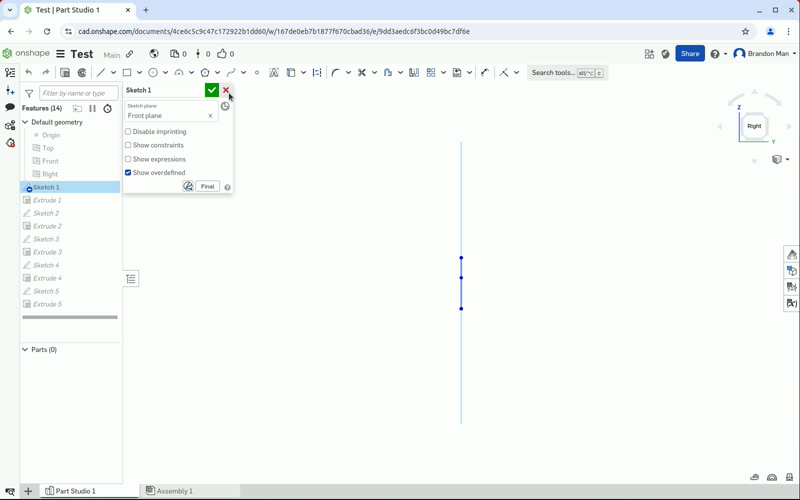
click(229, 92)
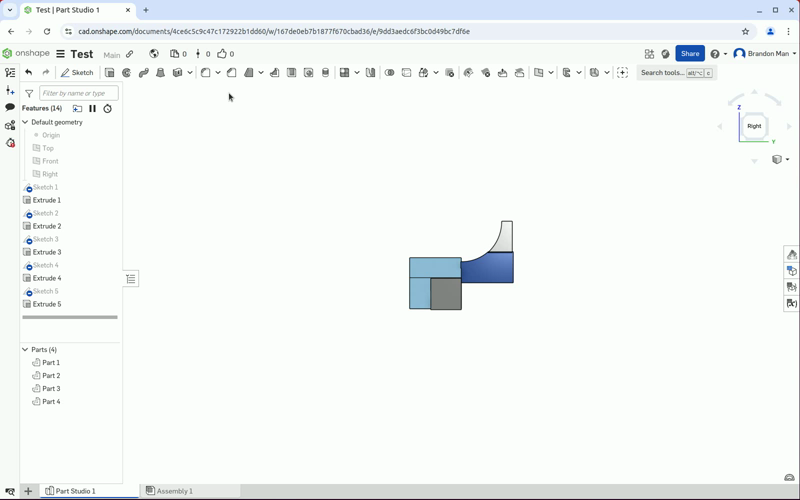
mouse_move(73, 352)
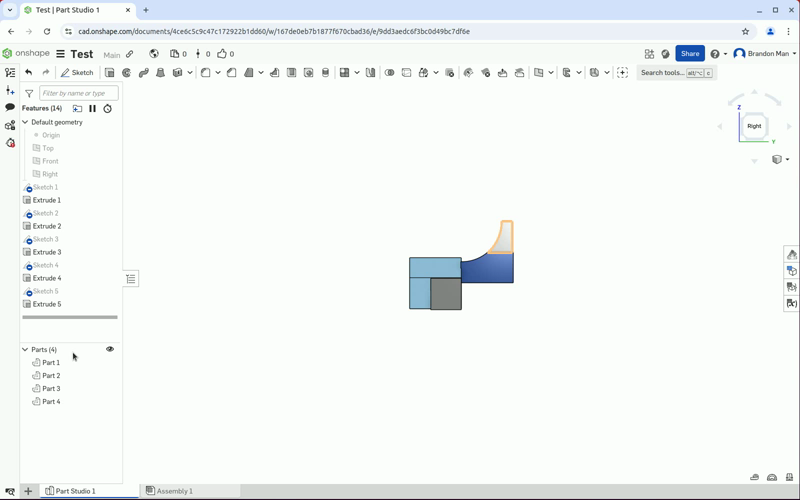
key(y)
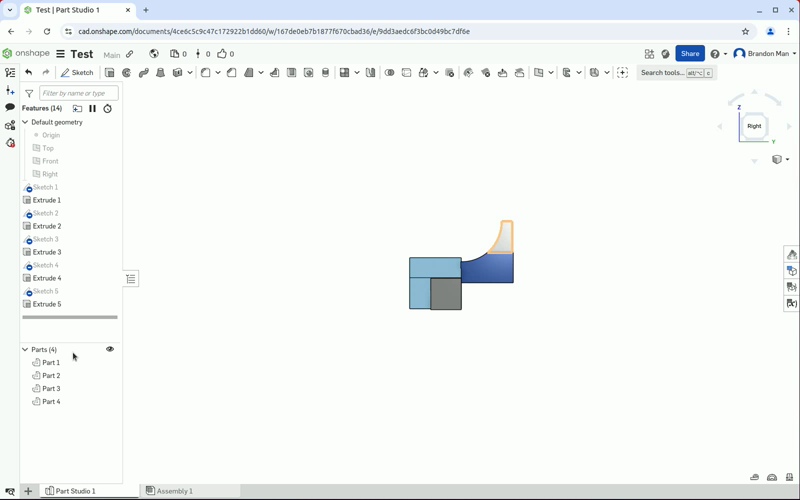
key(shift+p)
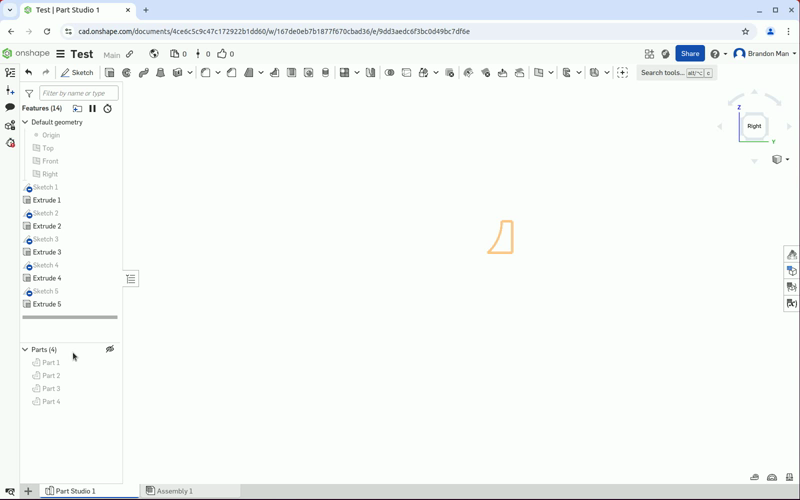
key(space)
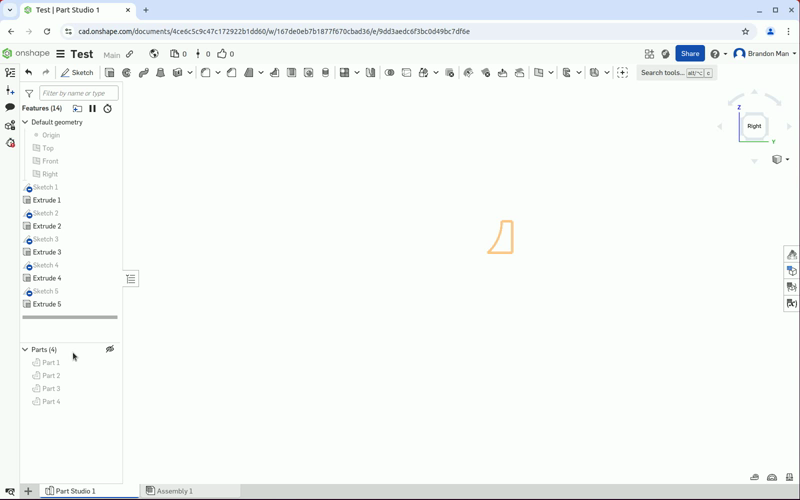
key_down(shift)
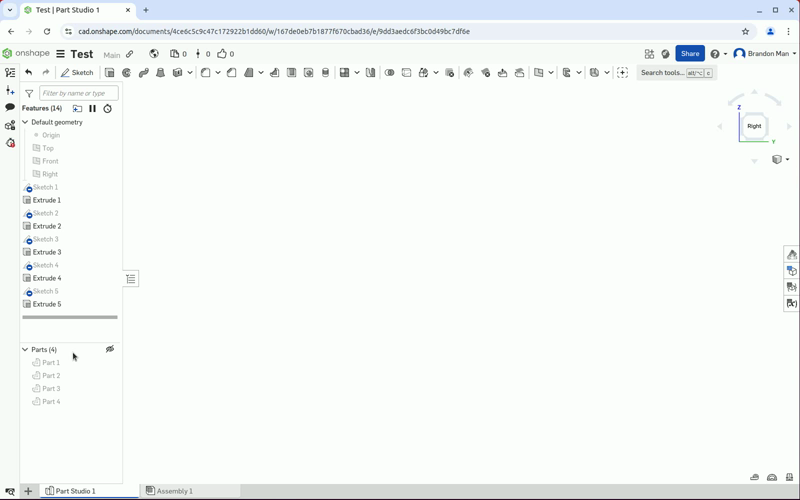
key(right)
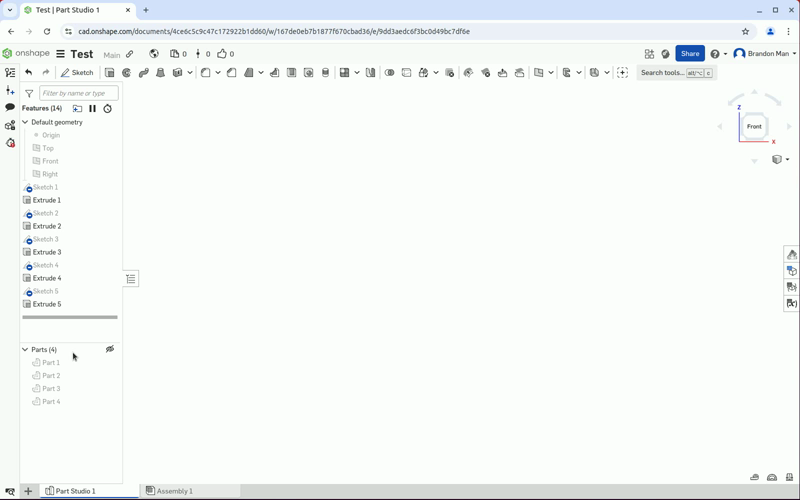
key_up(shift)
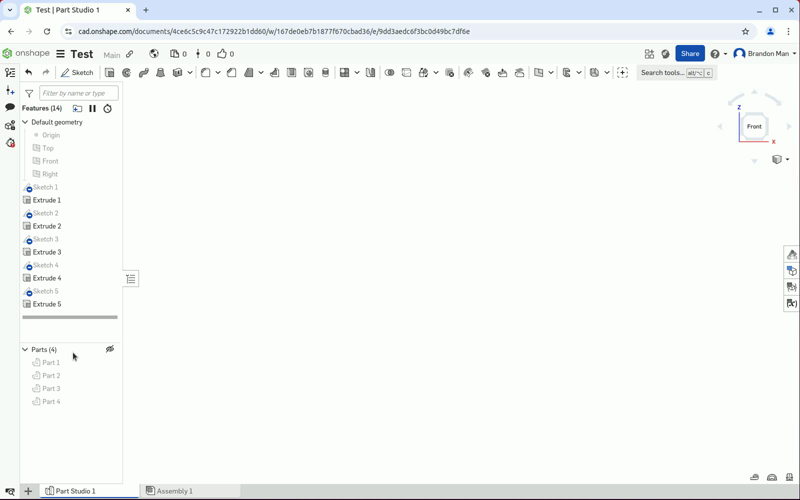
mouse_move(73, 352)
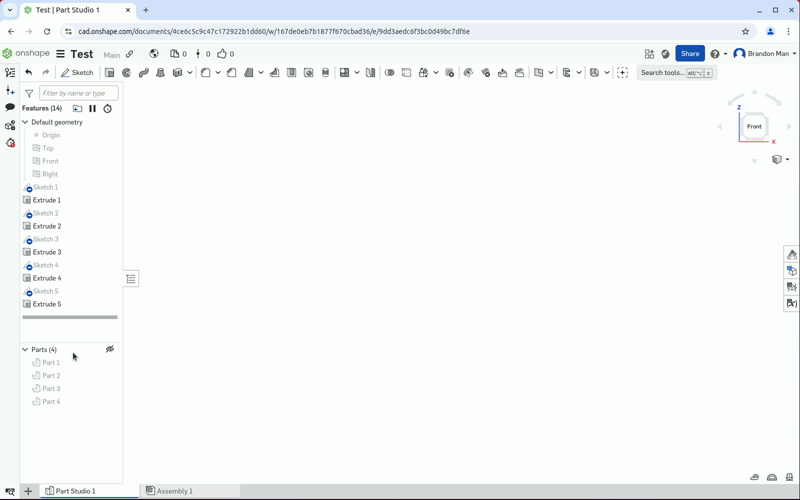
key(shift+y)
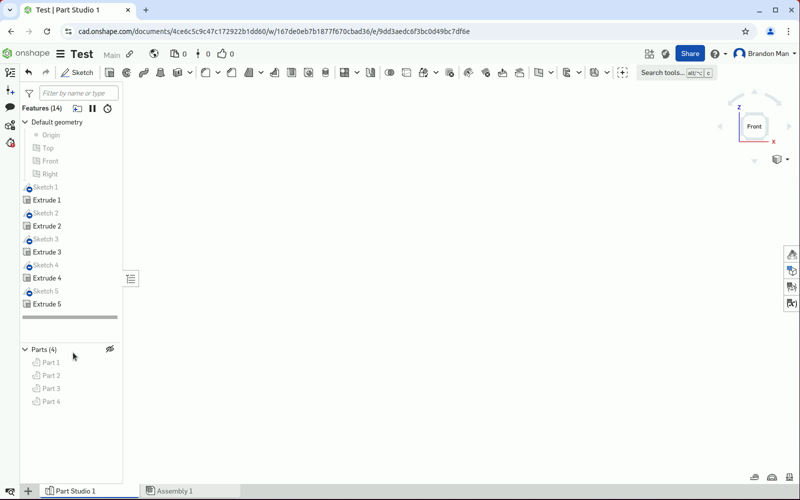
key(shift+s)
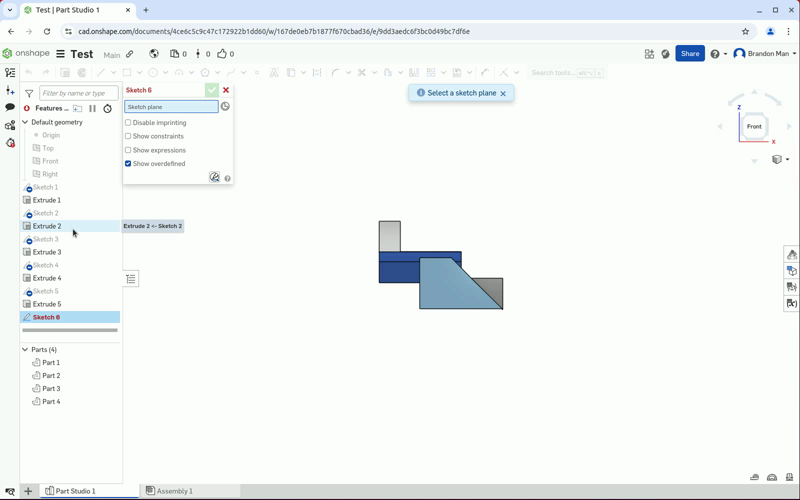
scroll(3)
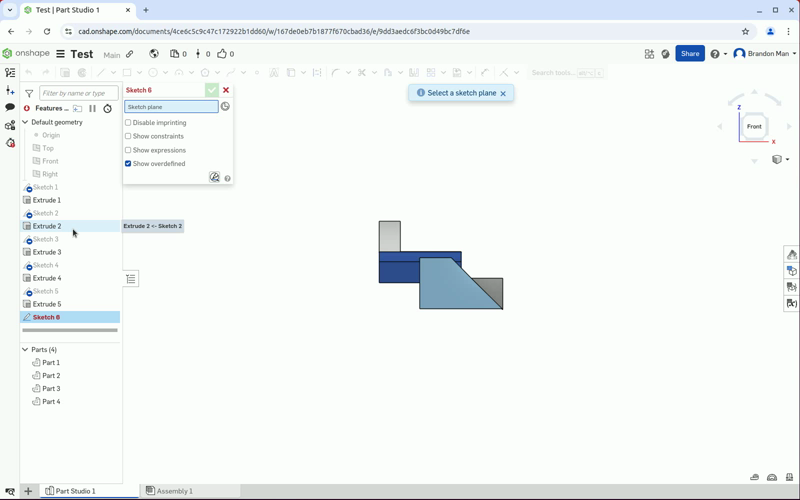
mouse_move(73, 163)
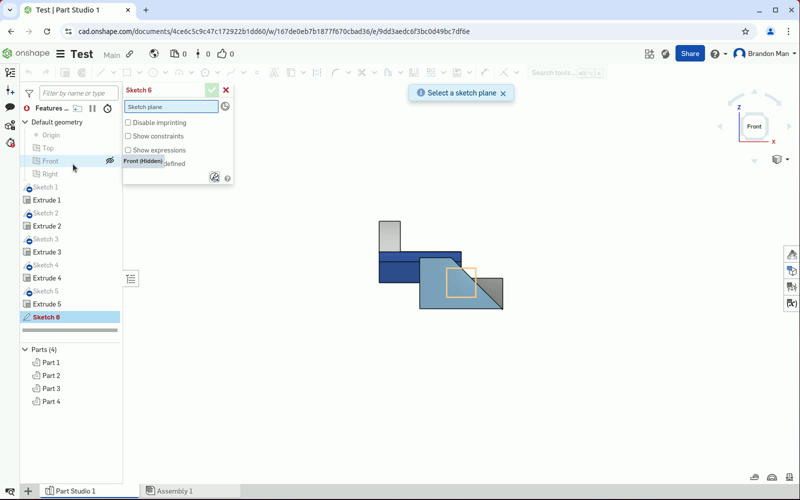
click(73, 163)
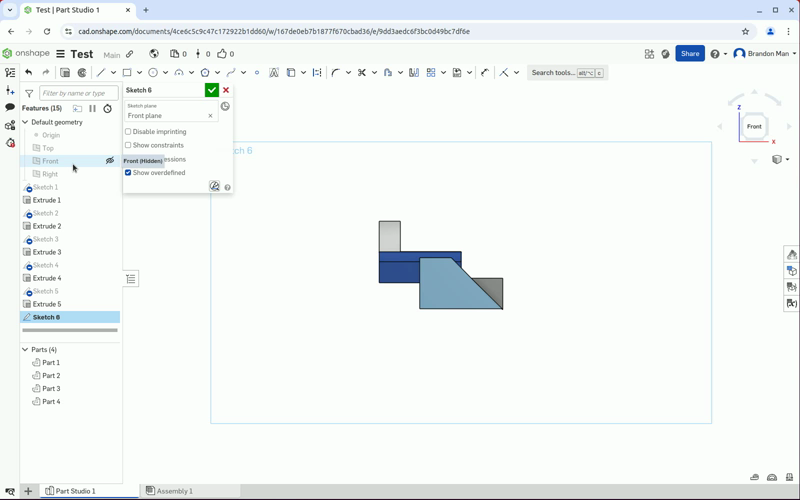
mouse_move(73, 352)
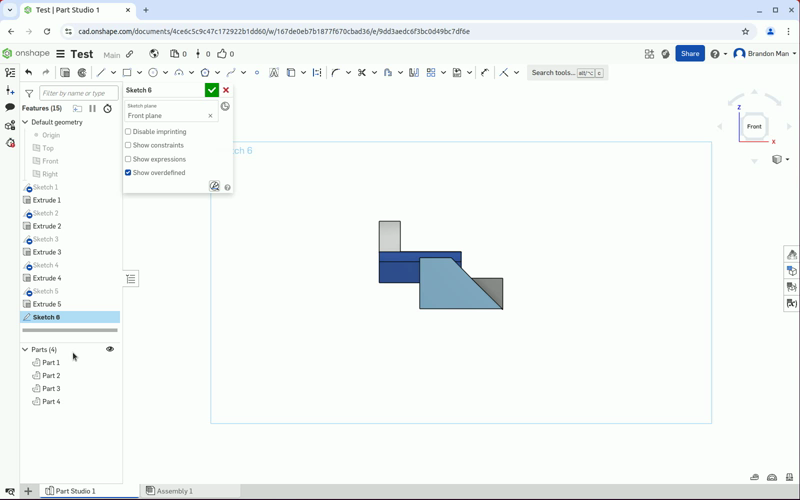
key(y)
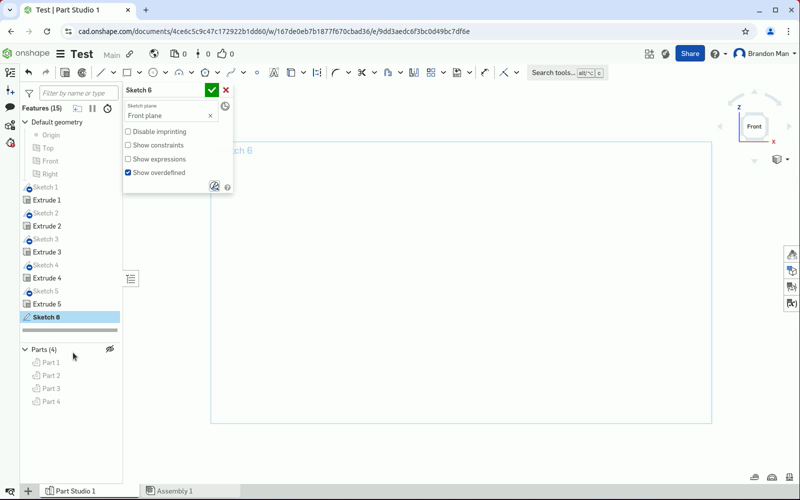
key(l)
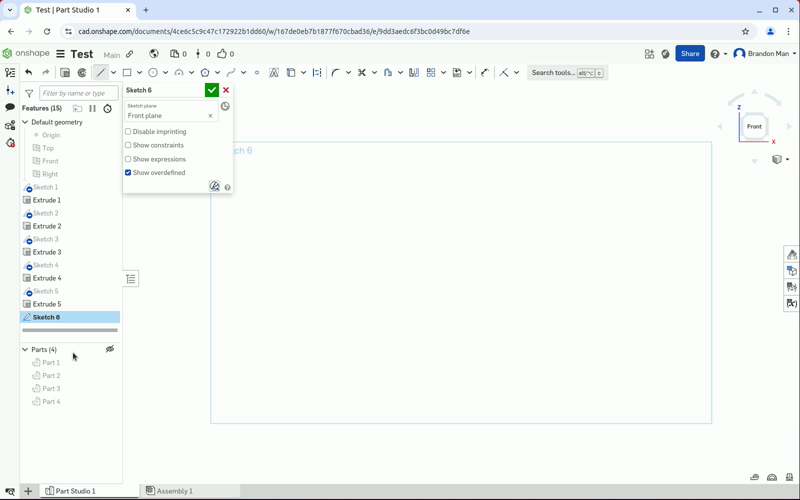
key_down(shift)
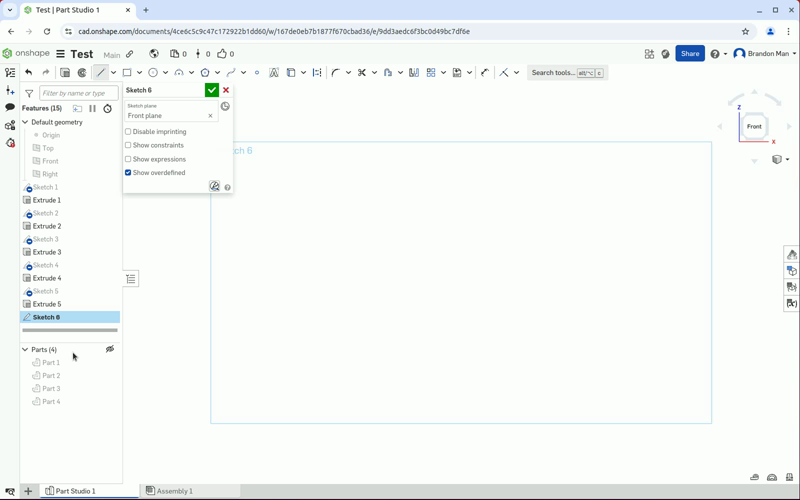
mouse_move(460, 282)
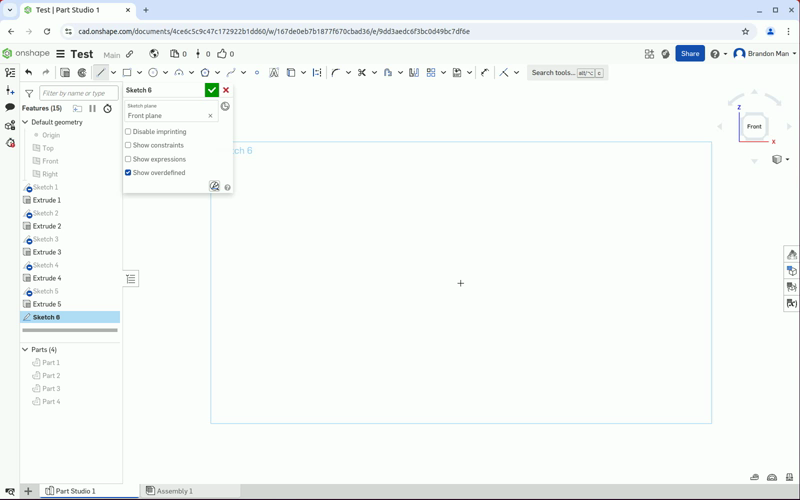
click(460, 282)
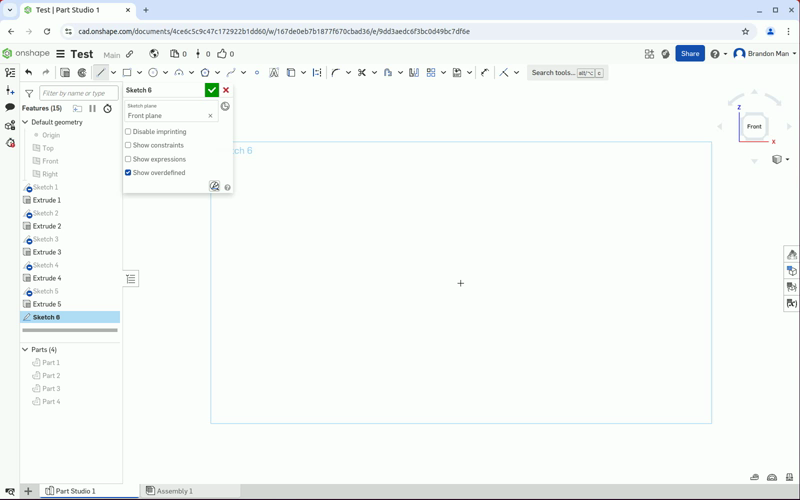
key_up(shift)
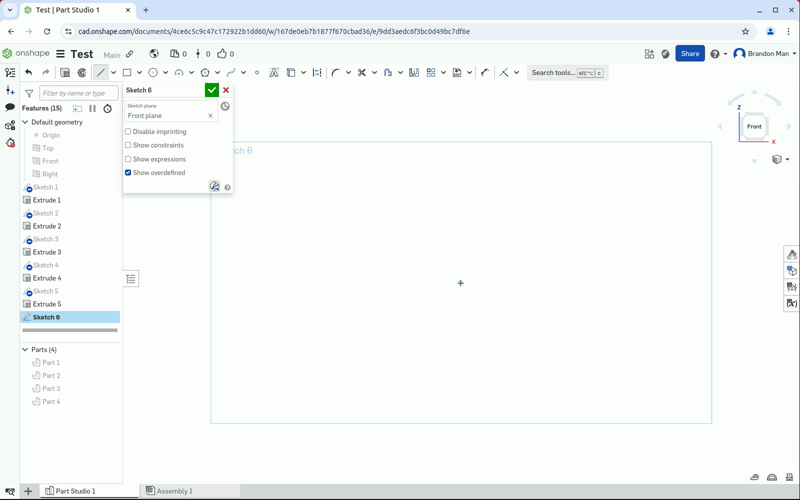
key_down(shift)
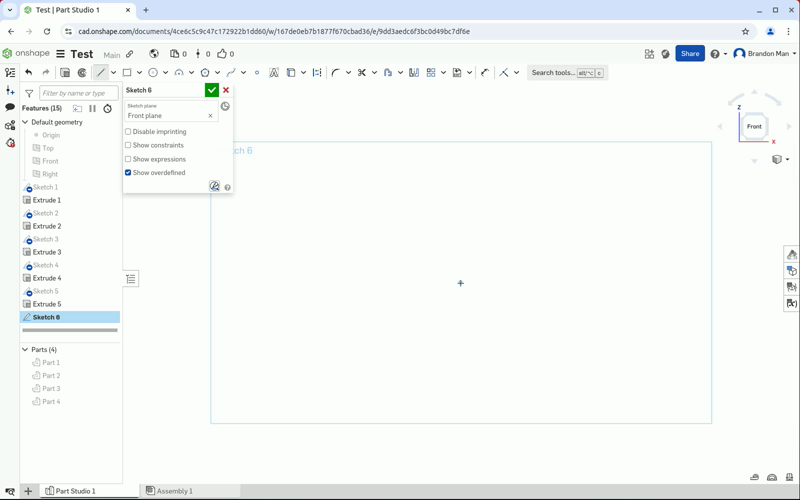
mouse_move(573, 282)
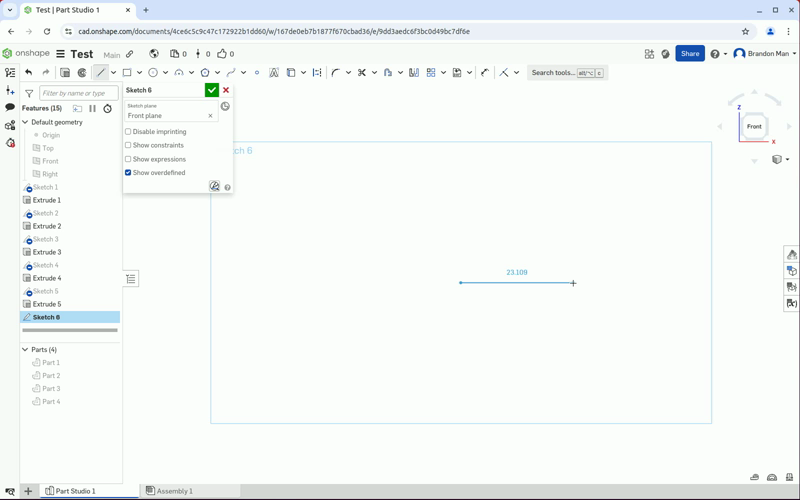
click(573, 282)
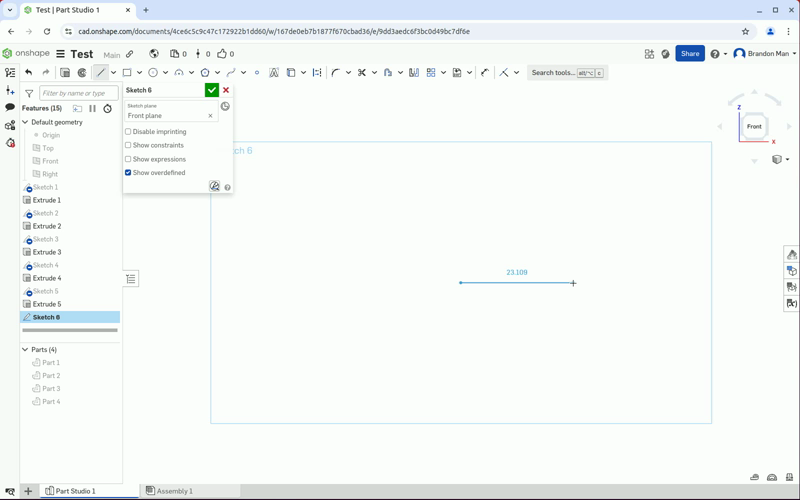
key_up(shift)
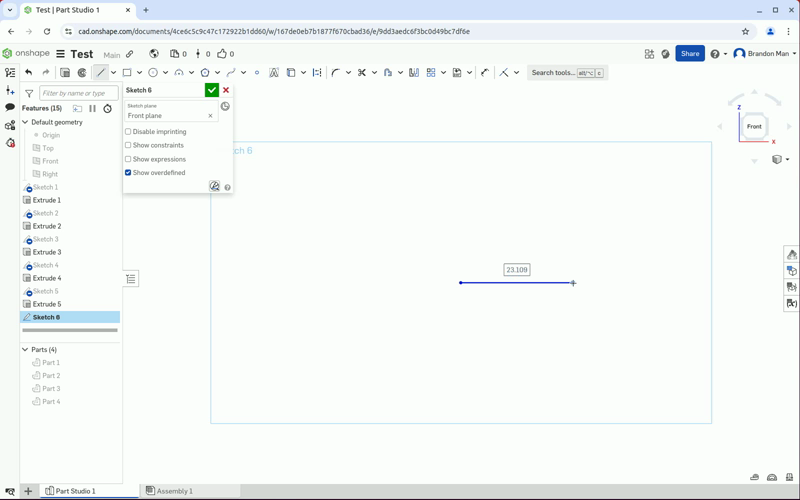
key_down(shift)
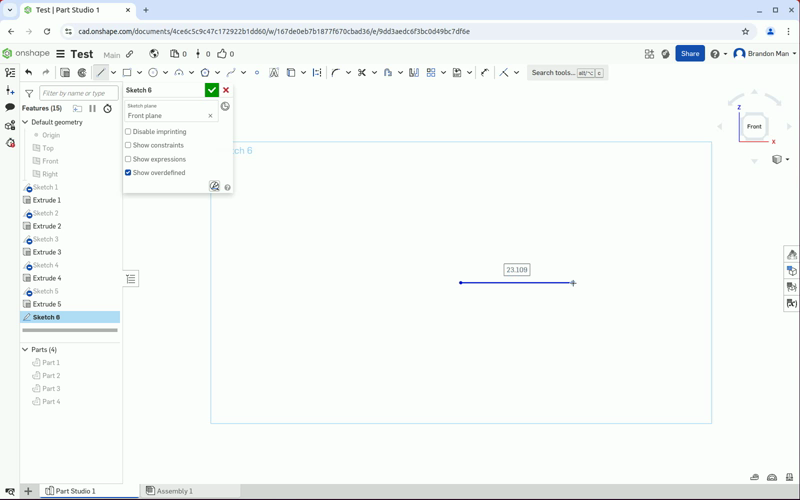
mouse_move(589, 282)
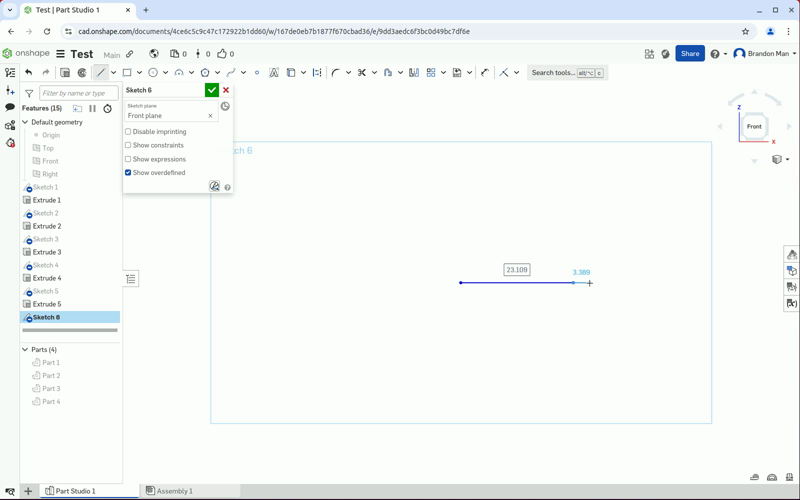
mouse_move(573, 262)
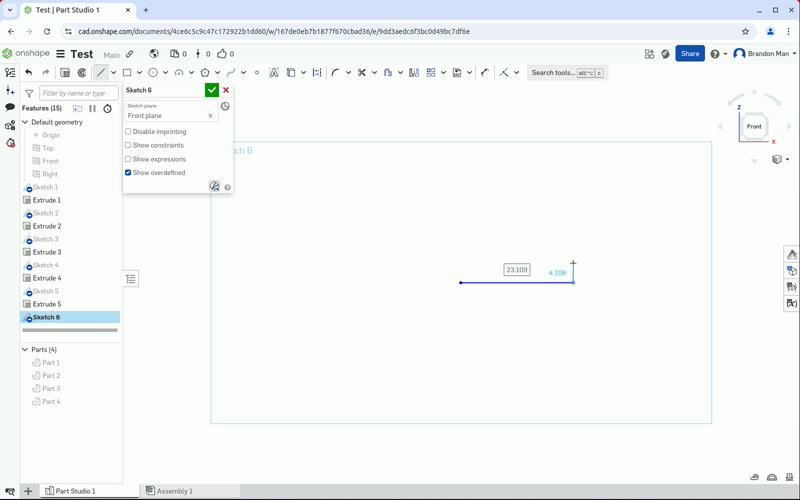
click(573, 262)
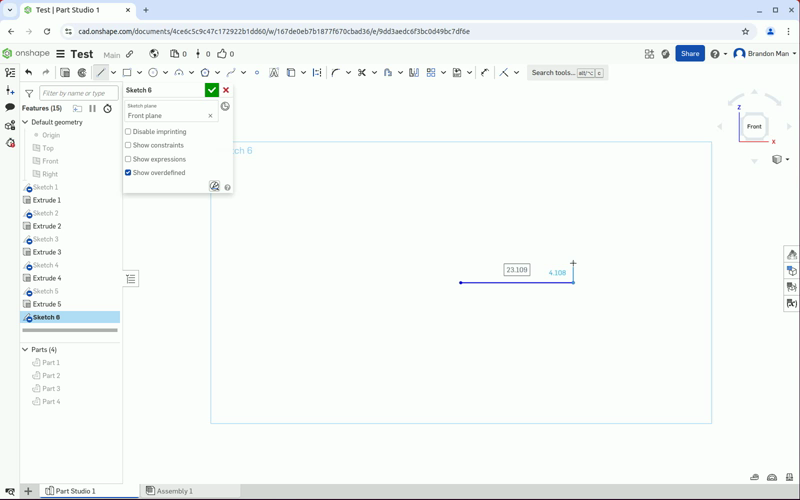
key_up(shift)
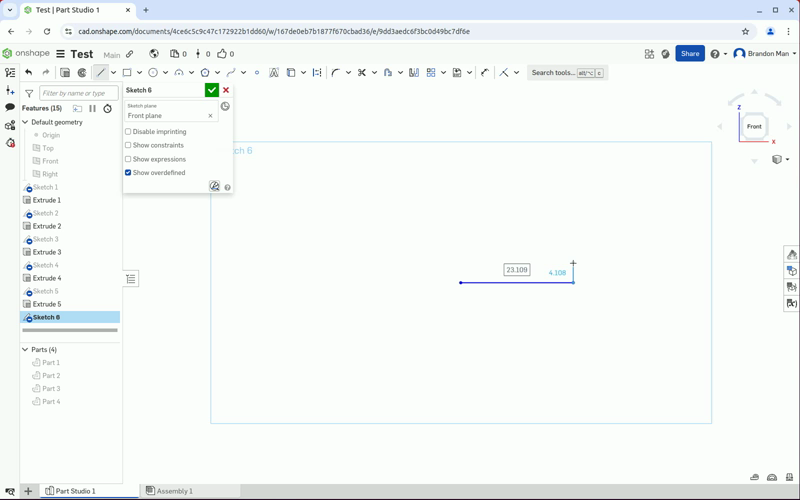
key_down(shift)
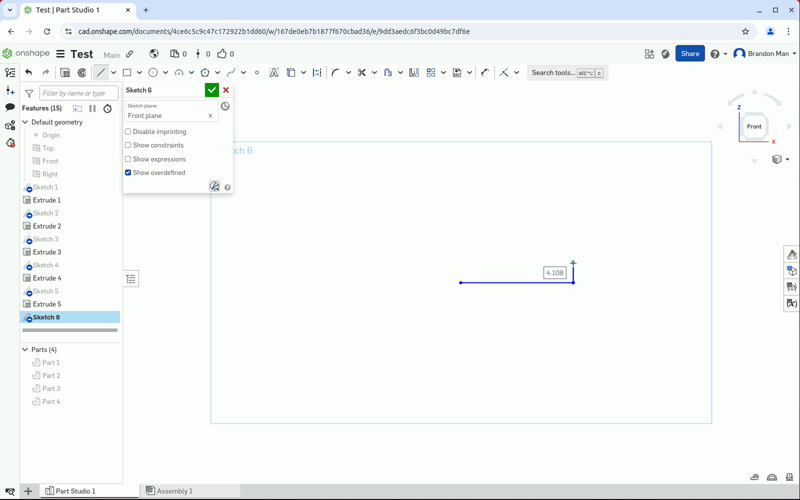
mouse_move(502, 262)
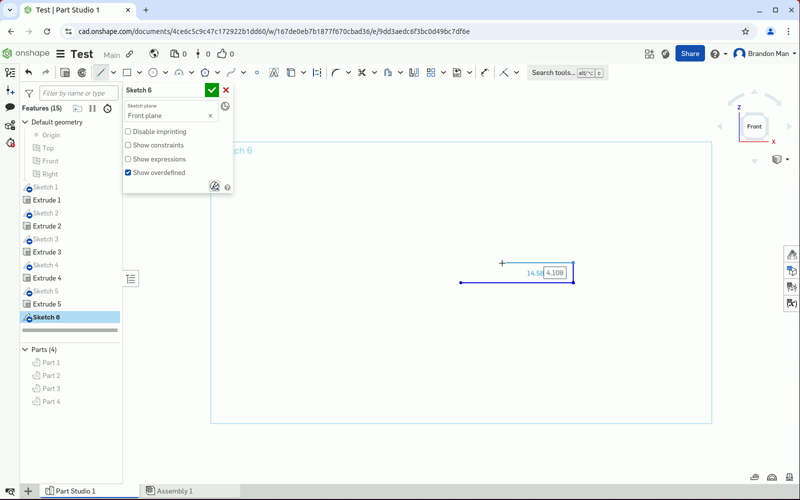
click(502, 262)
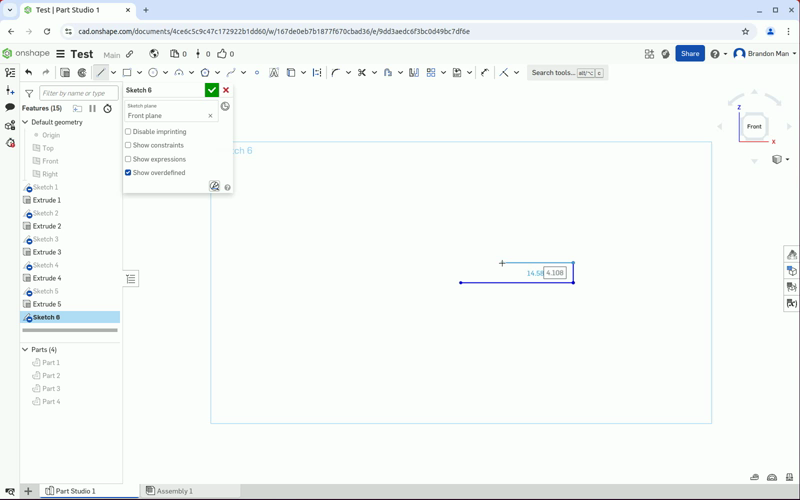
key_up(shift)
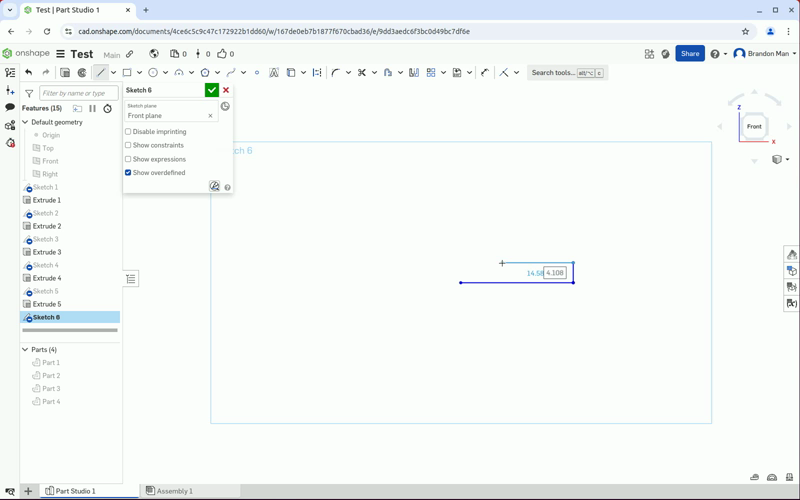
key_down(shift)
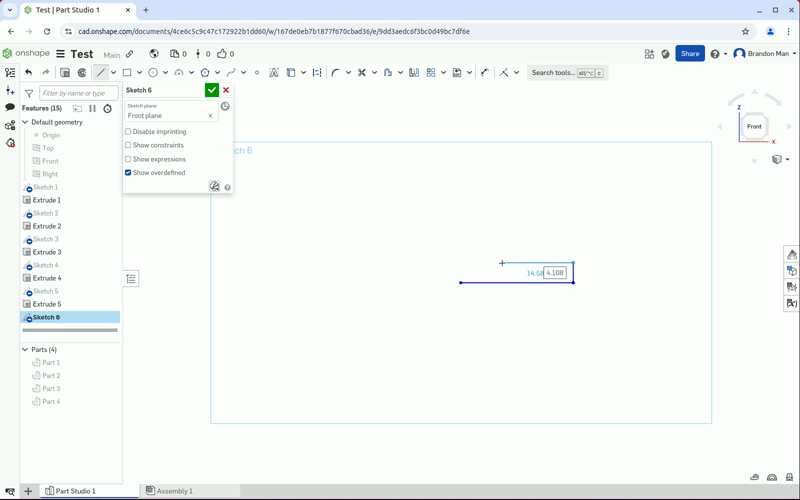
mouse_move(532, 262)
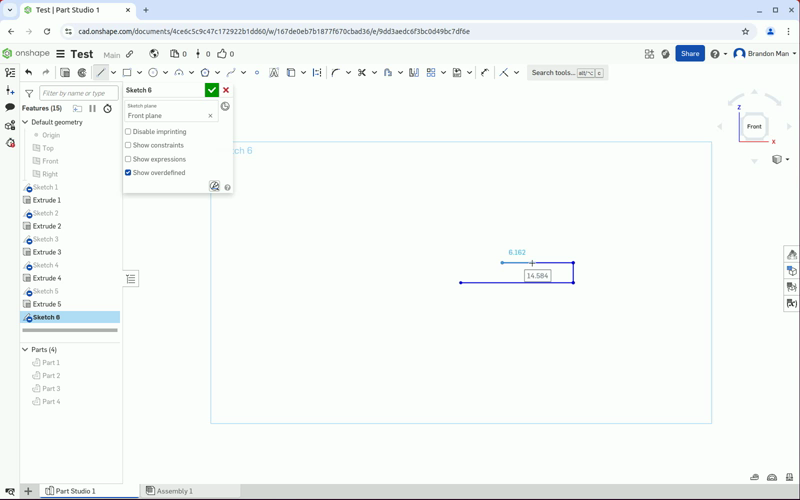
mouse_move(502, 241)
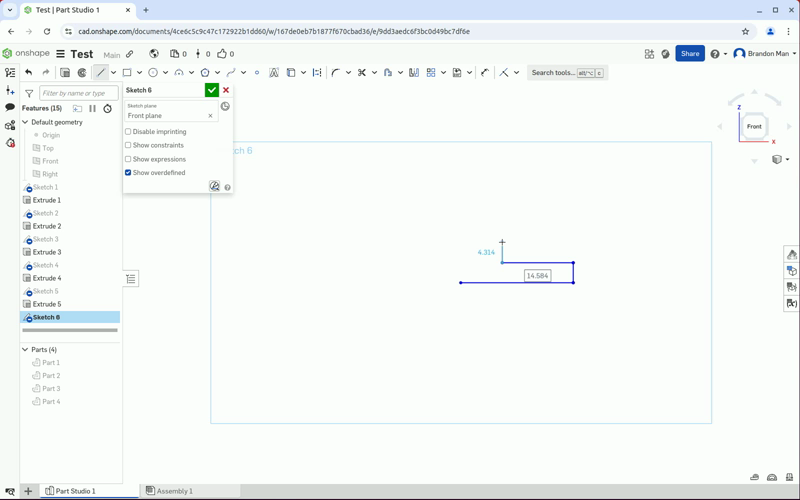
click(502, 241)
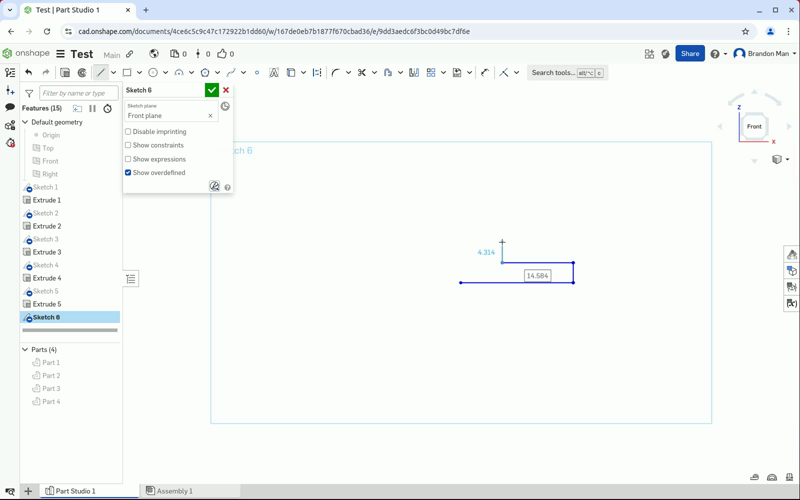
key_up(shift)
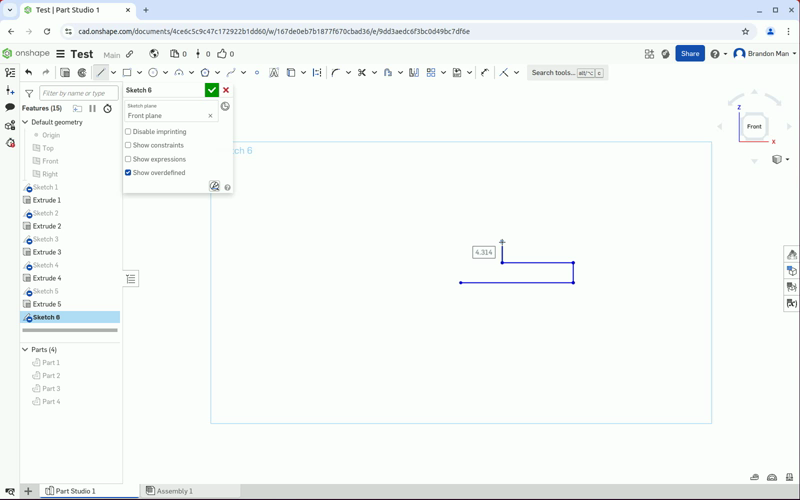
key(esc)
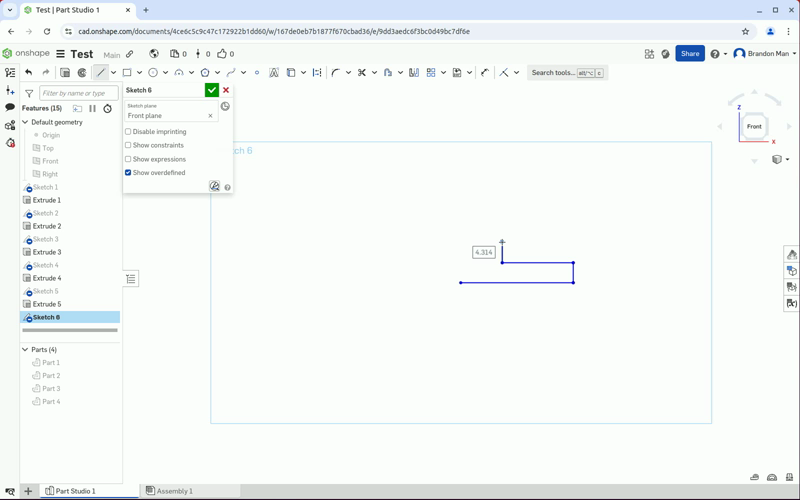
key(a)
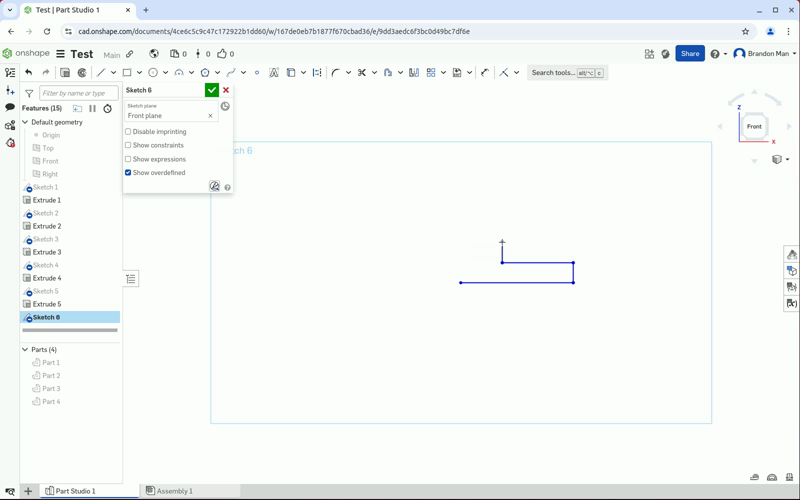
mouse_move(502, 241)
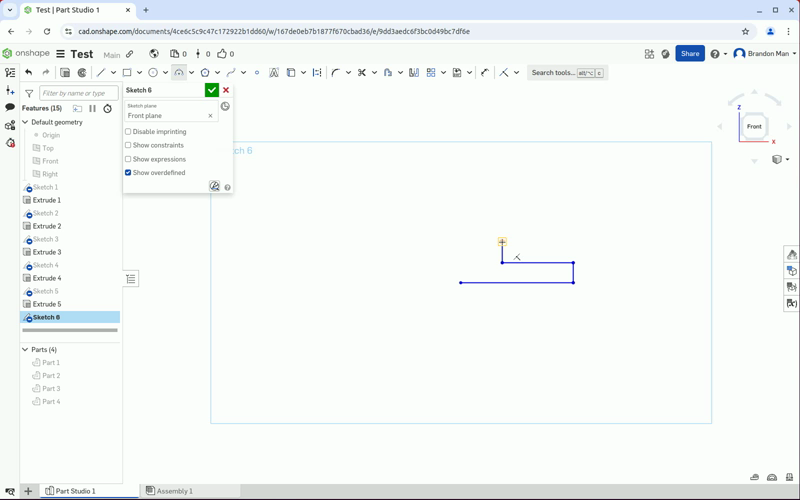
click(502, 241)
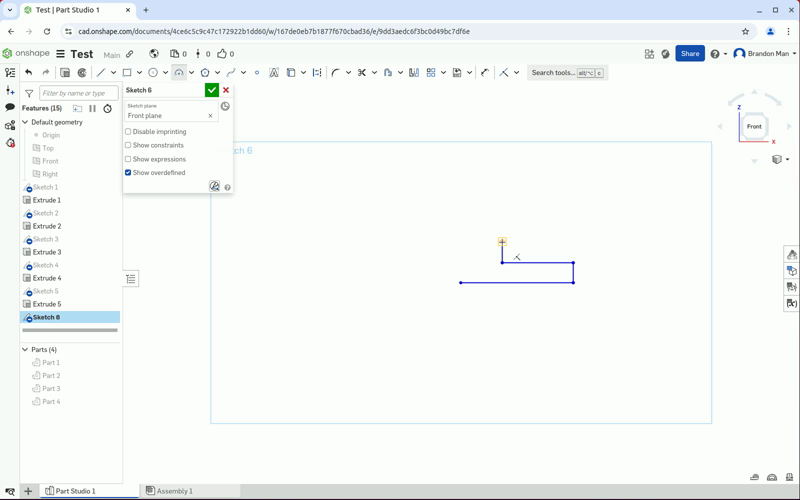
key_down(shift)
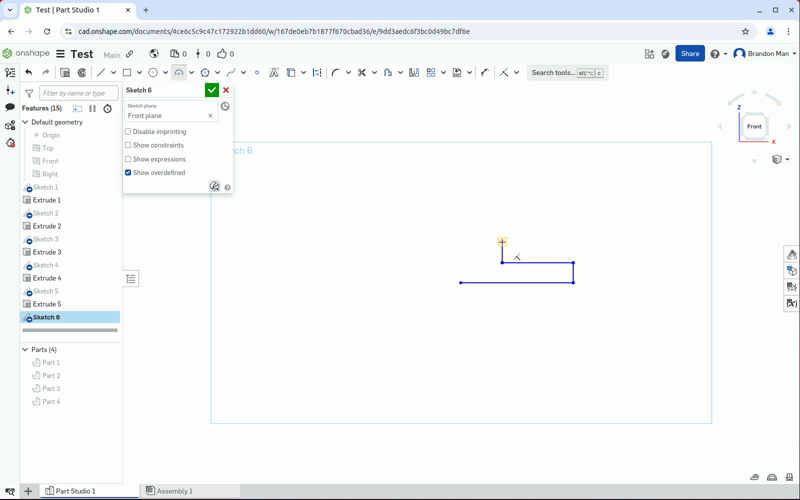
mouse_move(460, 241)
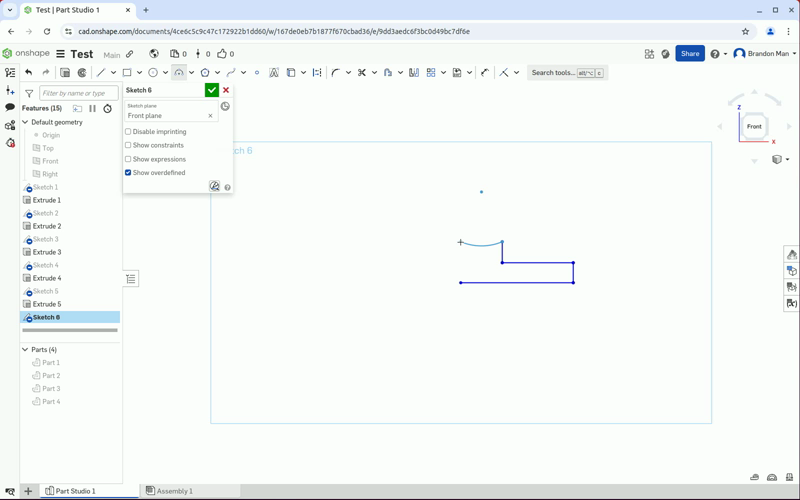
click(460, 241)
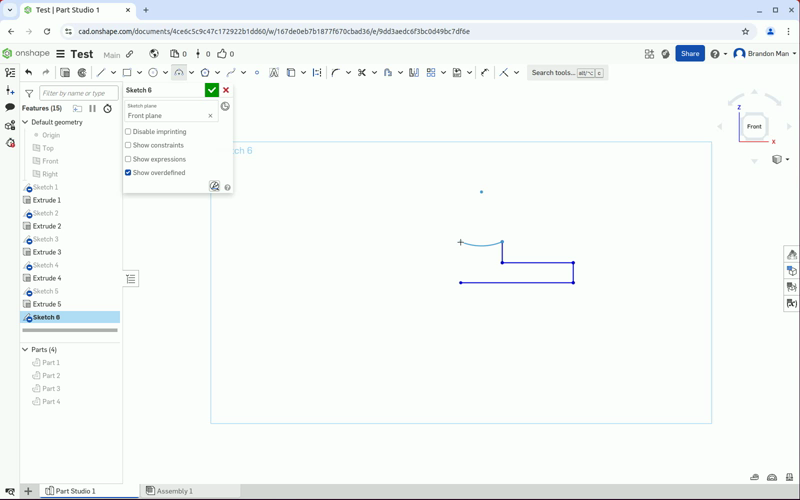
mouse_move(481, 220)
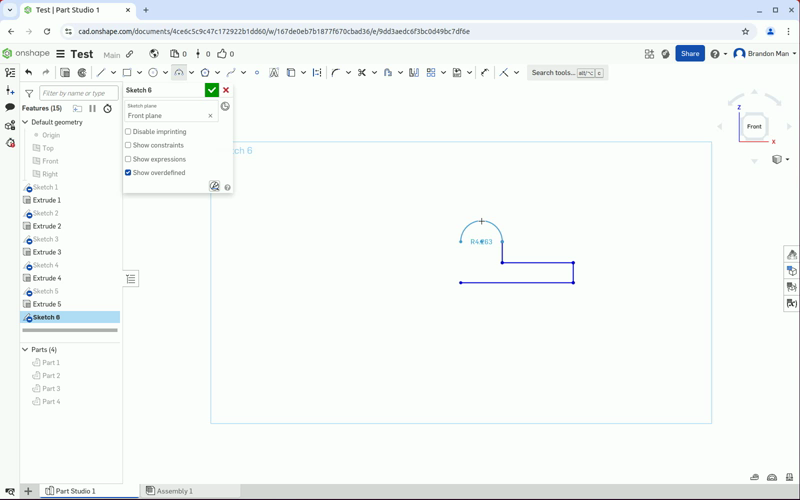
click(481, 220)
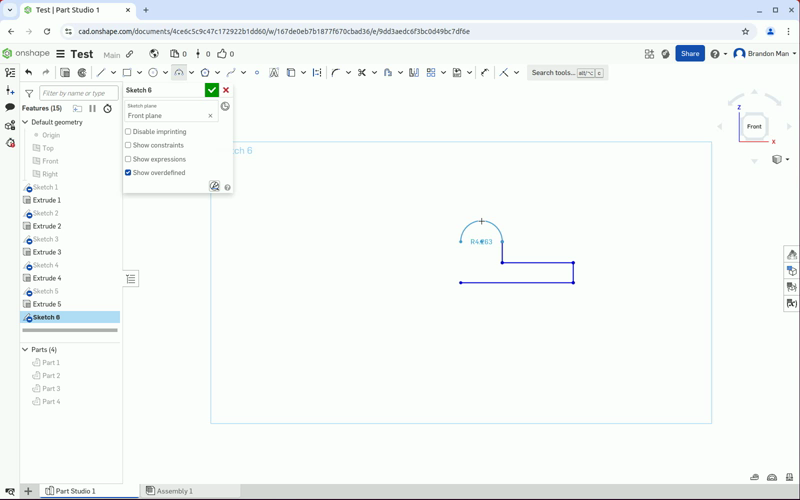
key_up(shift)
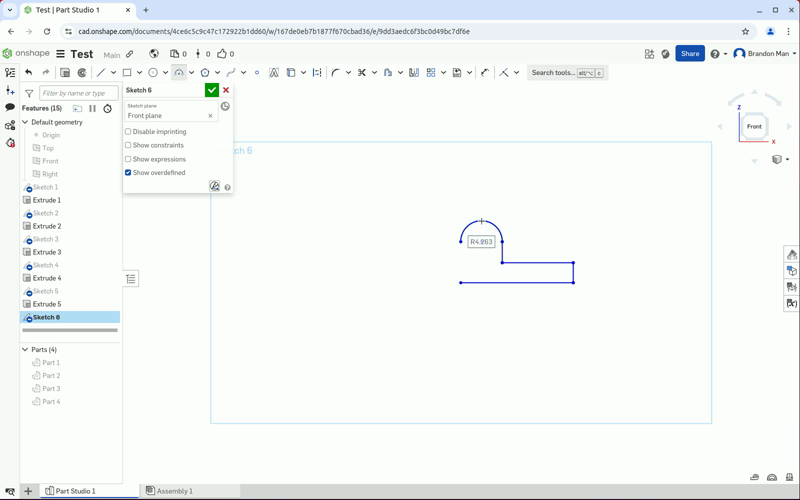
key(esc)
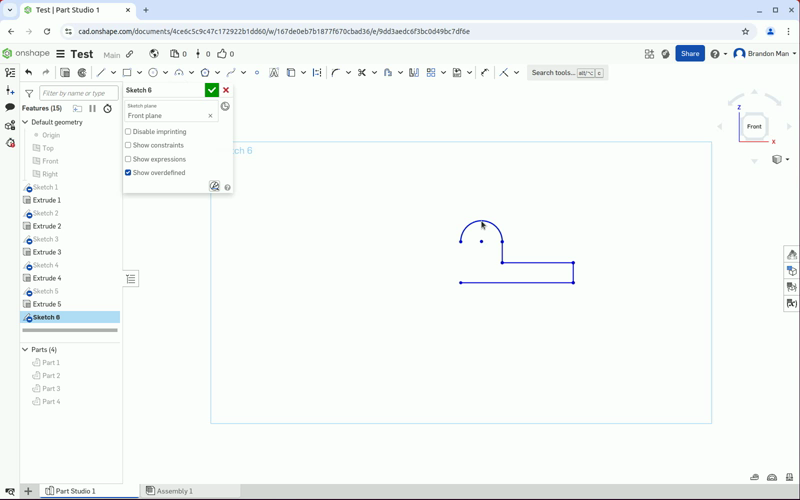
key(l)
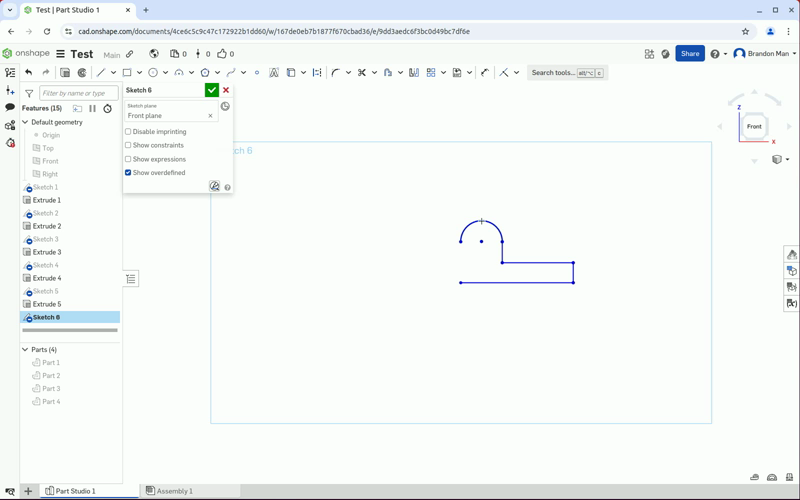
mouse_move(460, 241)
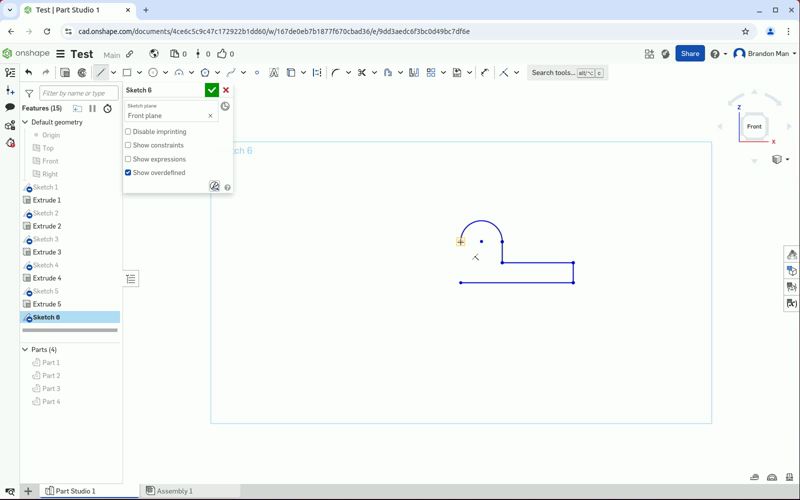
click(460, 241)
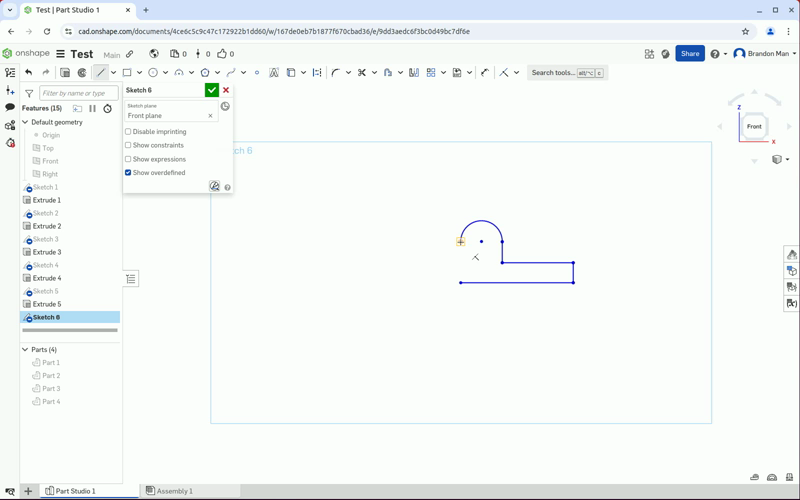
mouse_move(490, 241)
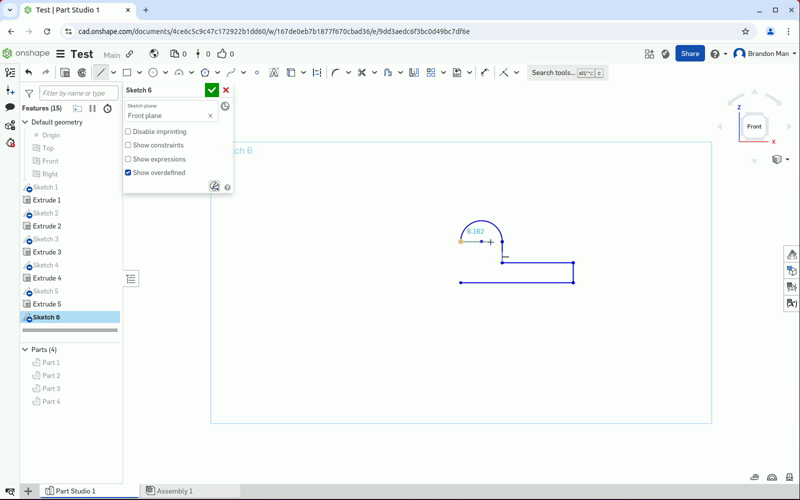
key_down(shift)
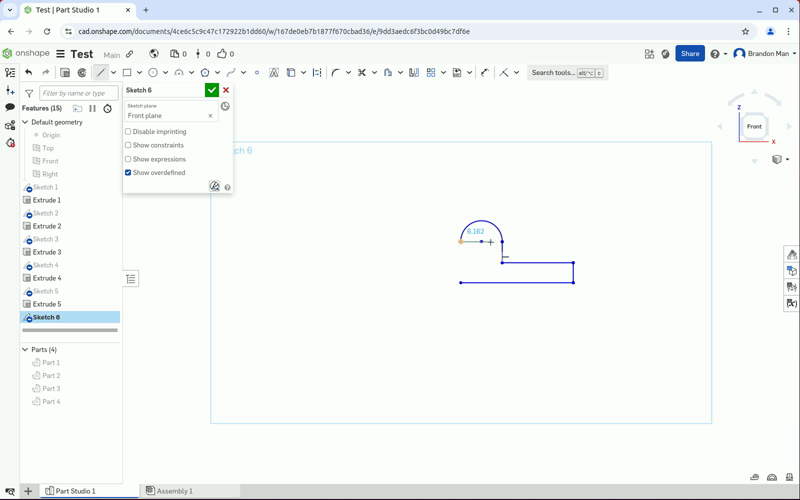
mouse_move(460, 282)
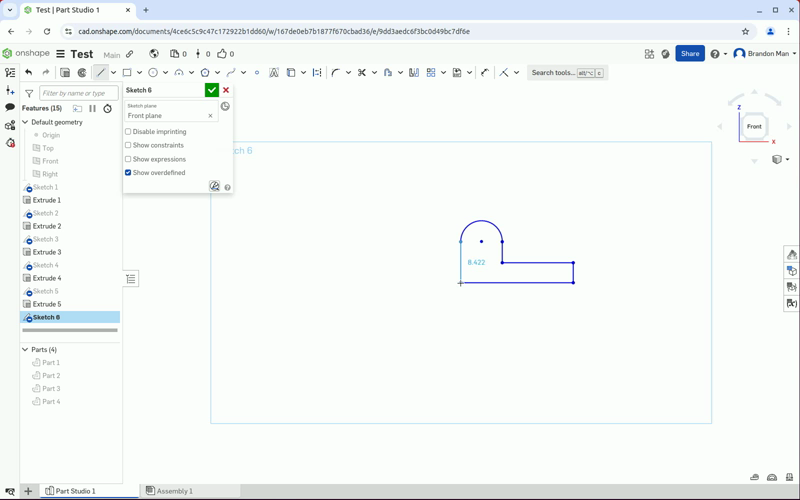
key_up(shift)
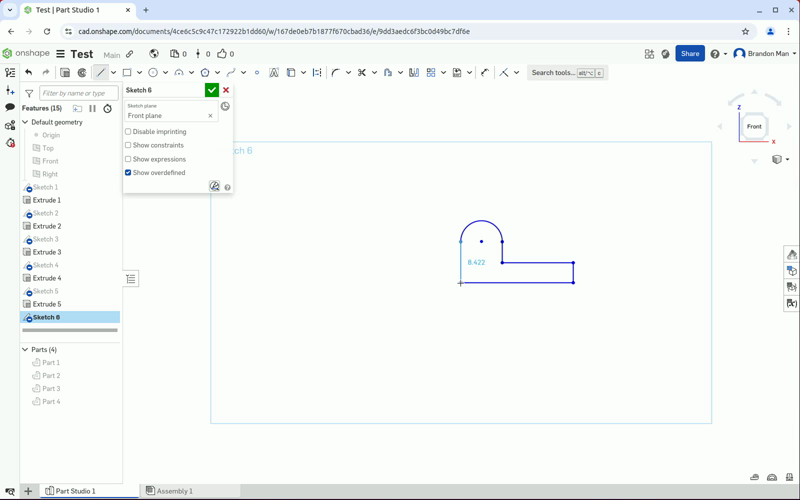
click(460, 282)
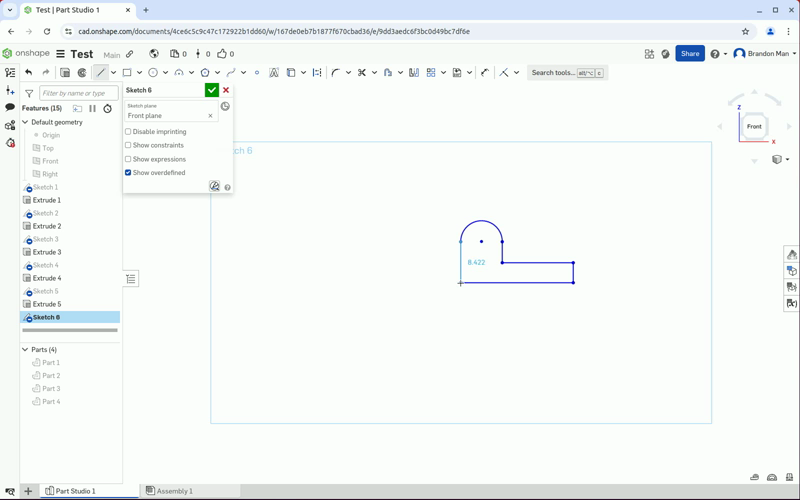
key(esc)
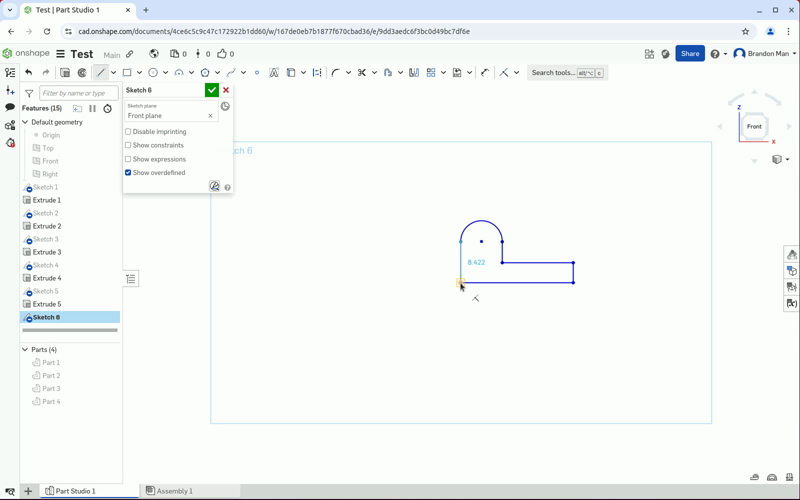
key(c)
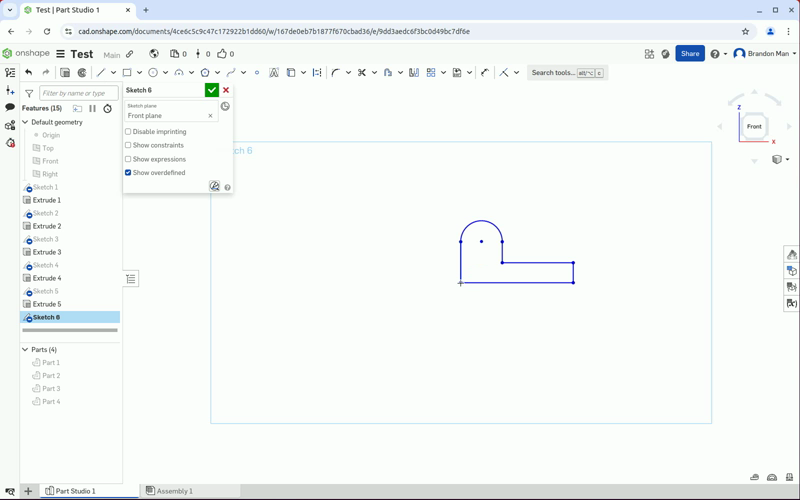
key_down(shift)
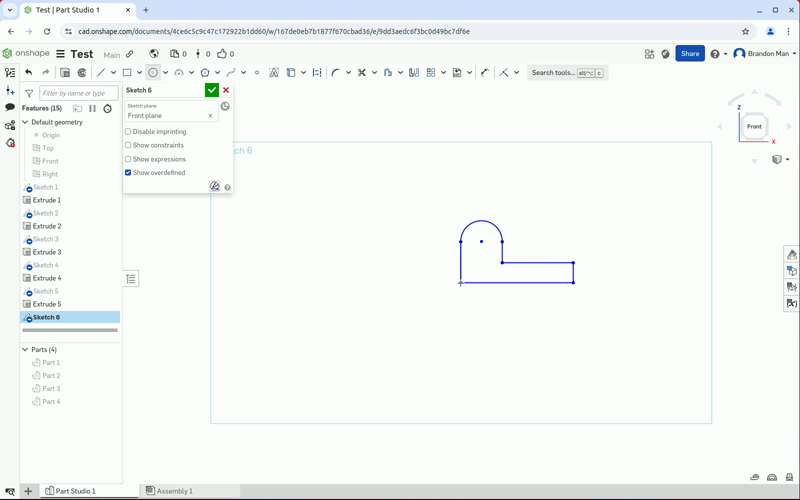
mouse_move(480, 241)
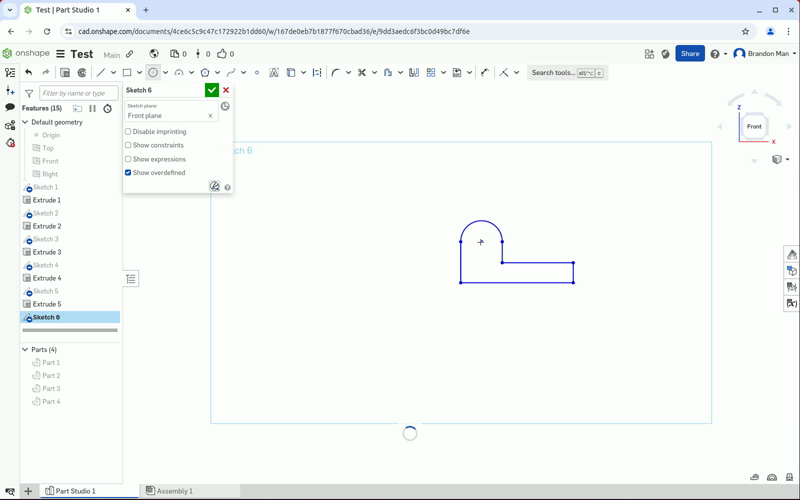
scroll(6)
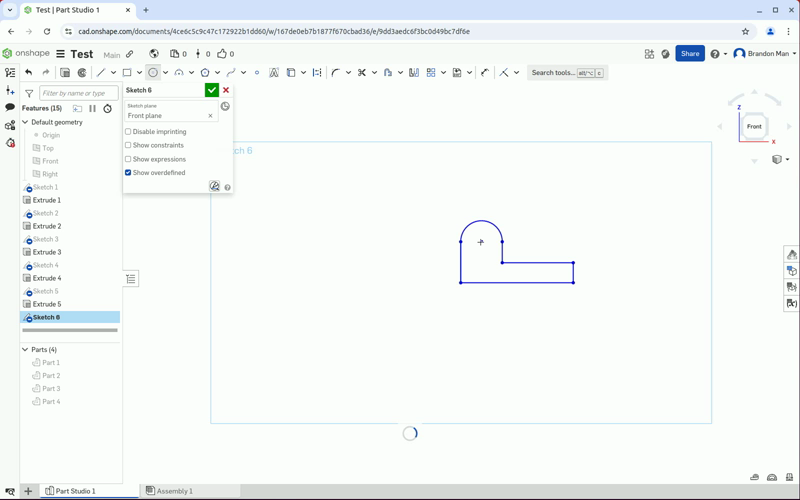
scroll(6)
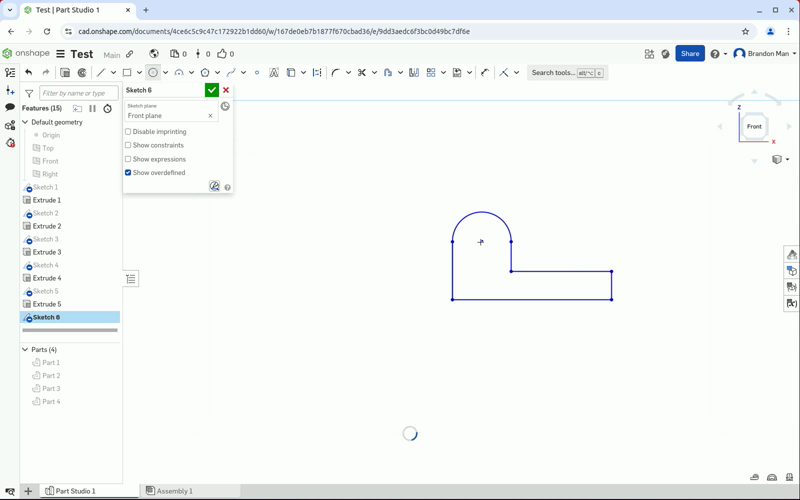
scroll(6)
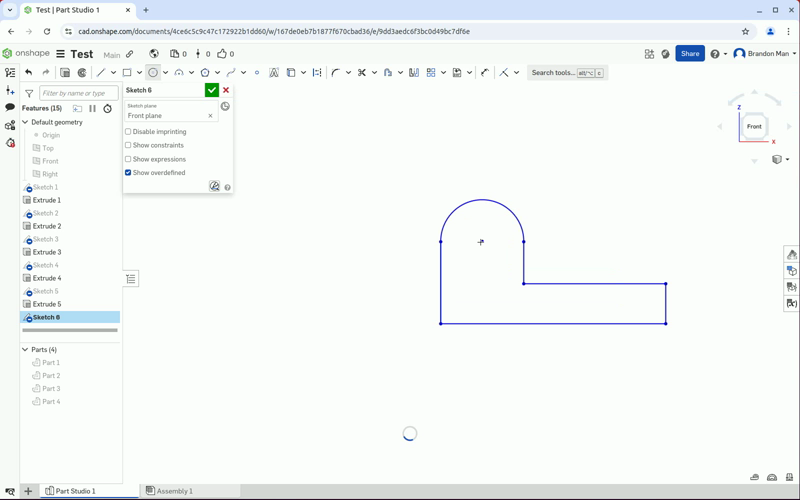
scroll(6)
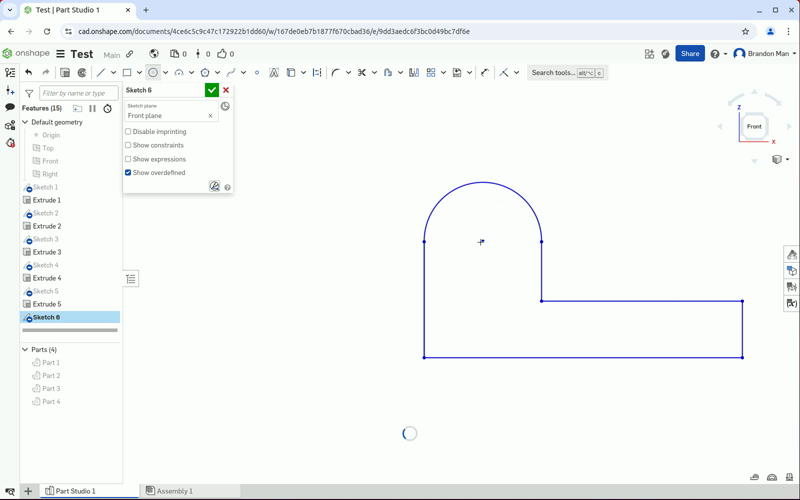
scroll(6)
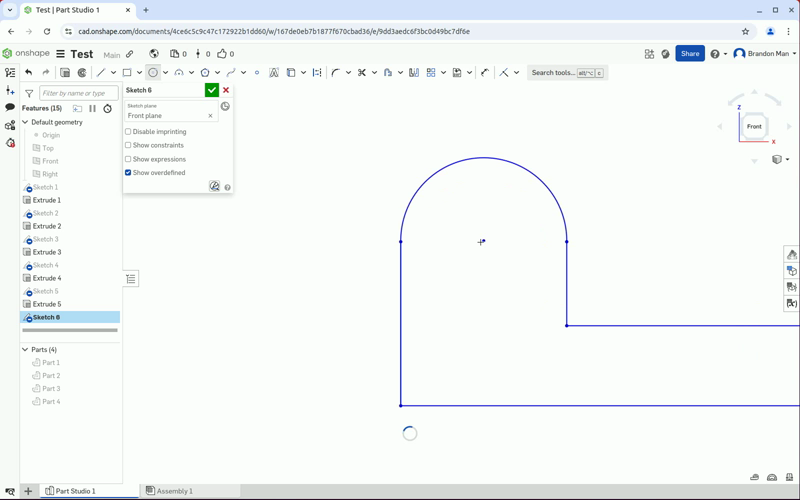
scroll(6)
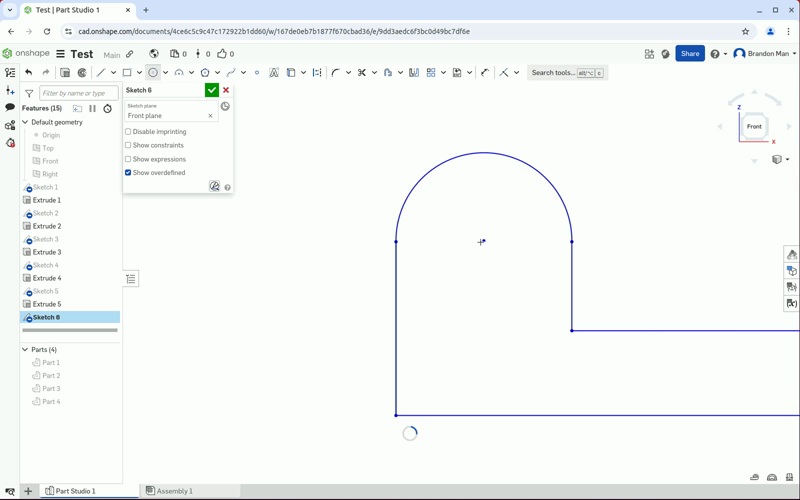
scroll(6)
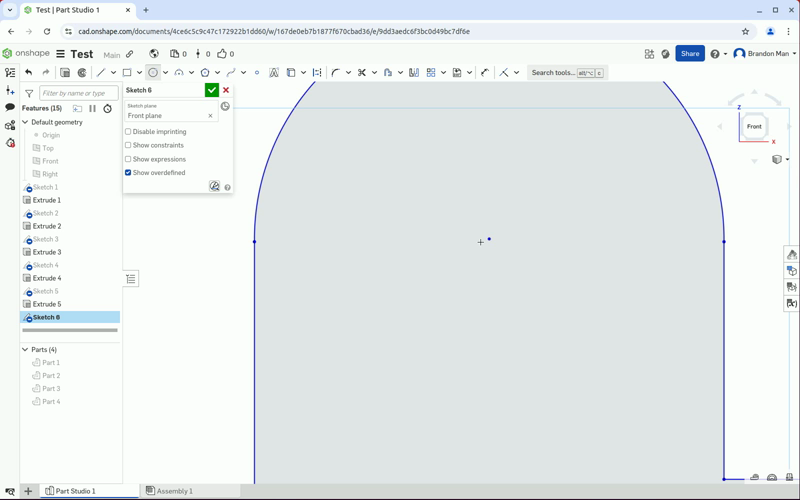
click(480, 241)
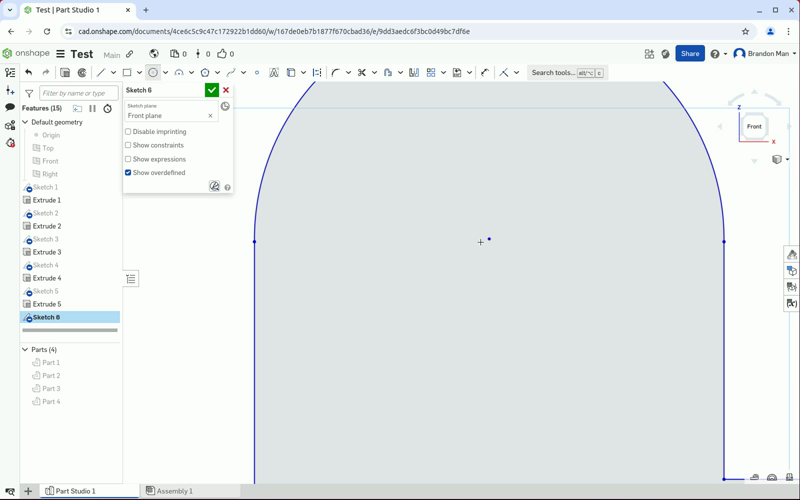
scroll(-6)
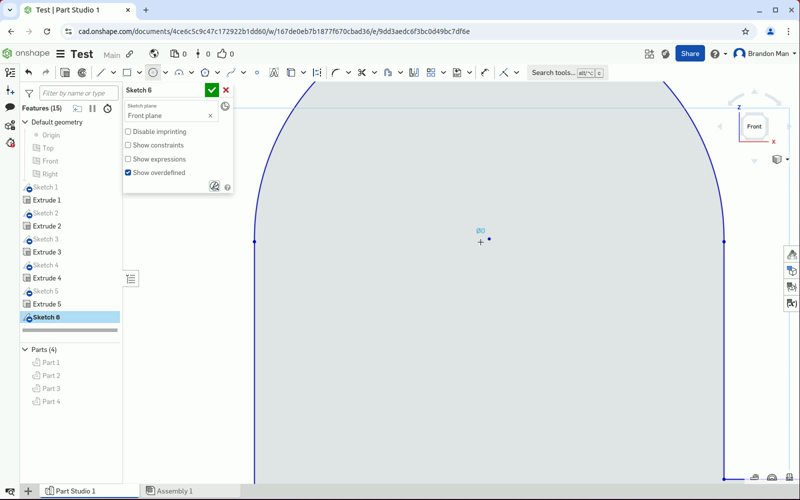
scroll(-6)
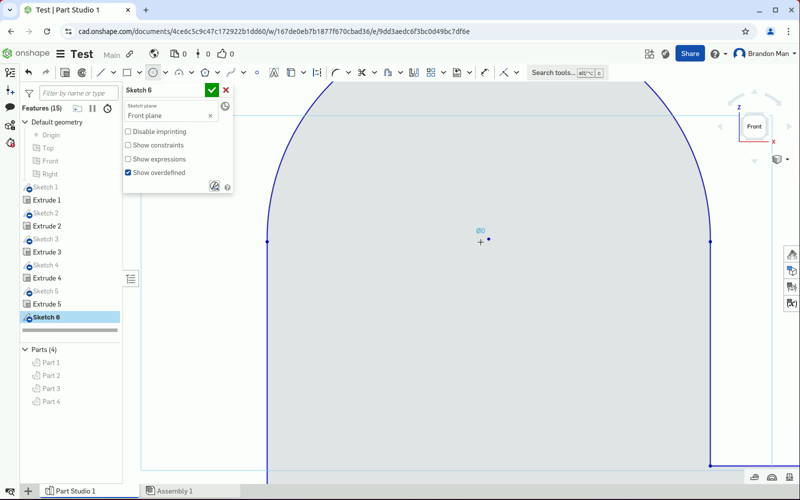
scroll(-6)
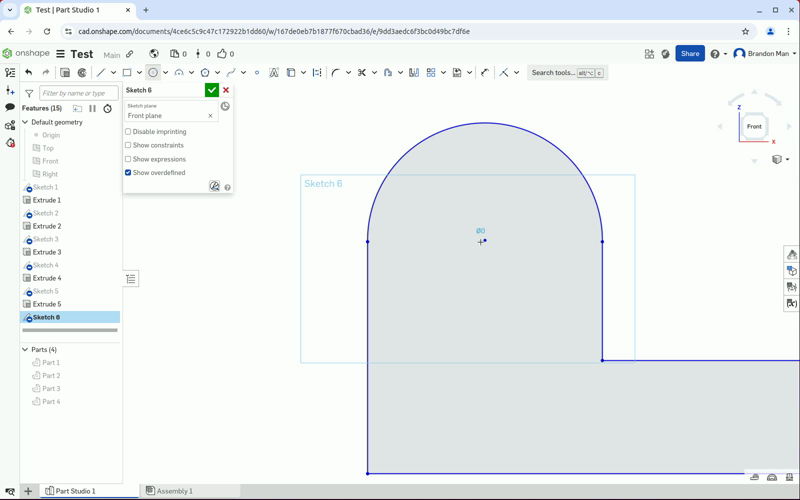
scroll(-6)
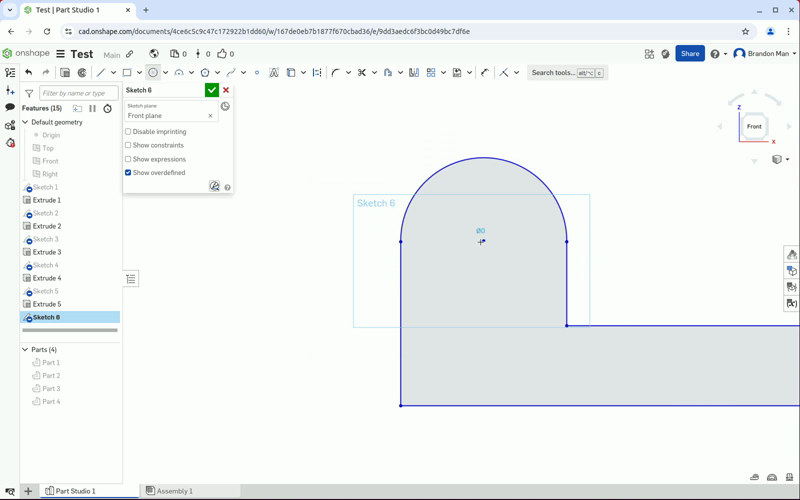
scroll(-6)
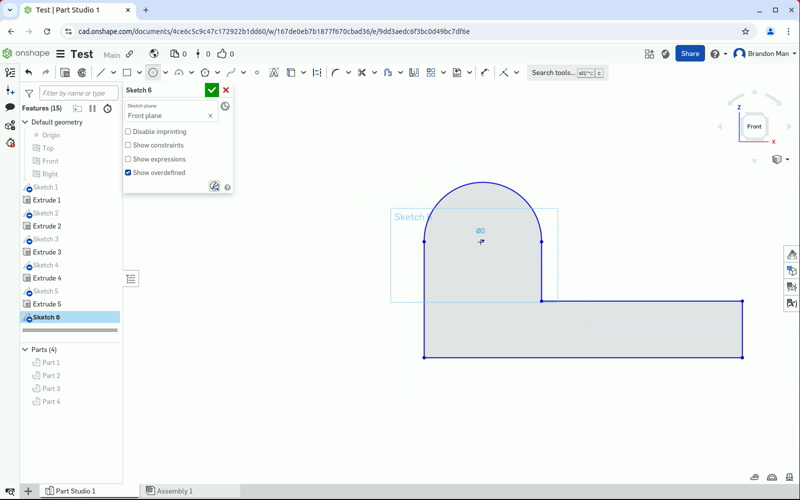
scroll(-6)
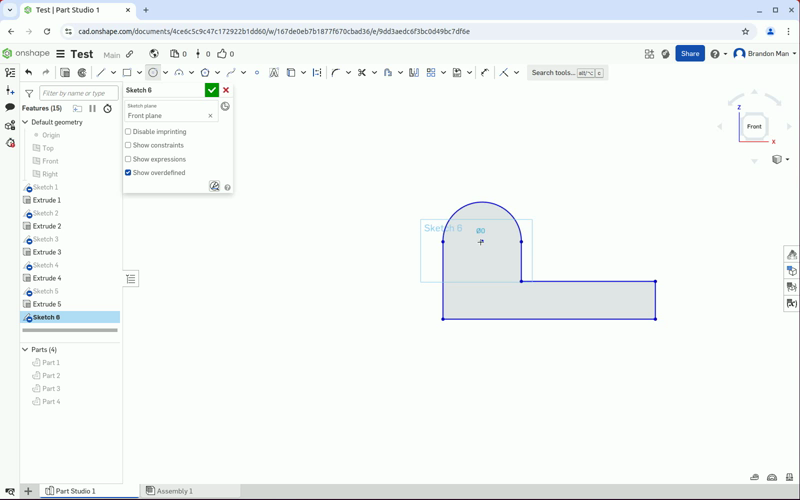
scroll(-6)
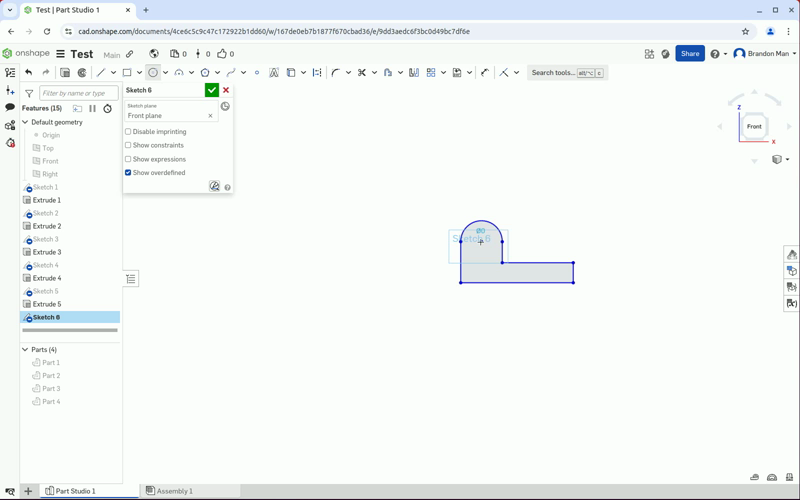
key_up(shift)
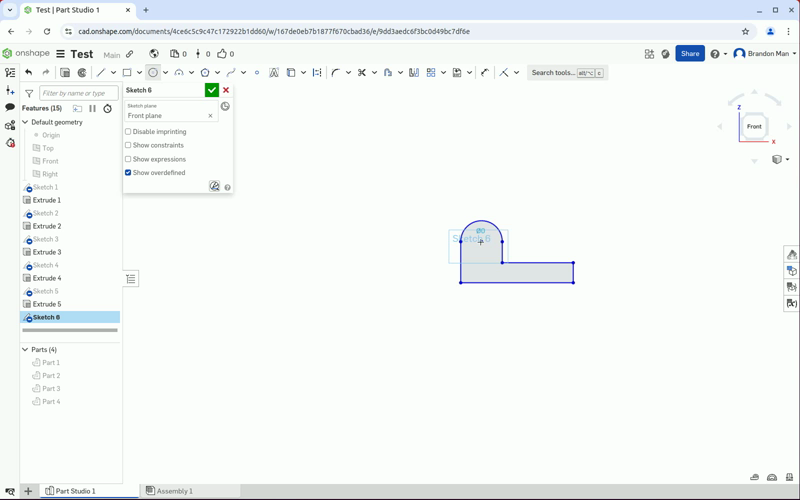
mouse_move(491, 241)
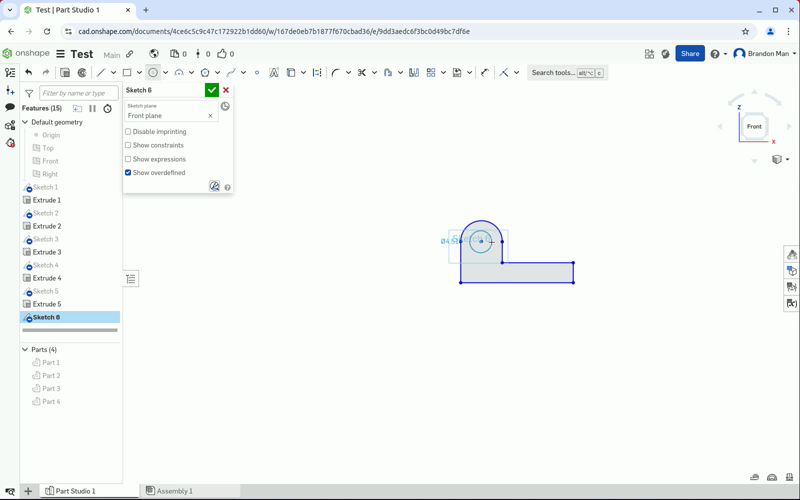
click(491, 241)
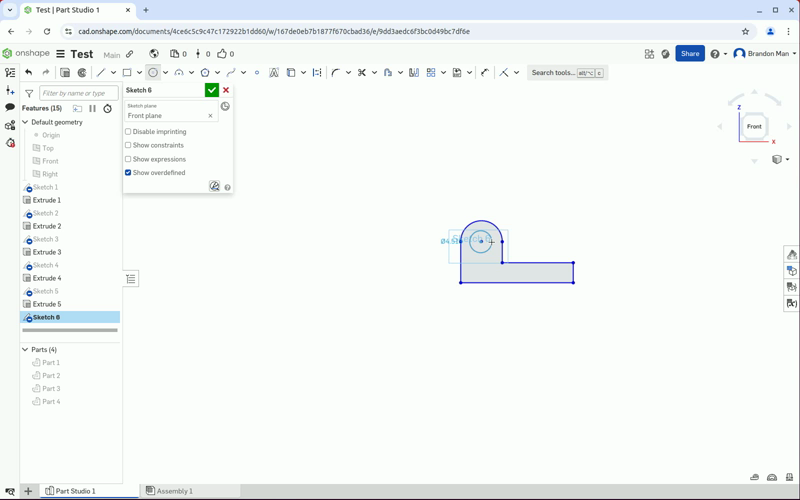
key(esc)
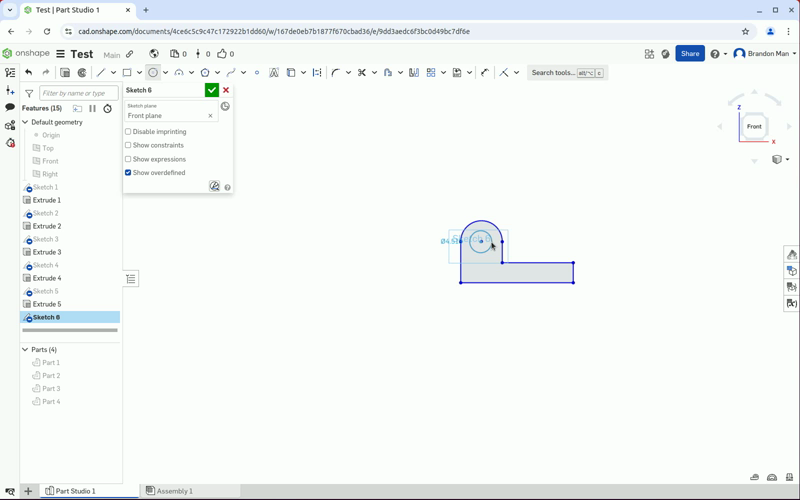
mouse_move(468, 279)
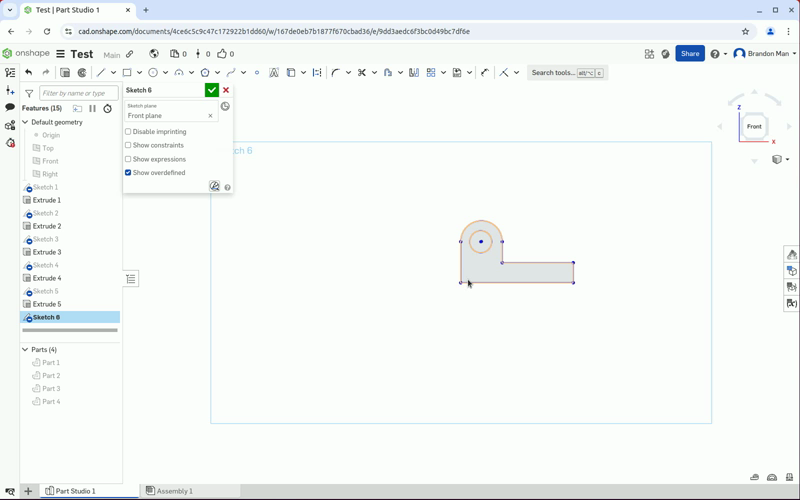
click(468, 279)
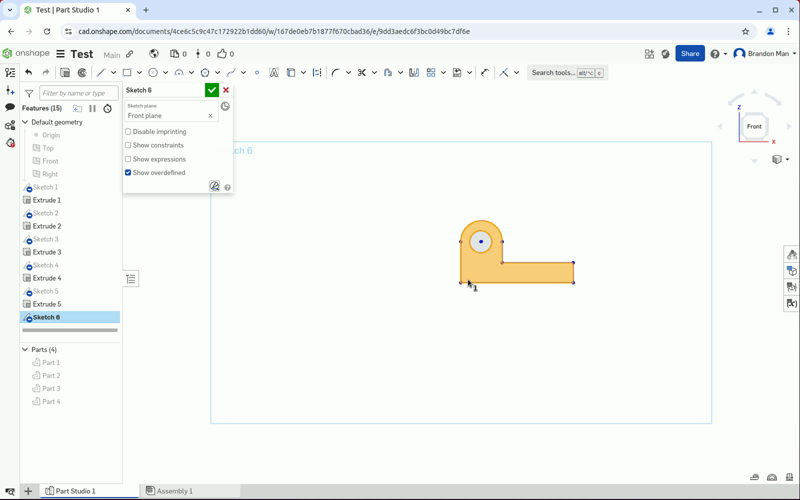
mouse_move(73, 352)
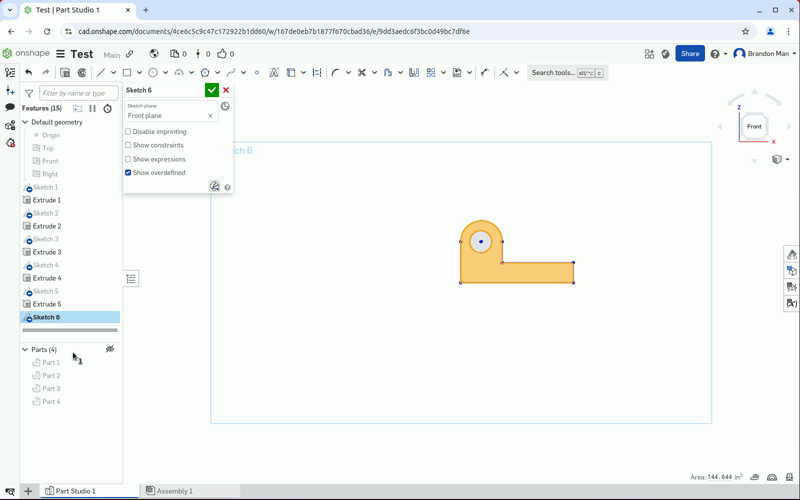
key(shift+y)
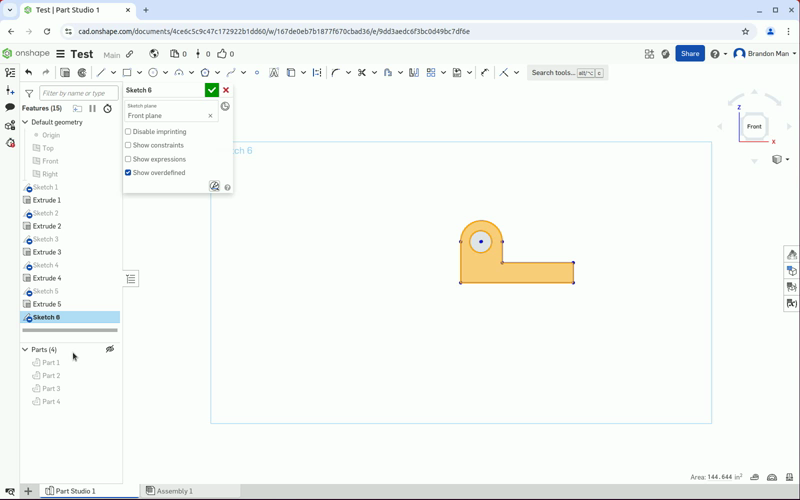
key(shift+e)
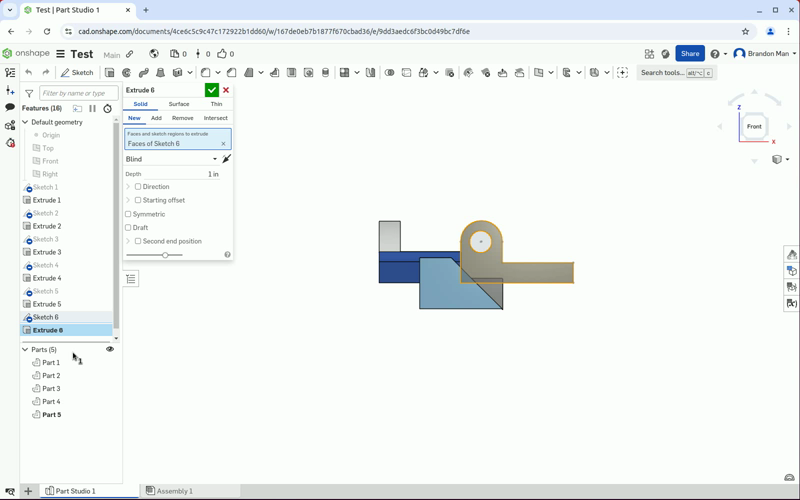
mouse_move(143, 106)
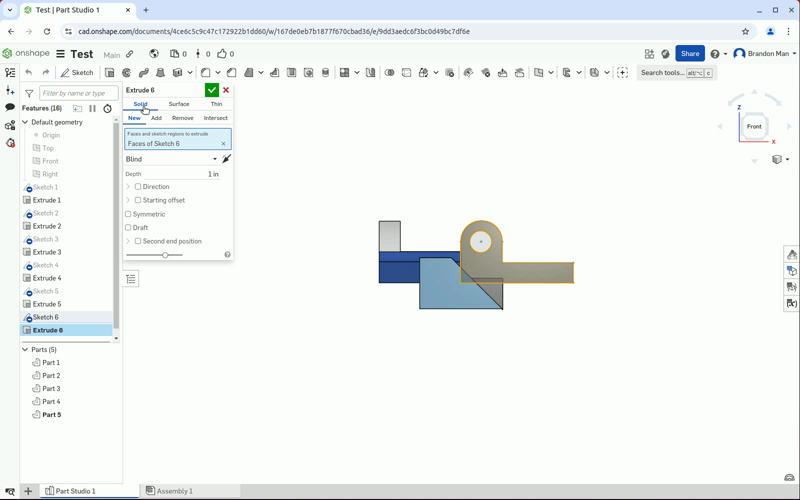
click(143, 106)
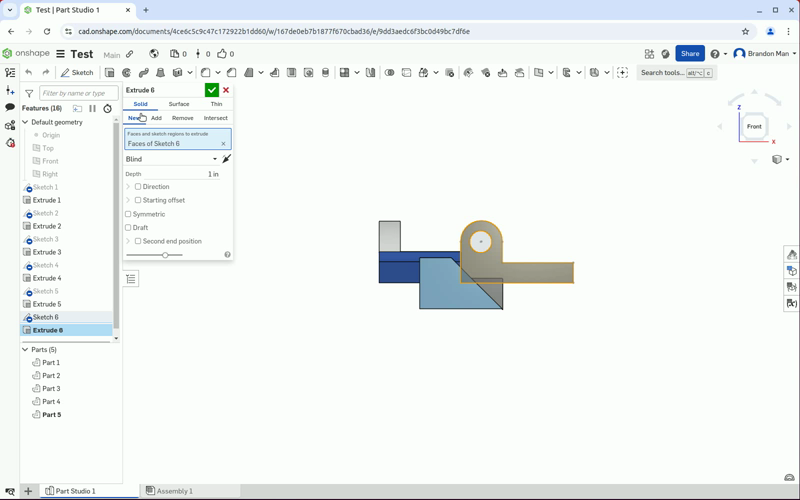
mouse_move(137, 120)
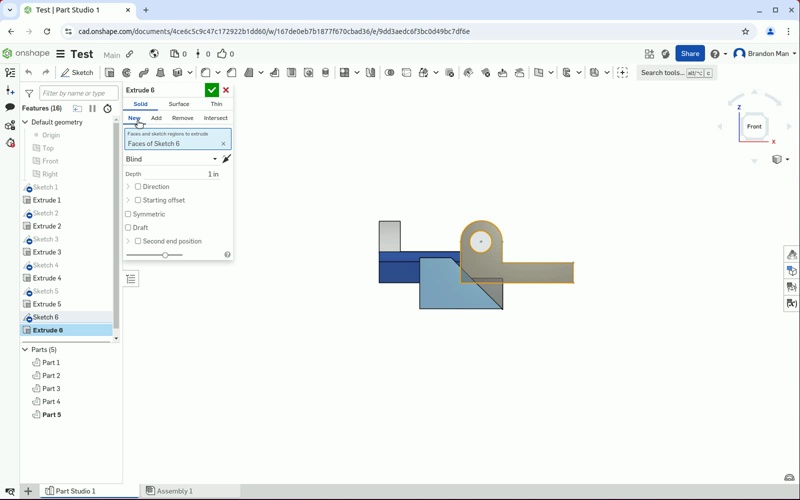
click(137, 120)
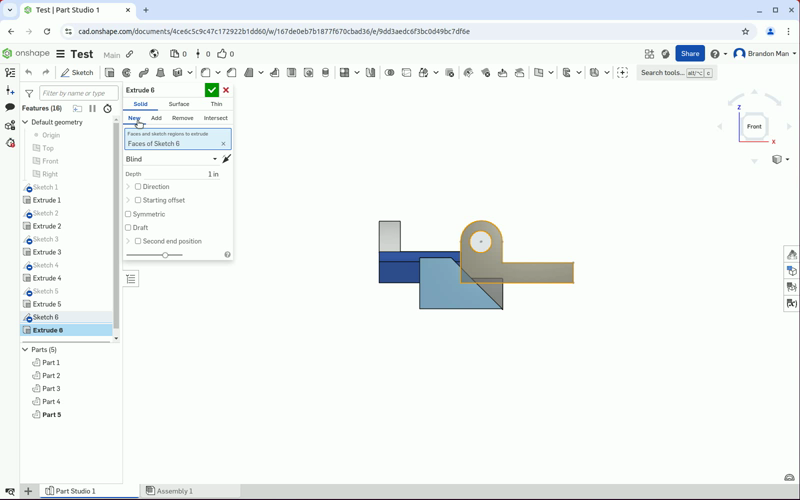
key(tab, 4)
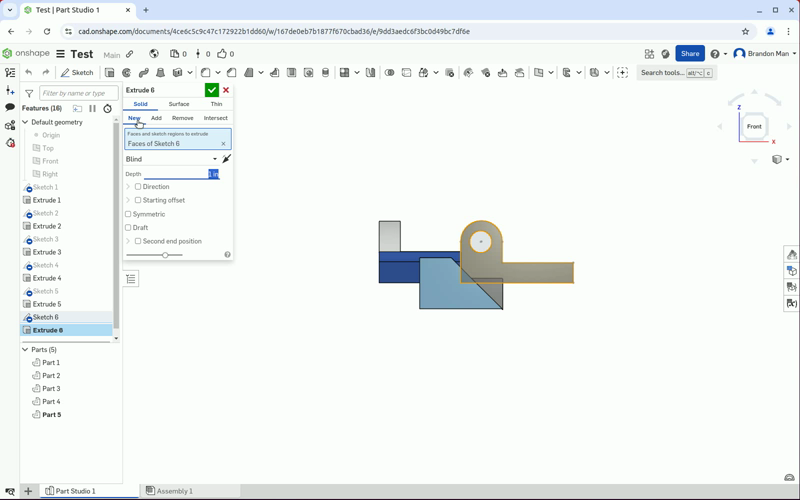
text(8.184)
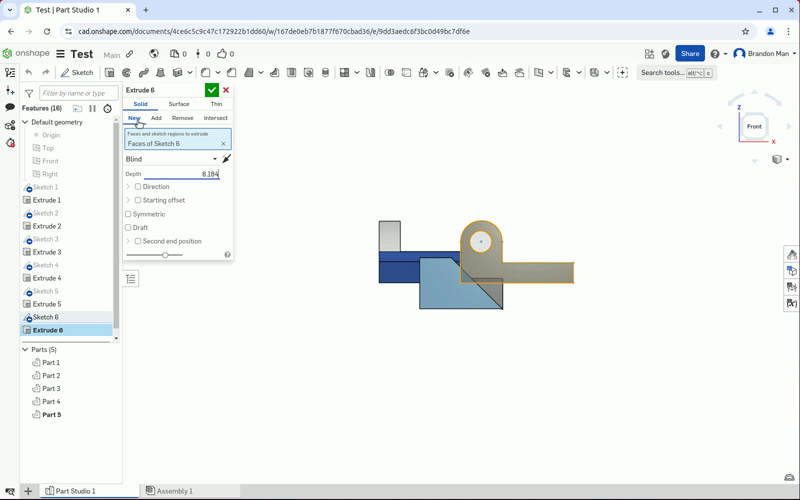
key(tab, 3)
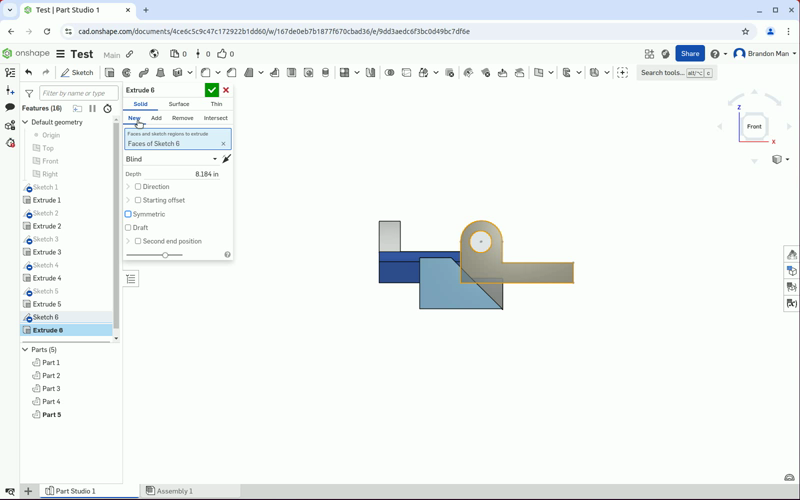
key(space)
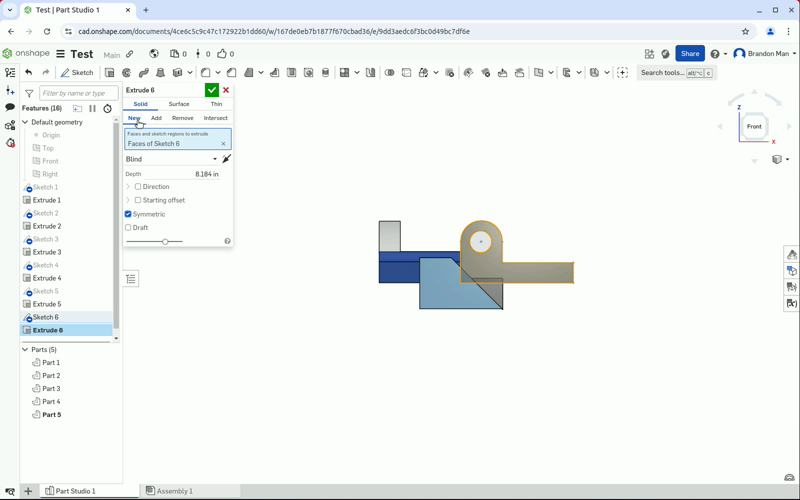
key(enter)
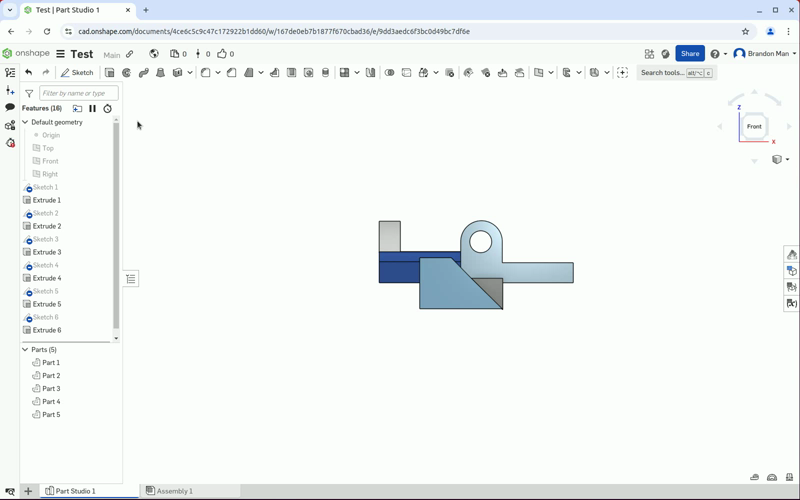
key(shift+h)
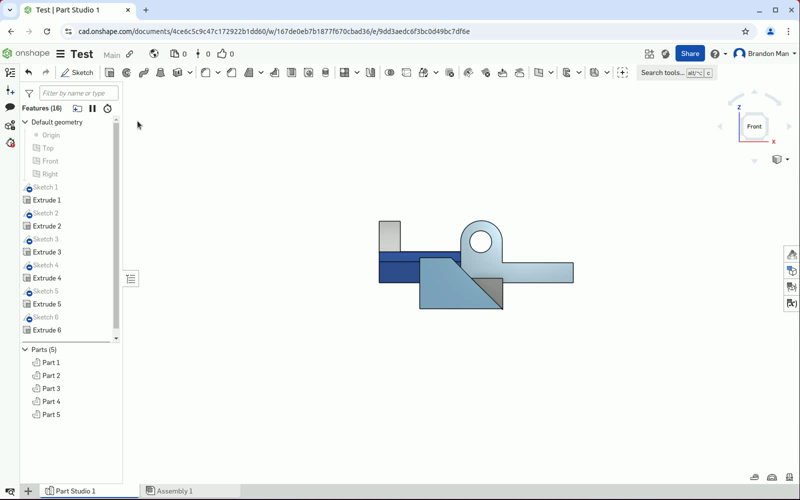
key(shift+h)
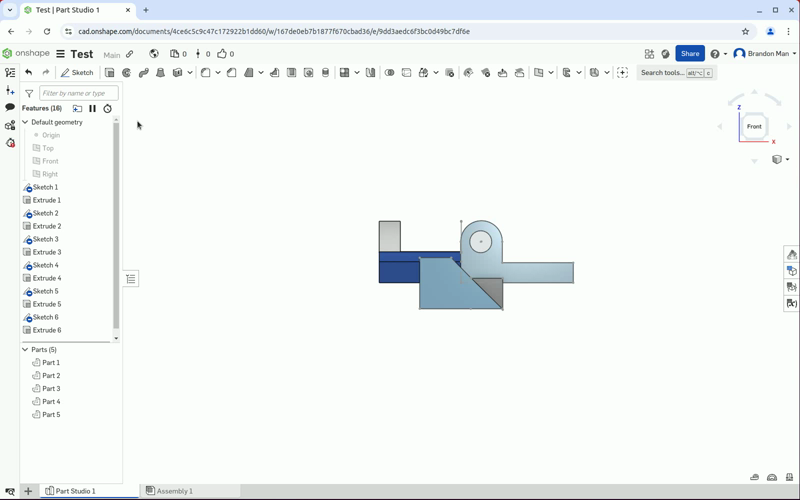
key(shift+7)
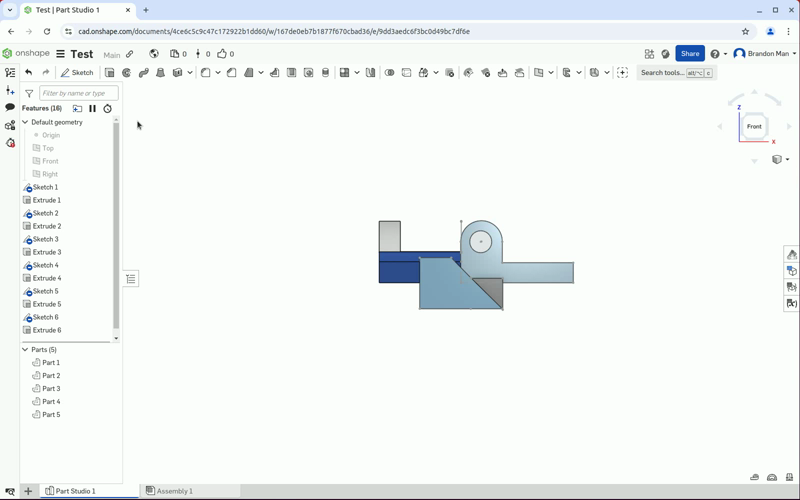
key(left, 2)
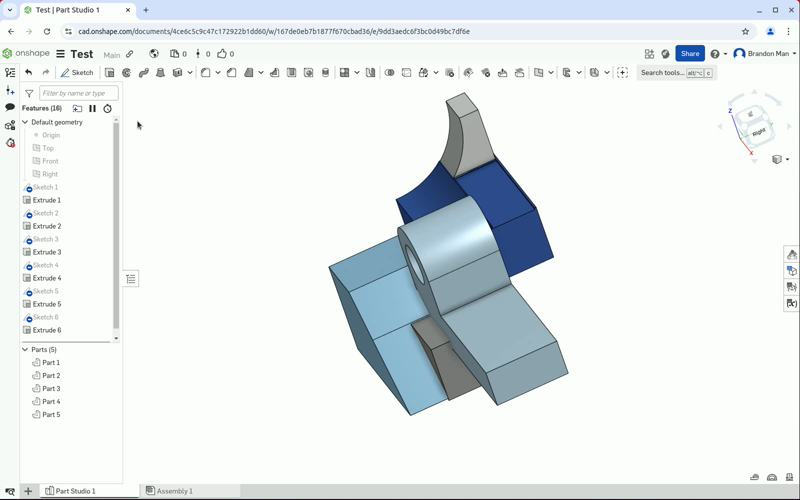
key(down, 2)
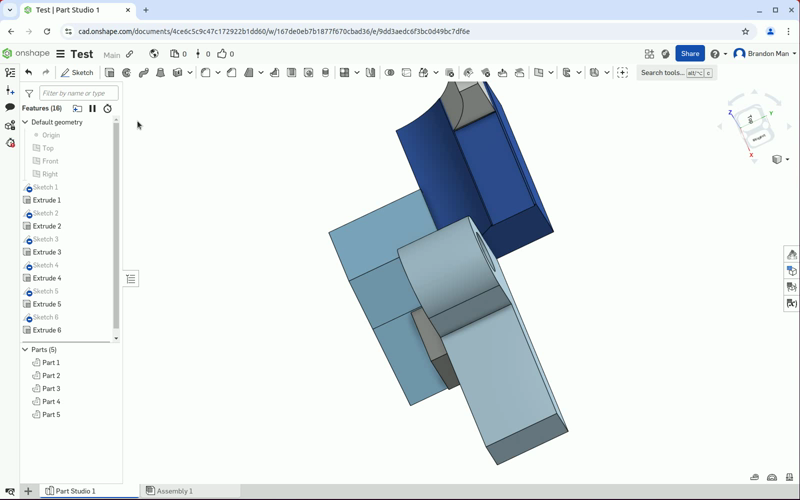
key(up, 2)
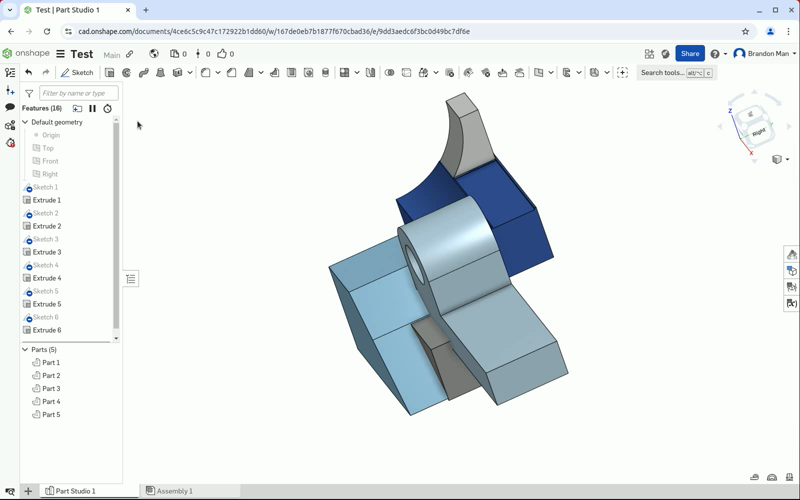
key(right, 2)
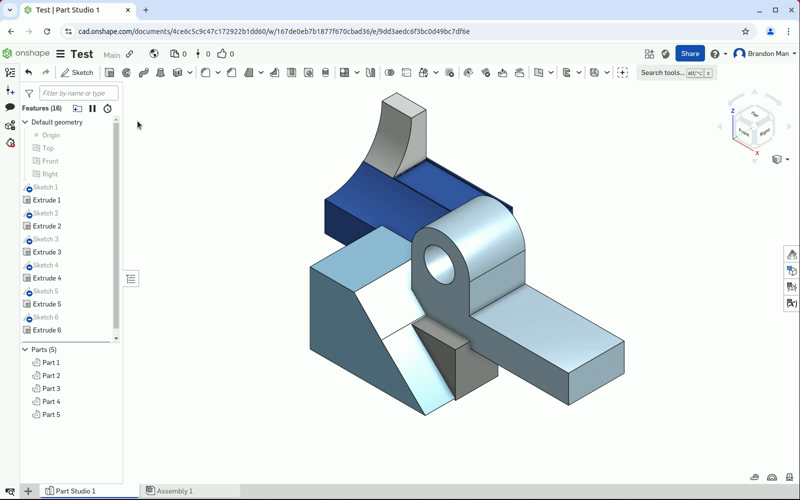
mouse_move(69, 189)
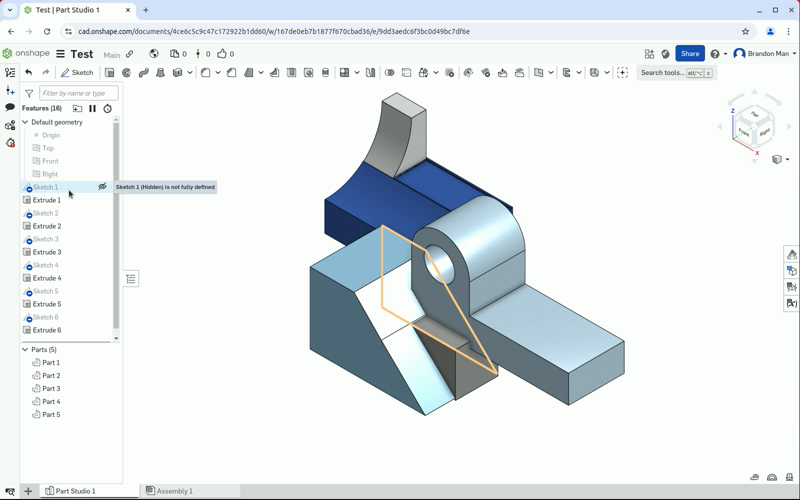
click(69, 189)